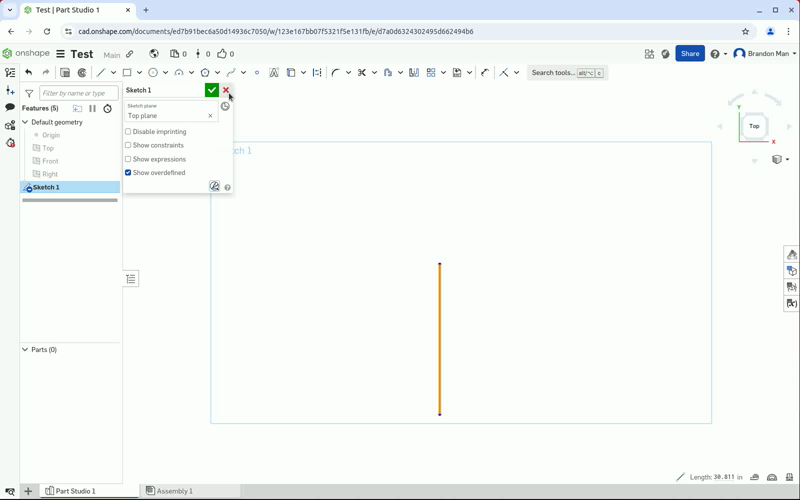
key(shift+h)
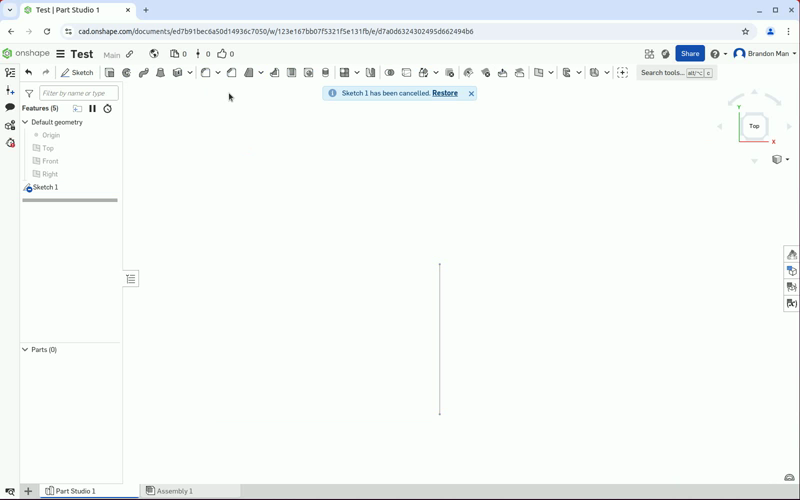
key(shift+s)
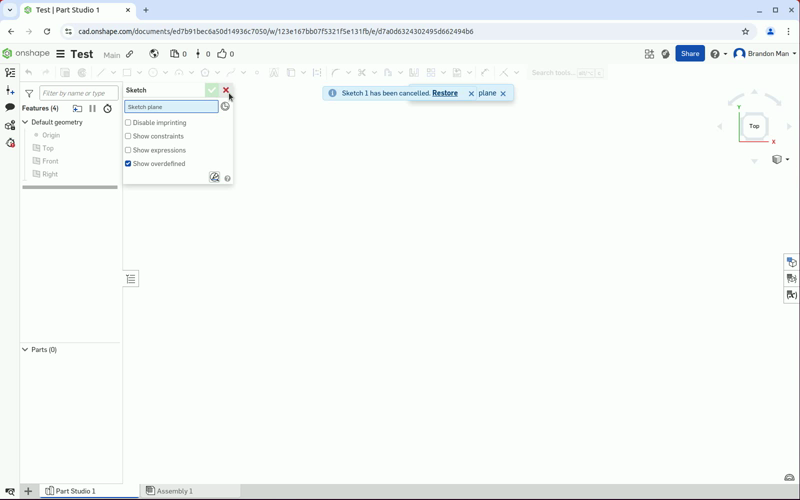
mouse_move(73, 150)
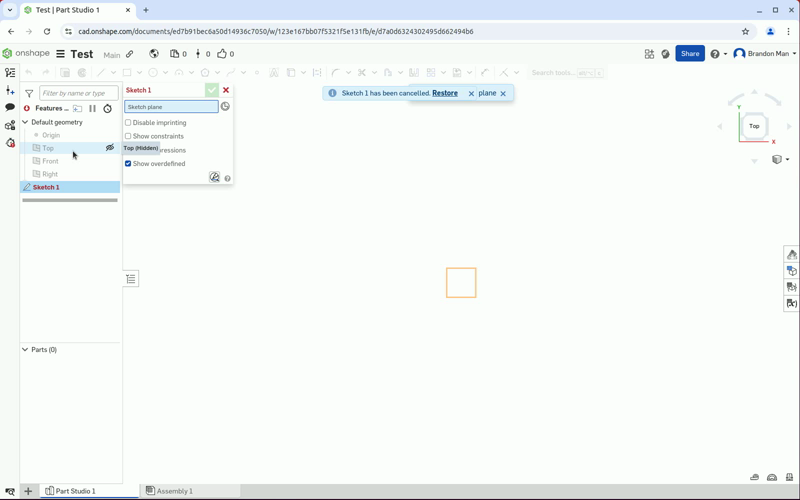
click(73, 150)
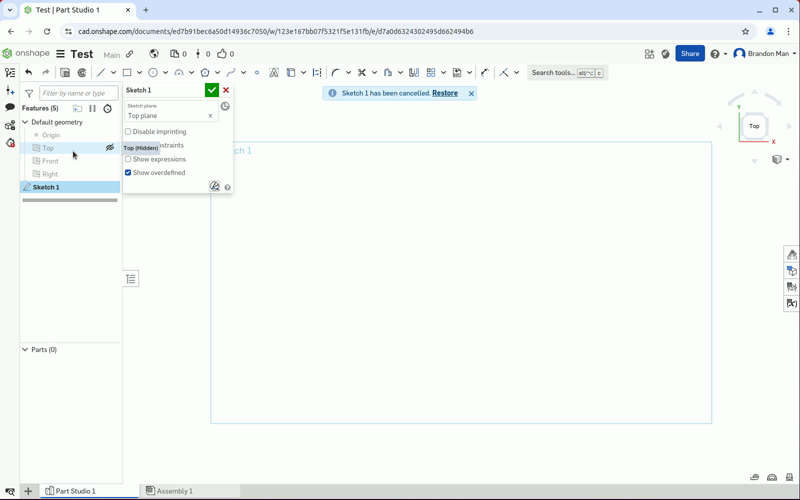
mouse_move(73, 352)
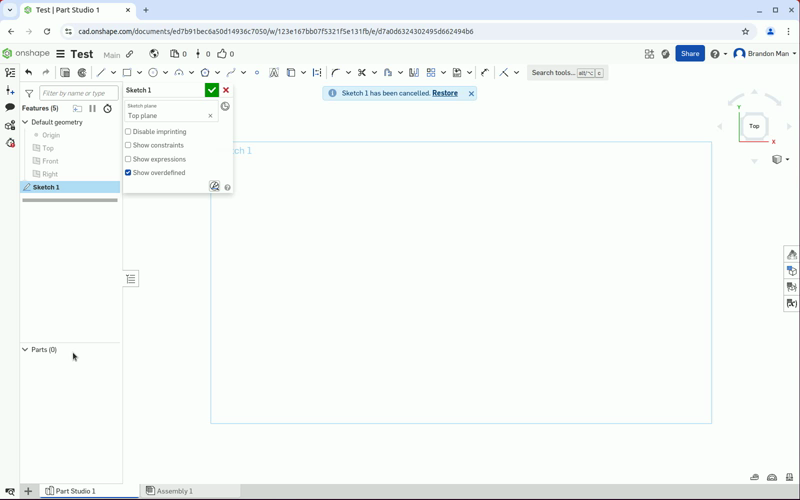
key(y)
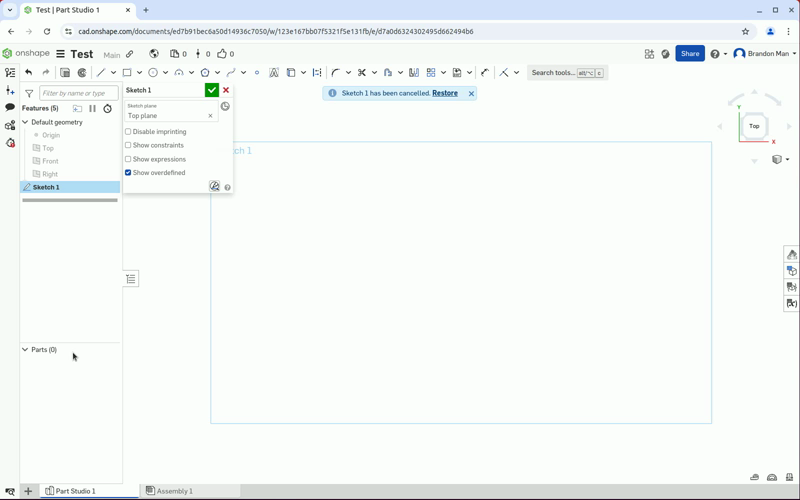
key(l)
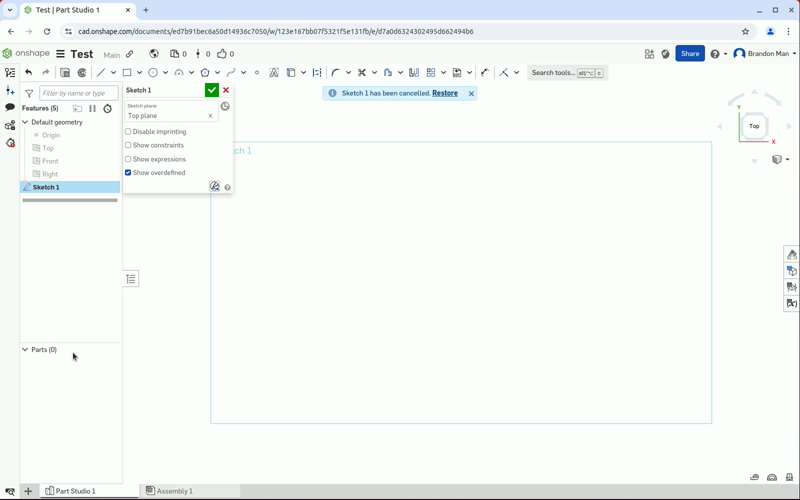
key_down(shift)
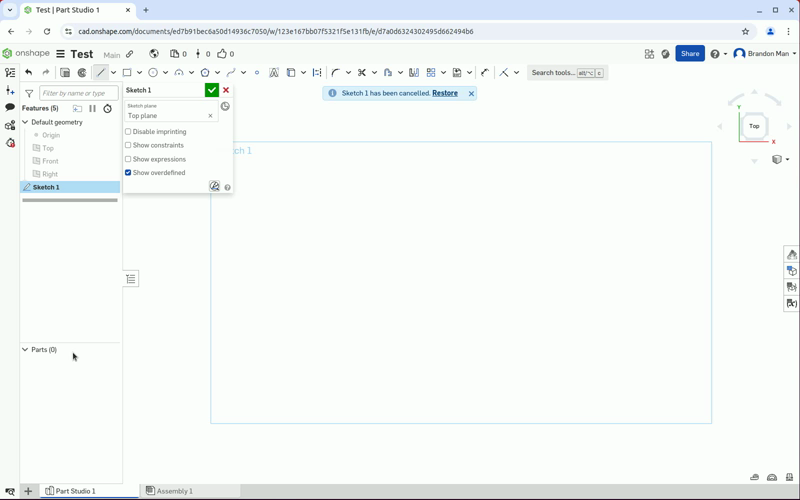
mouse_move(438, 192)
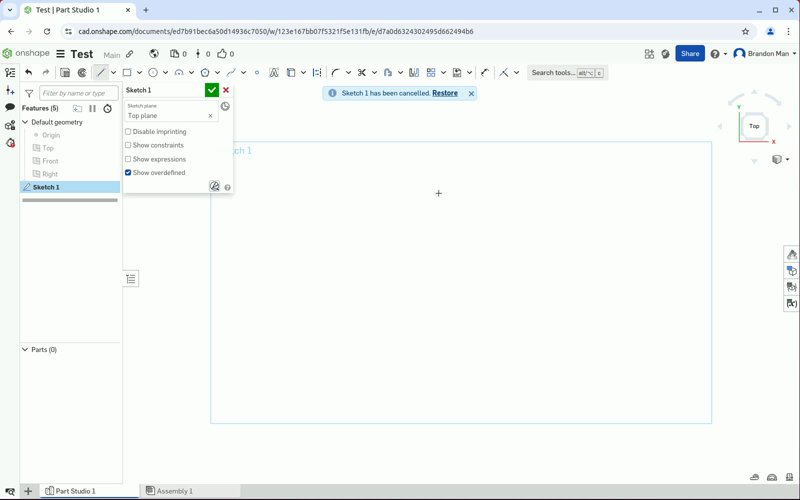
click(438, 192)
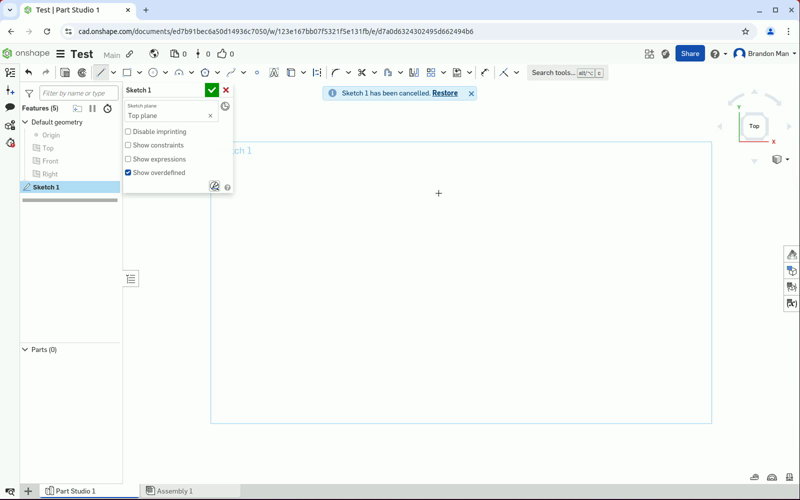
key_up(shift)
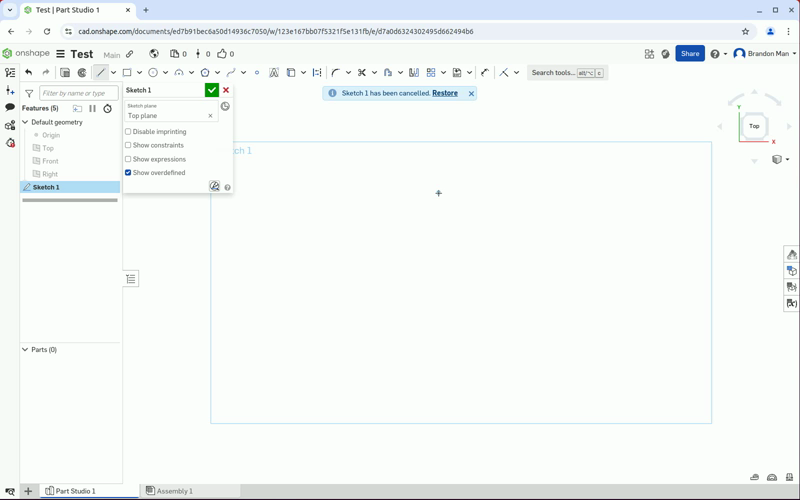
key_down(shift)
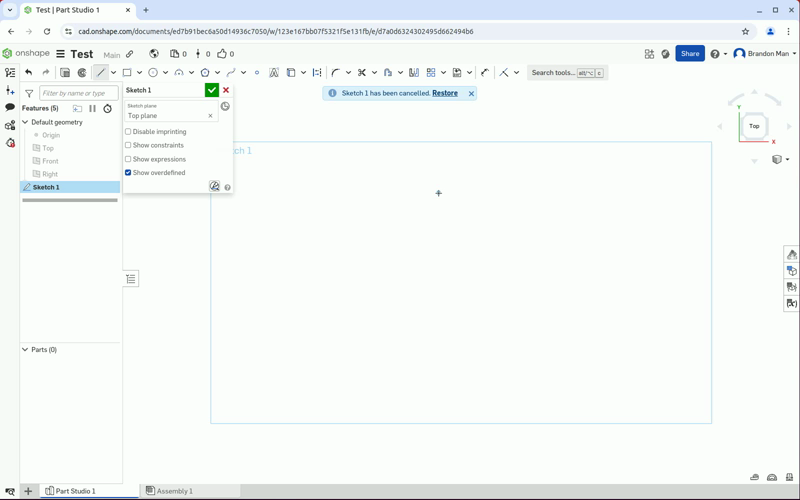
mouse_move(468, 192)
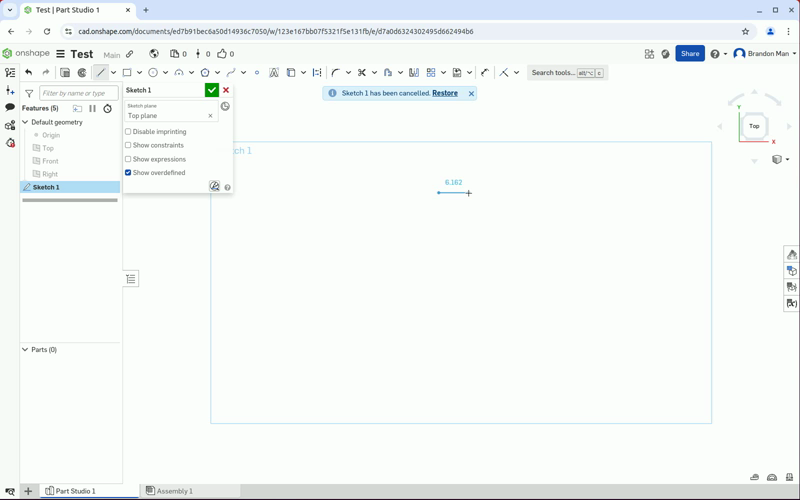
mouse_move(450, 192)
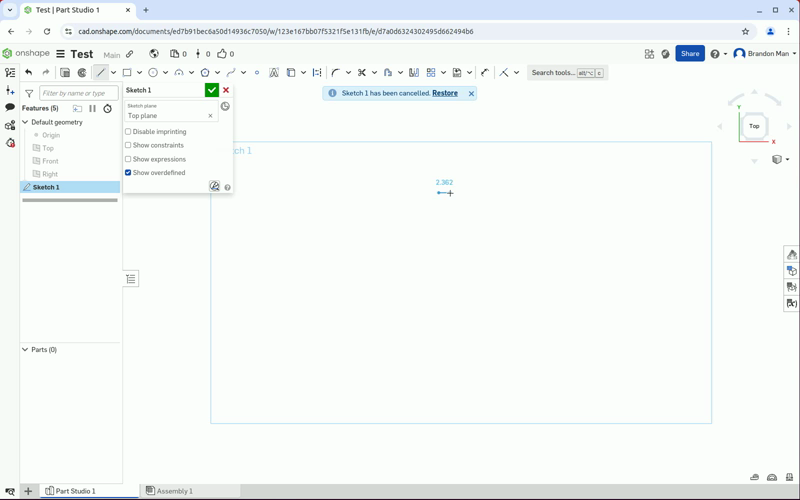
click(450, 192)
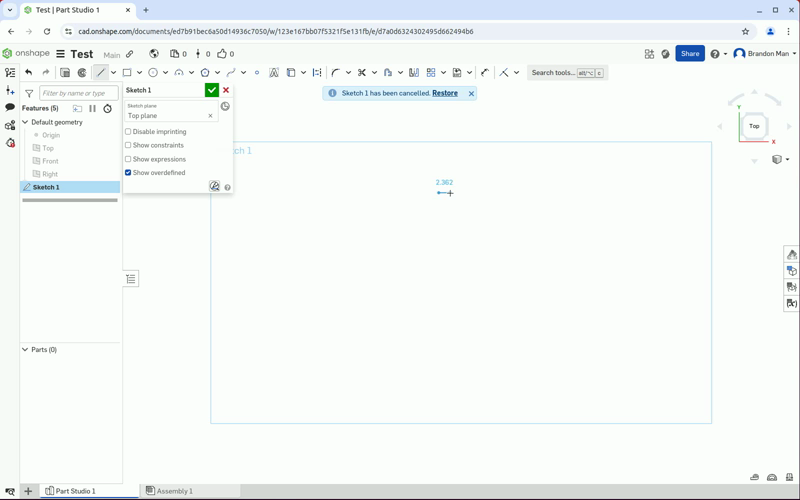
key_up(shift)
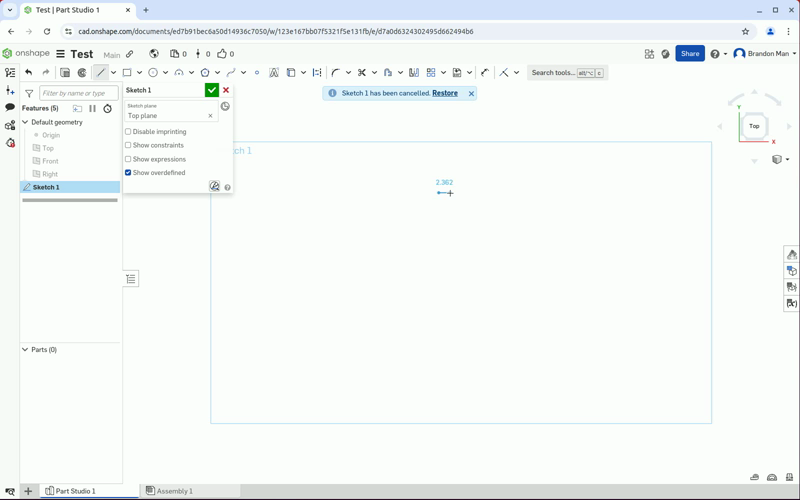
key(esc)
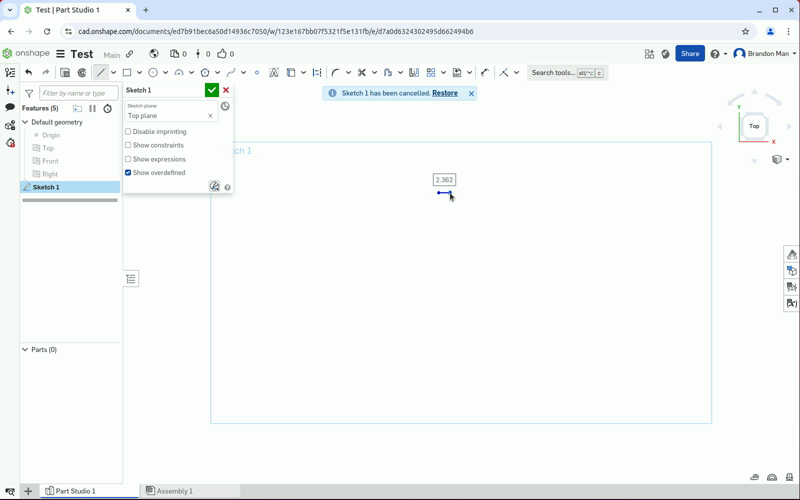
key(a)
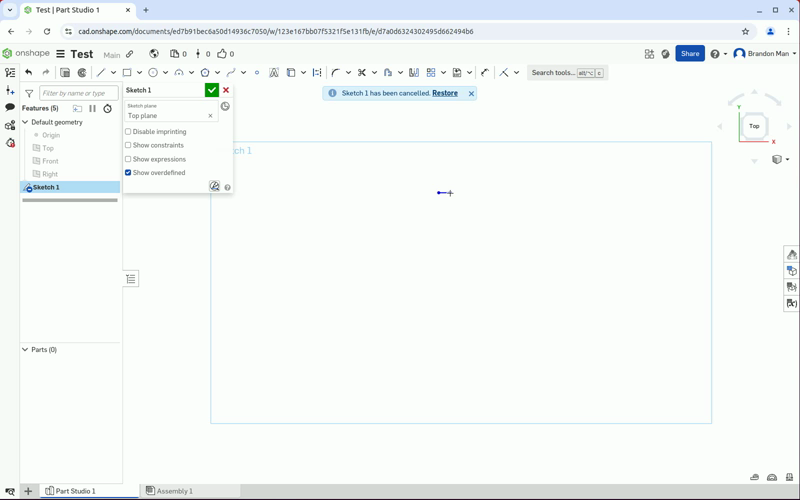
mouse_move(450, 192)
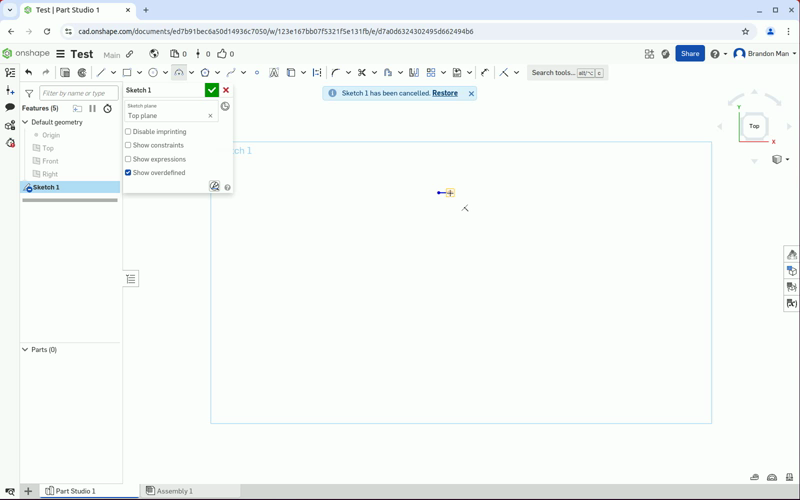
click(450, 192)
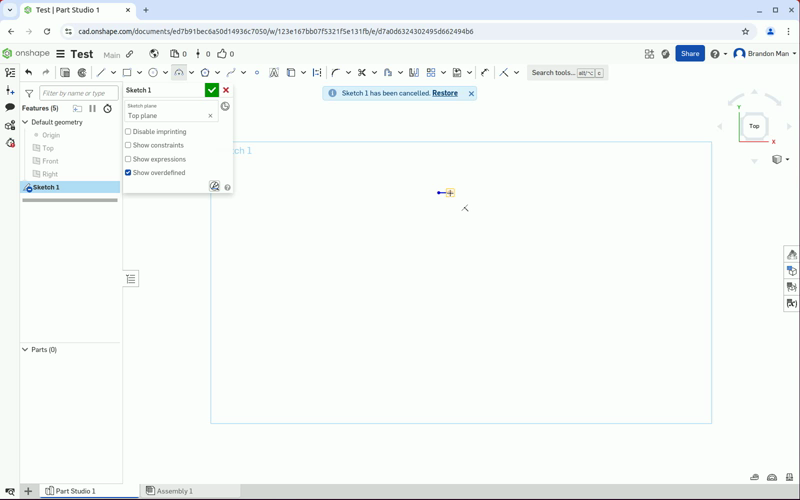
key_down(shift)
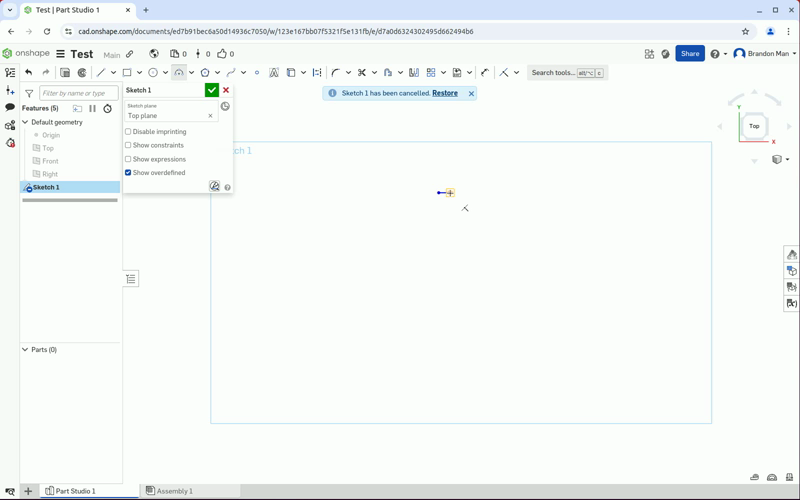
mouse_move(461, 180)
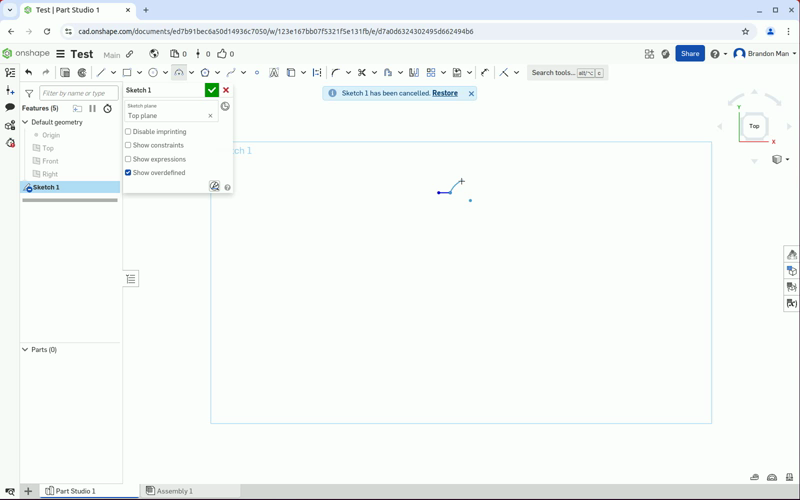
click(461, 180)
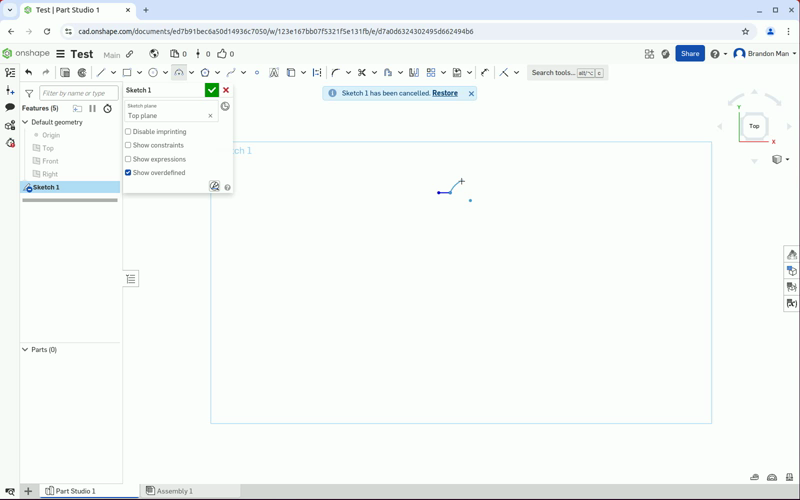
mouse_move(453, 184)
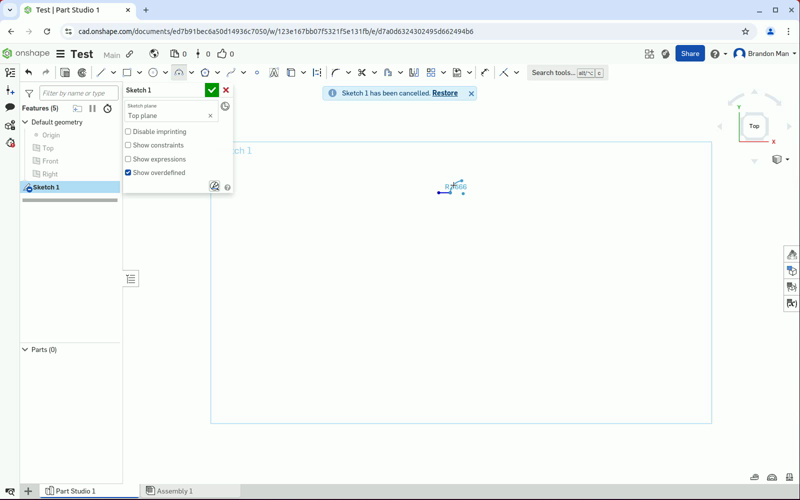
click(453, 184)
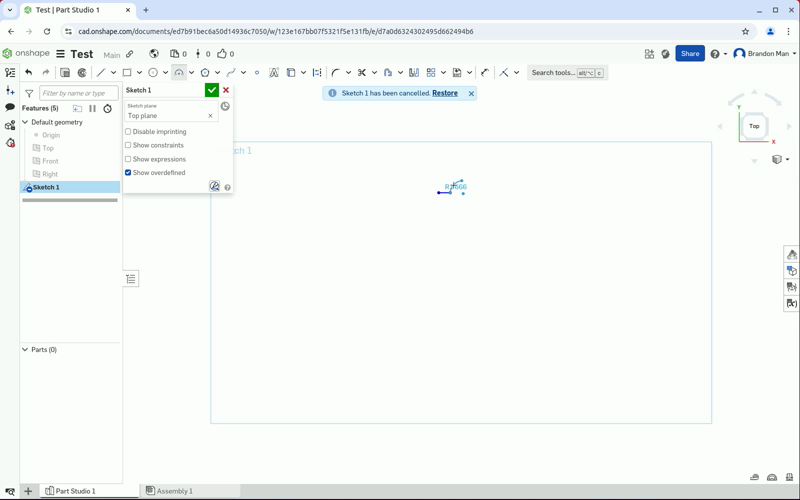
key_up(shift)
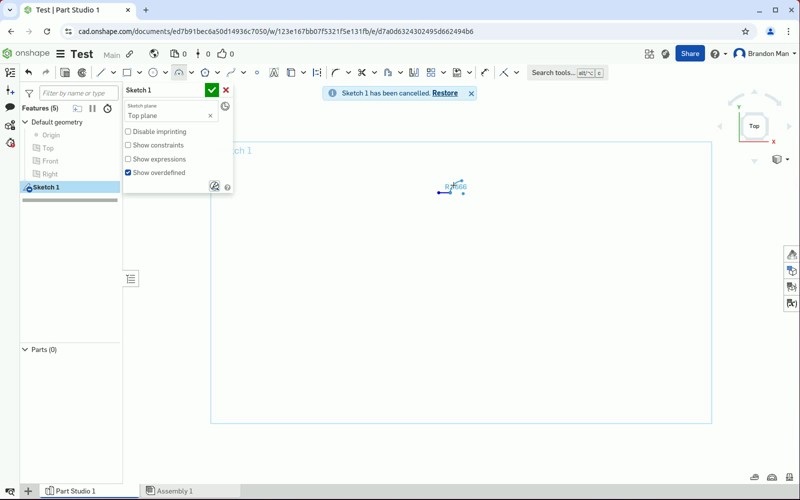
key(esc)
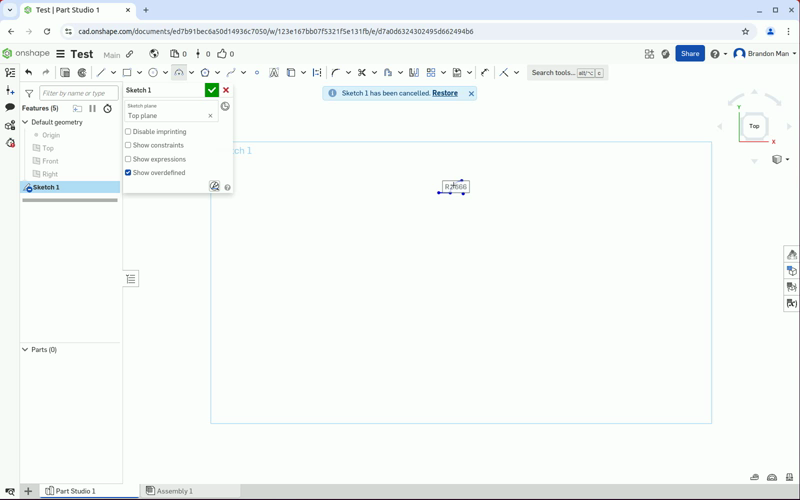
key(l)
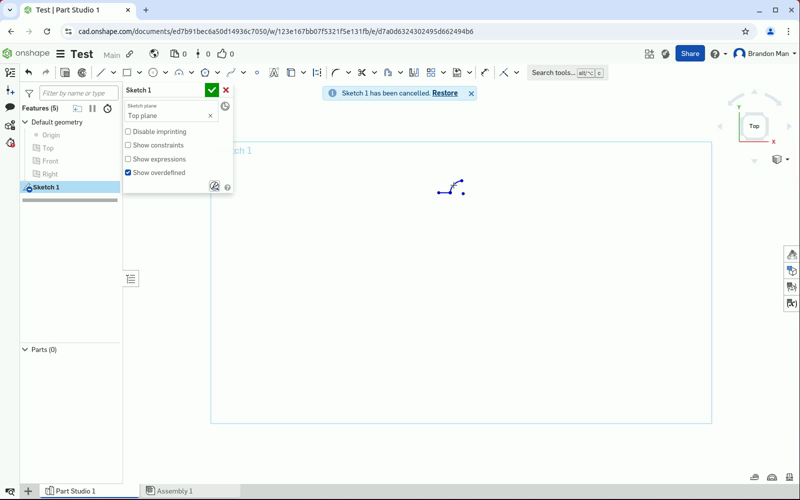
mouse_move(461, 180)
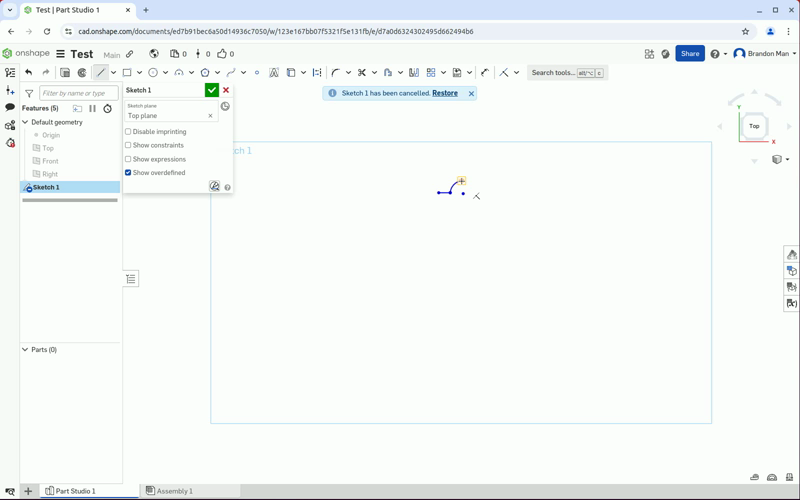
click(461, 180)
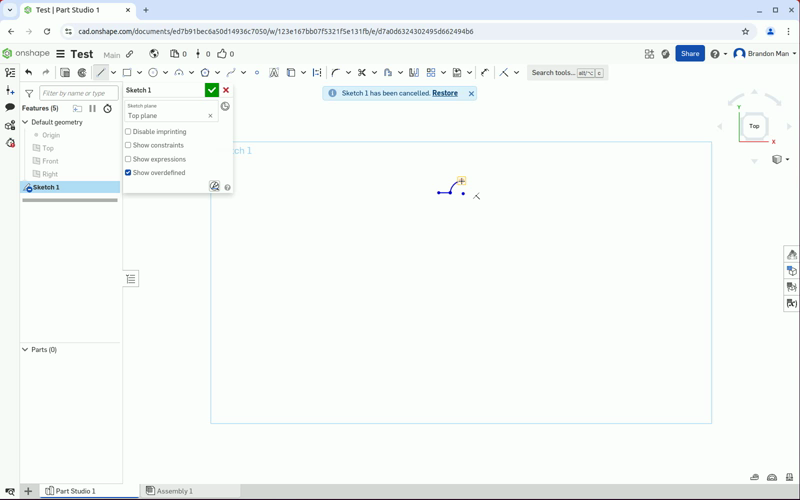
key_down(shift)
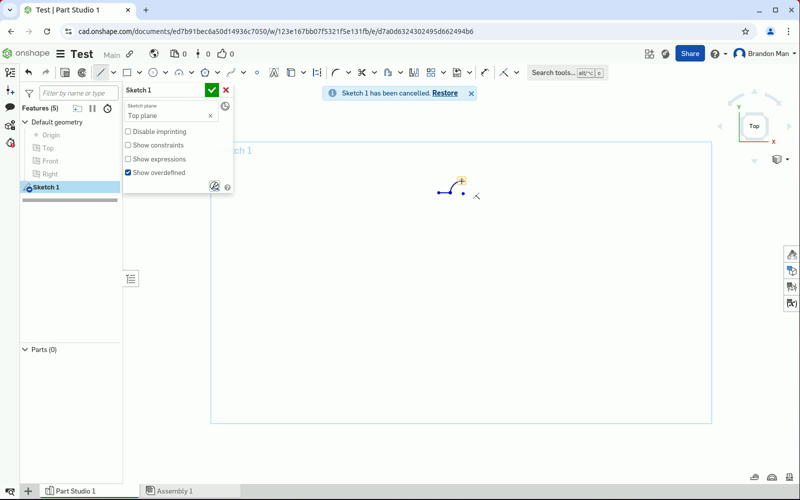
mouse_move(491, 180)
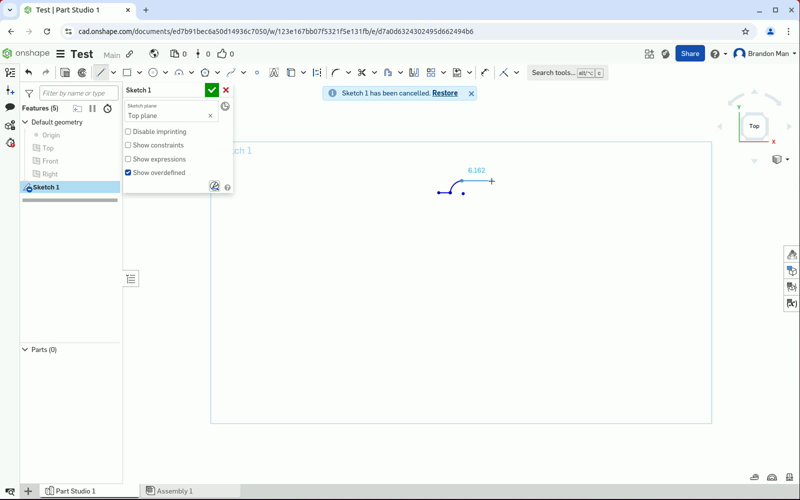
mouse_move(461, 169)
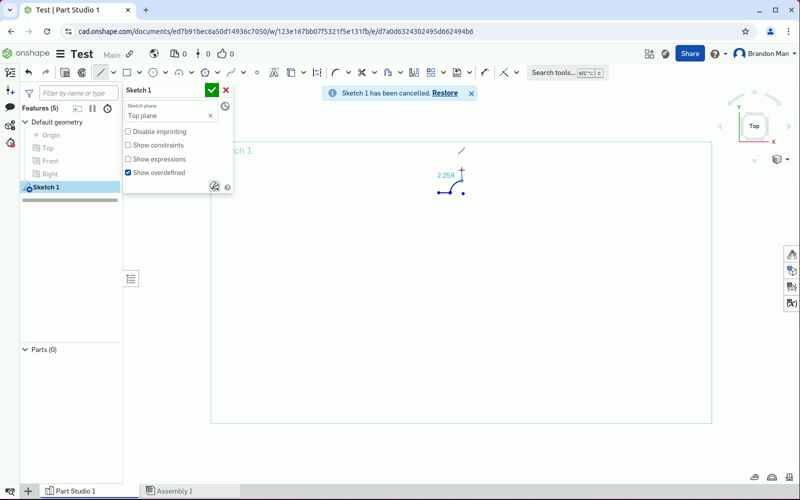
click(461, 169)
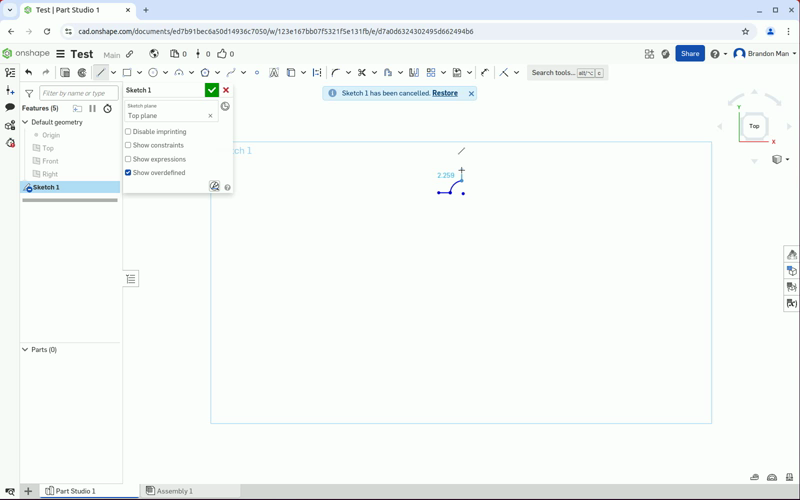
key_up(shift)
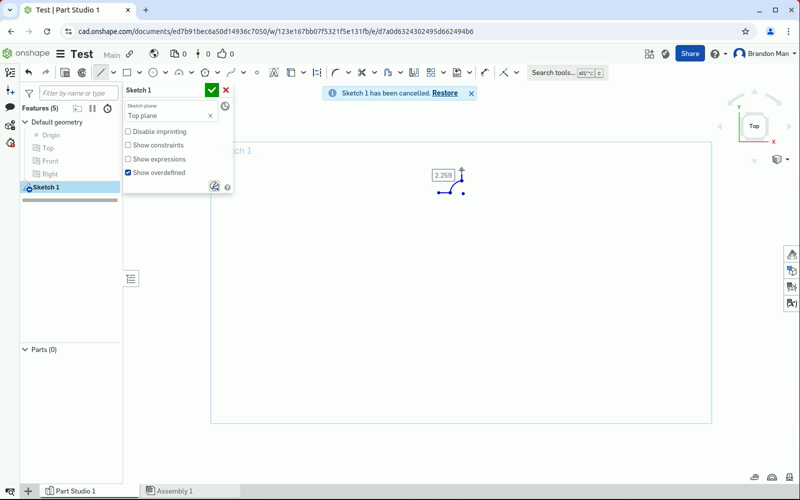
key(esc)
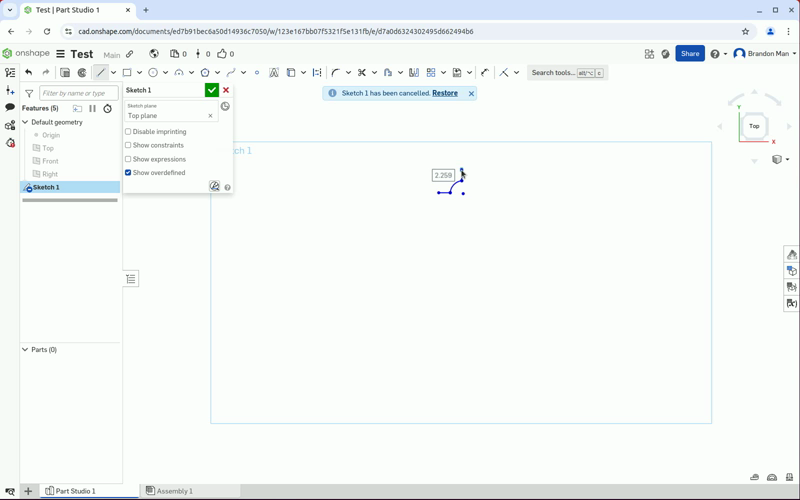
key(a)
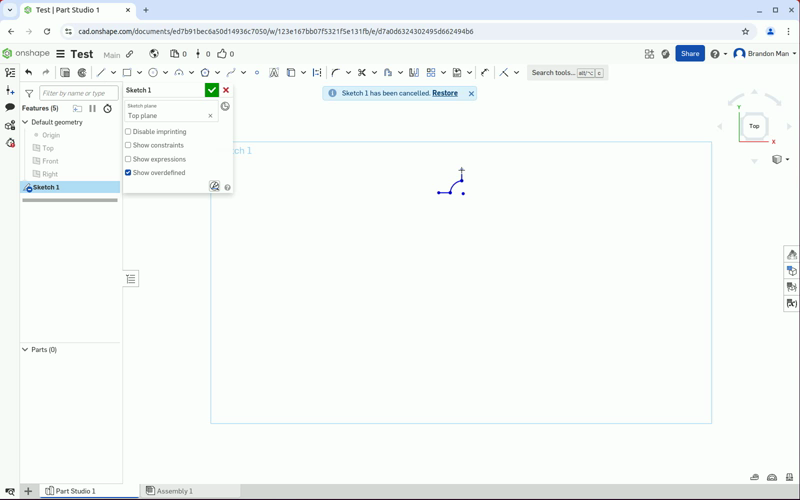
mouse_move(461, 169)
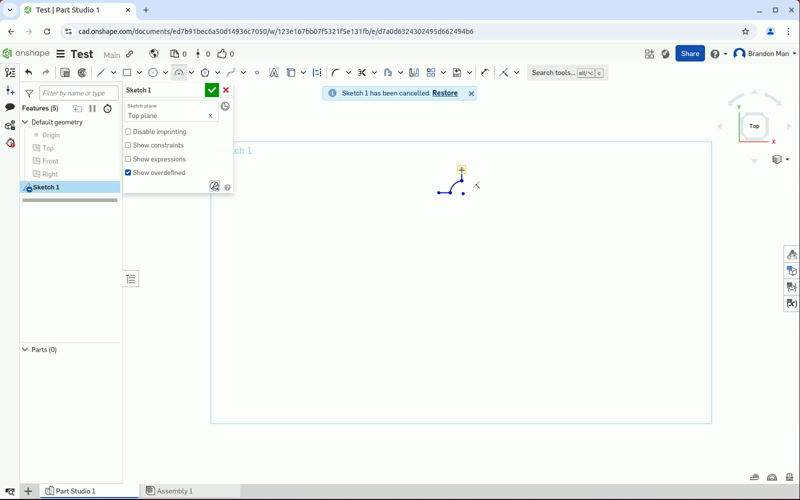
click(461, 169)
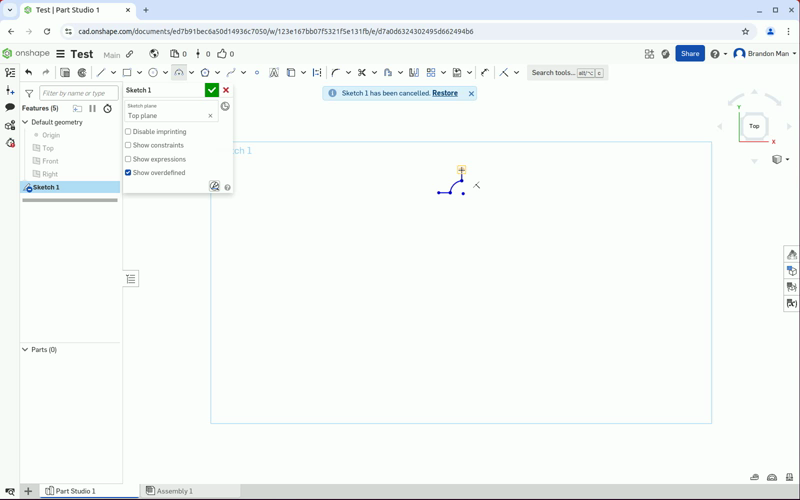
mouse_move(438, 192)
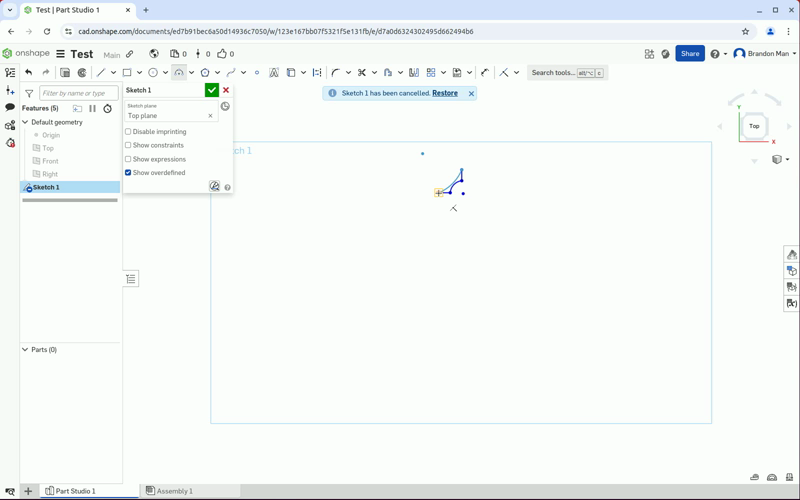
click(438, 192)
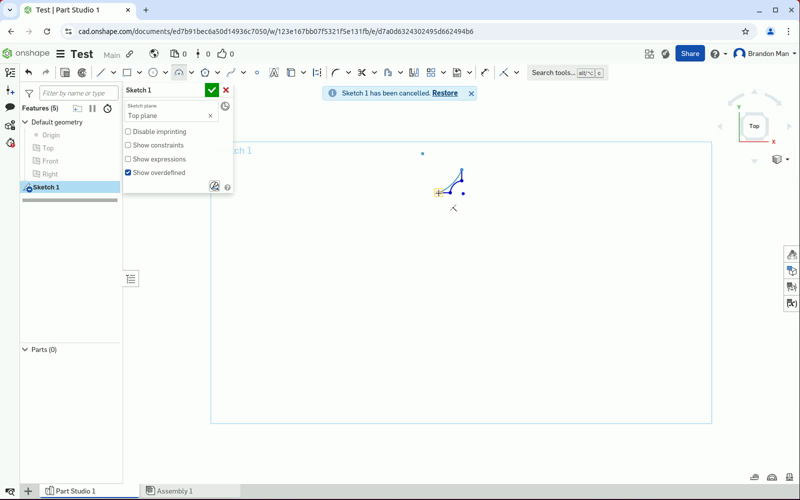
key_down(shift)
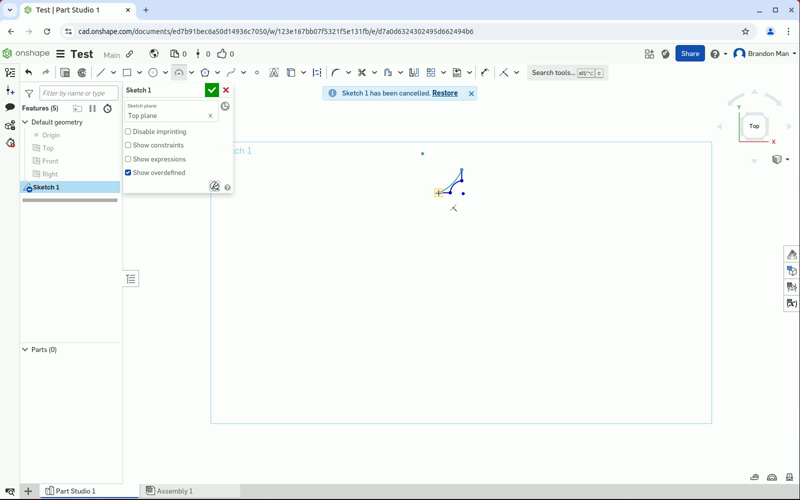
mouse_move(445, 176)
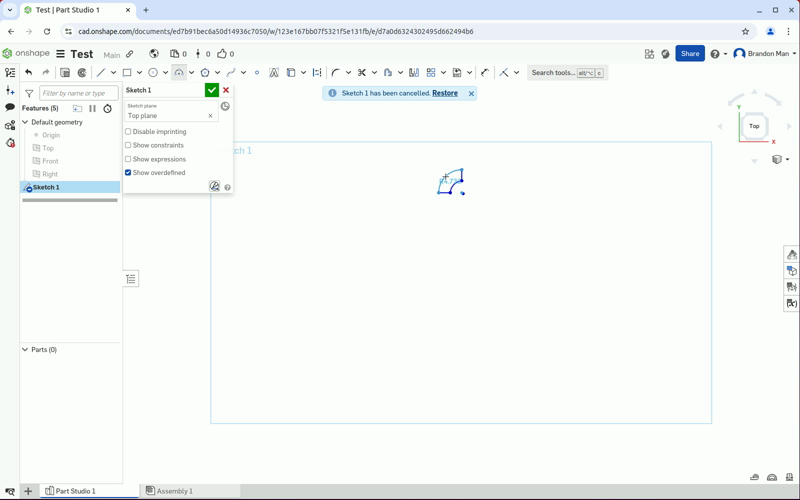
click(445, 176)
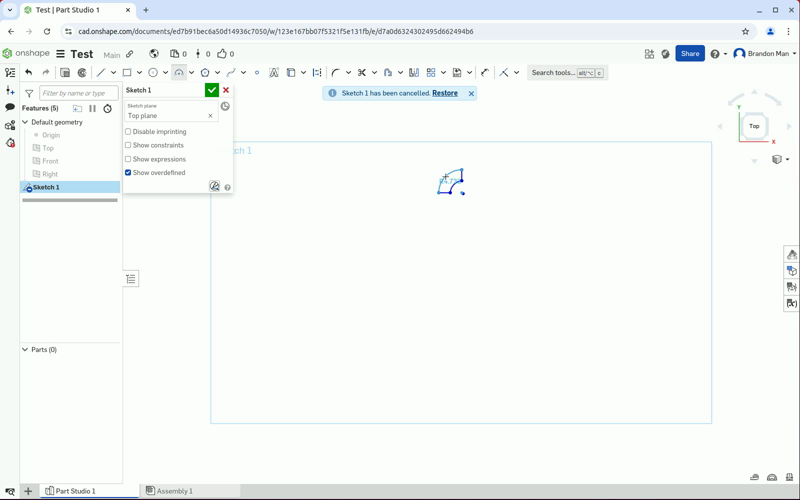
key_up(shift)
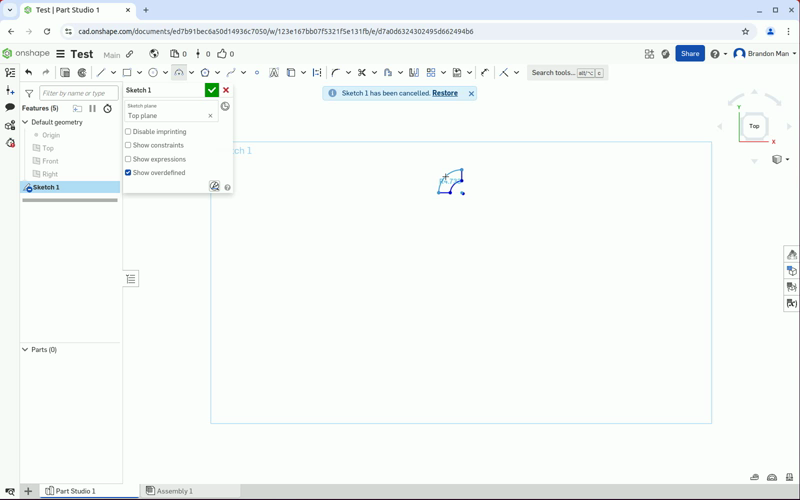
key(esc)
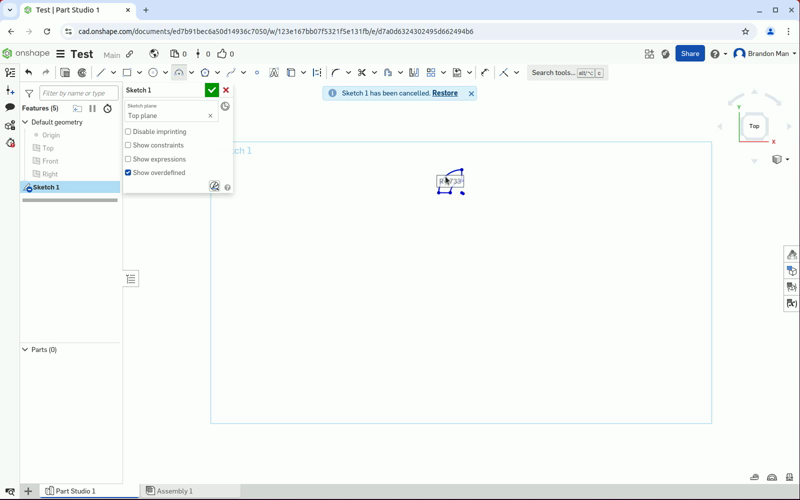
mouse_move(452, 175)
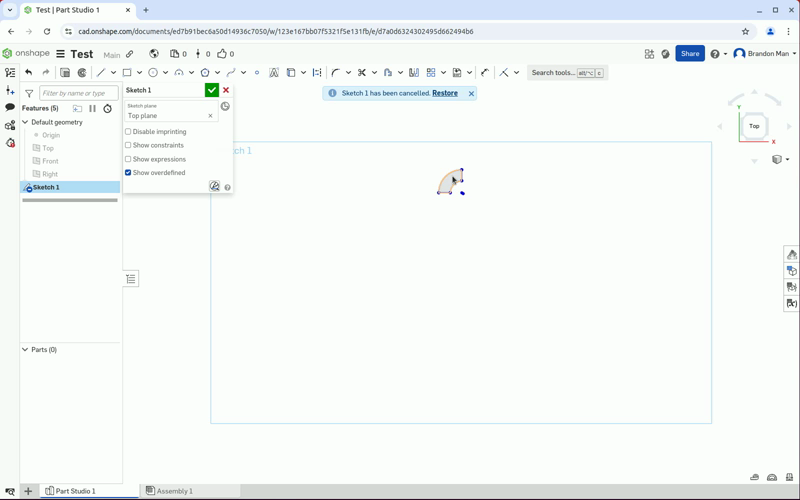
scroll(6)
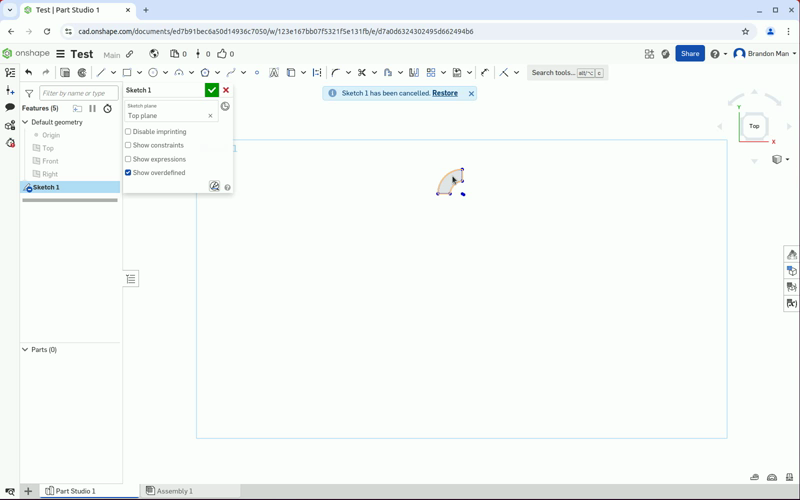
scroll(6)
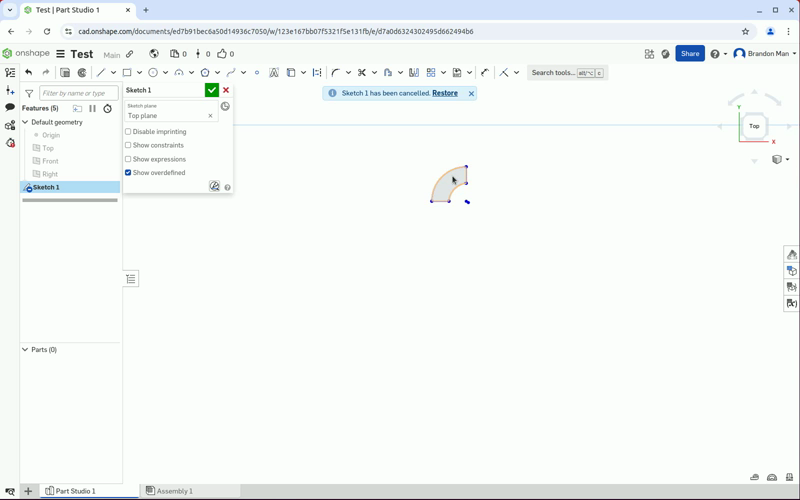
scroll(6)
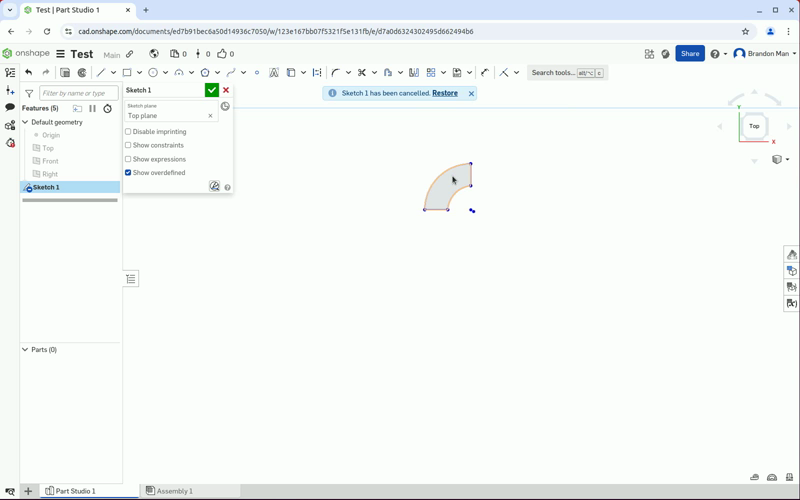
scroll(6)
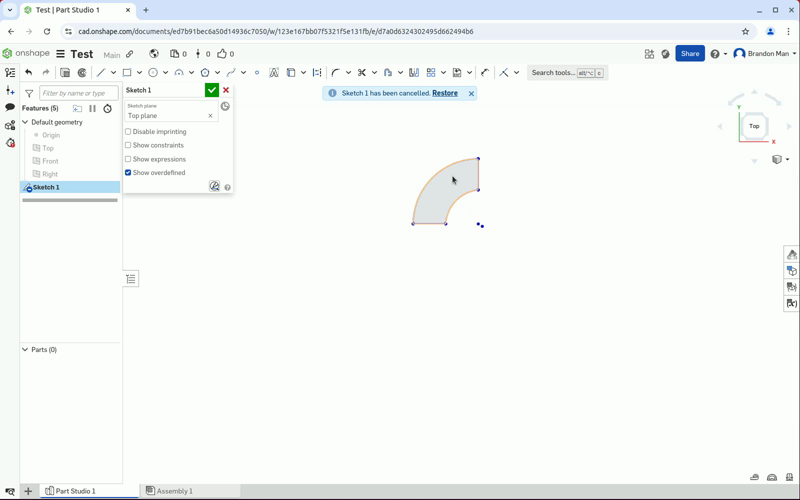
scroll(6)
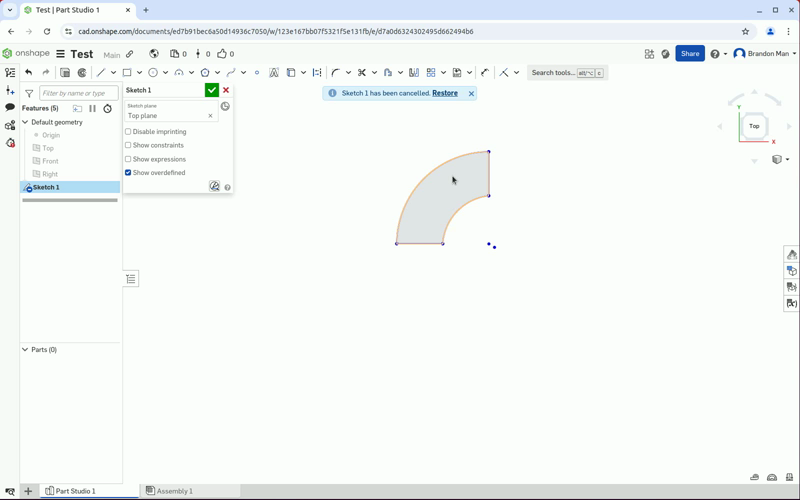
scroll(6)
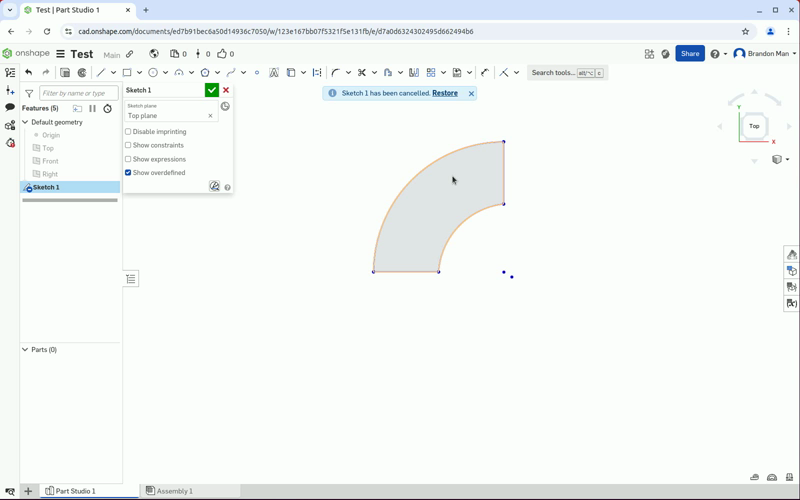
scroll(6)
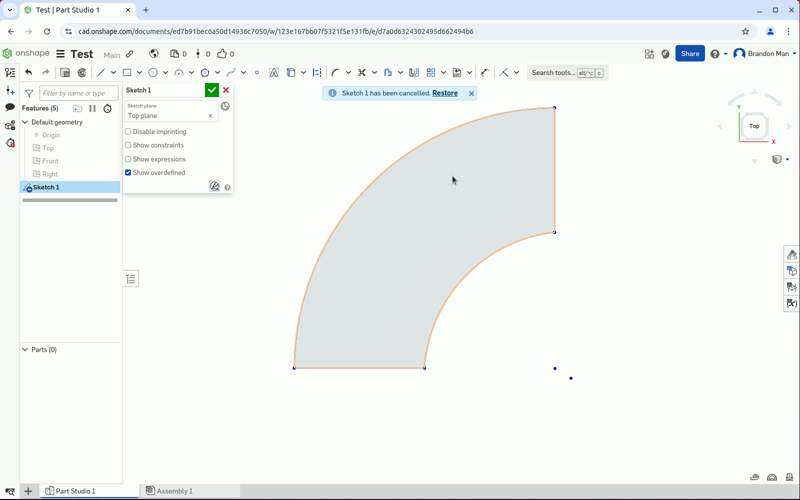
click(452, 175)
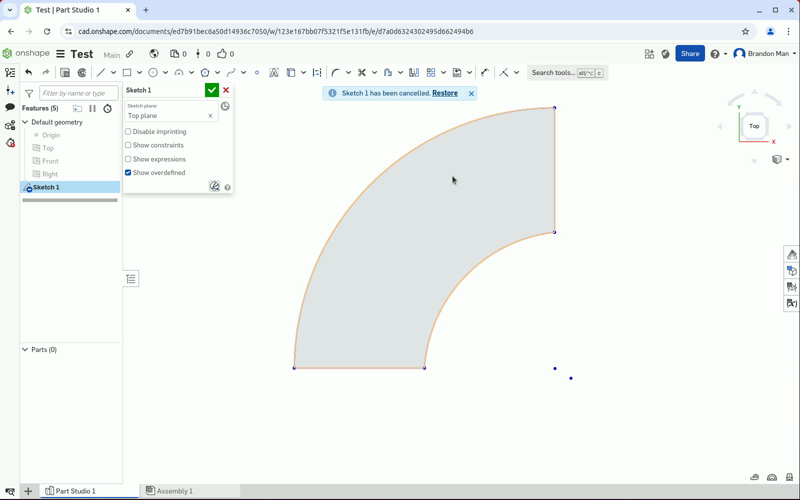
scroll(-6)
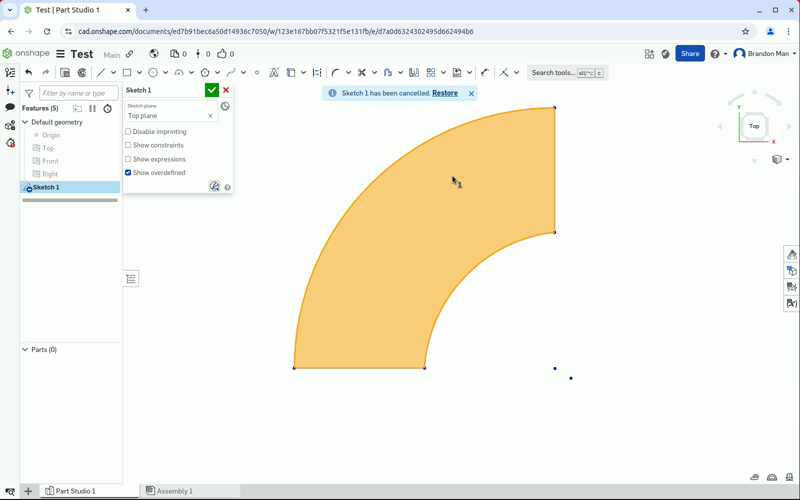
scroll(-6)
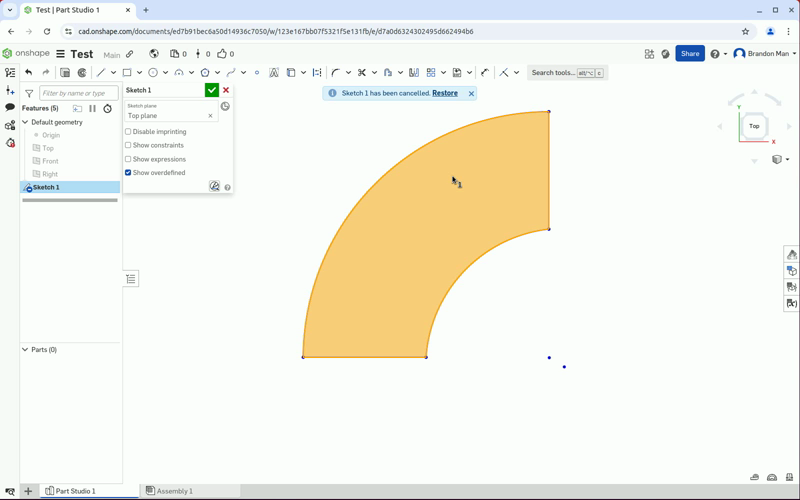
scroll(-6)
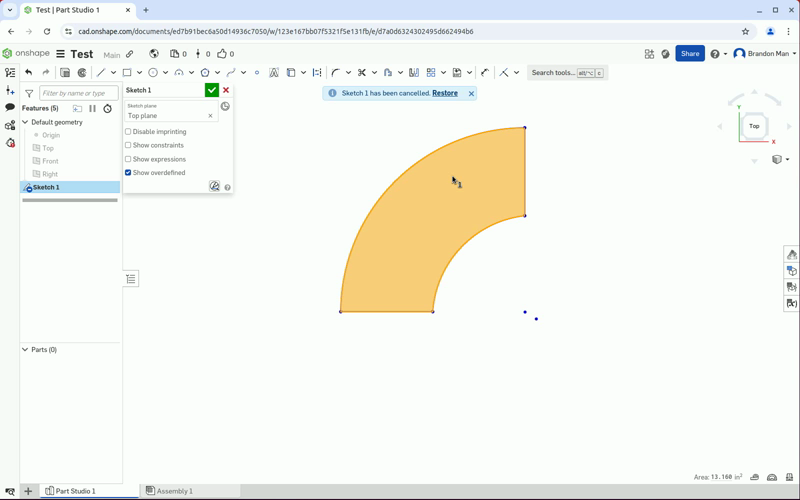
scroll(-6)
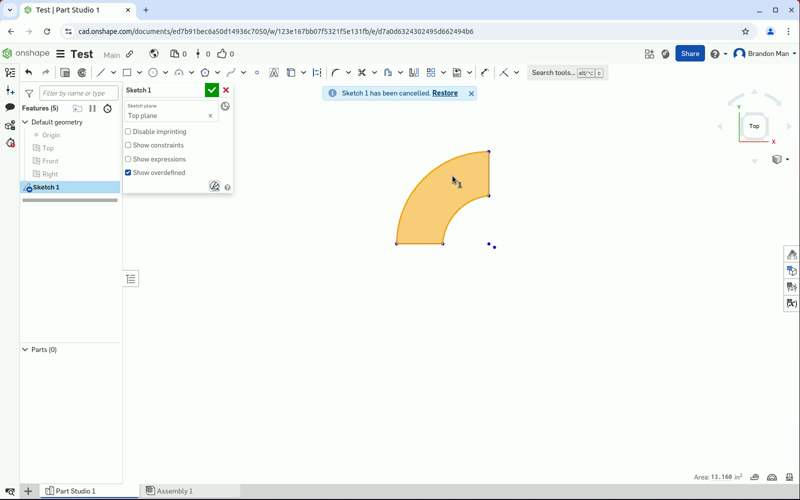
scroll(-6)
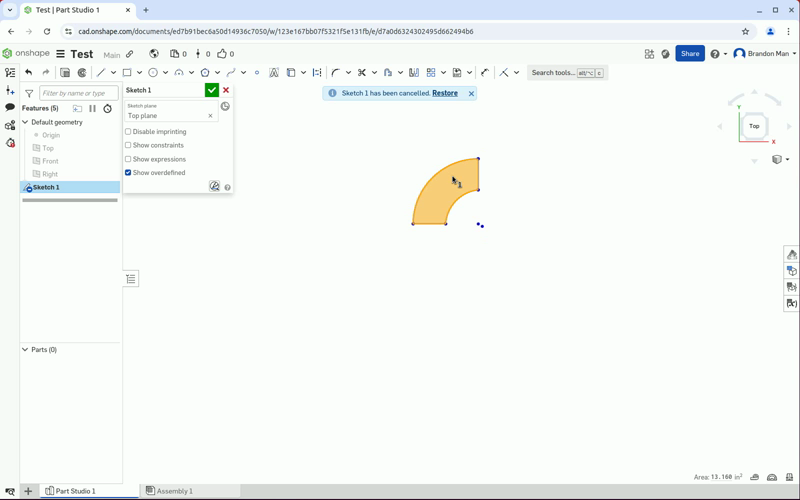
scroll(-6)
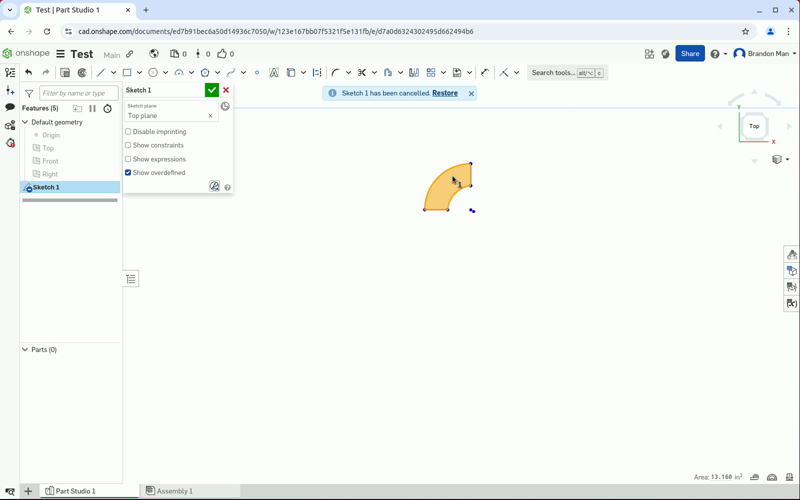
scroll(-6)
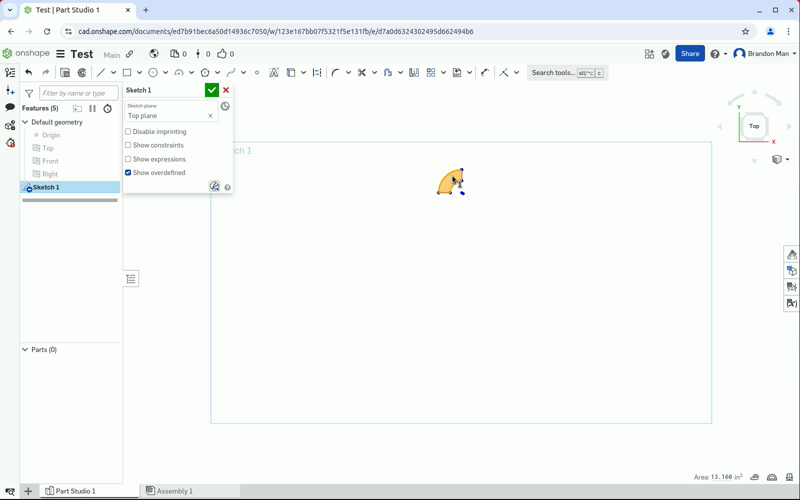
mouse_move(73, 352)
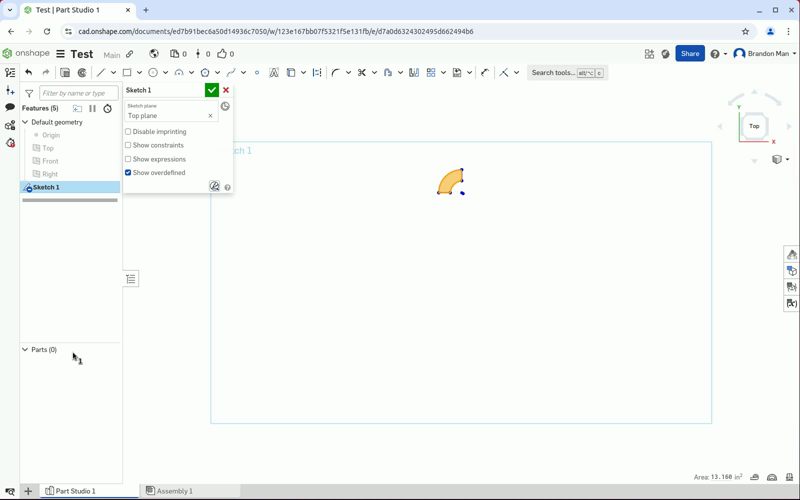
key(shift+y)
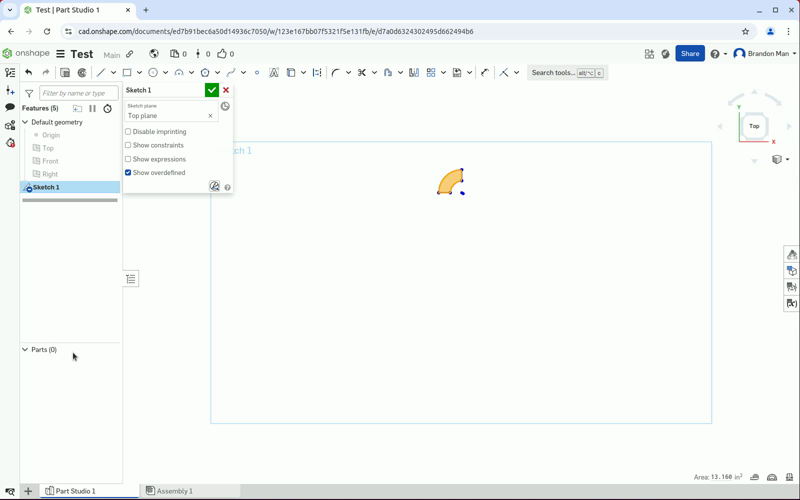
key(shift+e)
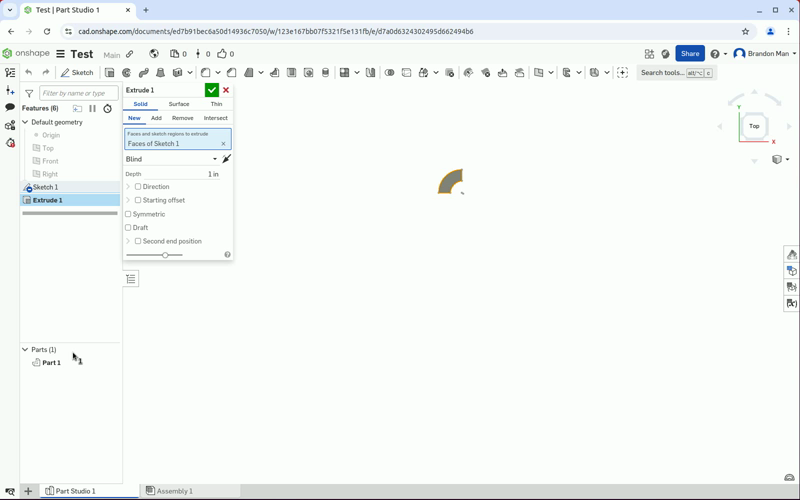
mouse_move(143, 106)
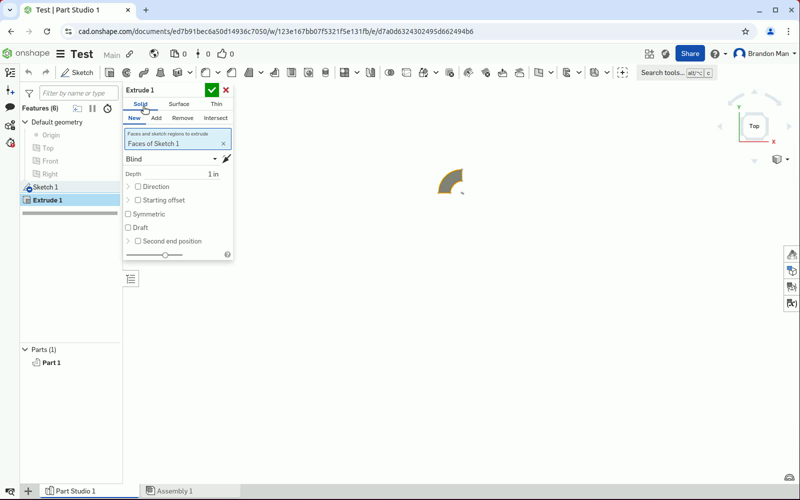
click(143, 106)
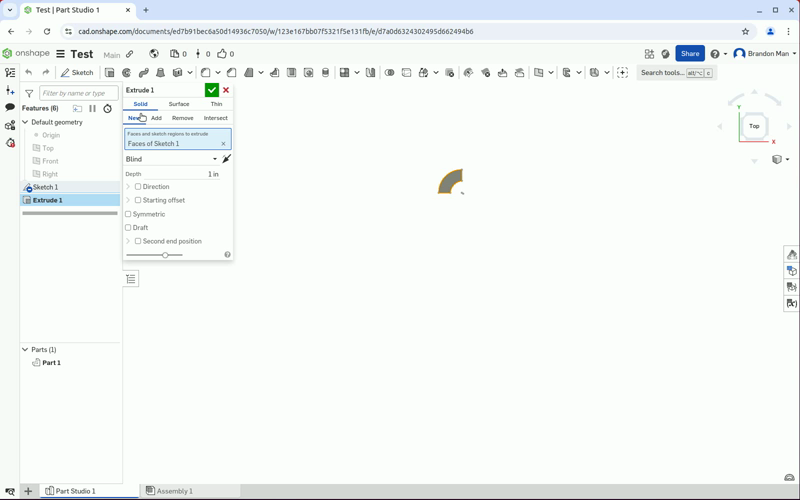
mouse_move(137, 120)
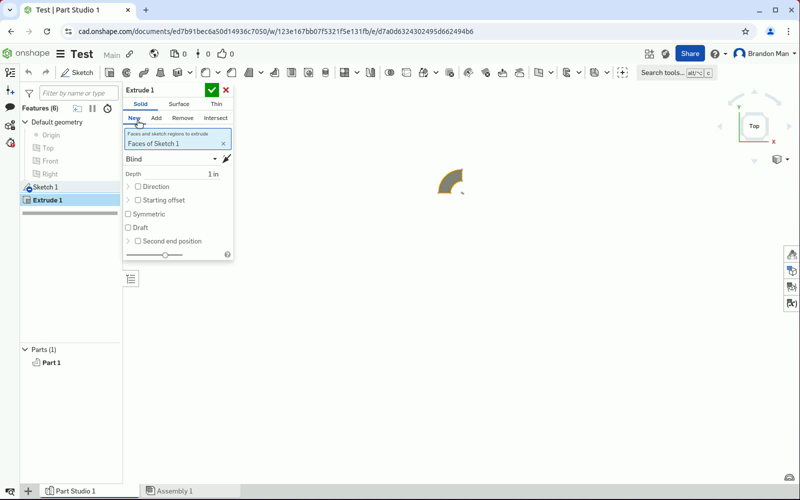
click(137, 120)
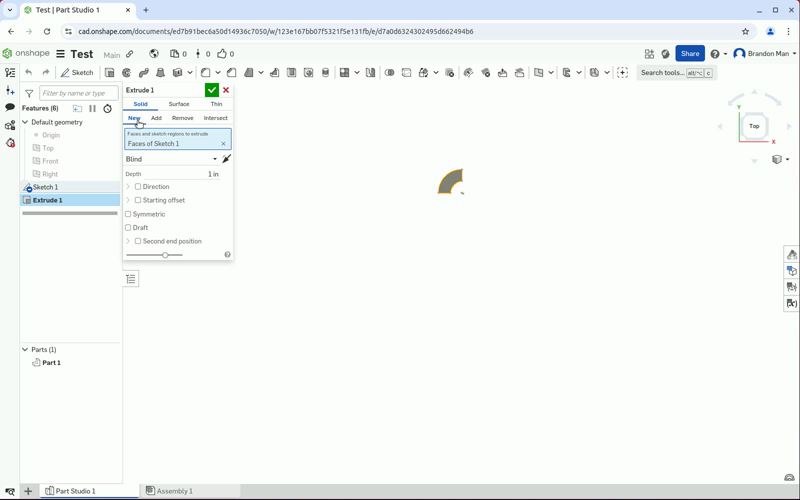
key(tab, 4)
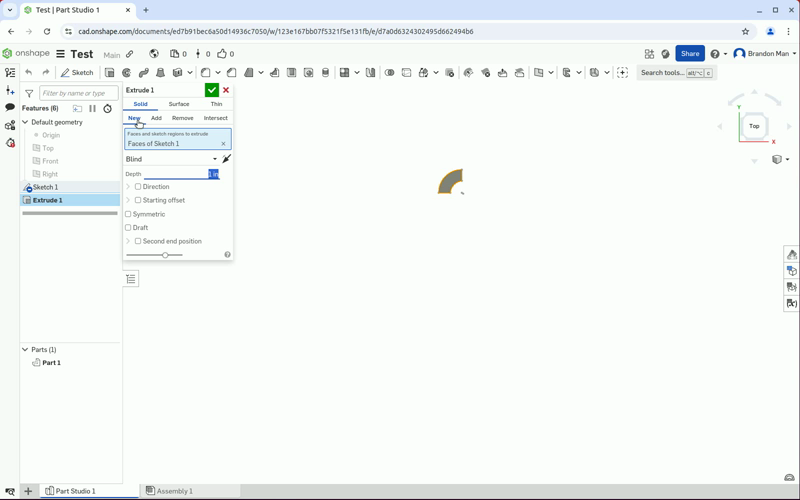
text(0.481)
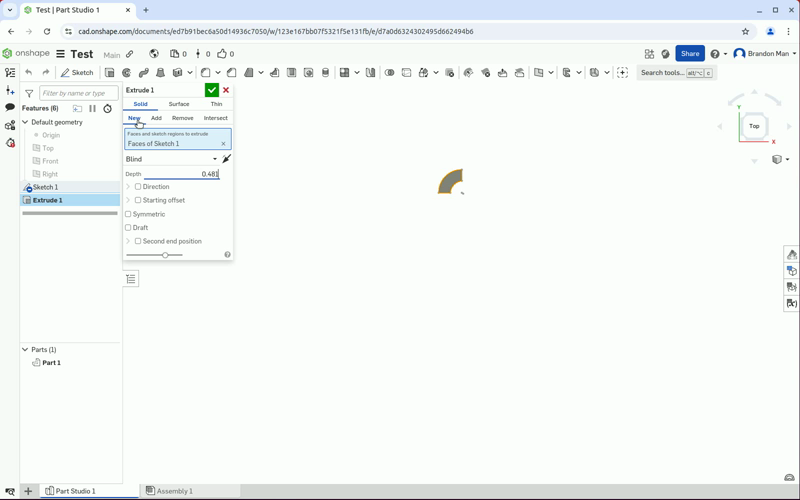
key(enter)
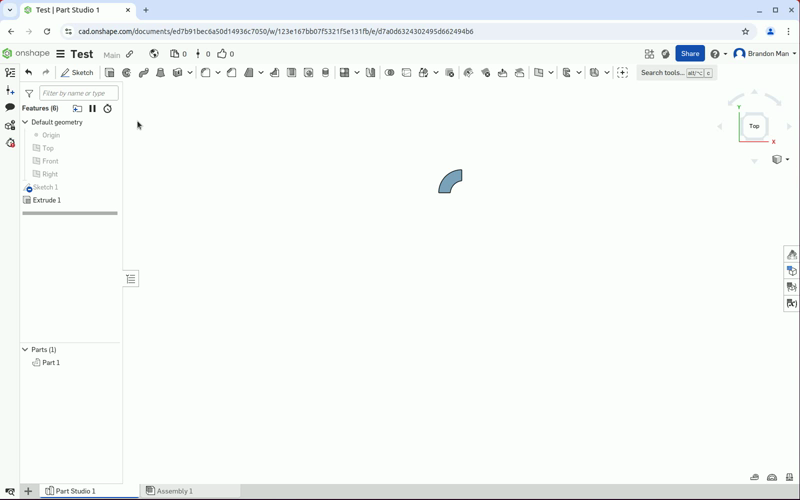
key(shift+h)
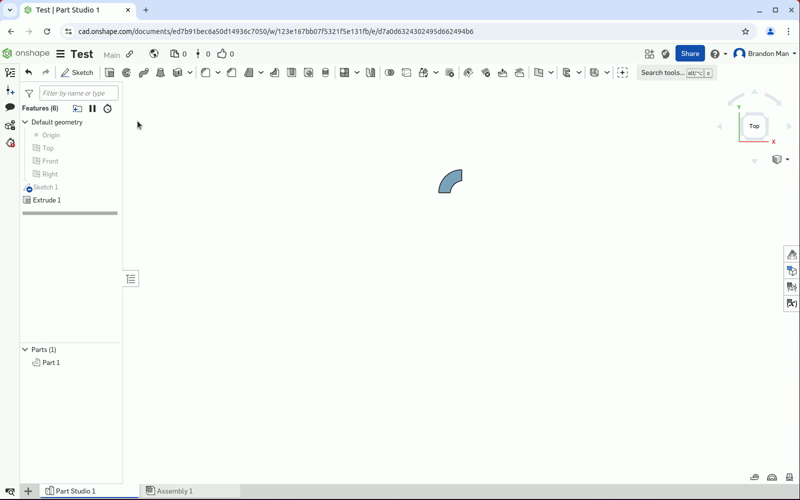
key(shift+h)
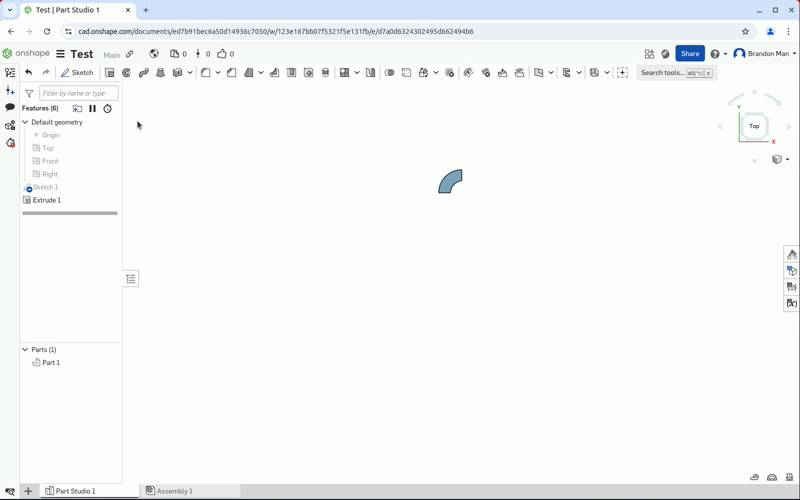
mouse_move(73, 189)
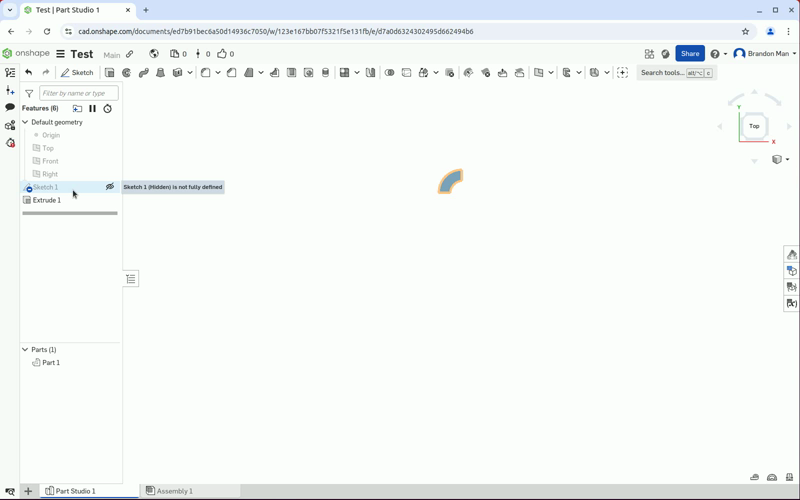
click(73, 189)
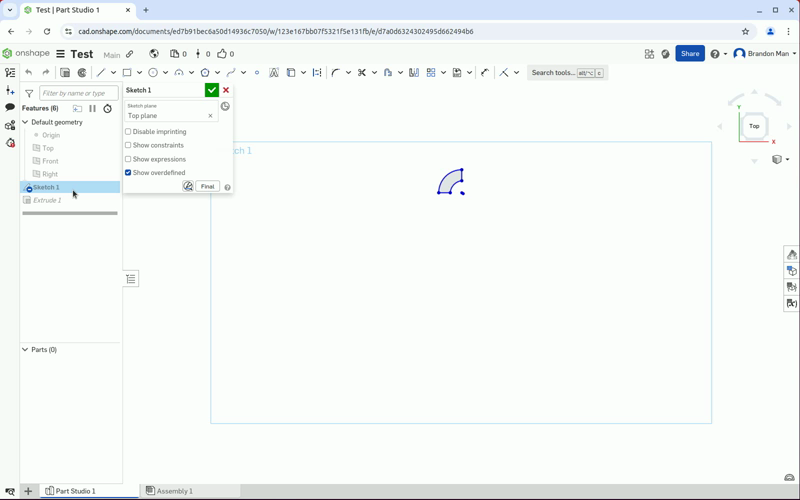
mouse_move(229, 92)
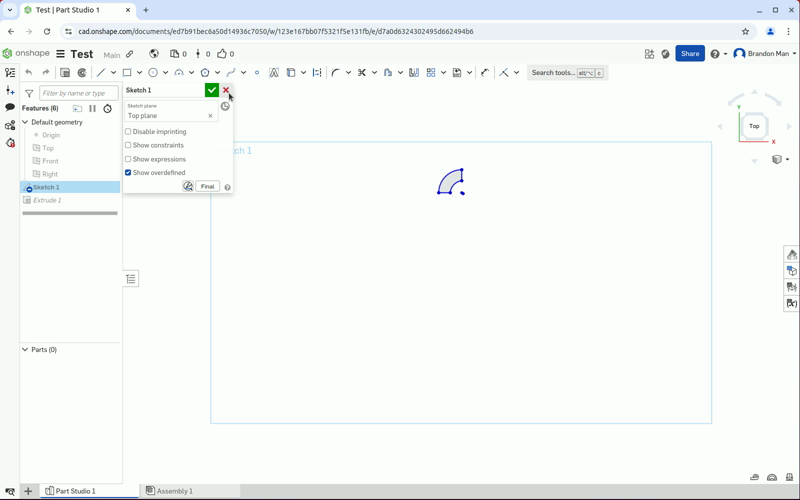
click(229, 92)
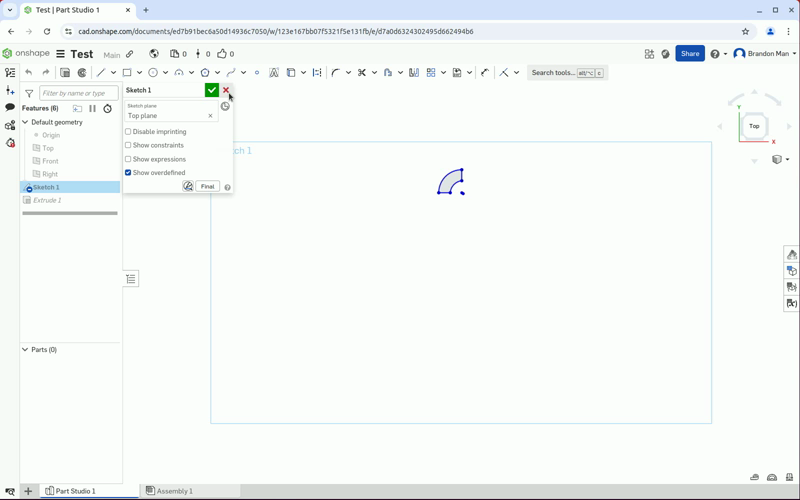
key(shift+s)
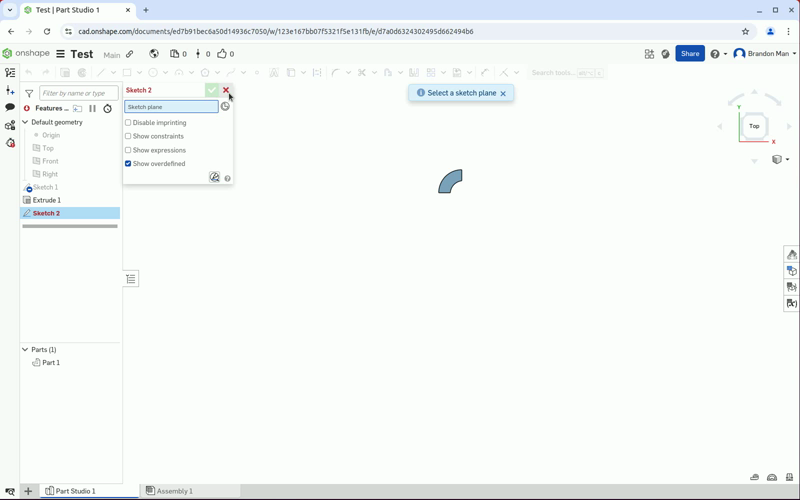
mouse_move(73, 150)
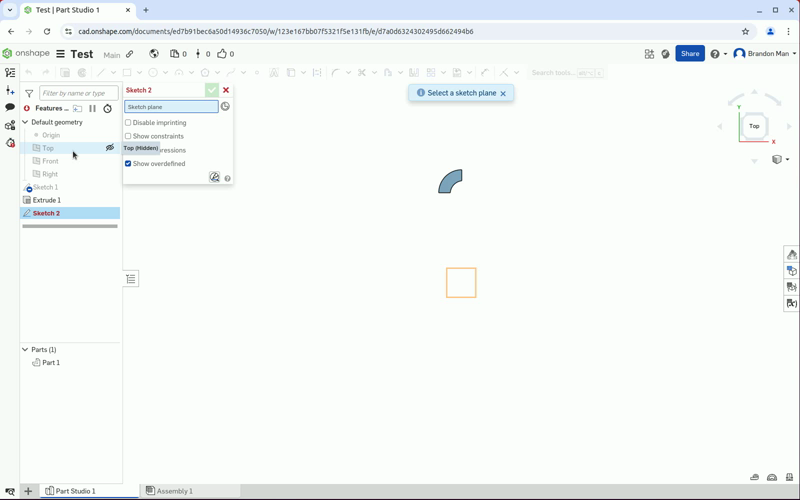
click(73, 150)
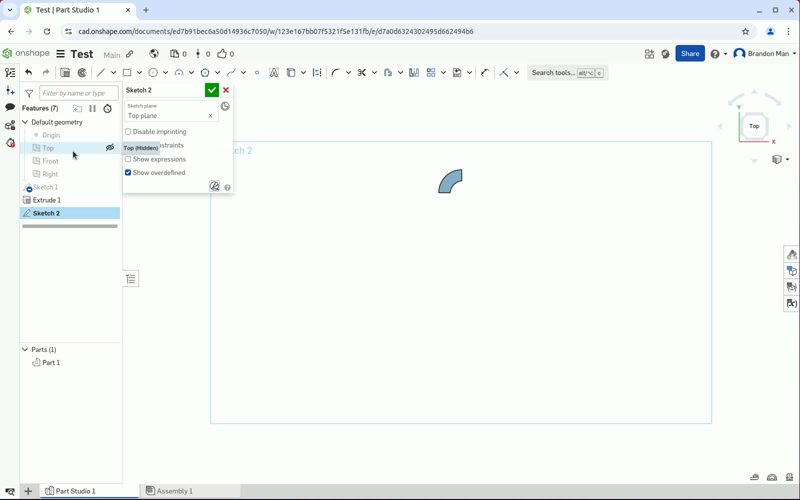
mouse_move(73, 352)
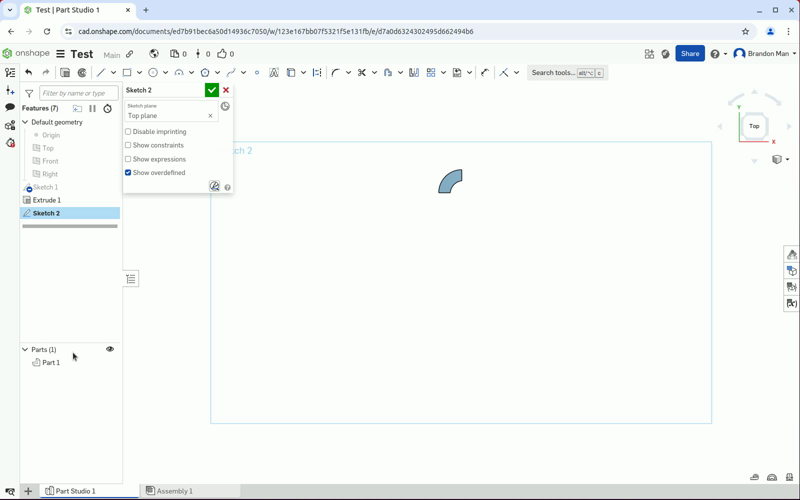
key(y)
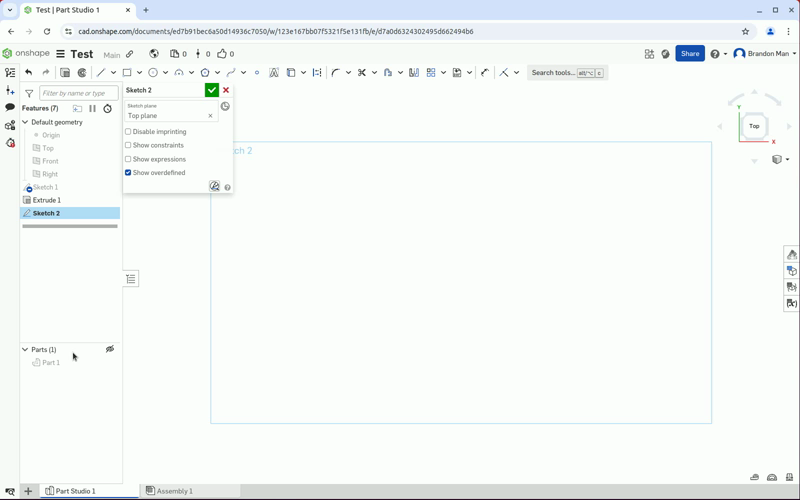
key(a)
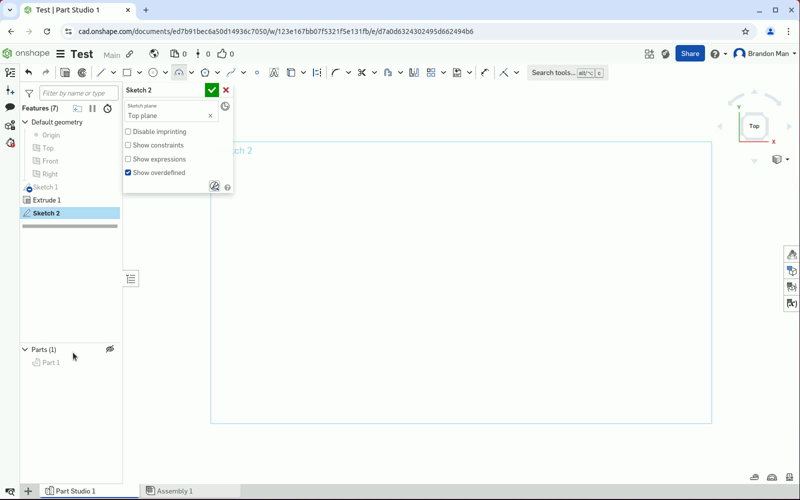
key_down(shift)
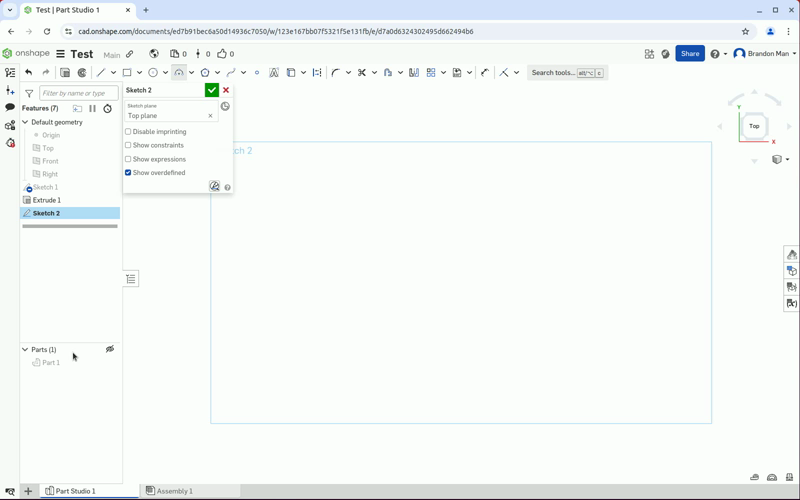
mouse_move(460, 182)
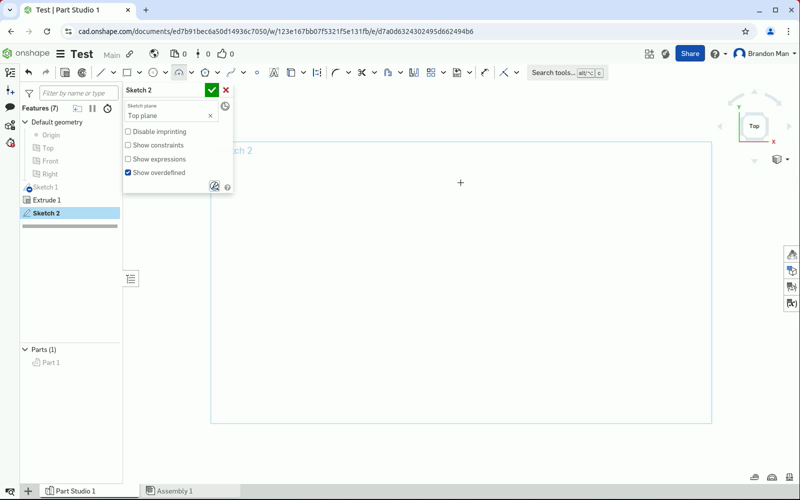
click(460, 182)
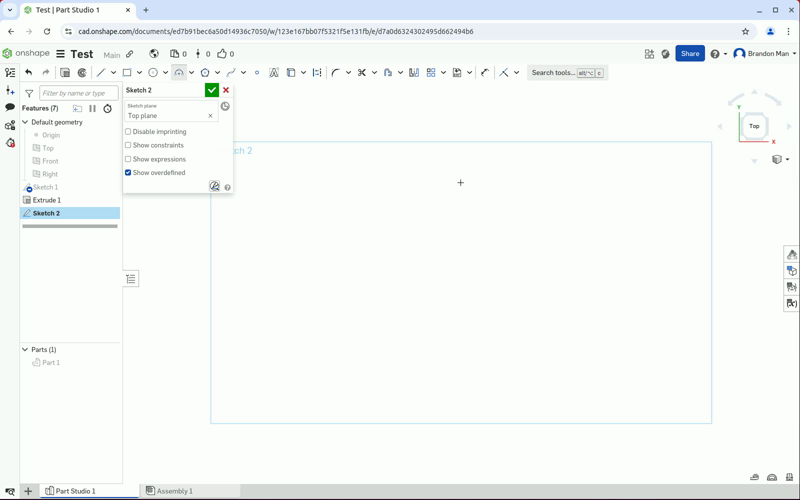
key_up(shift)
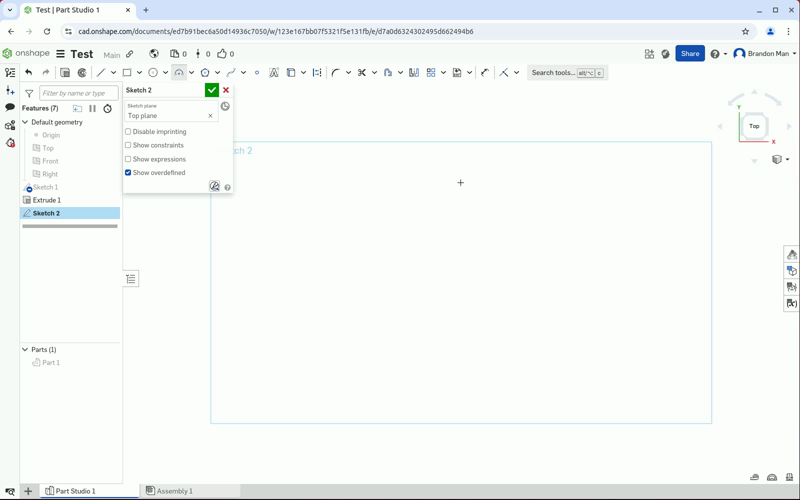
key_down(shift)
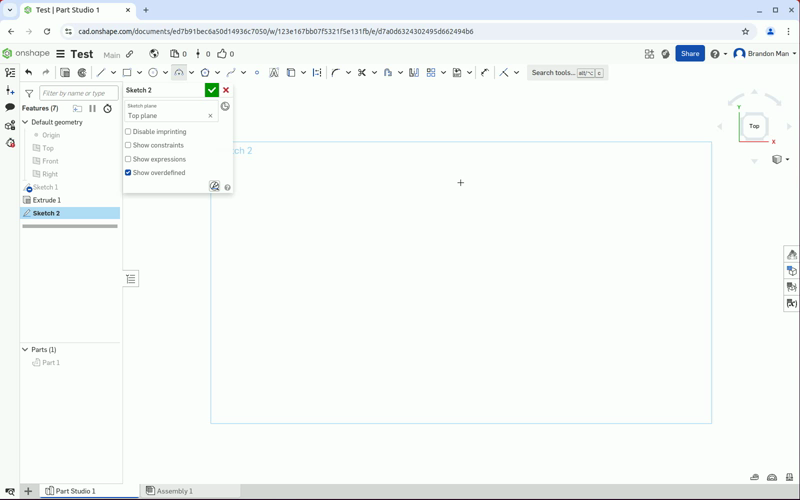
mouse_move(472, 193)
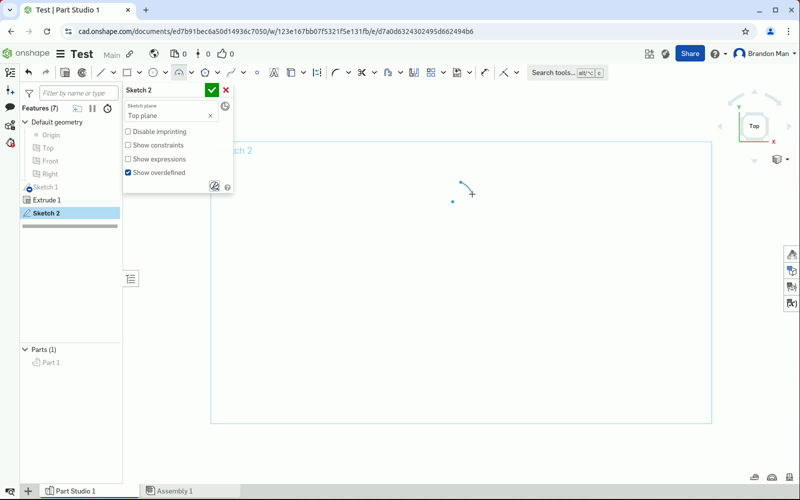
click(472, 193)
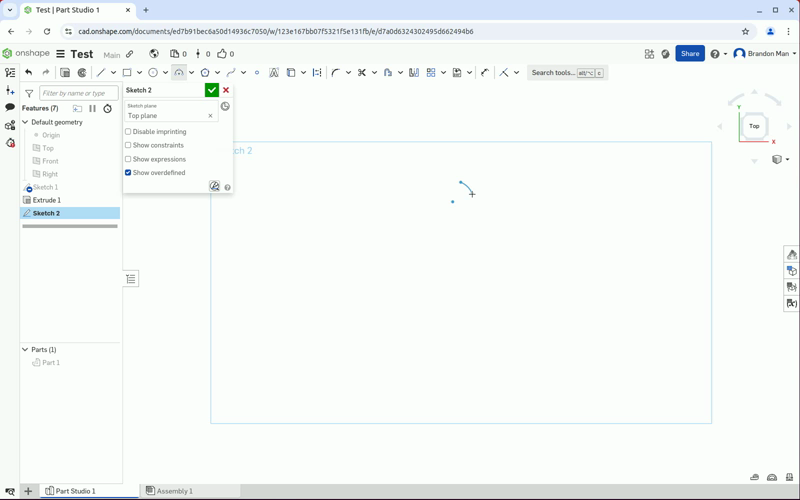
mouse_move(469, 185)
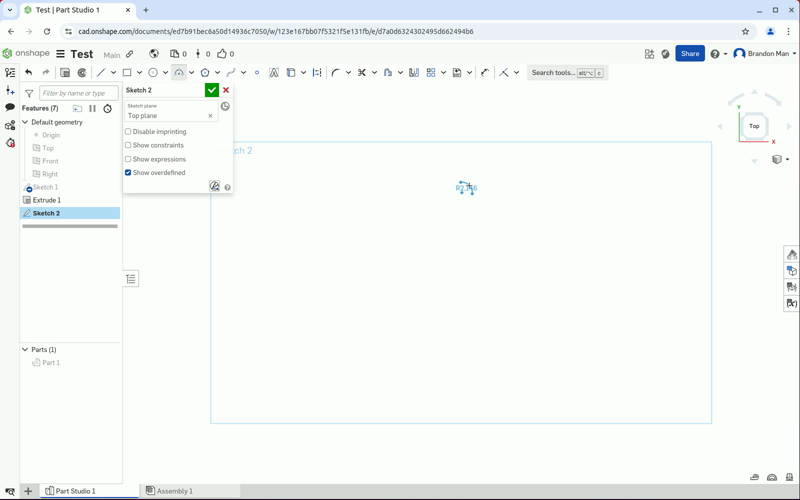
click(469, 185)
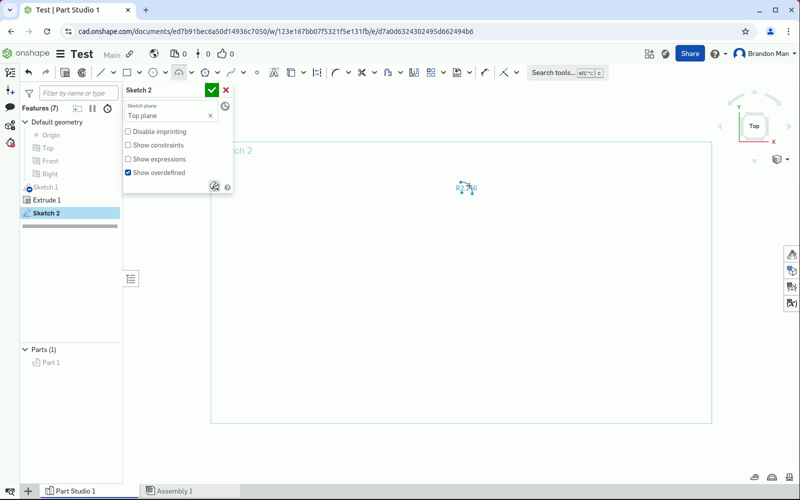
key_up(shift)
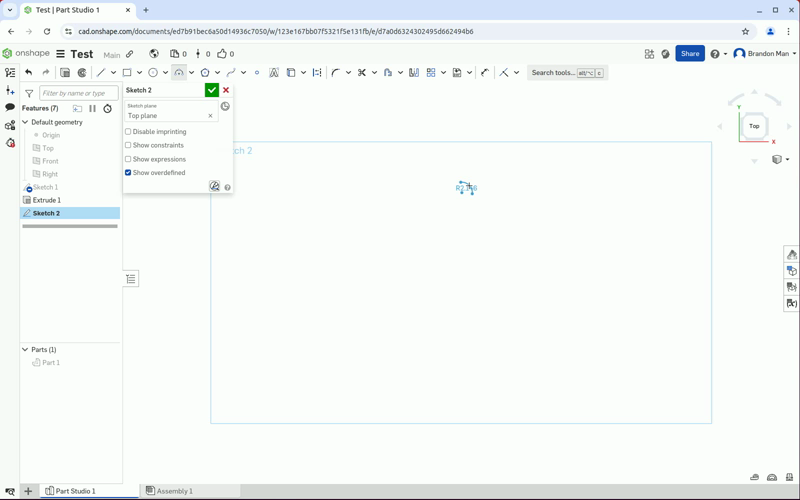
key(esc)
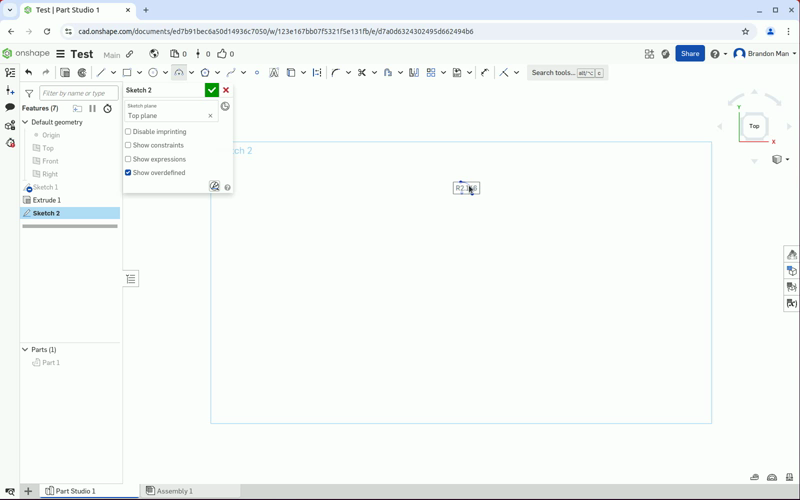
key(l)
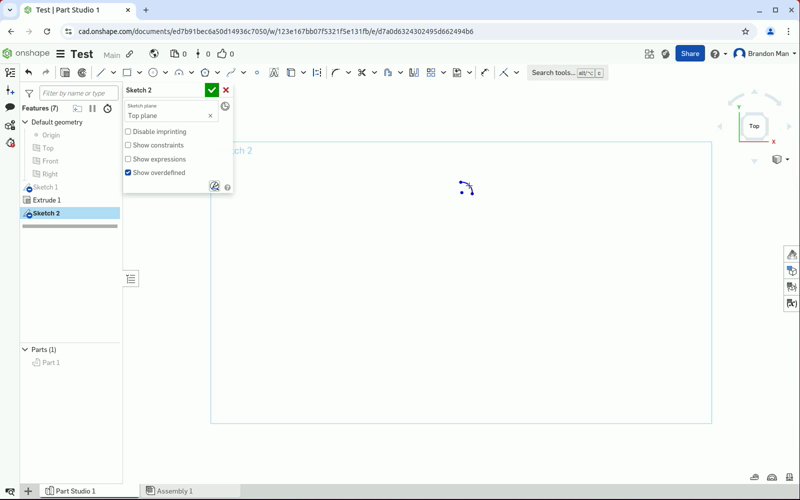
mouse_move(472, 193)
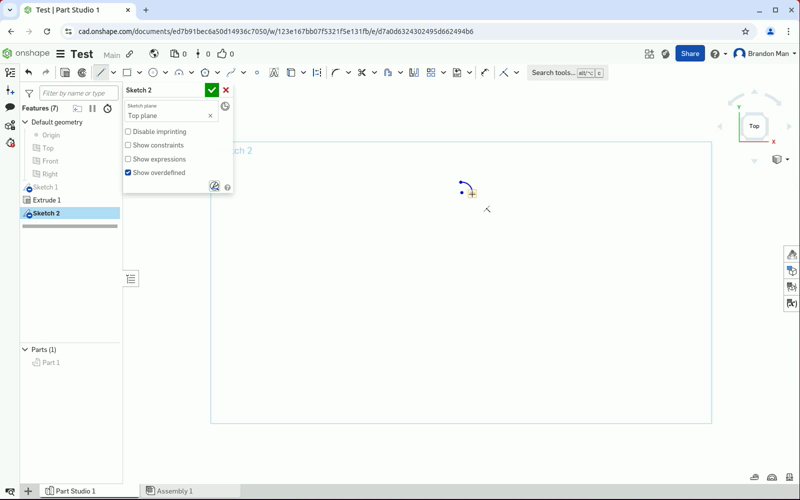
click(472, 193)
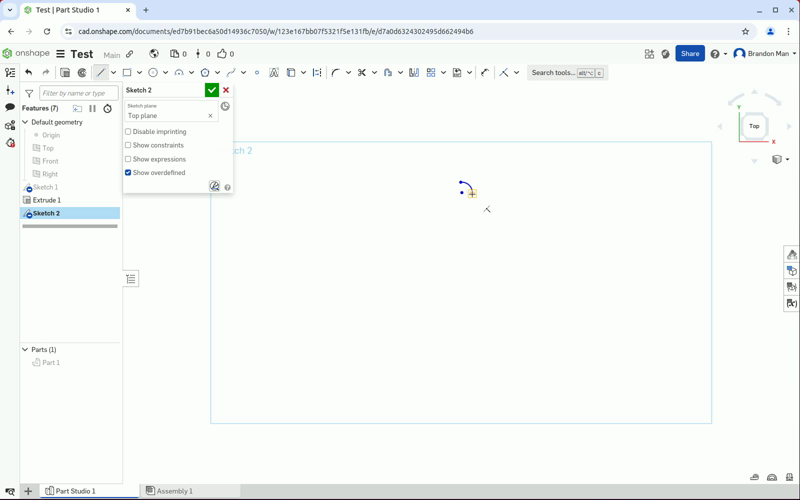
key_down(shift)
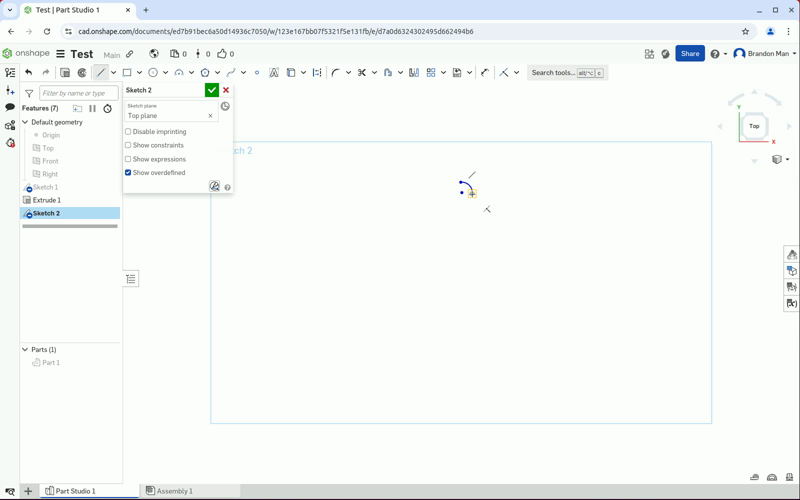
mouse_move(502, 193)
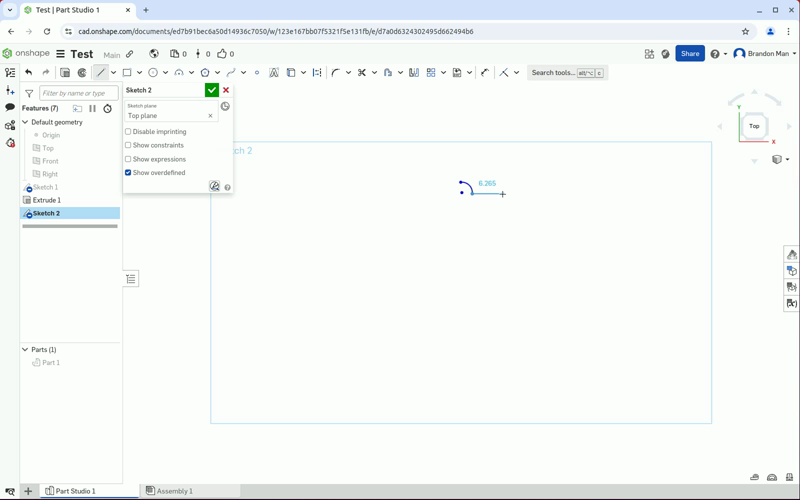
mouse_move(483, 193)
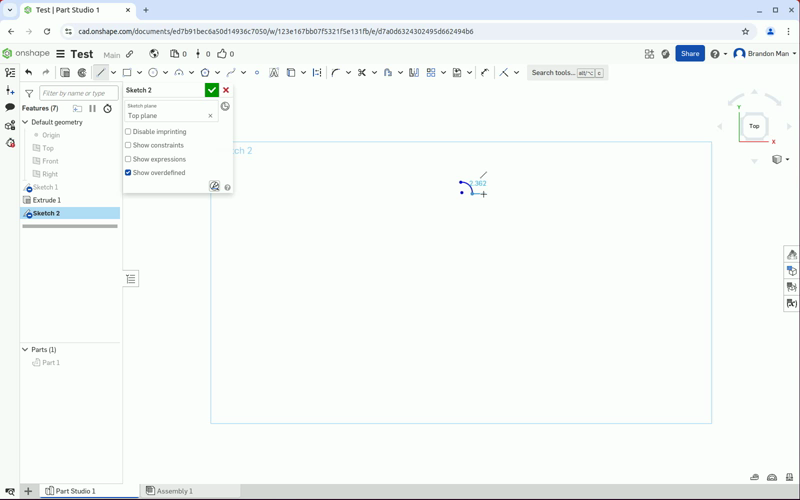
click(483, 193)
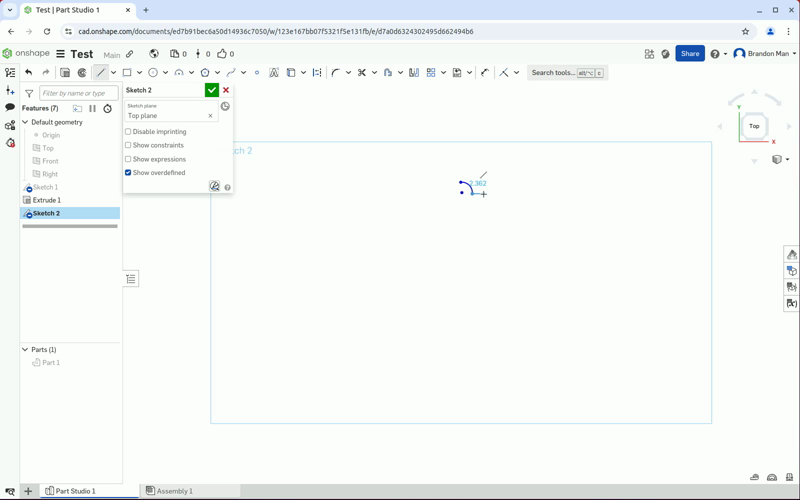
key_up(shift)
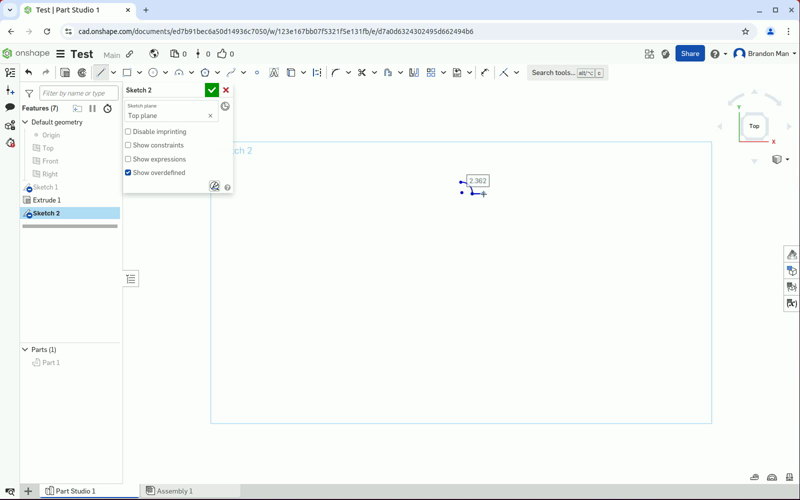
key(esc)
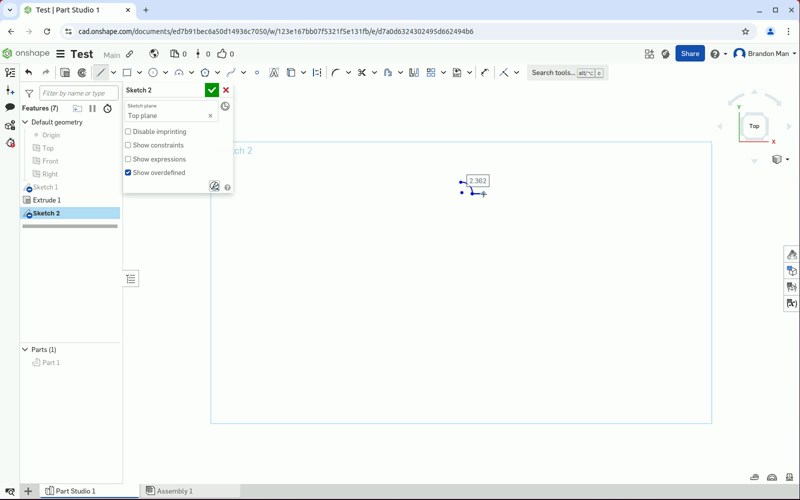
key(a)
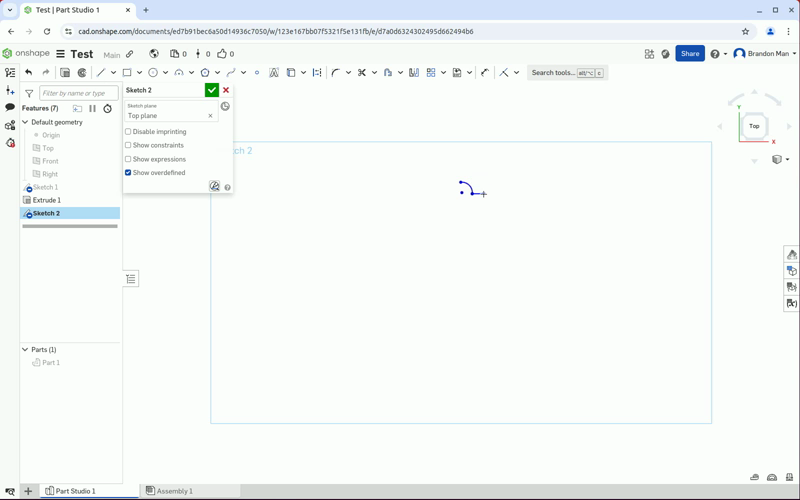
mouse_move(483, 193)
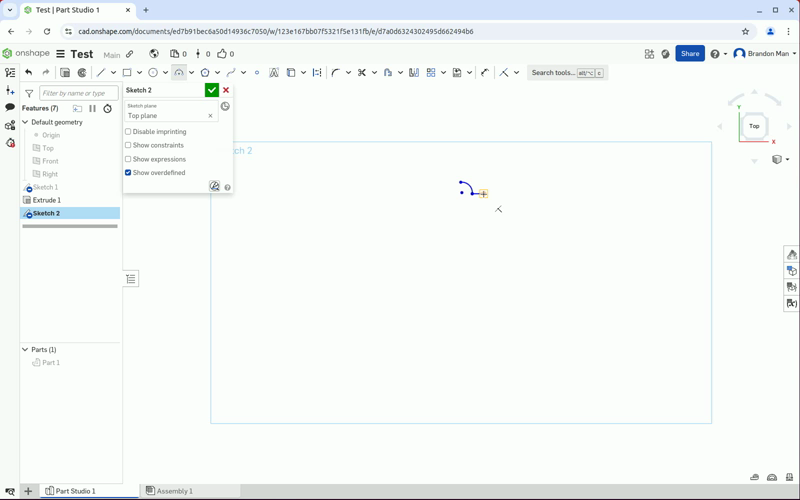
click(483, 193)
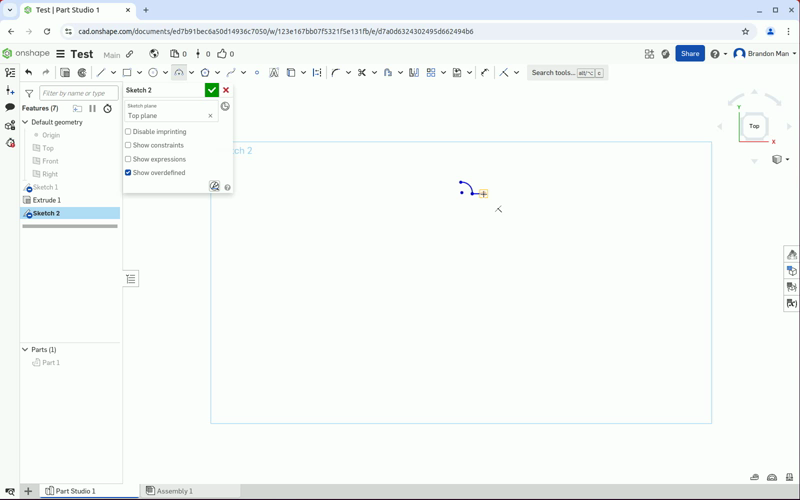
key_down(shift)
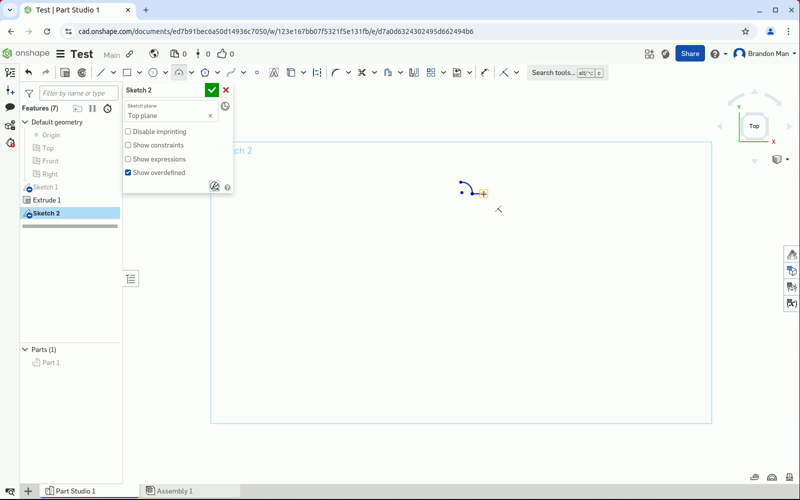
mouse_move(460, 170)
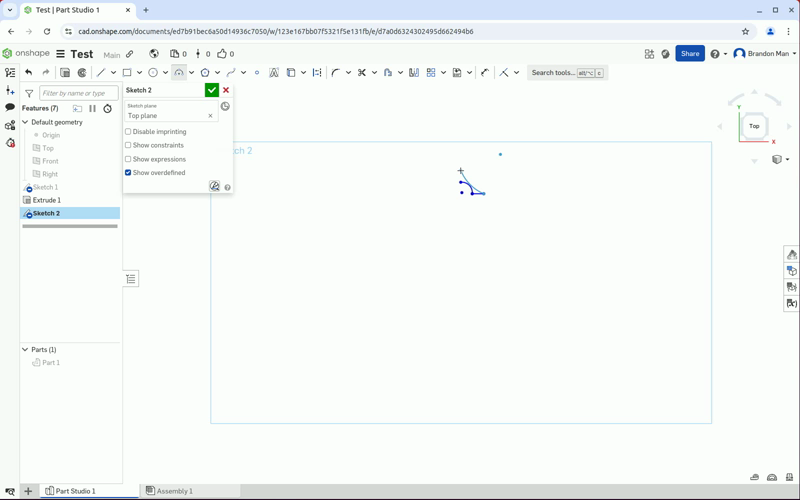
click(460, 170)
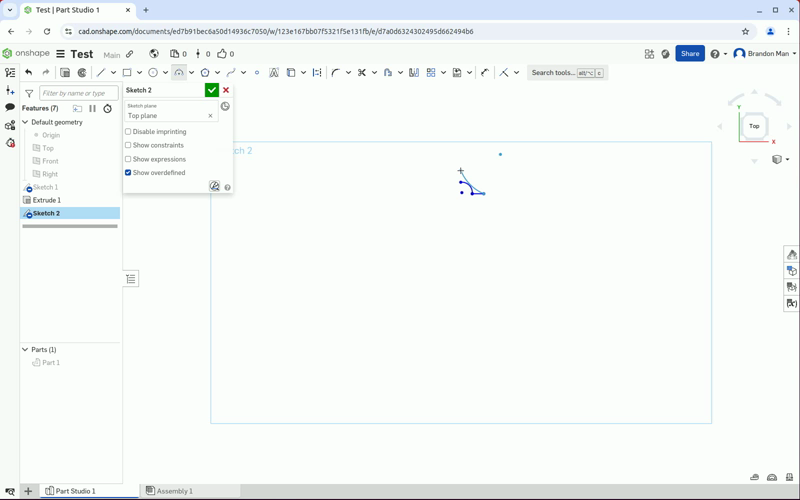
mouse_move(477, 177)
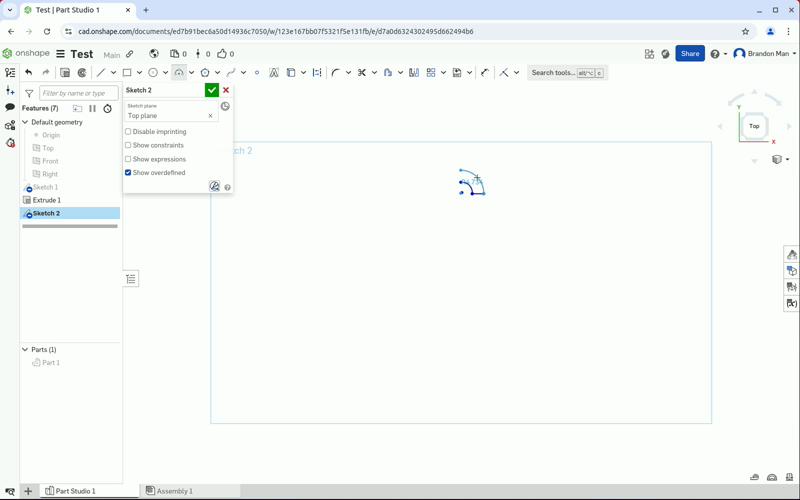
click(477, 177)
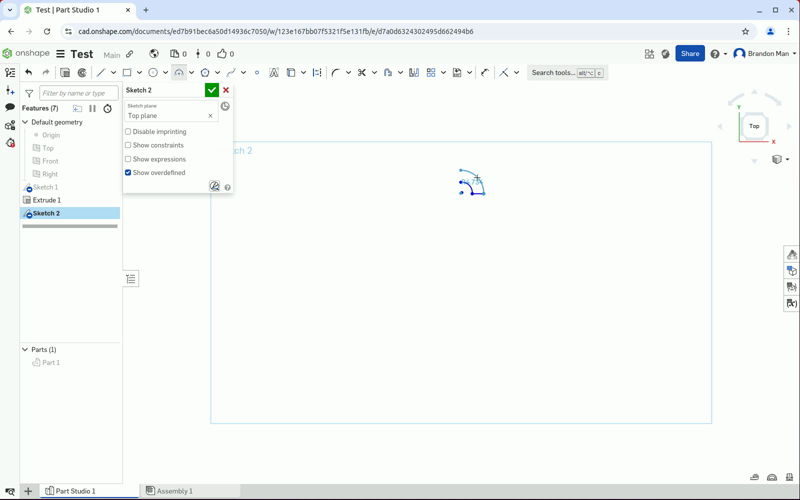
key_up(shift)
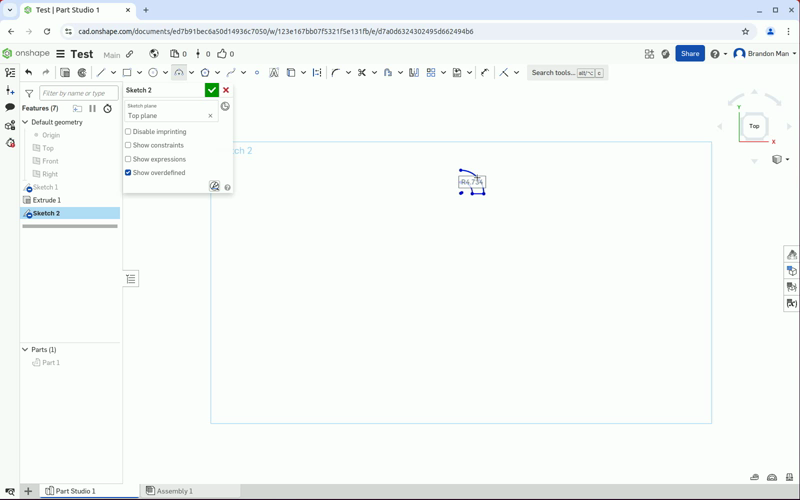
key(esc)
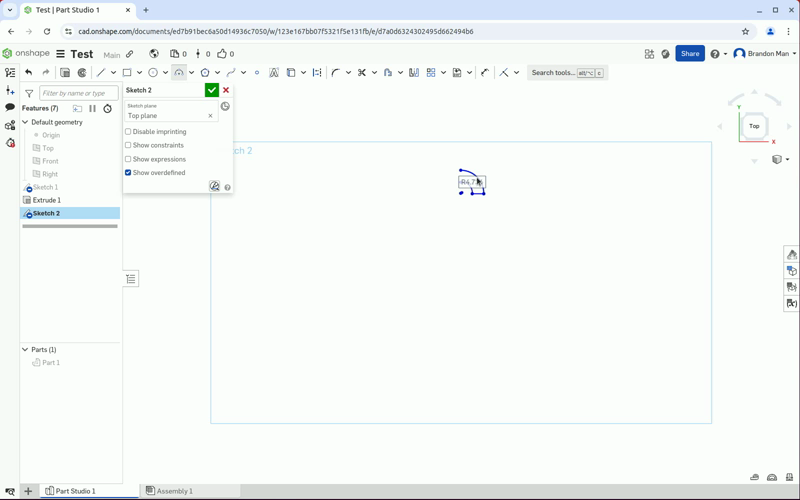
key(l)
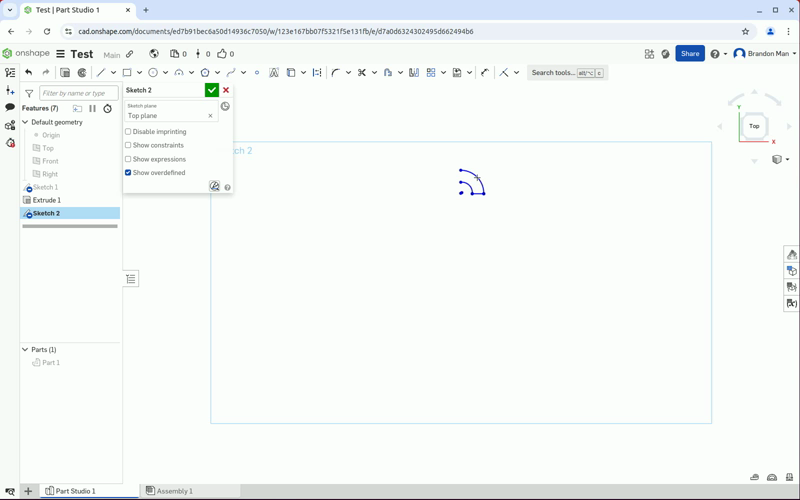
mouse_move(460, 170)
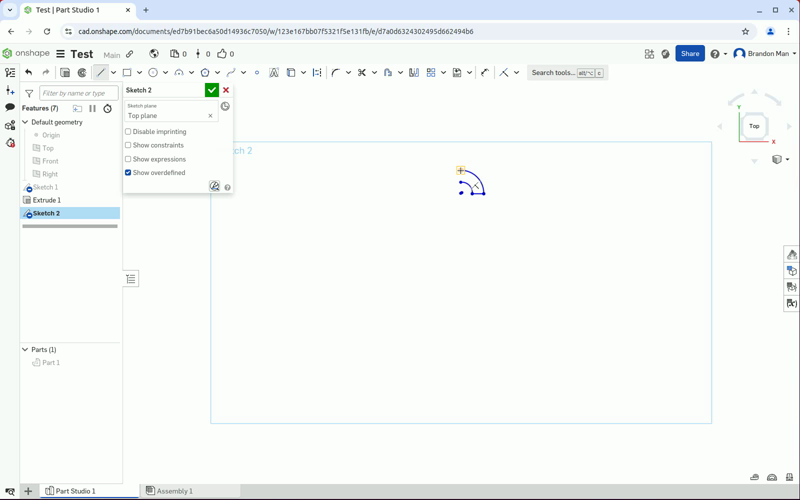
click(460, 170)
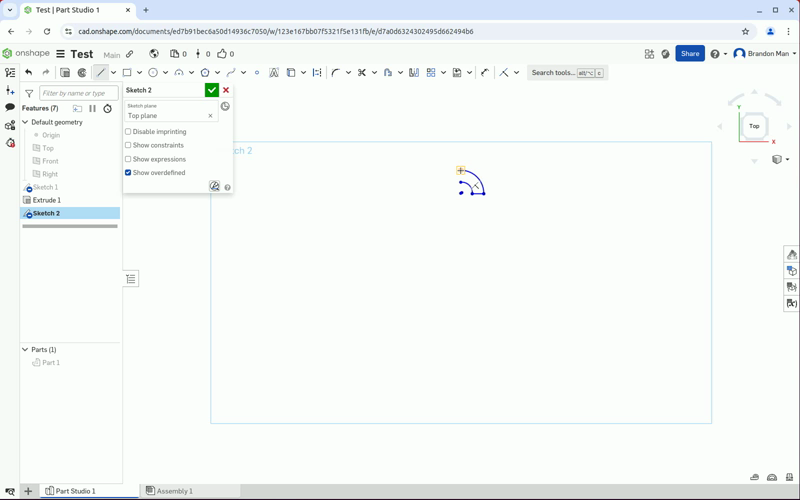
mouse_move(490, 170)
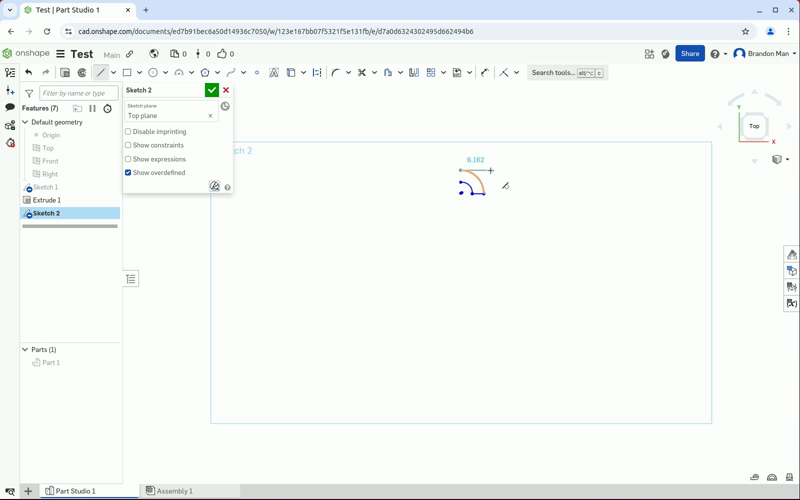
key_down(shift)
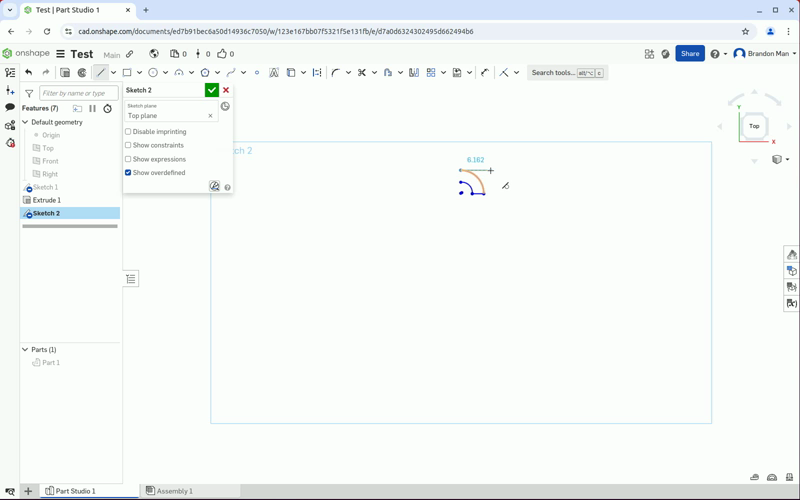
mouse_move(460, 182)
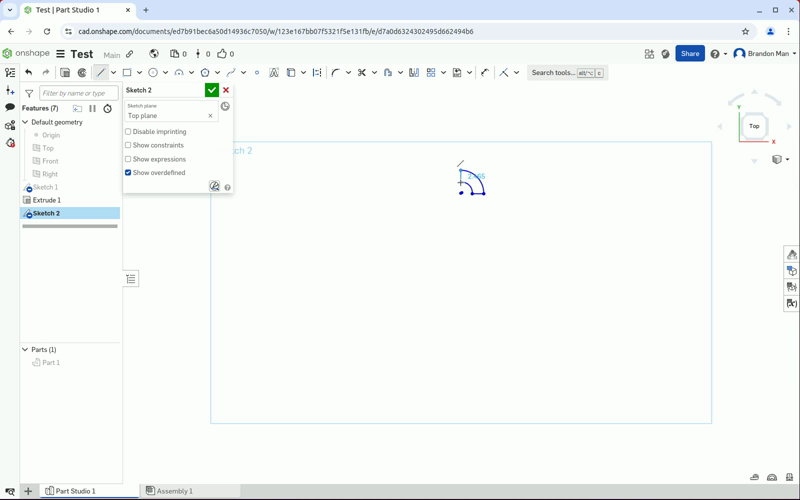
key_up(shift)
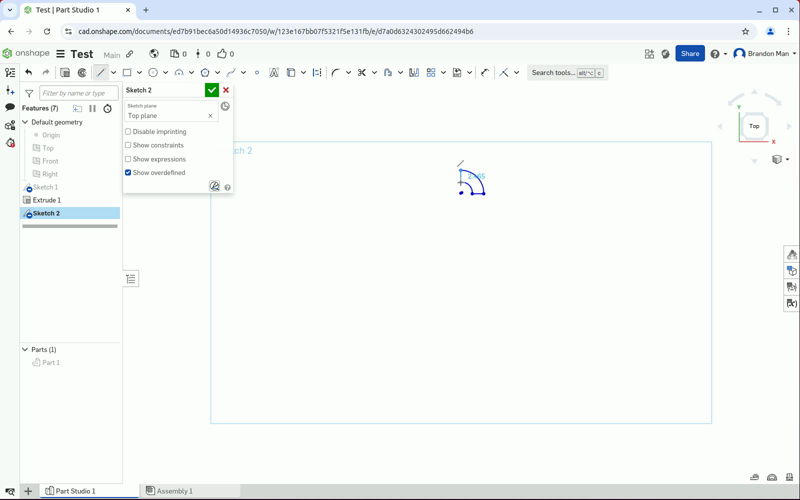
click(460, 182)
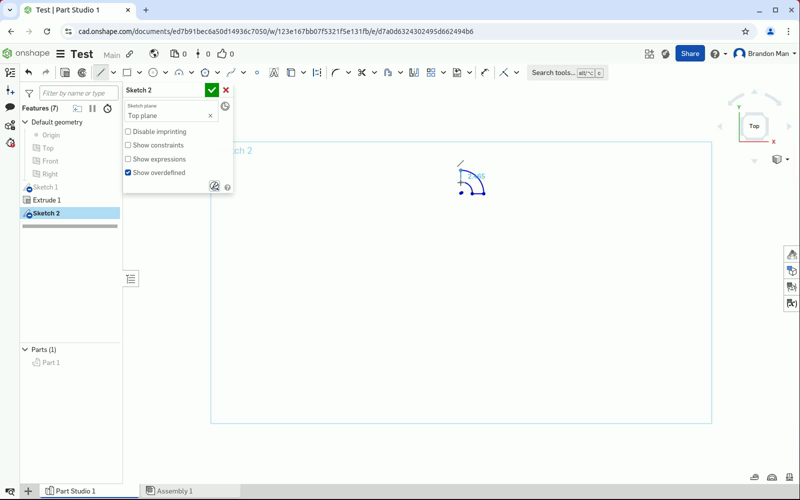
key(esc)
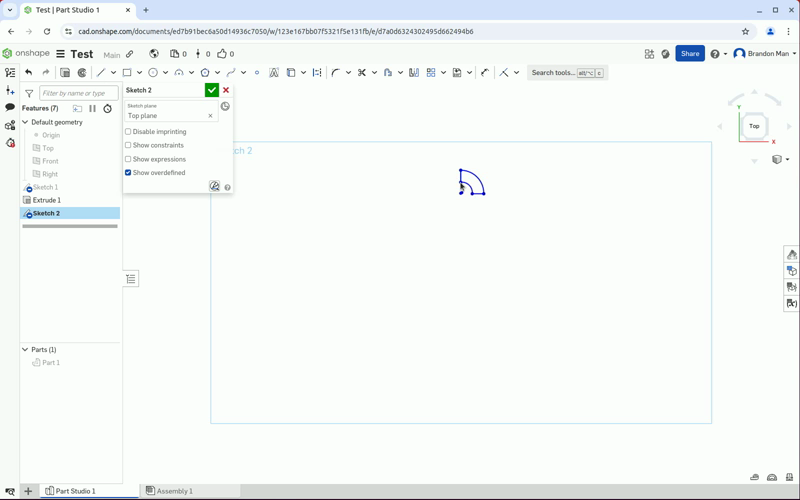
mouse_move(479, 191)
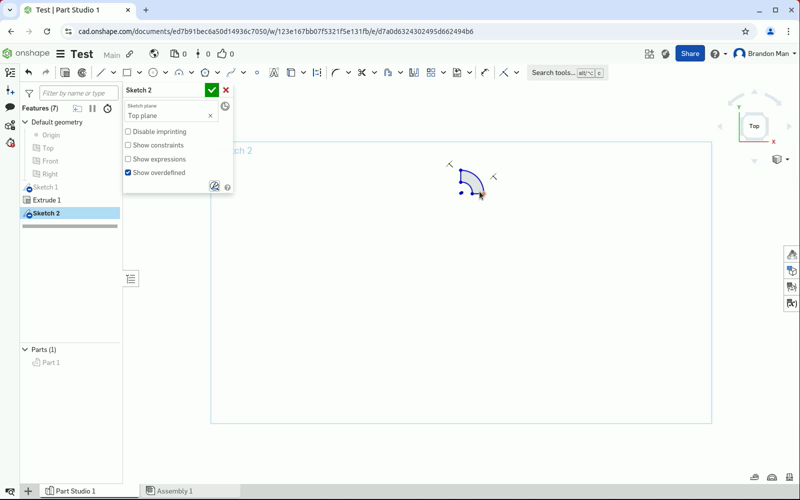
scroll(6)
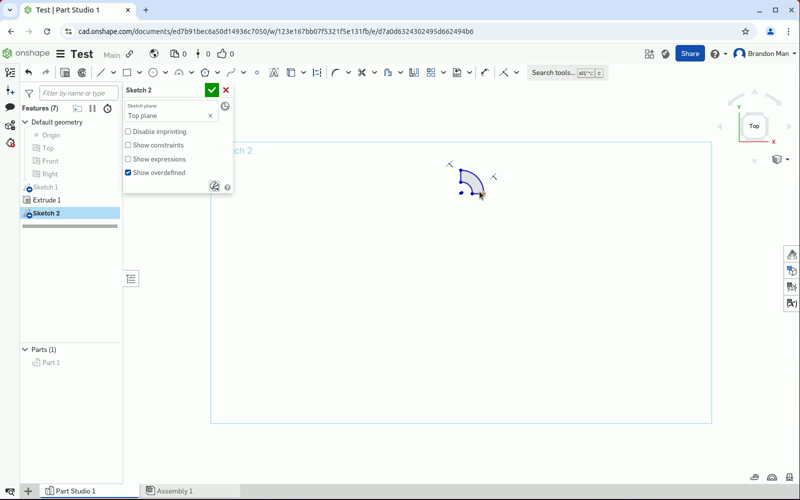
scroll(6)
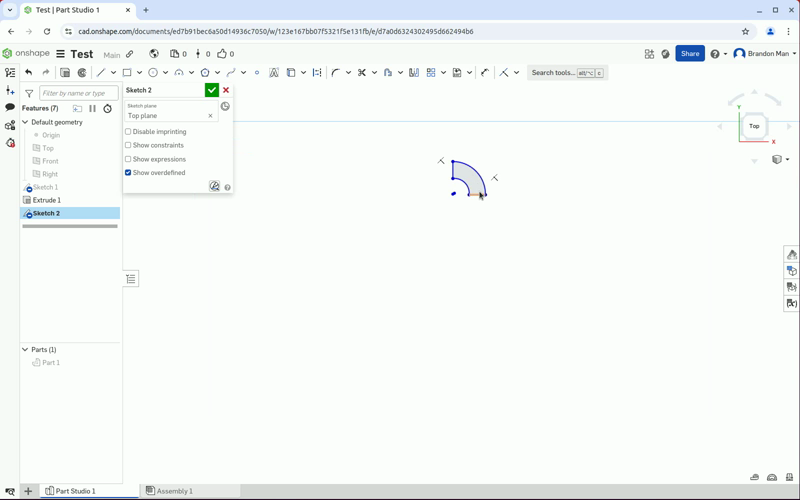
scroll(6)
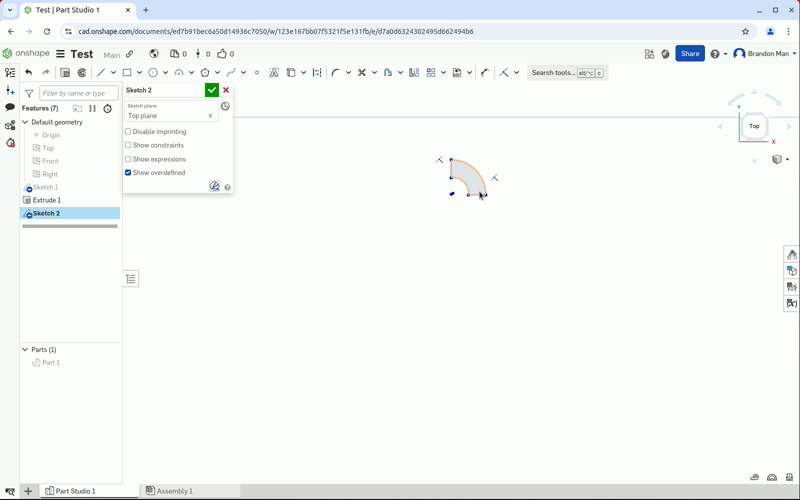
scroll(6)
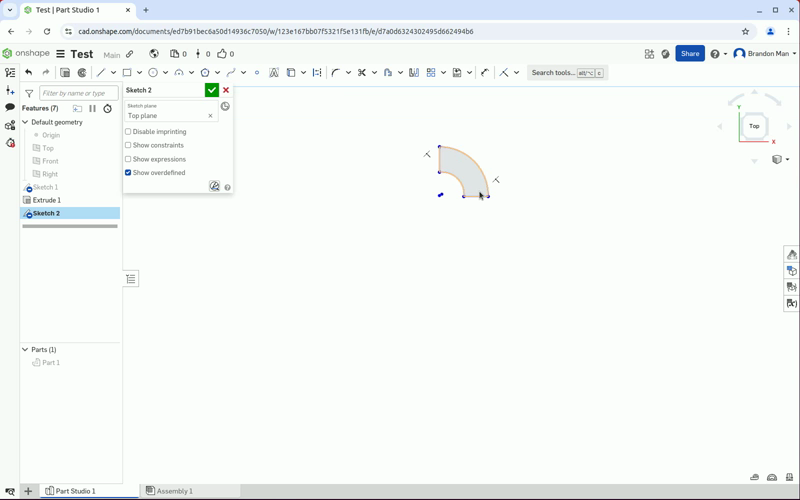
scroll(6)
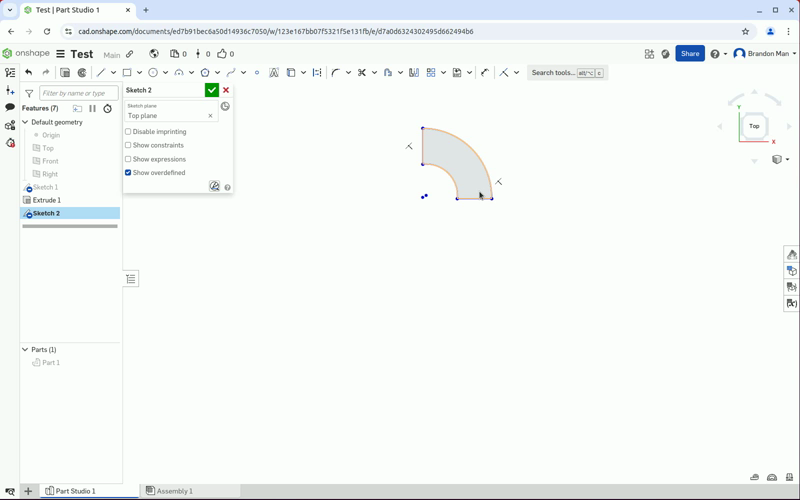
scroll(6)
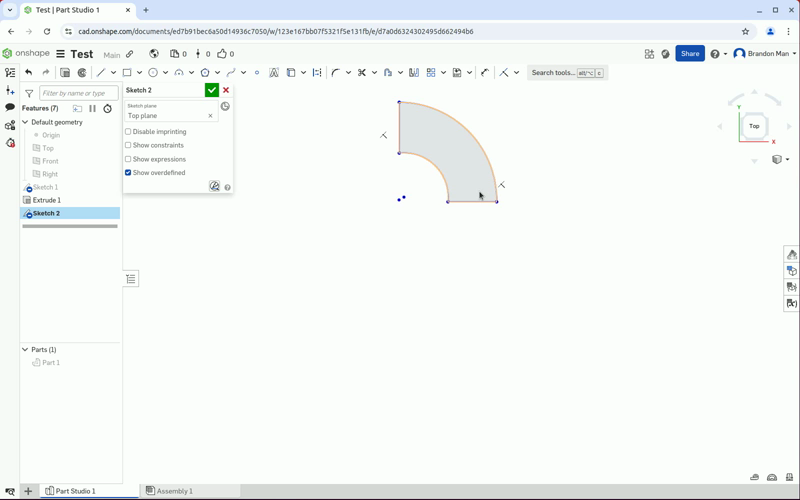
scroll(6)
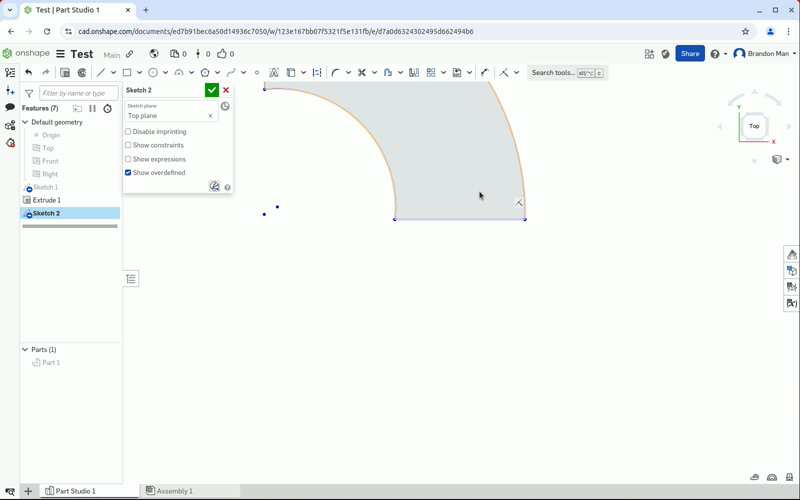
click(479, 191)
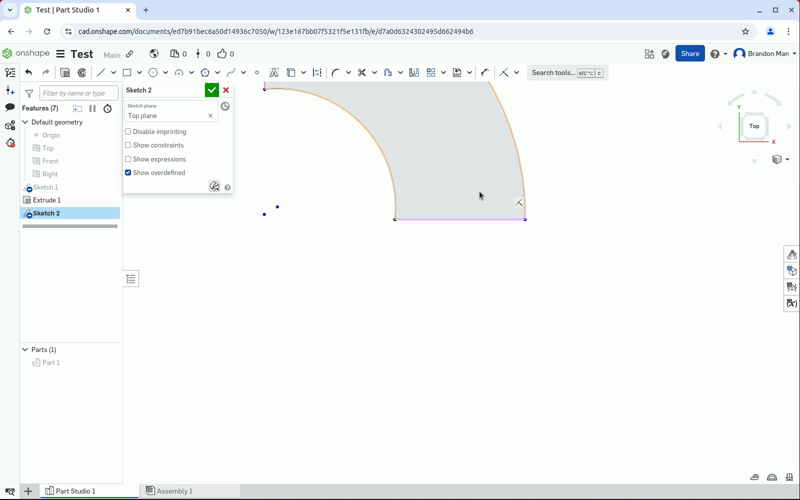
scroll(-6)
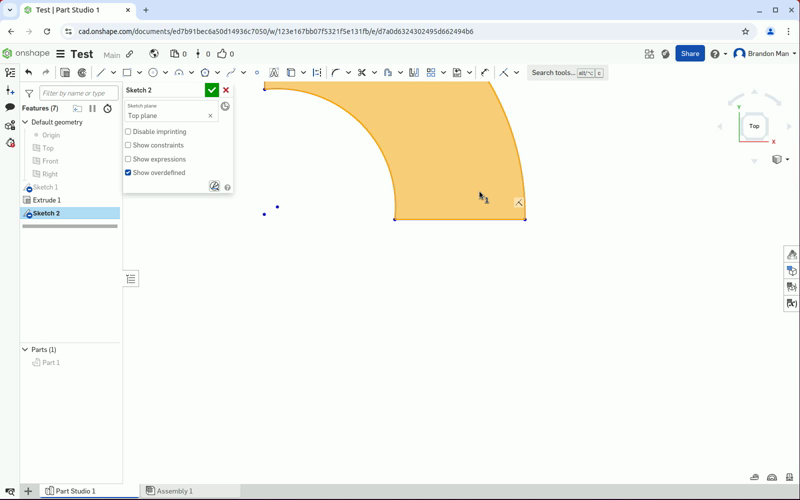
scroll(-6)
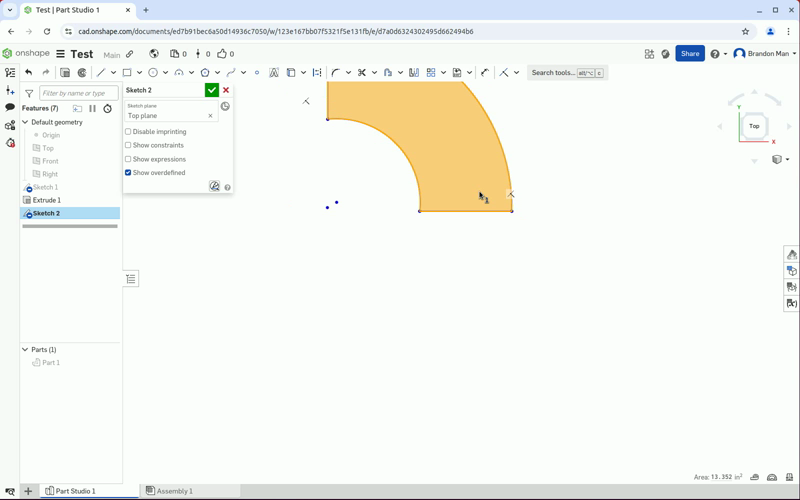
scroll(-6)
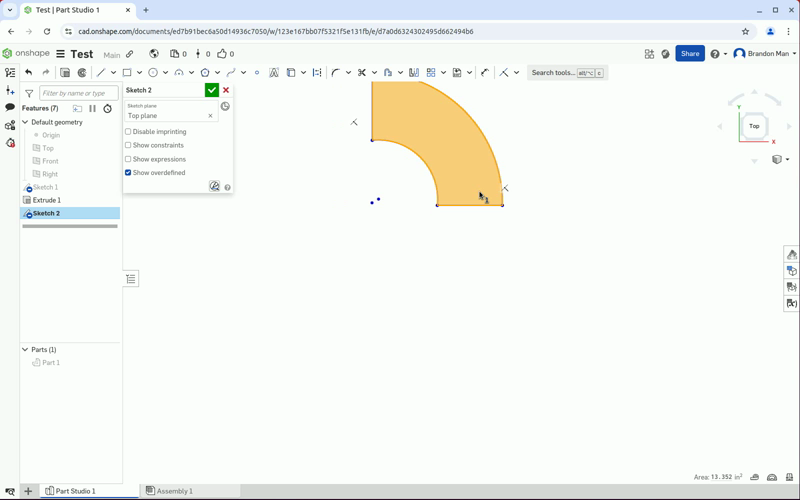
scroll(-6)
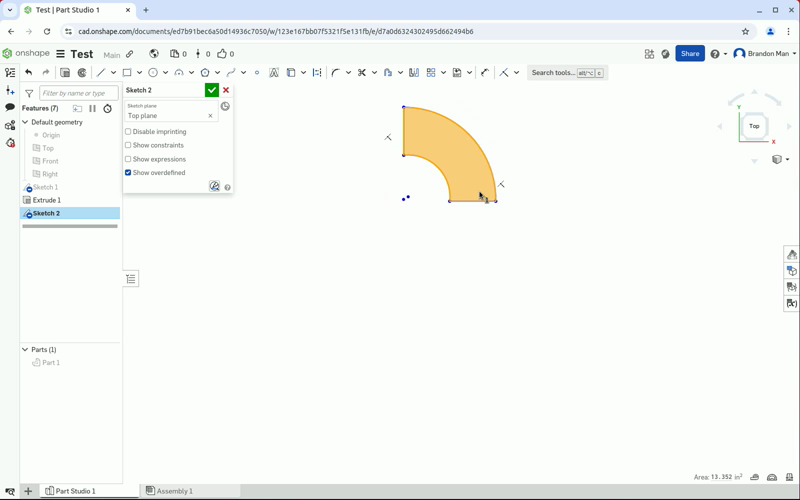
scroll(-6)
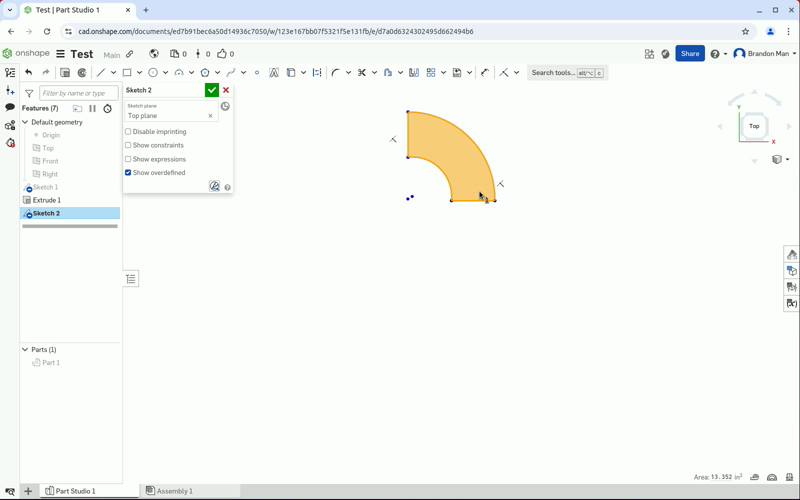
scroll(-6)
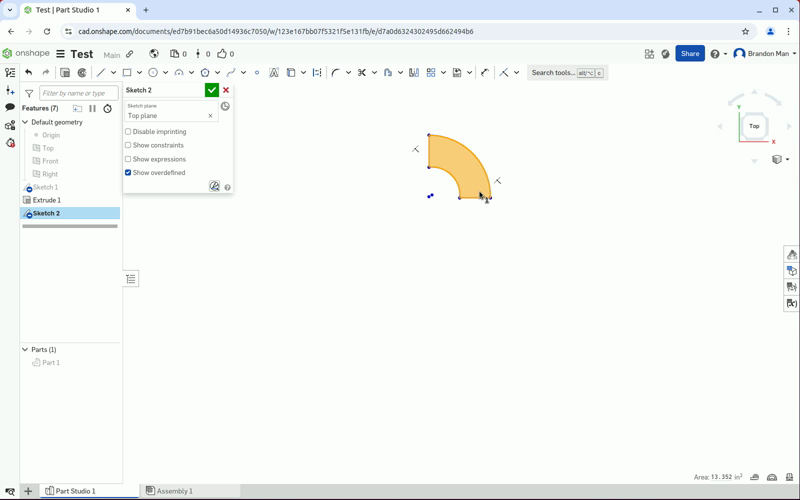
scroll(-6)
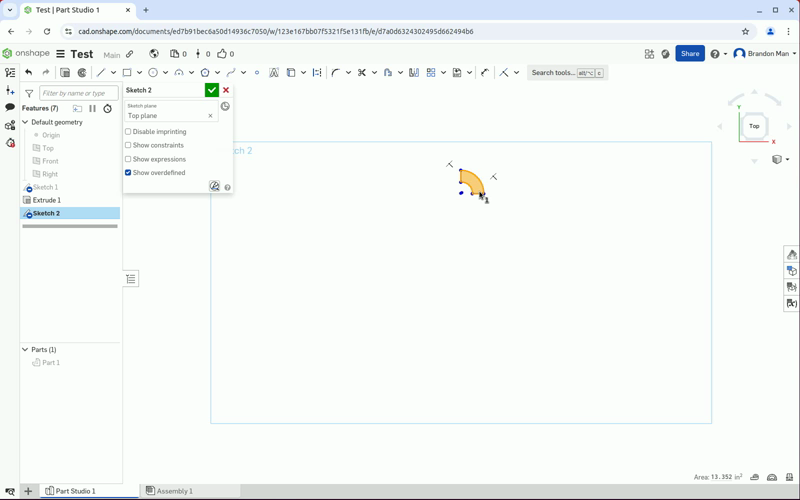
mouse_move(73, 352)
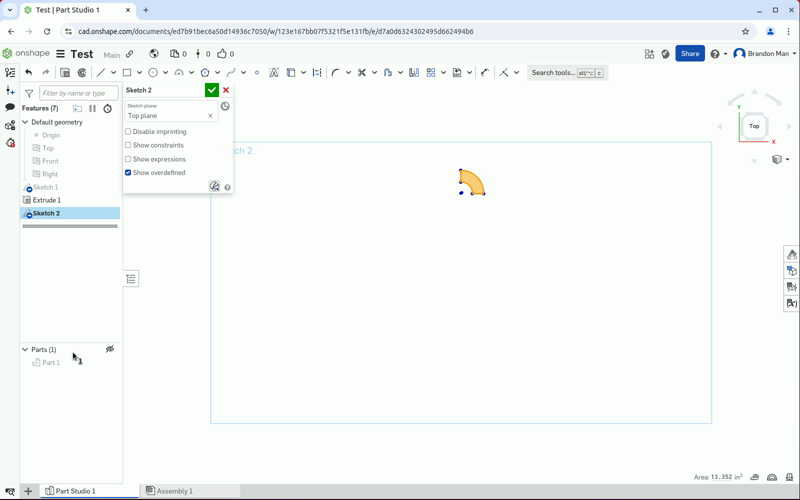
key(shift+y)
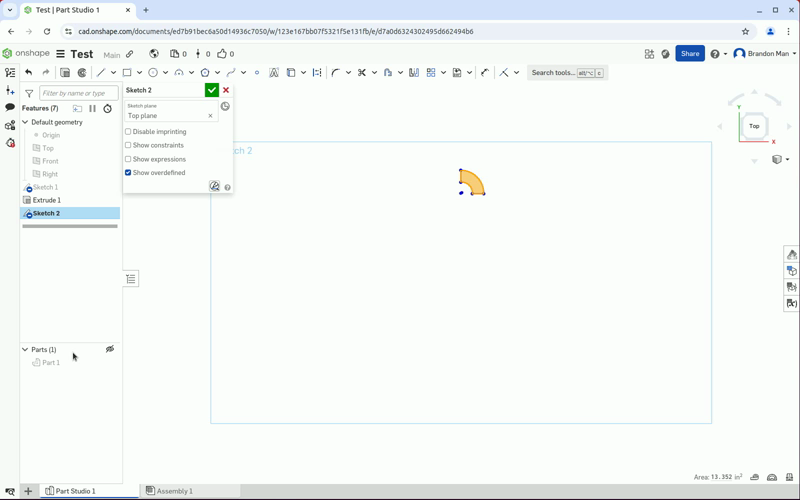
key(shift+e)
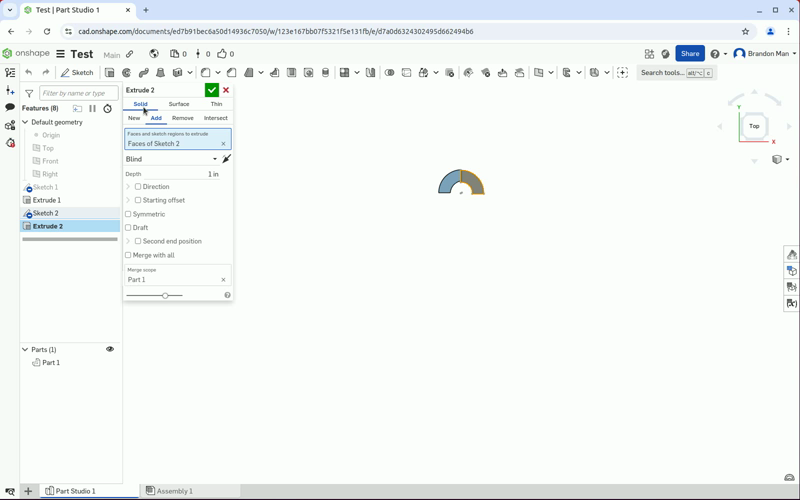
mouse_move(143, 106)
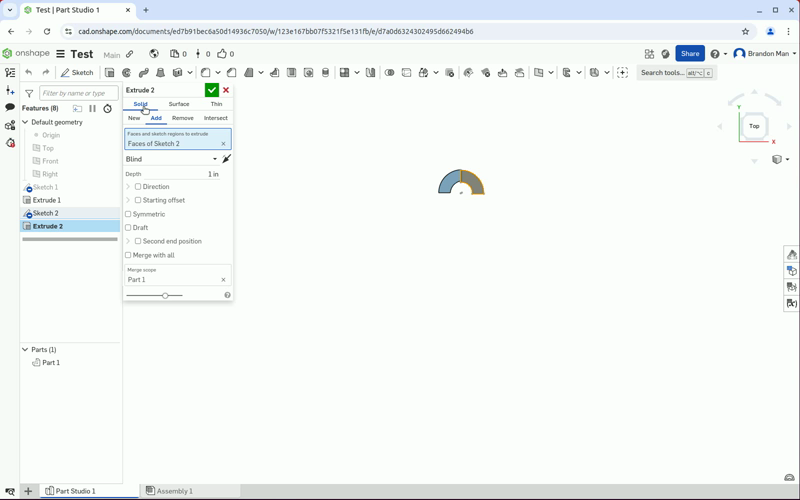
click(143, 106)
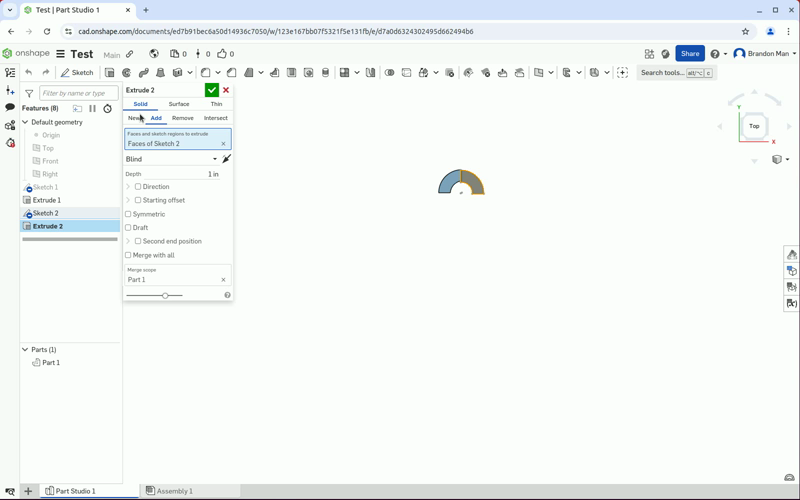
mouse_move(137, 120)
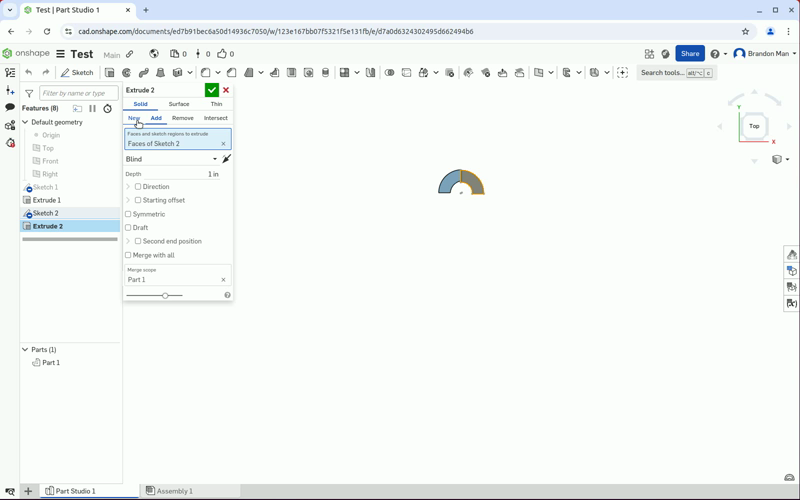
click(137, 120)
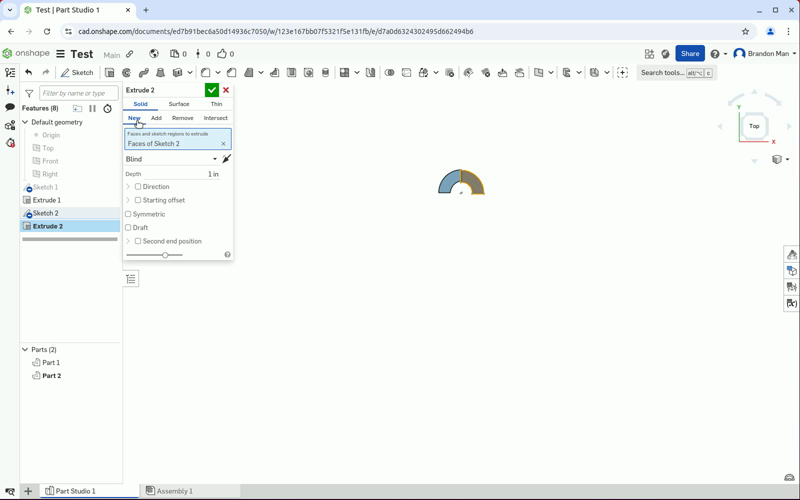
key(tab, 4)
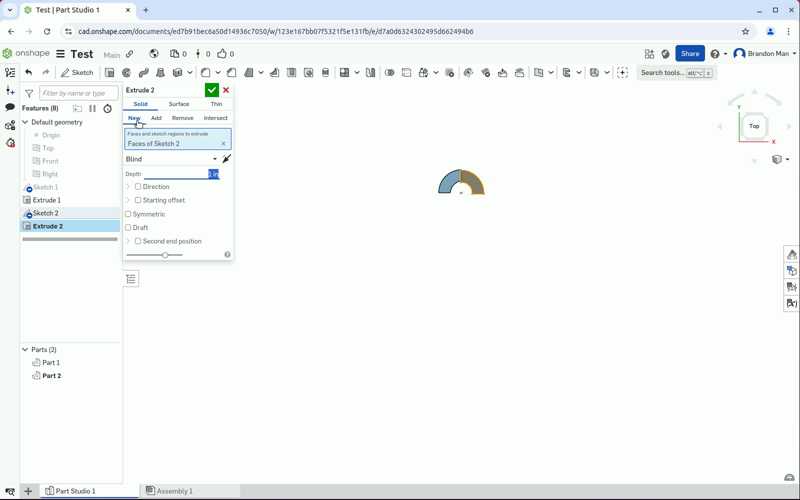
text(0.481)
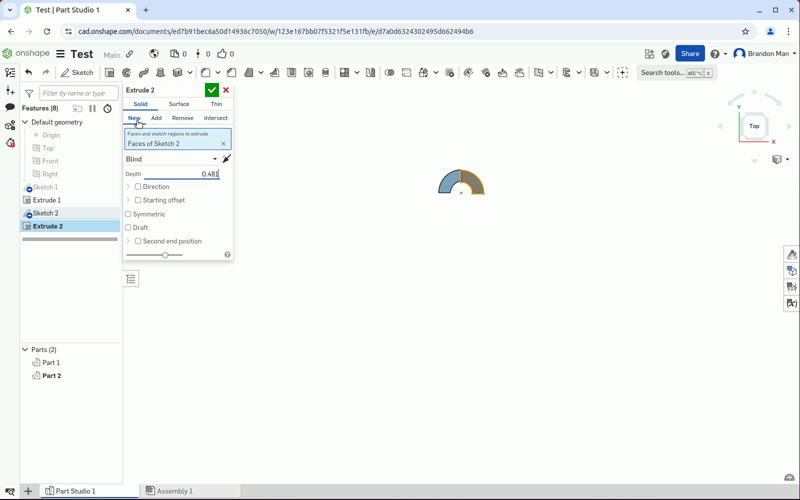
key(enter)
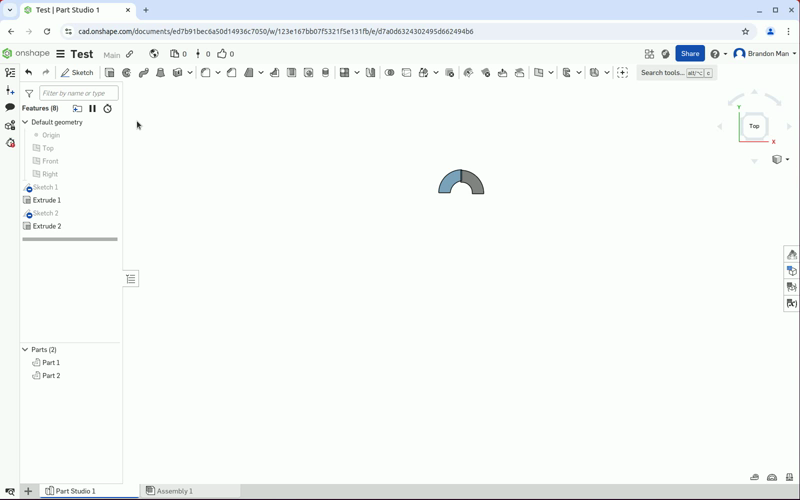
key(shift+h)
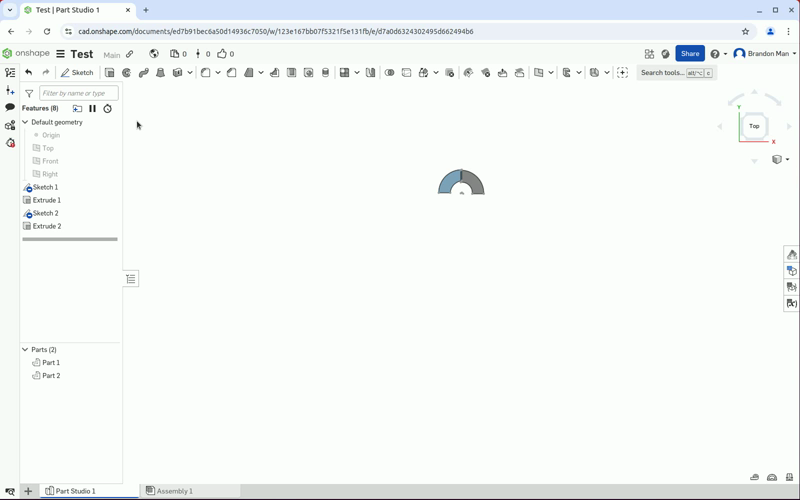
key(shift+h)
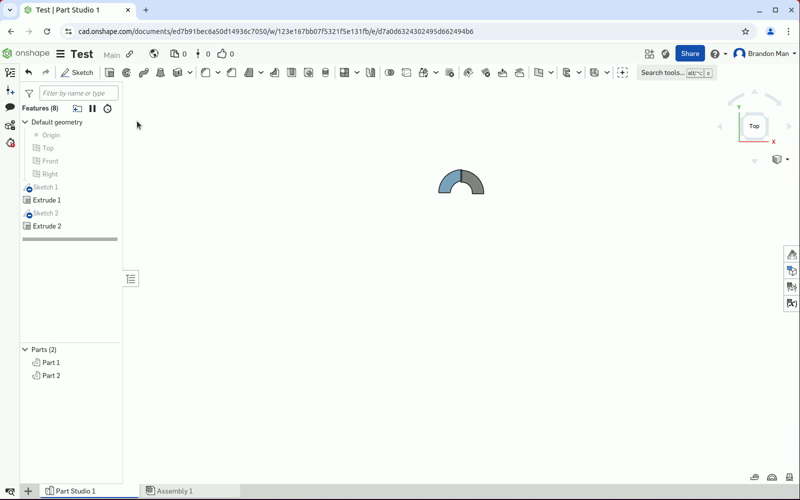
mouse_move(73, 189)
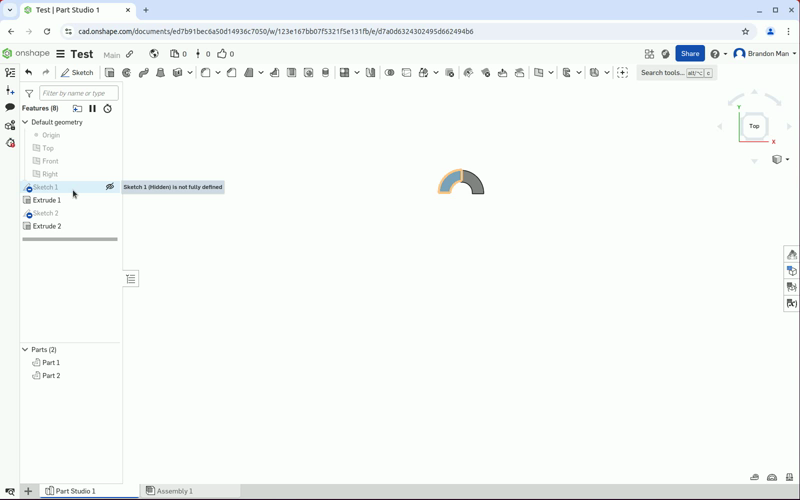
click(73, 189)
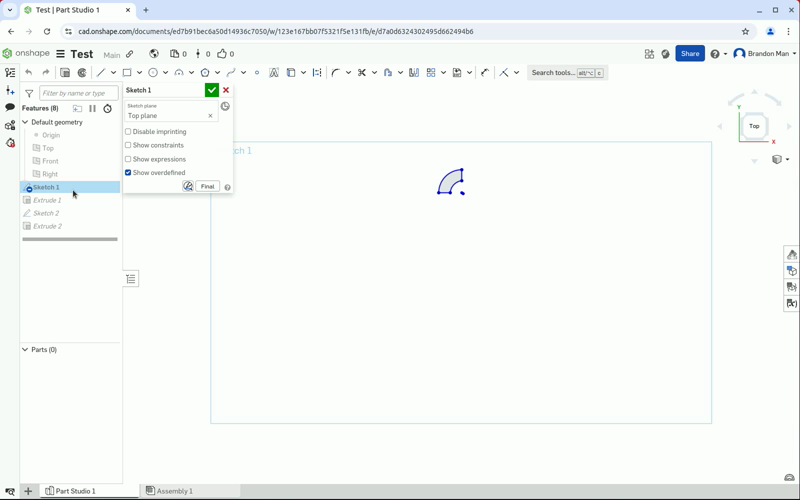
mouse_move(229, 92)
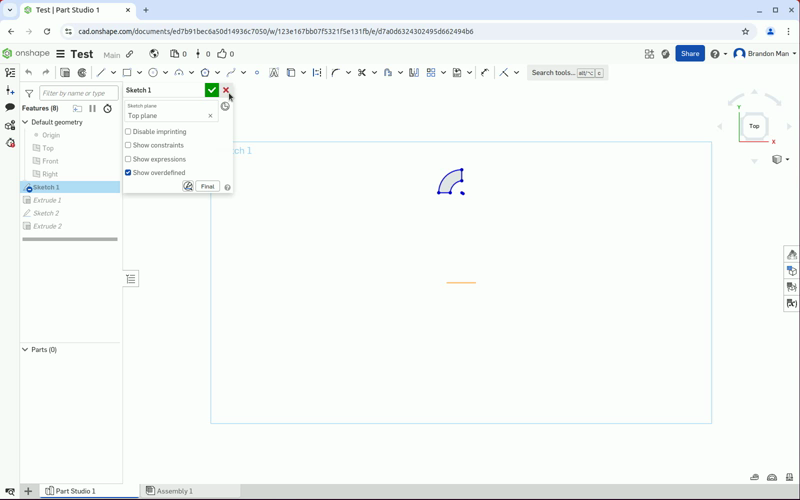
click(229, 92)
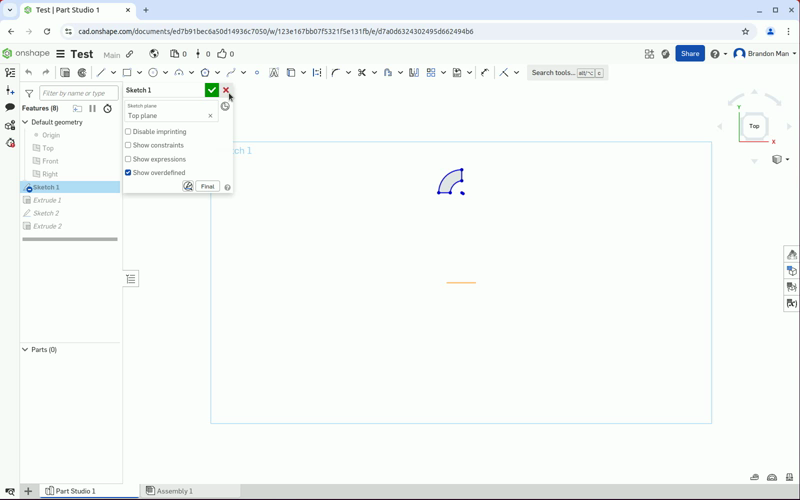
key(shift+s)
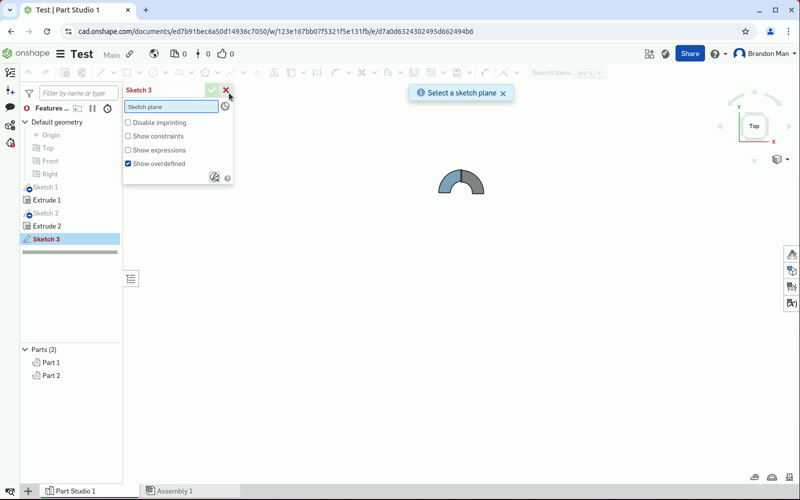
mouse_move(73, 150)
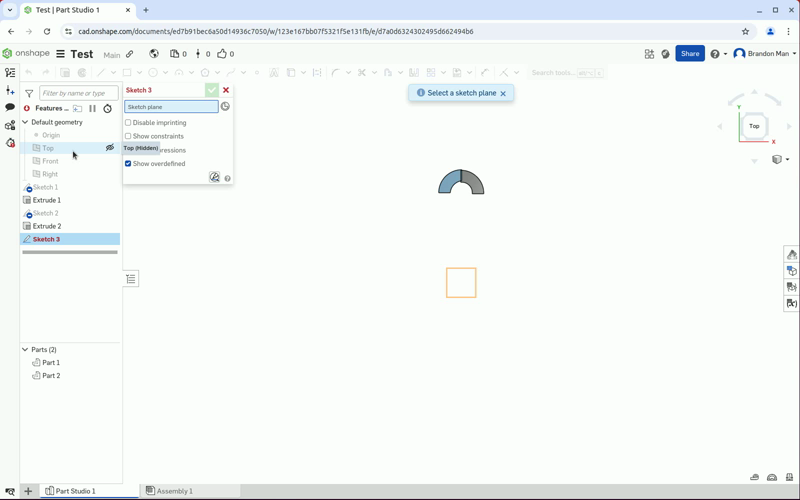
click(73, 150)
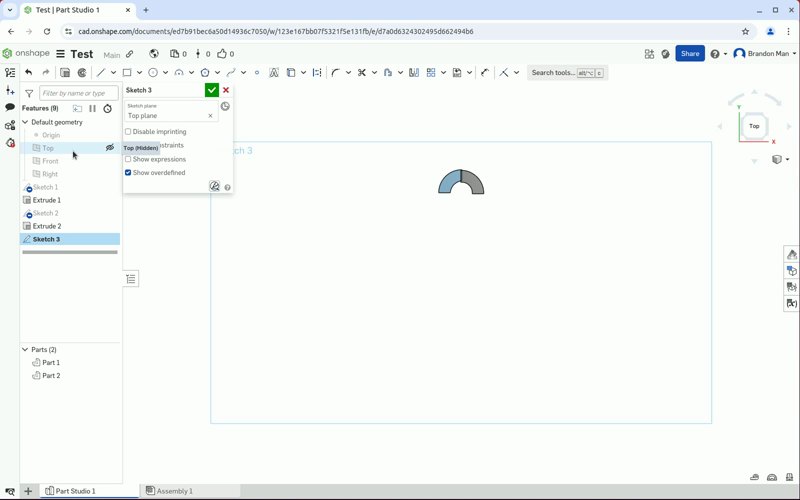
mouse_move(73, 352)
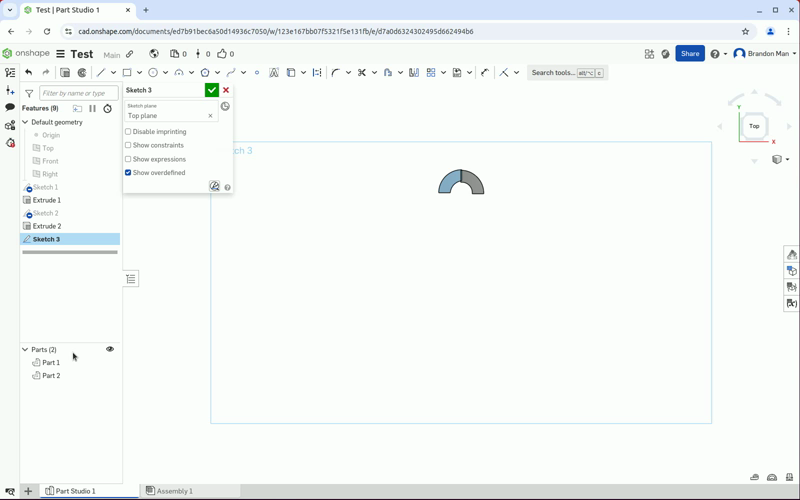
key(y)
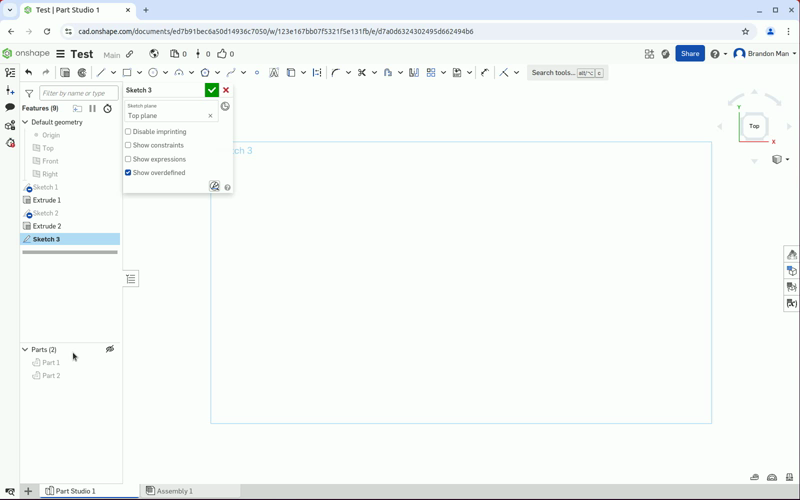
key(a)
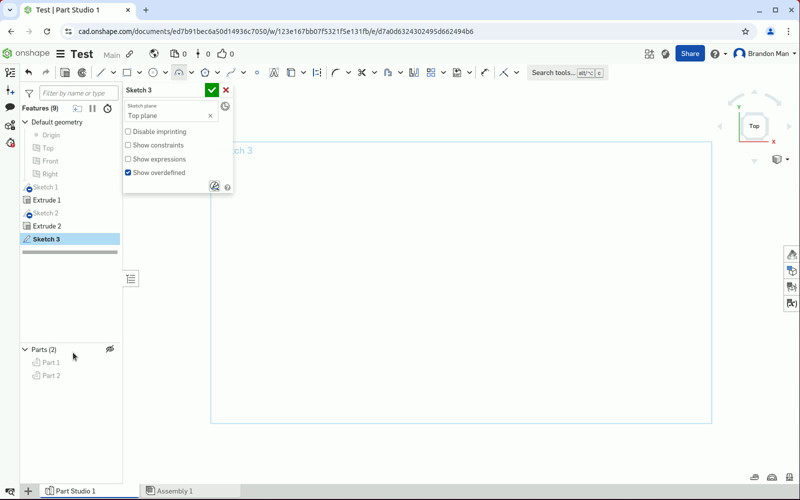
key_down(shift)
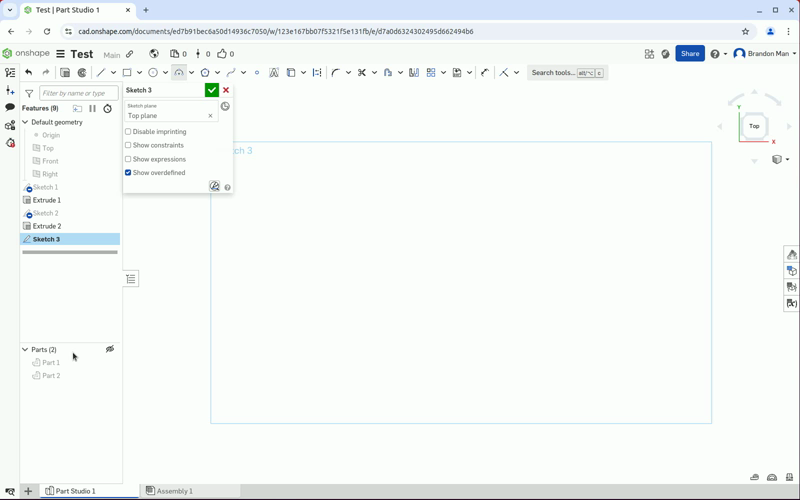
mouse_move(438, 373)
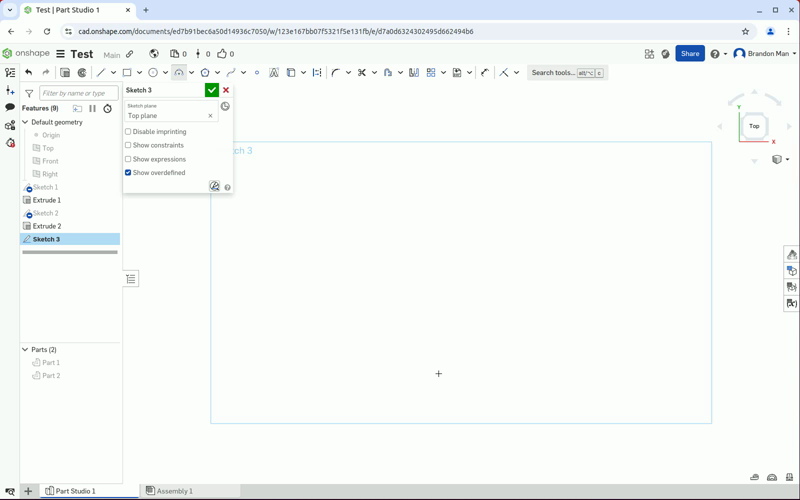
click(438, 373)
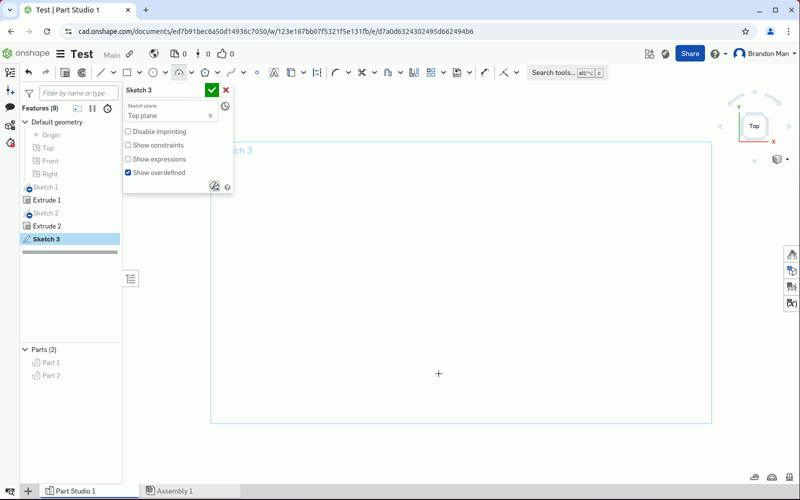
key_up(shift)
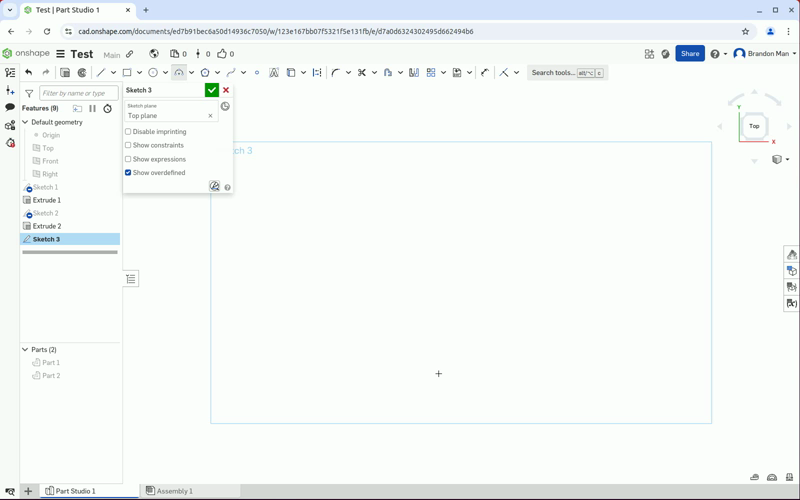
key_down(shift)
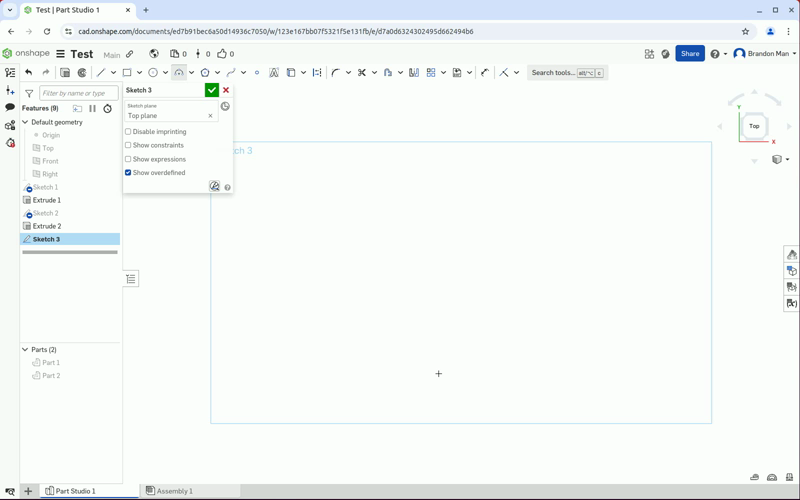
mouse_move(461, 396)
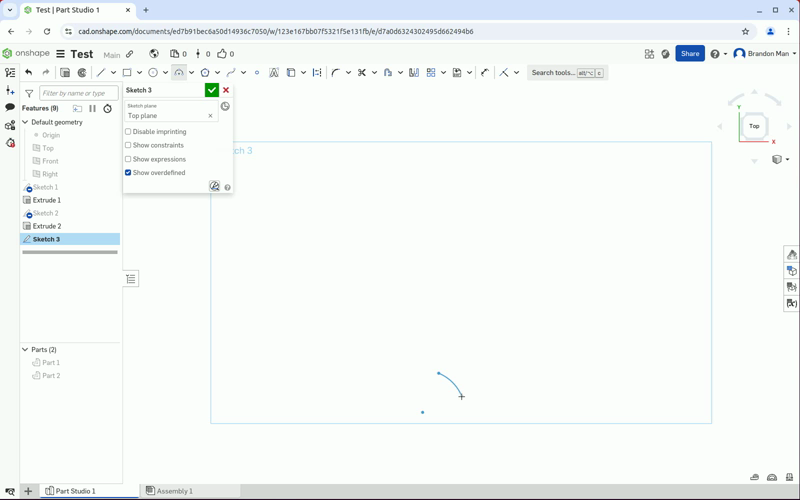
click(461, 396)
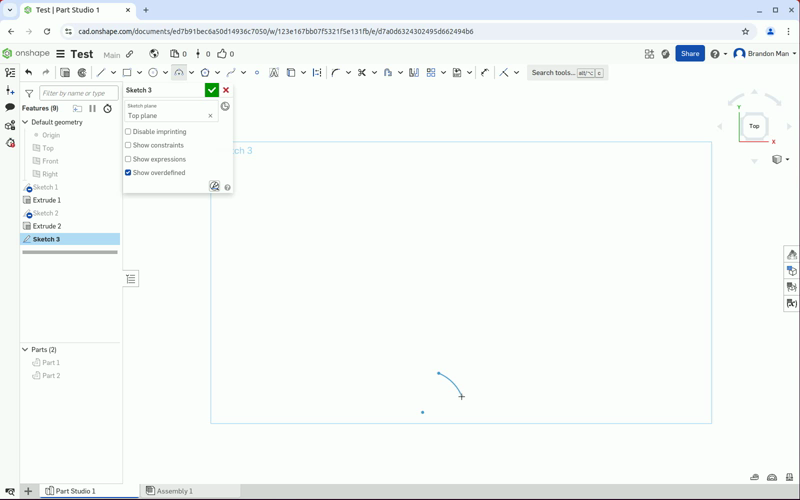
mouse_move(445, 389)
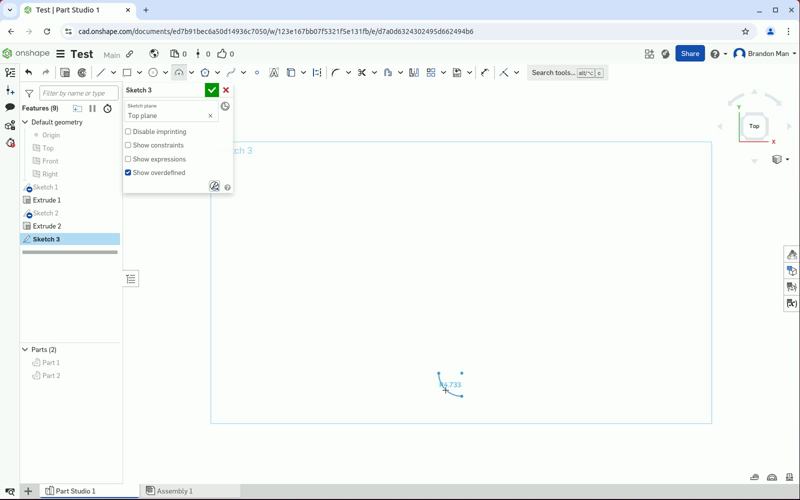
click(445, 389)
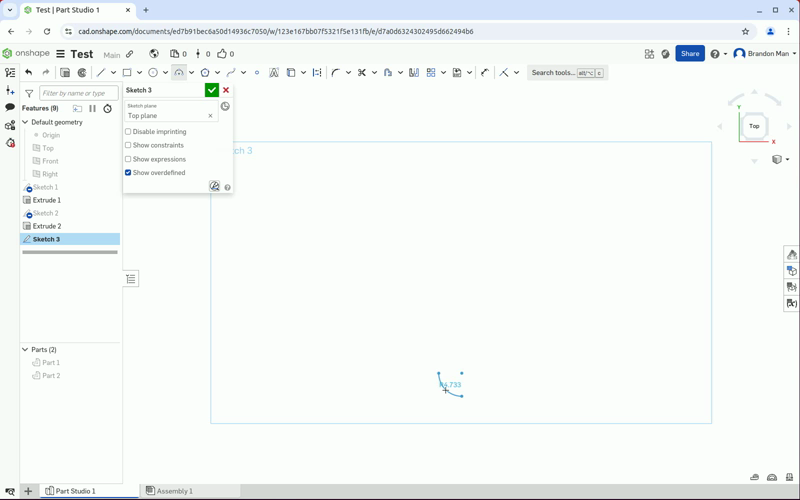
key_up(shift)
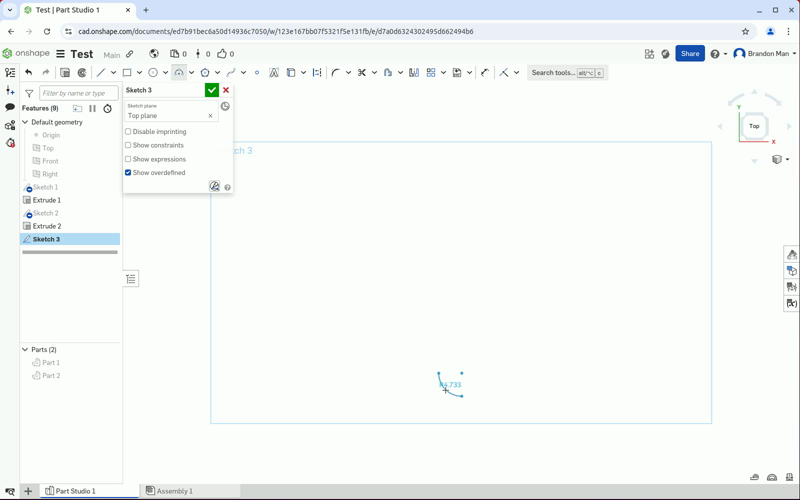
key(esc)
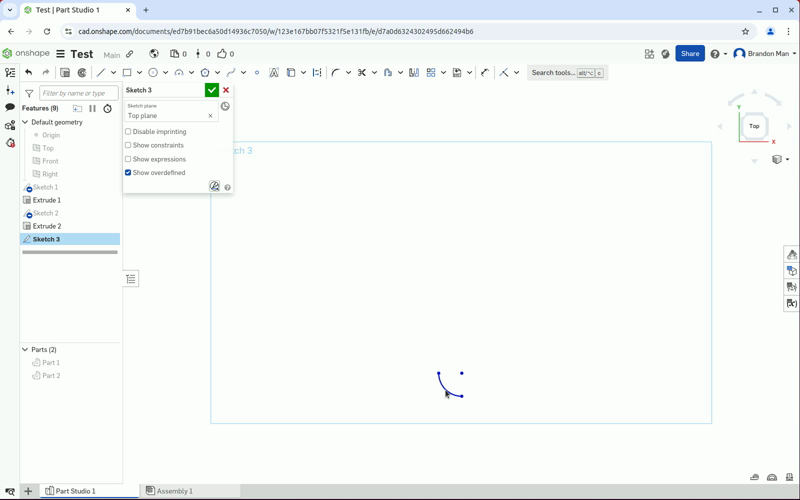
key(l)
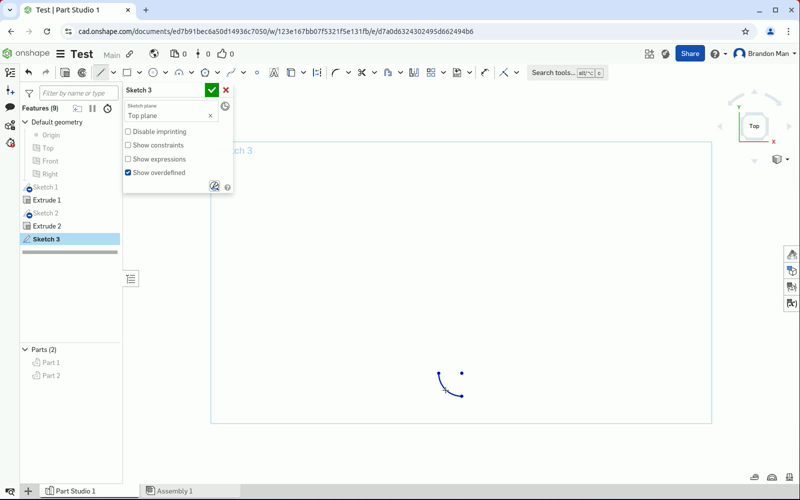
mouse_move(461, 396)
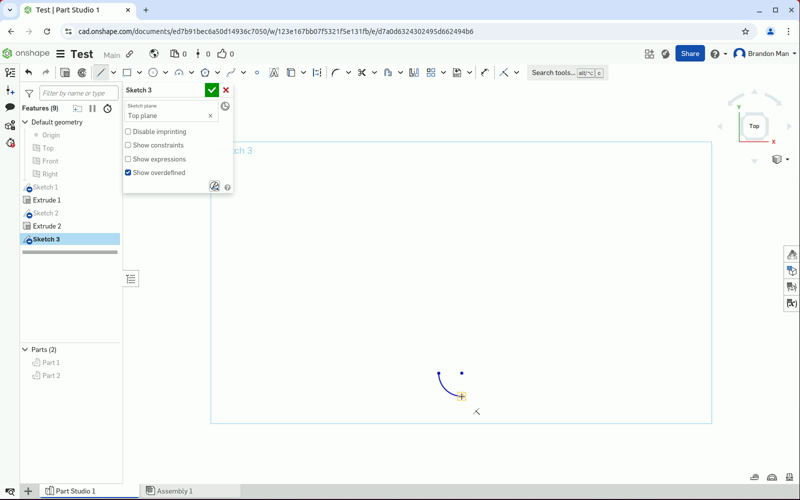
click(461, 396)
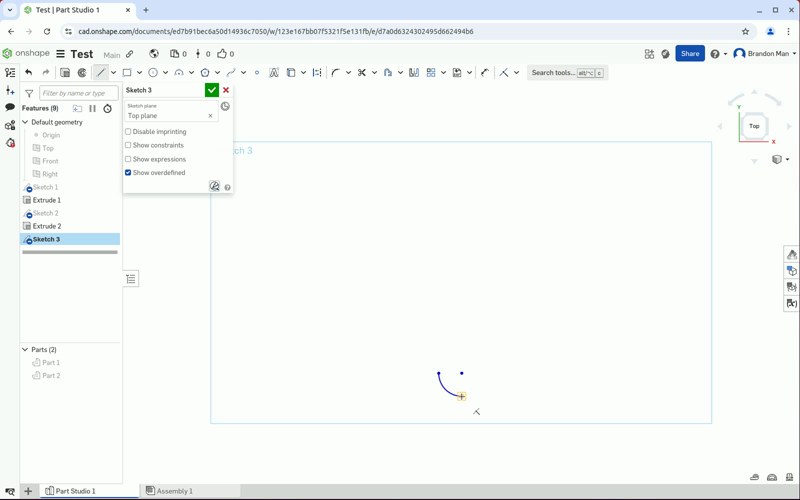
key_down(shift)
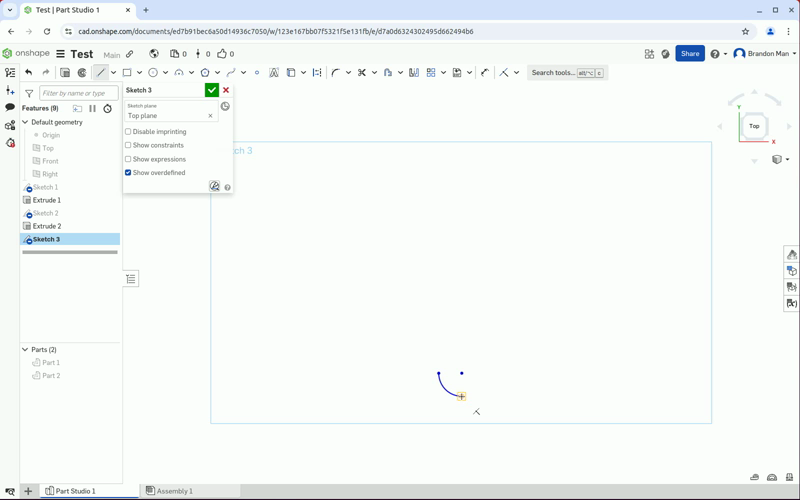
mouse_move(491, 396)
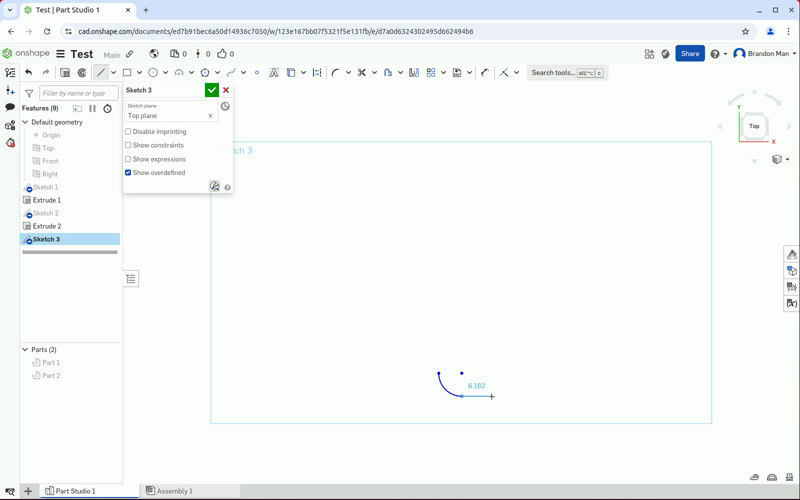
mouse_move(461, 384)
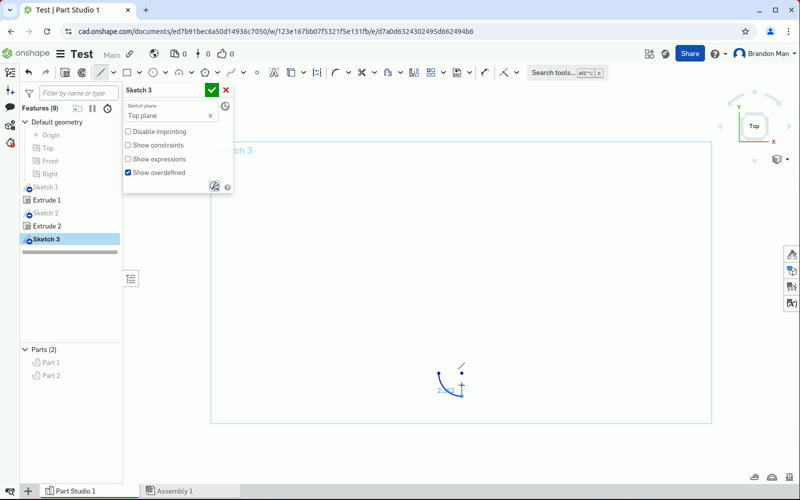
click(461, 384)
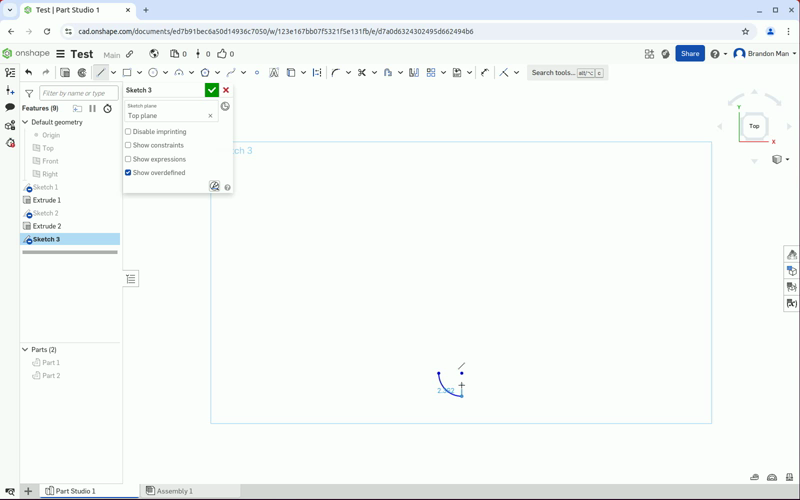
key_up(shift)
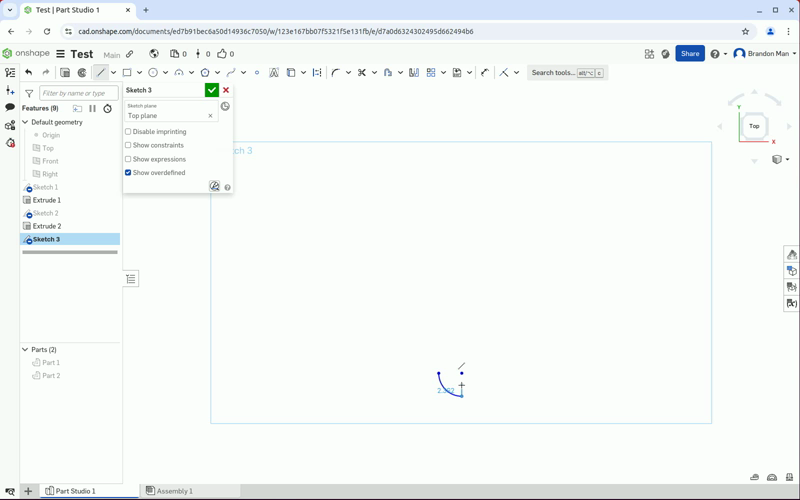
key(esc)
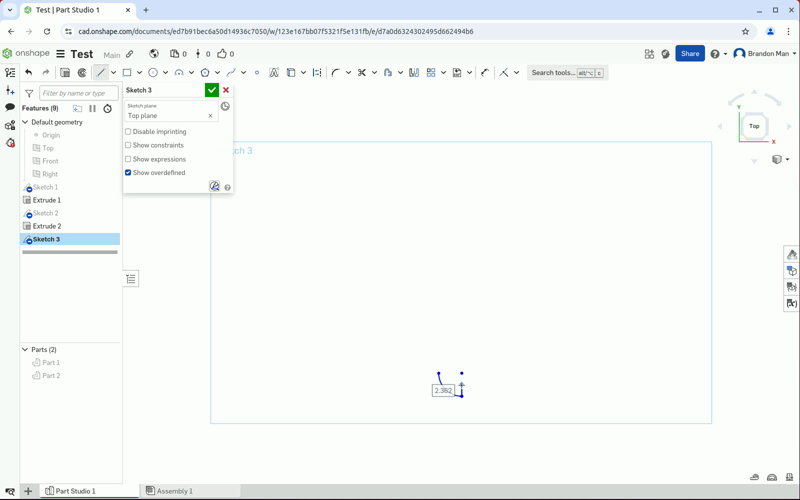
key(a)
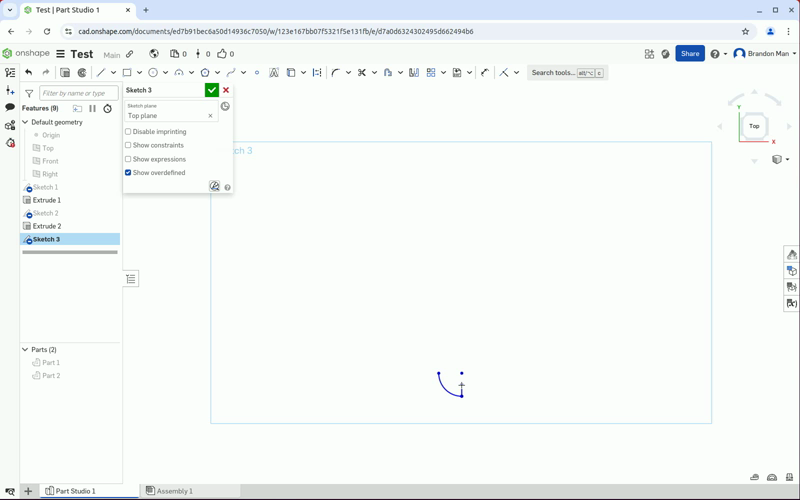
mouse_move(461, 384)
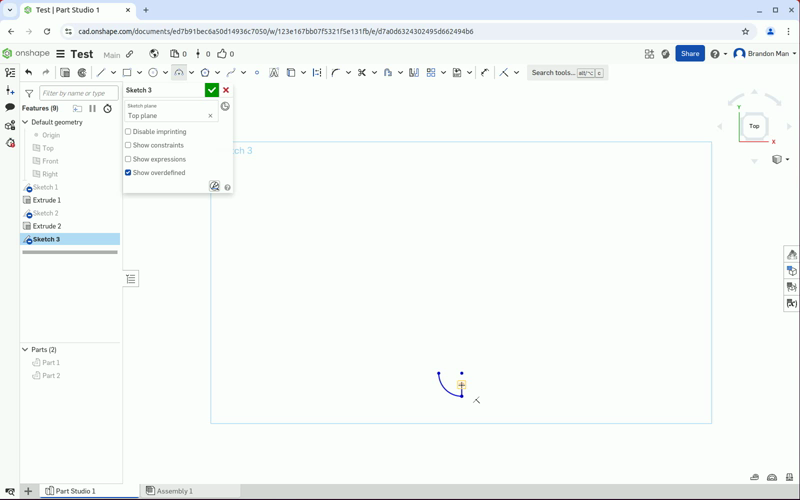
click(461, 384)
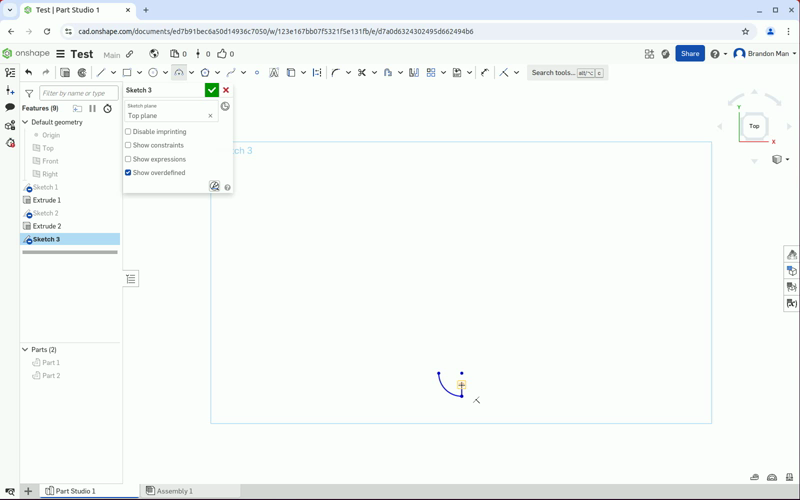
key_down(shift)
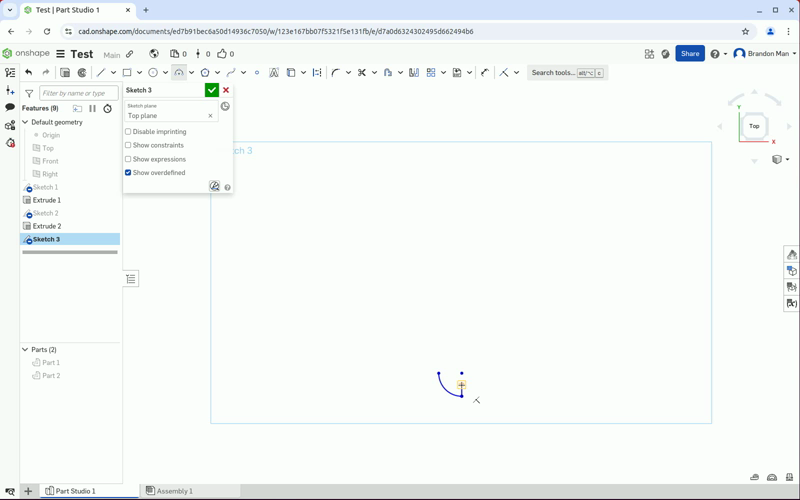
mouse_move(450, 373)
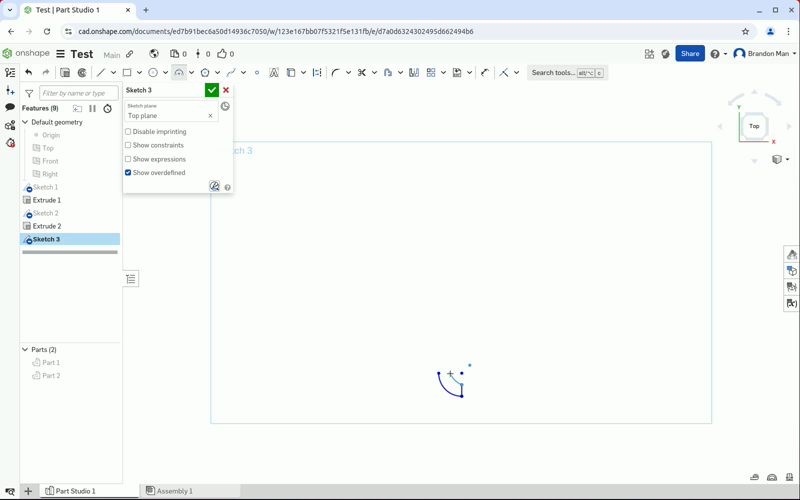
click(450, 373)
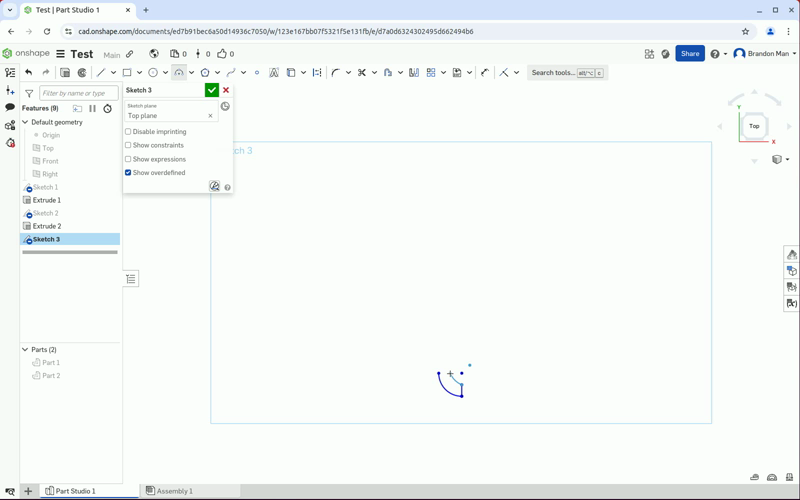
mouse_move(453, 381)
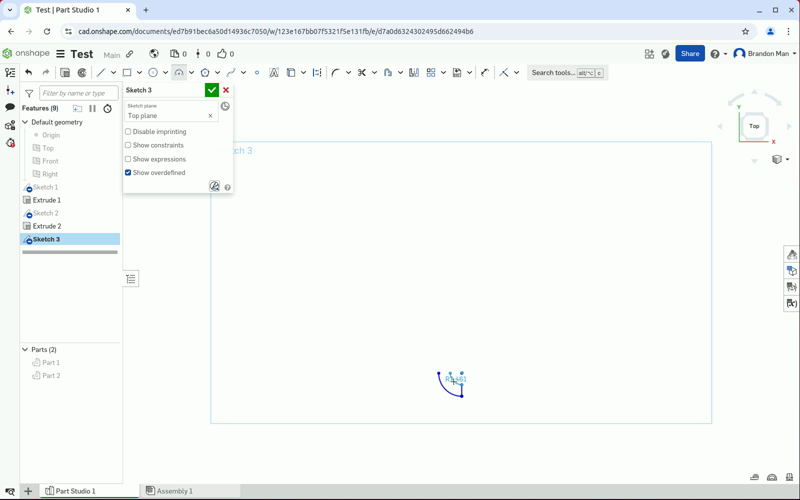
click(453, 381)
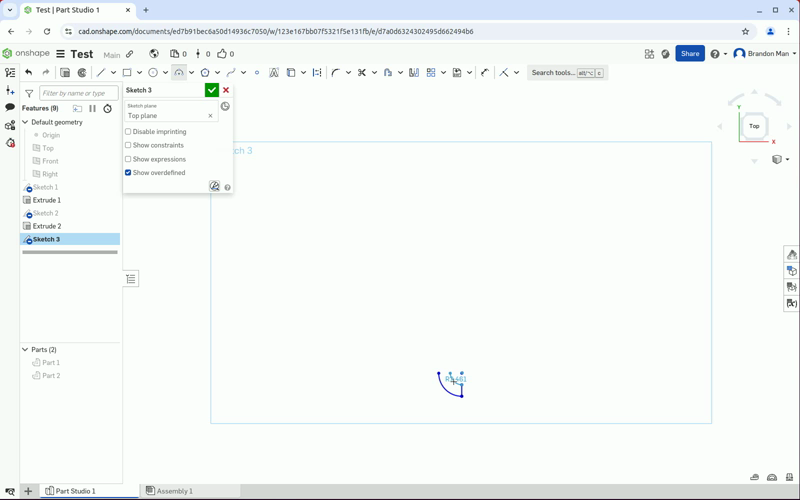
key_up(shift)
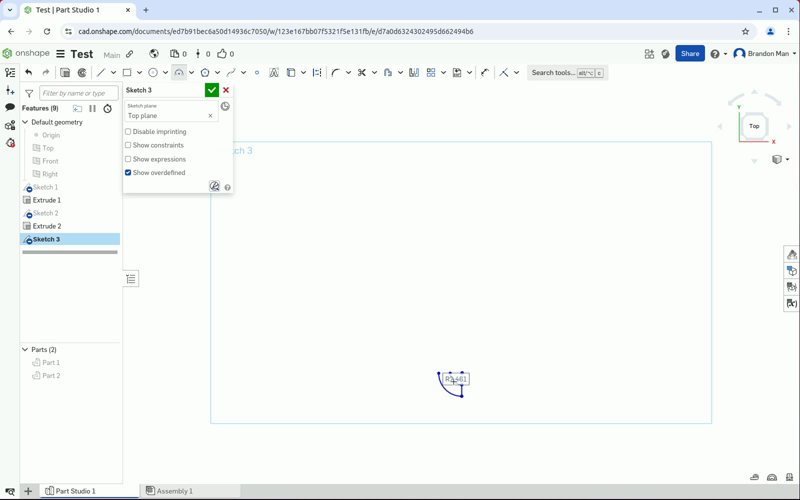
key(esc)
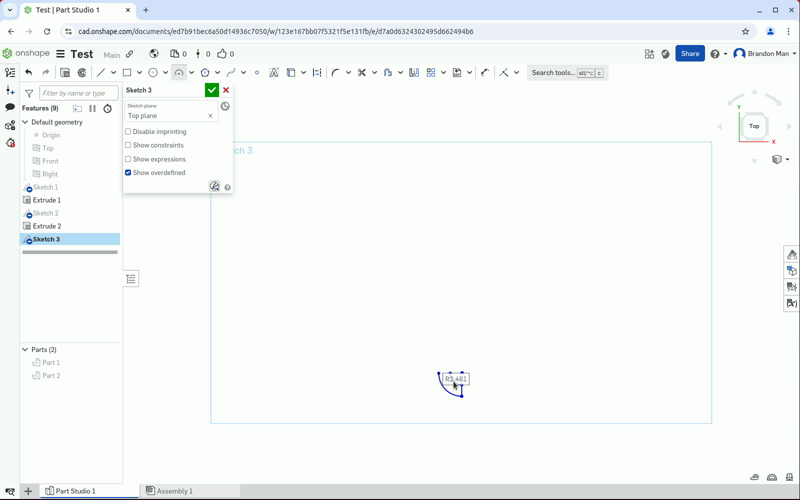
key(l)
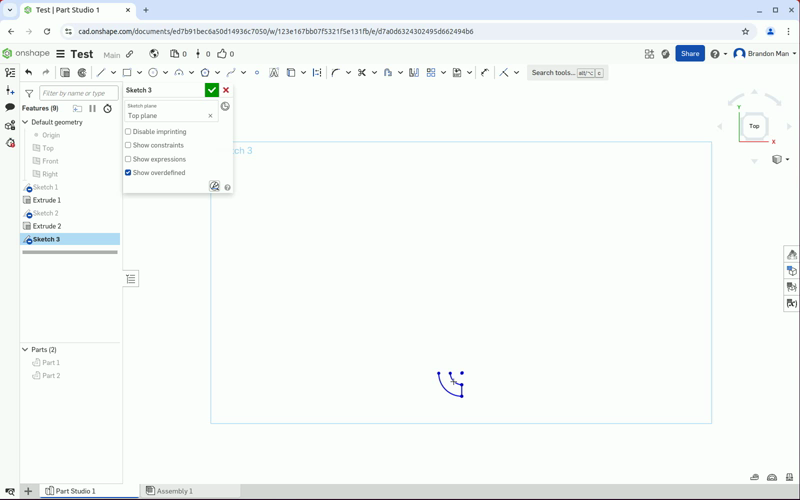
mouse_move(450, 373)
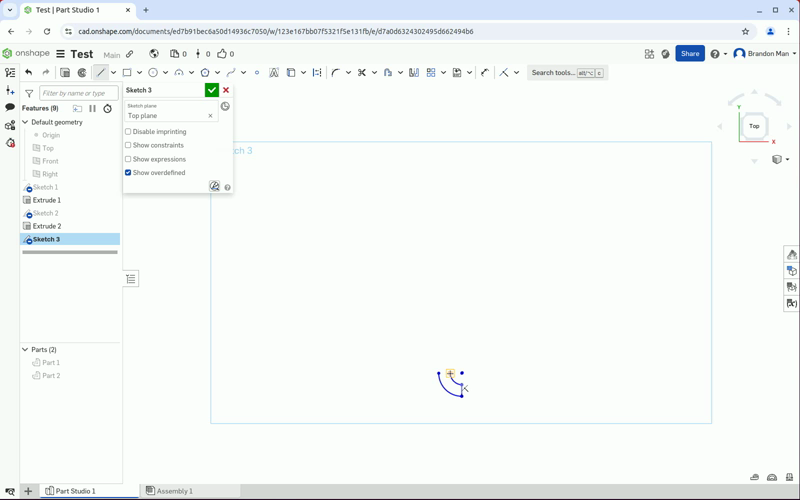
click(450, 373)
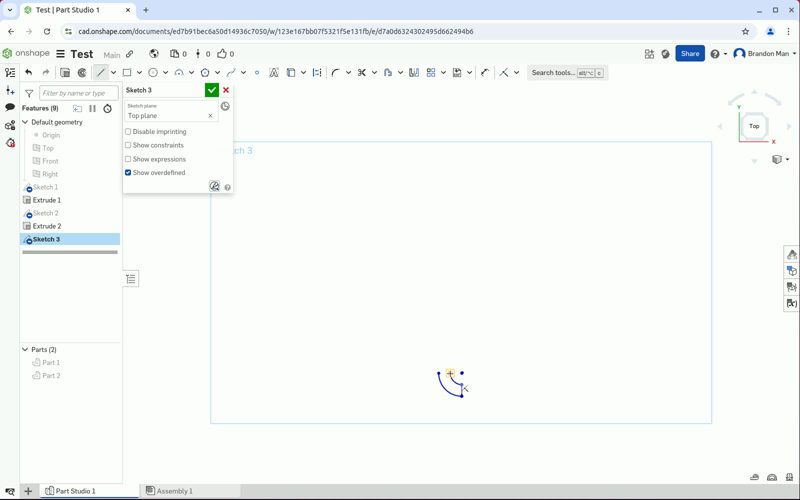
mouse_move(480, 373)
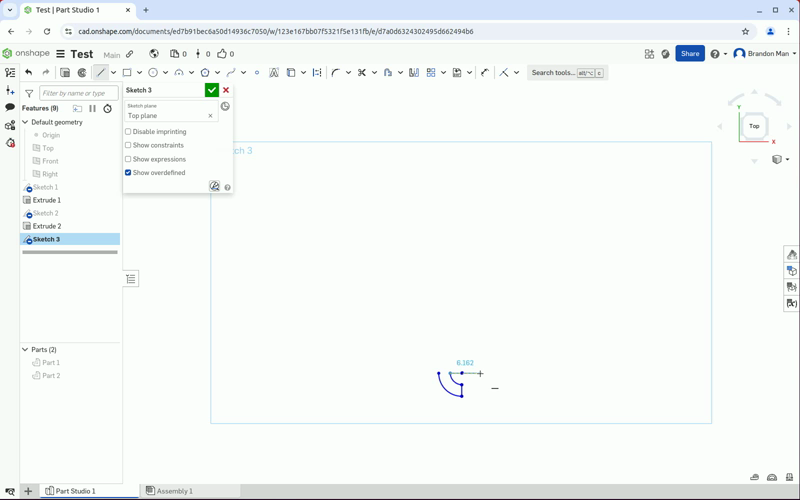
key_down(shift)
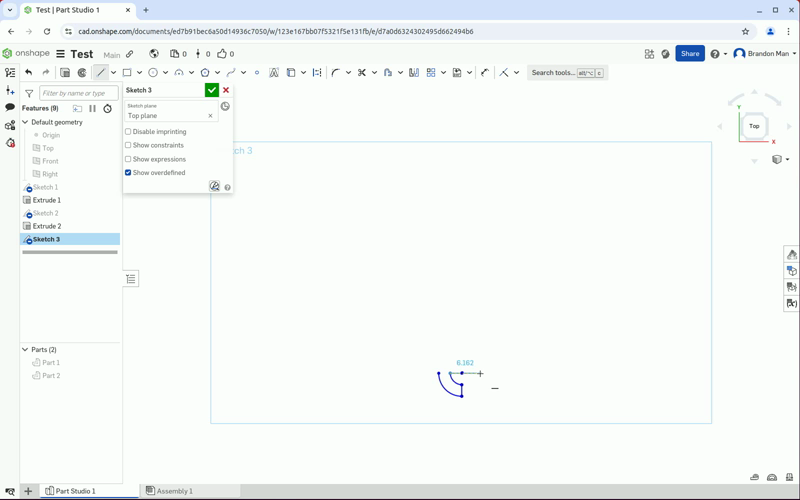
mouse_move(438, 373)
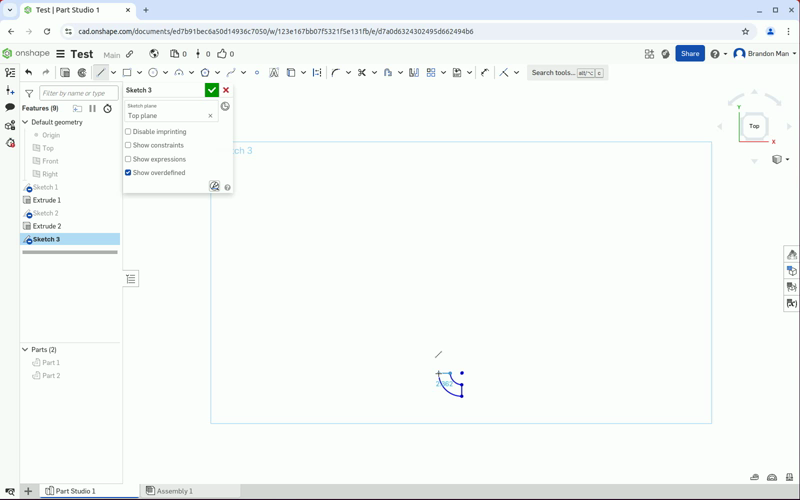
key_up(shift)
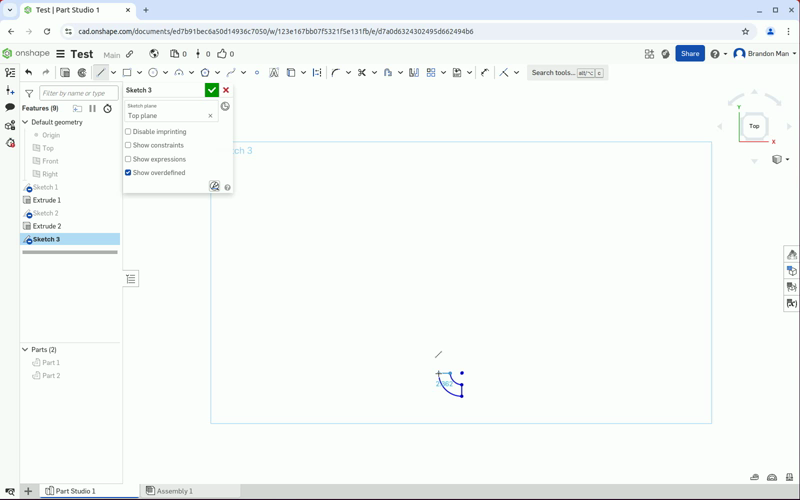
click(438, 373)
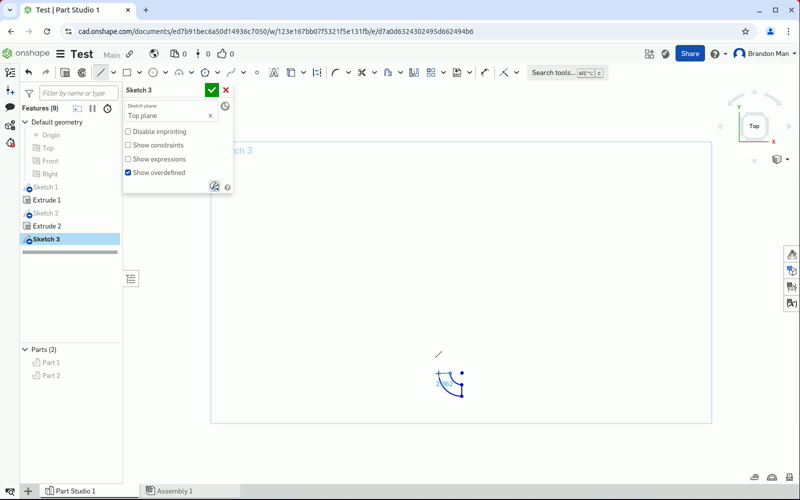
key(esc)
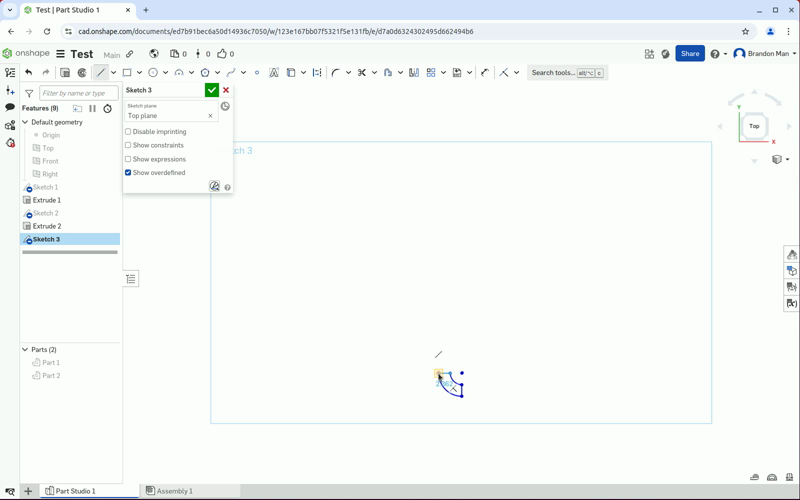
mouse_move(442, 374)
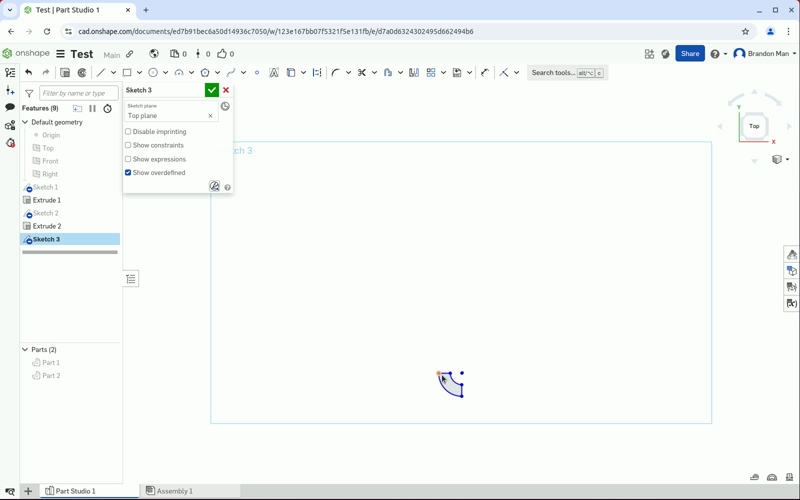
scroll(6)
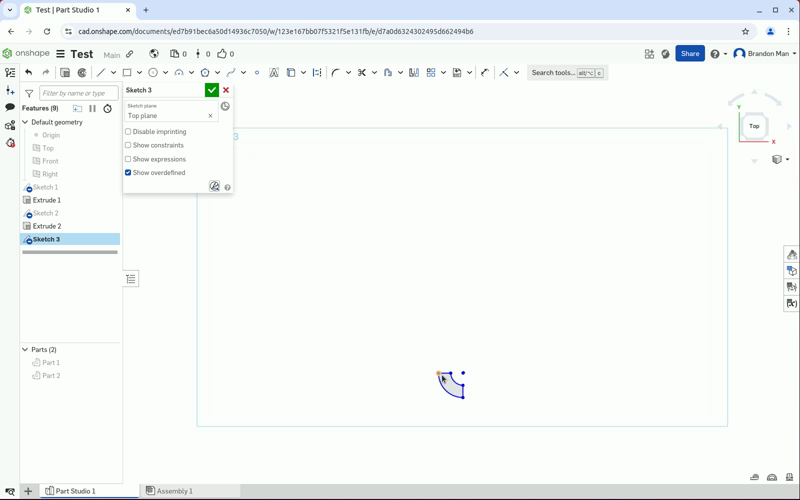
scroll(6)
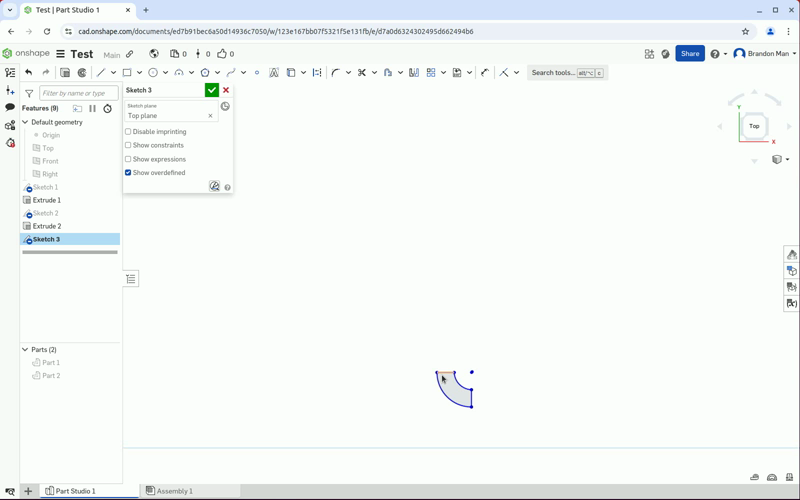
scroll(6)
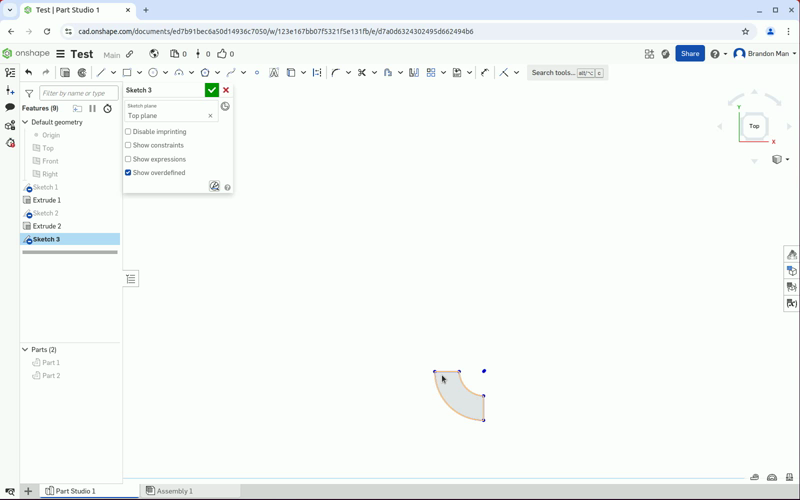
scroll(6)
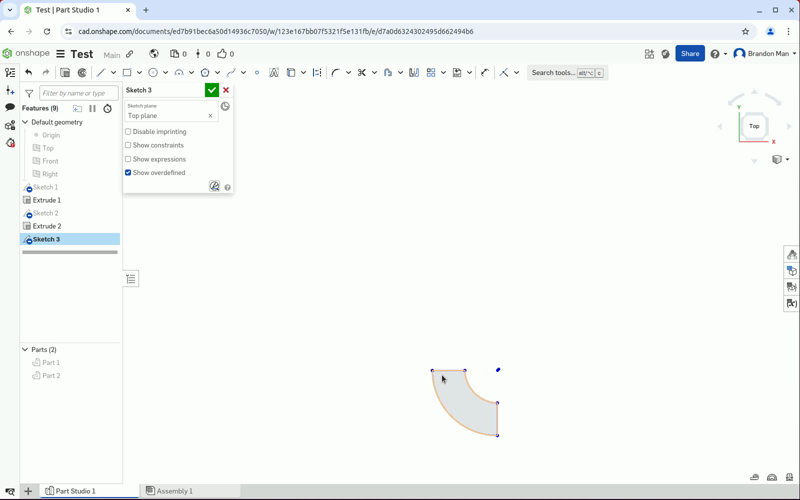
scroll(6)
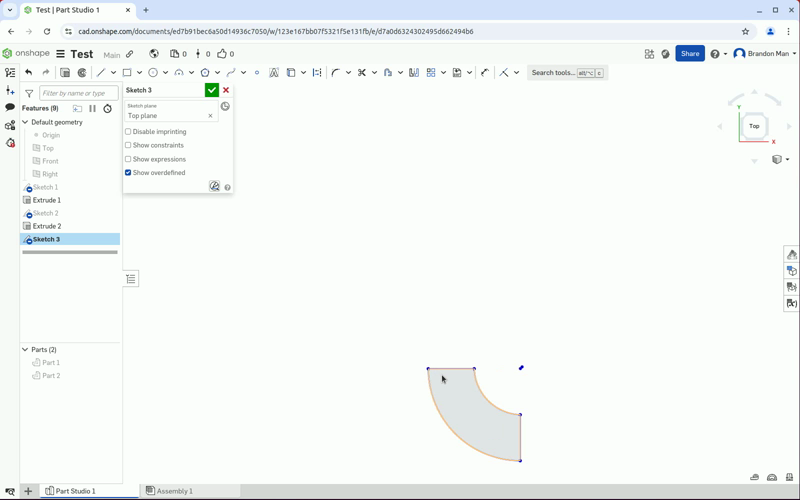
scroll(6)
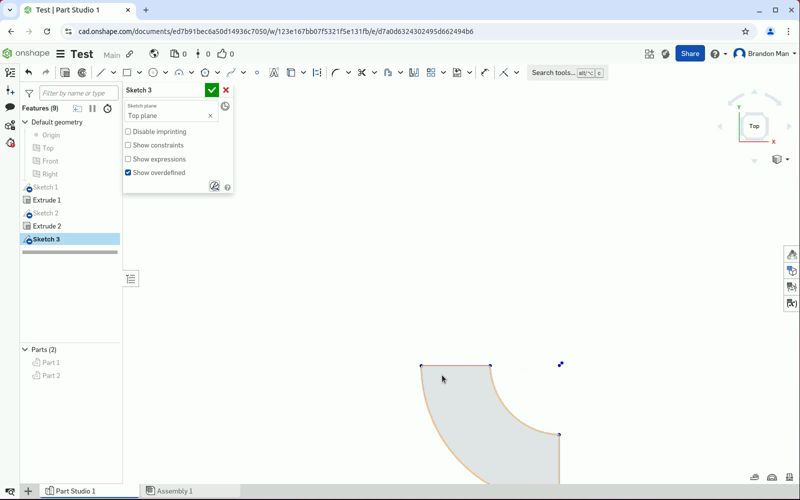
scroll(6)
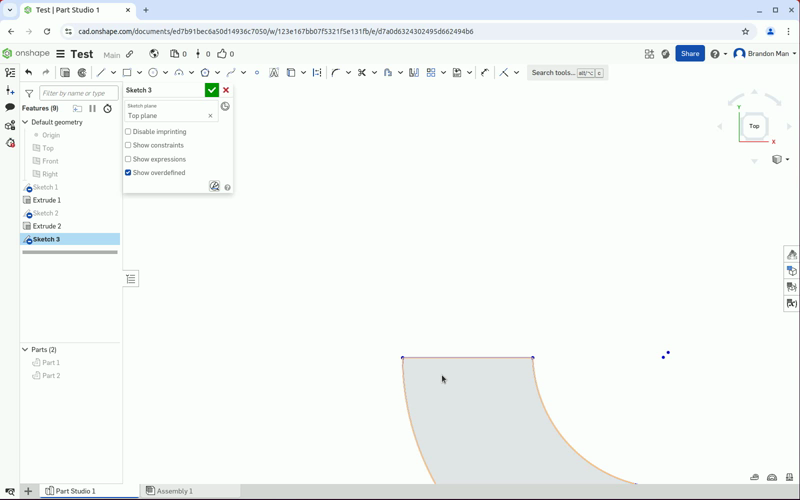
click(442, 374)
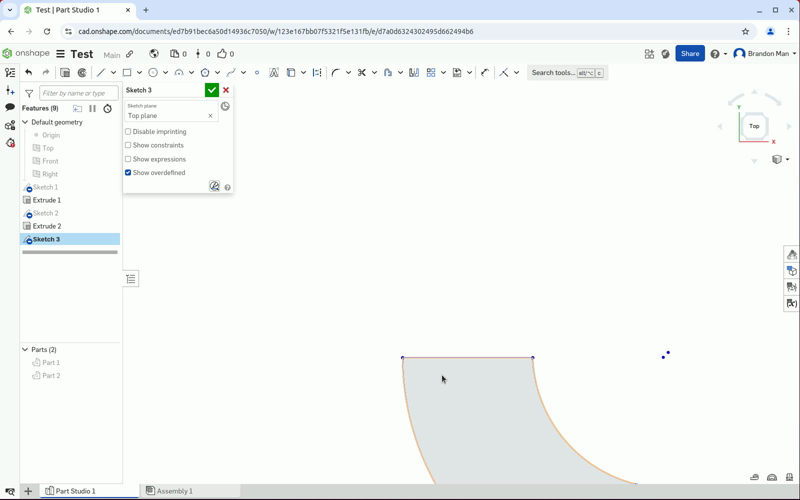
scroll(-6)
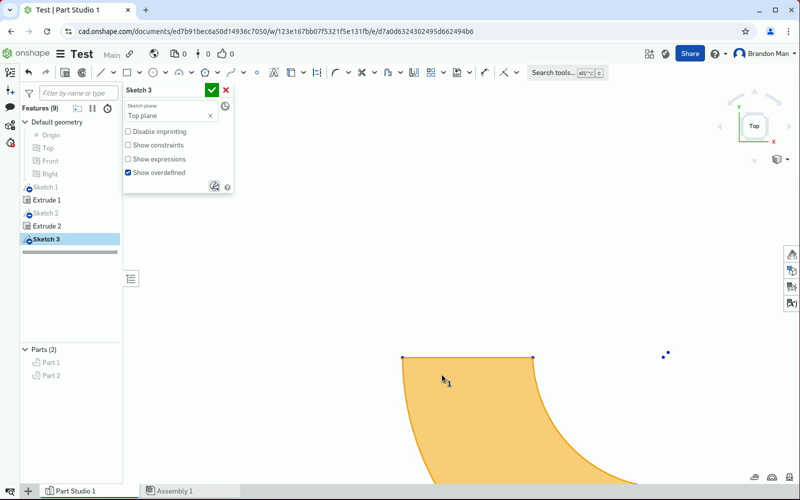
scroll(-6)
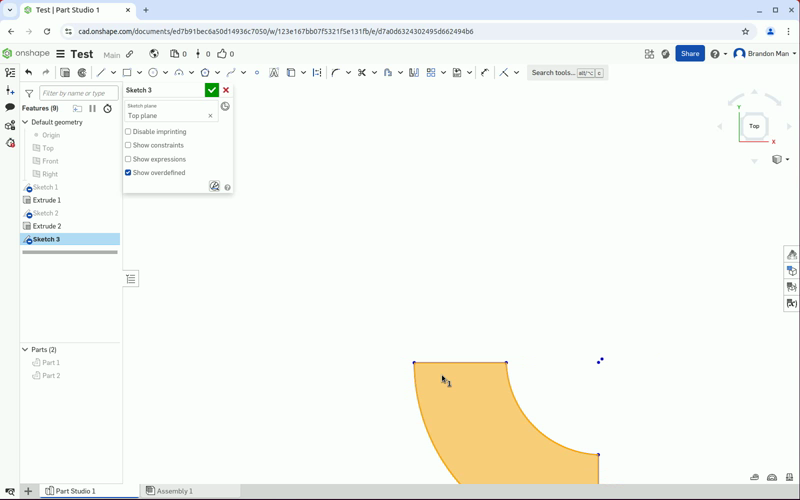
scroll(-6)
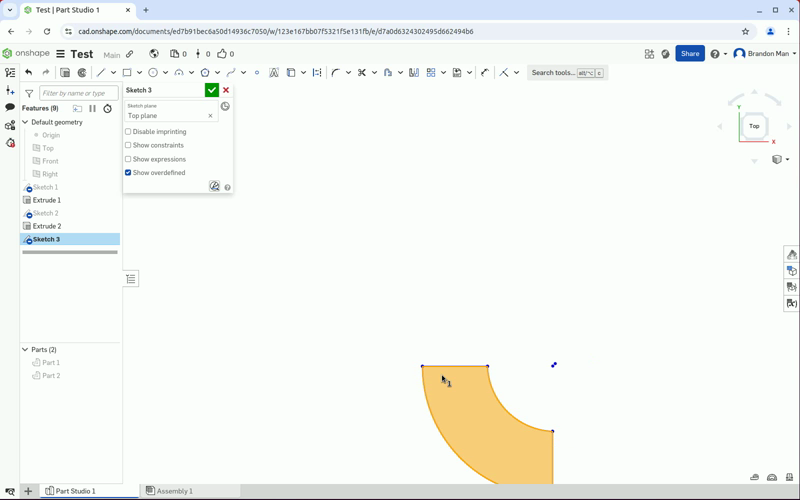
scroll(-6)
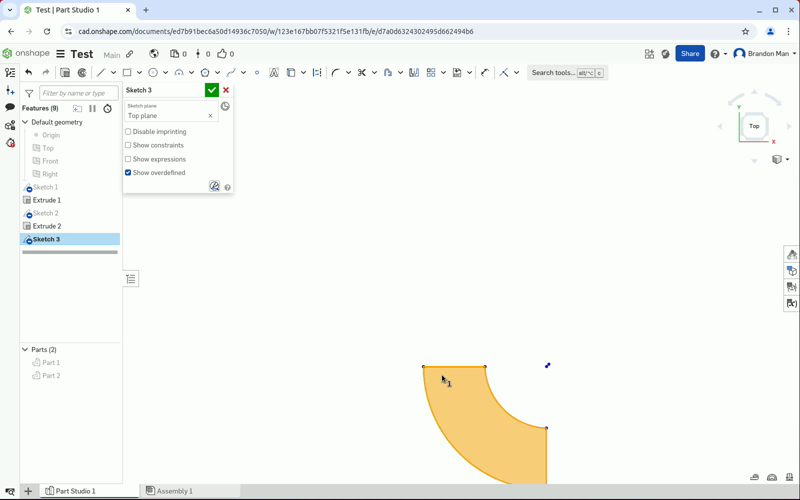
scroll(-6)
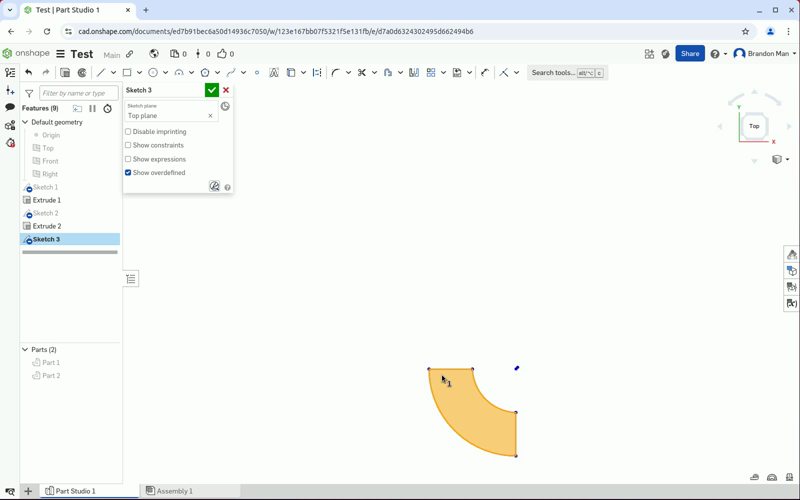
scroll(-6)
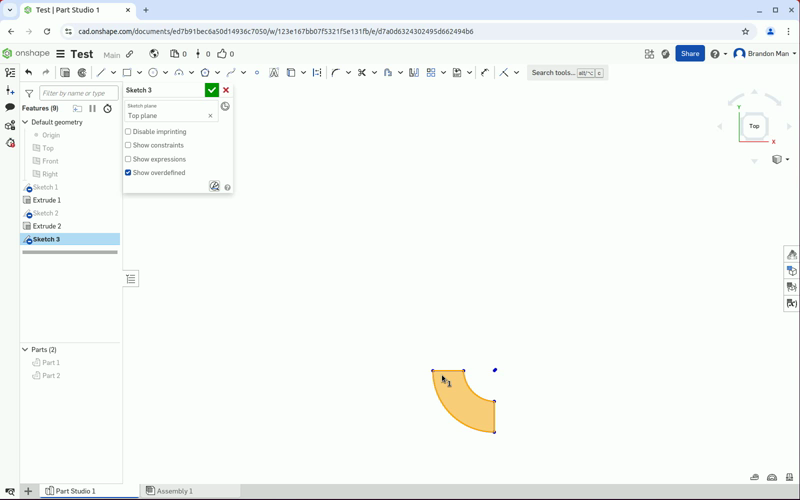
scroll(-6)
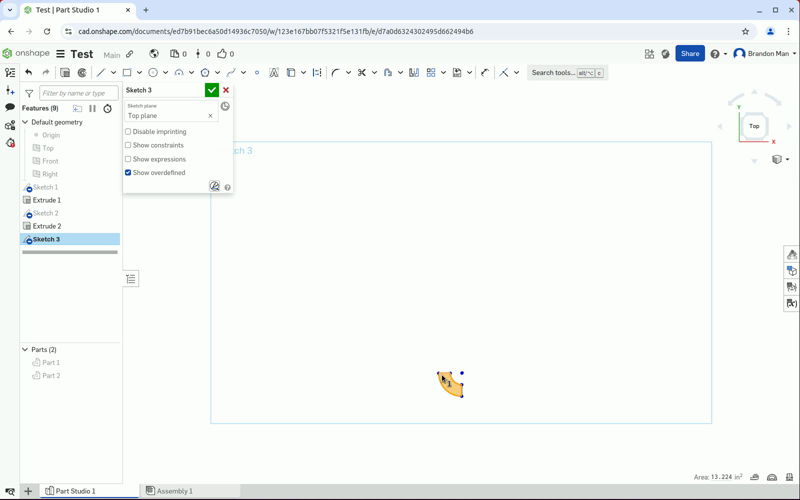
mouse_move(73, 352)
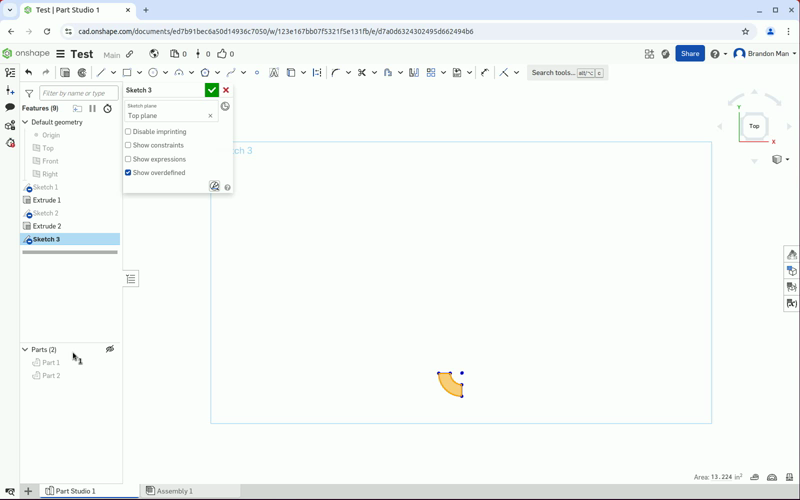
key(shift+y)
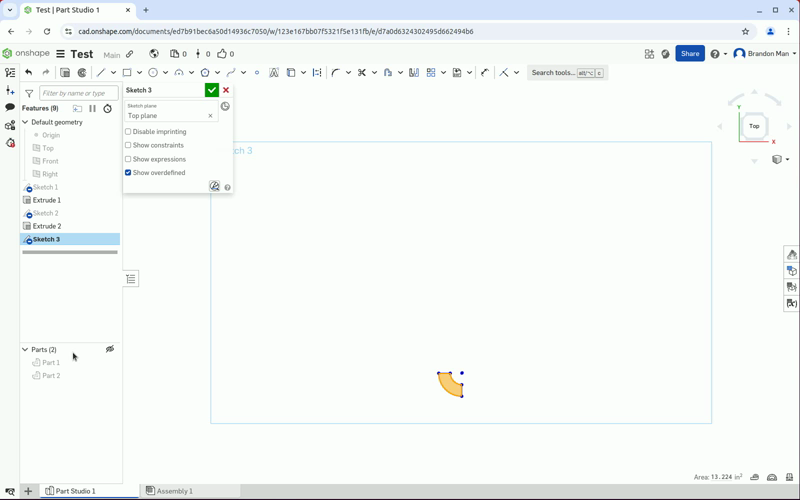
key(shift+e)
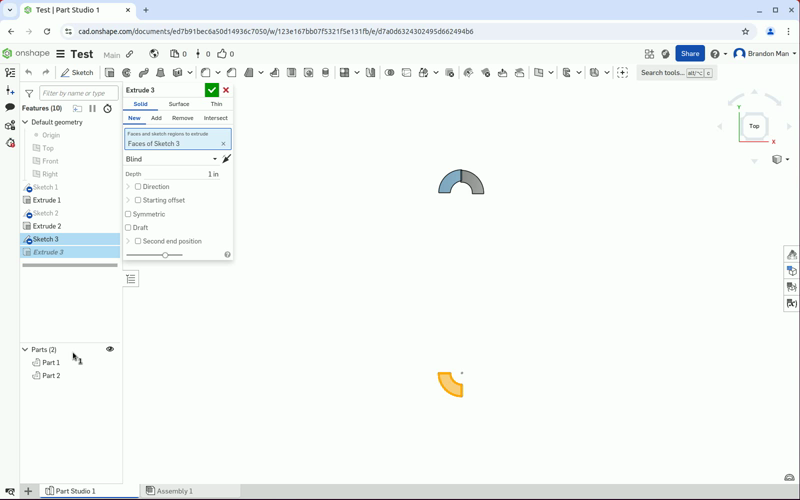
mouse_move(143, 106)
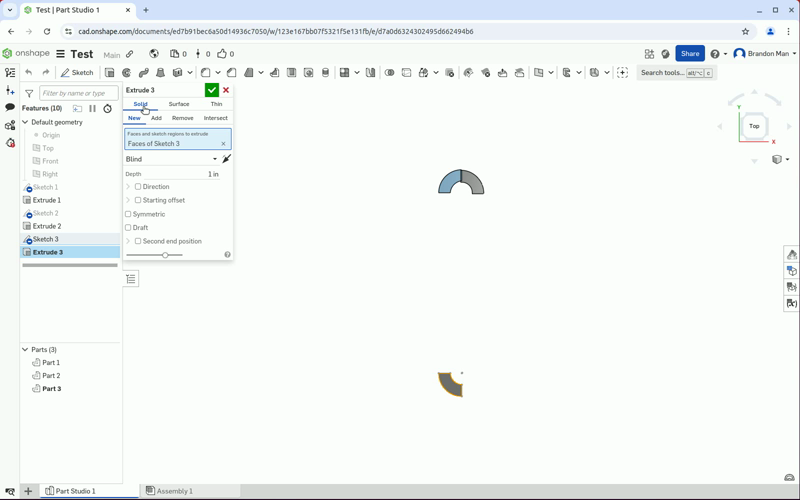
click(143, 106)
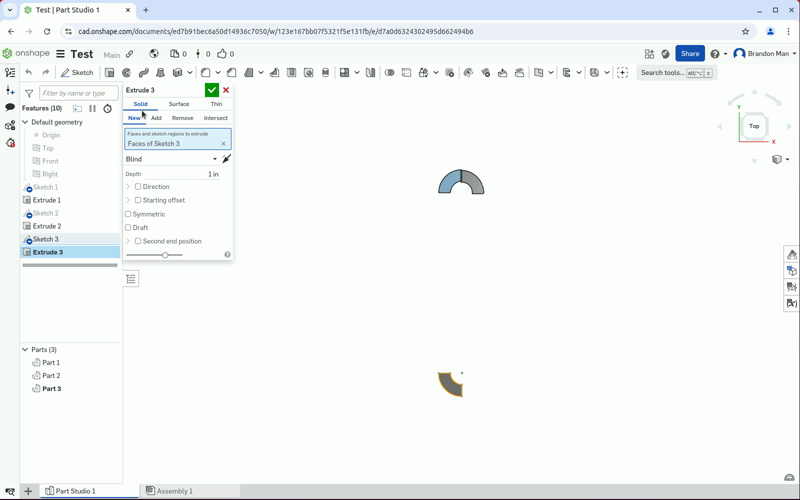
mouse_move(137, 120)
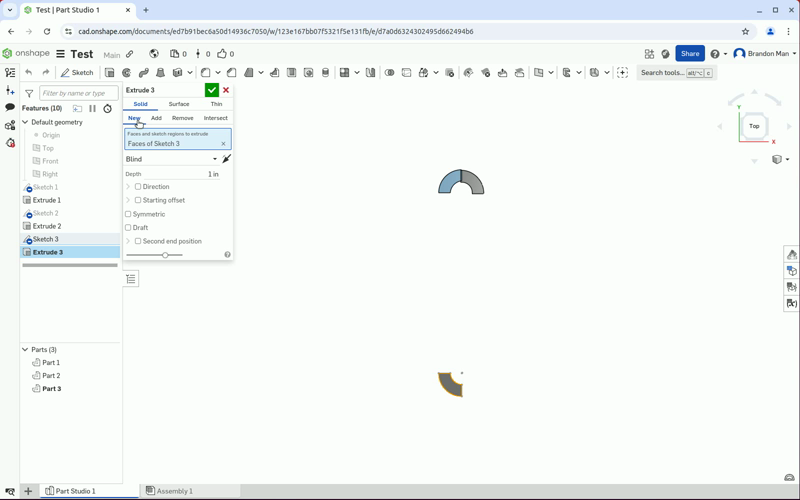
click(137, 120)
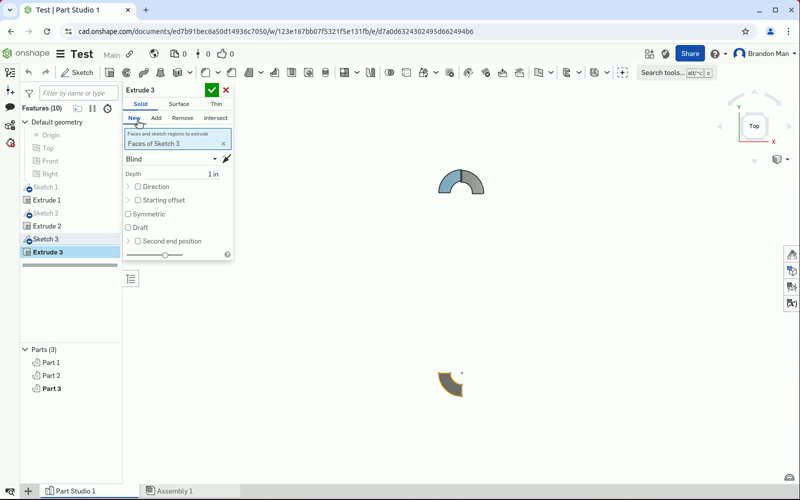
key(tab, 4)
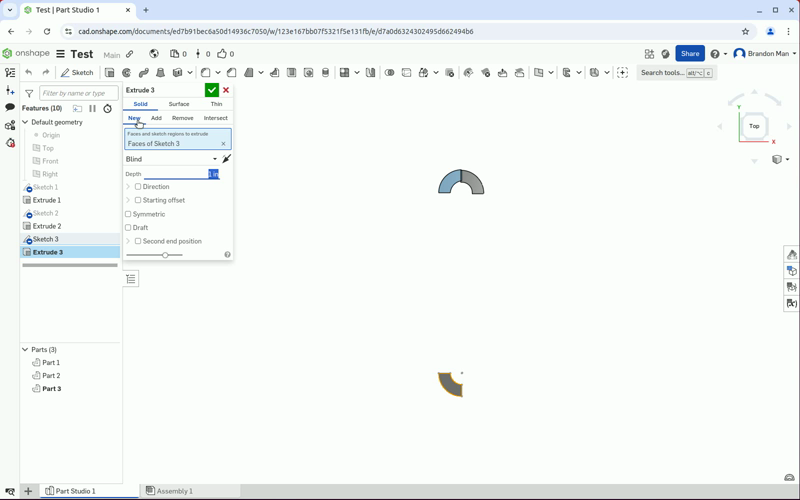
text(0.481)
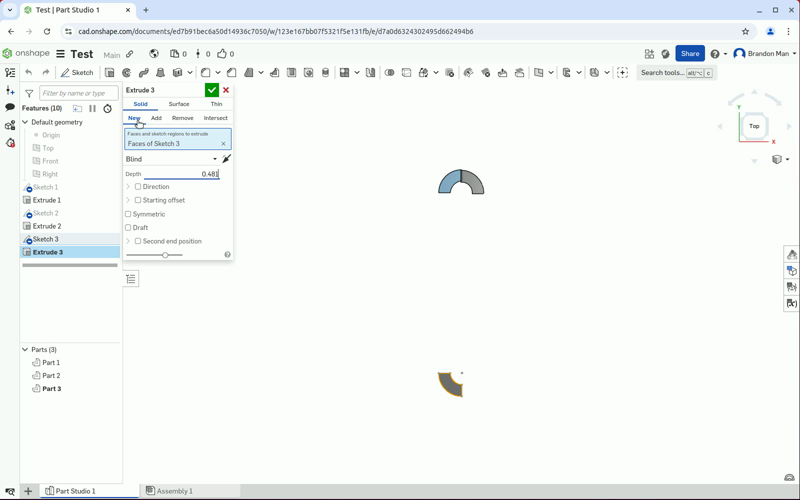
key(enter)
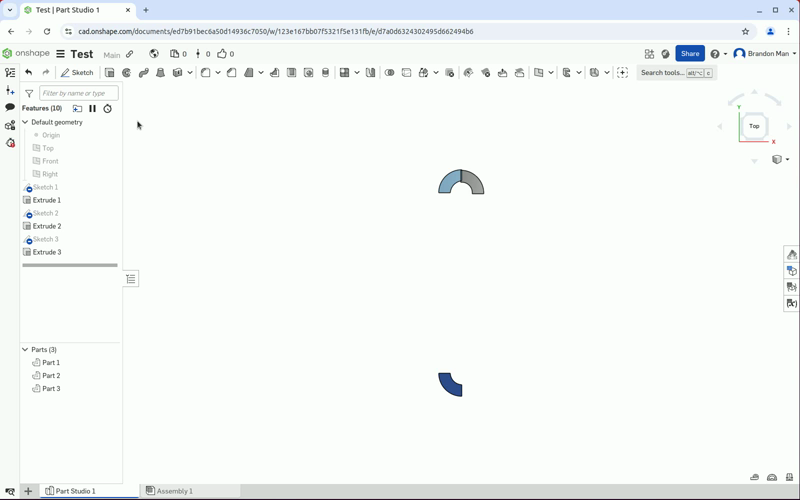
key(shift+h)
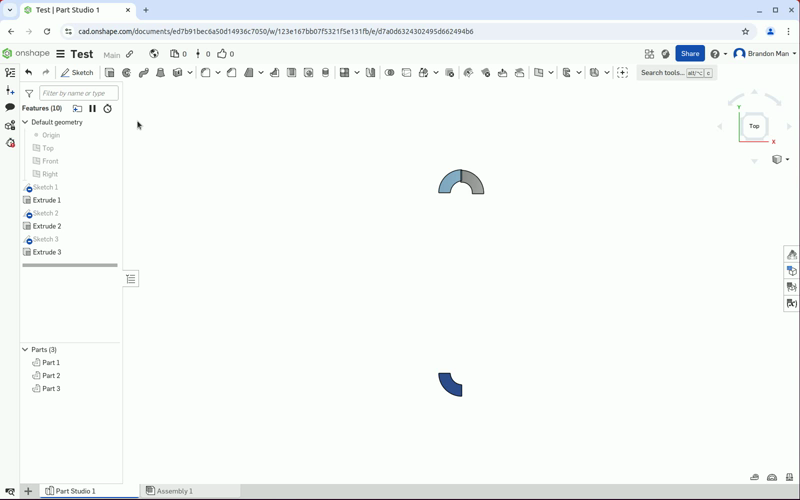
key(shift+h)
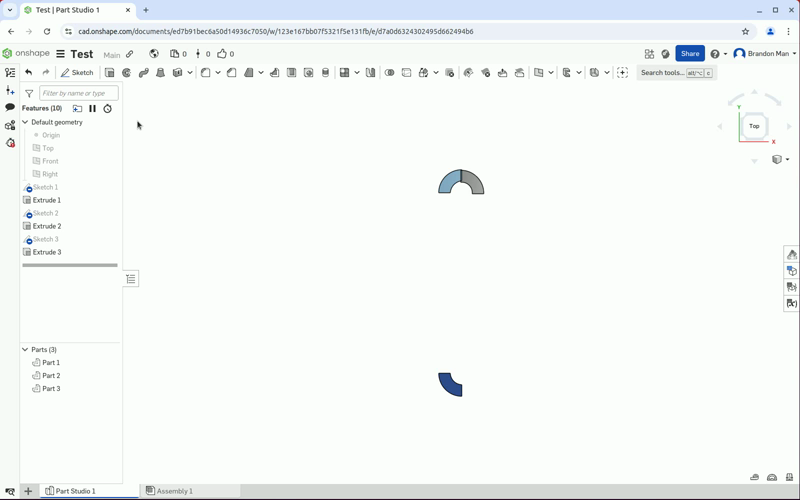
mouse_move(73, 189)
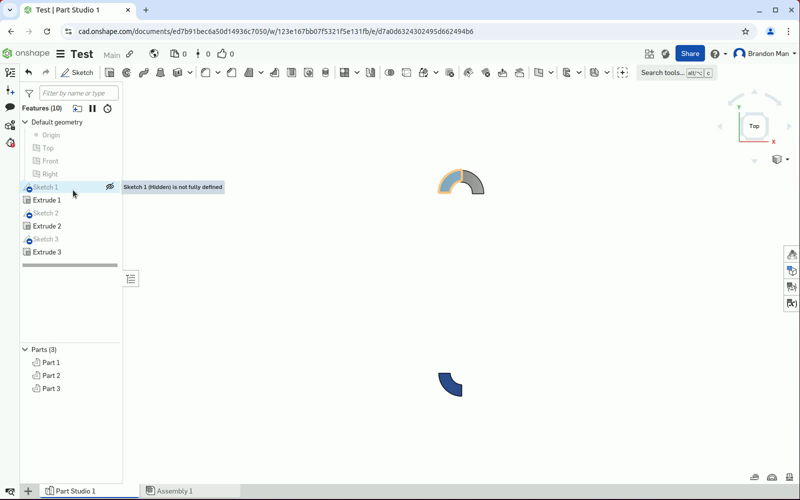
click(73, 189)
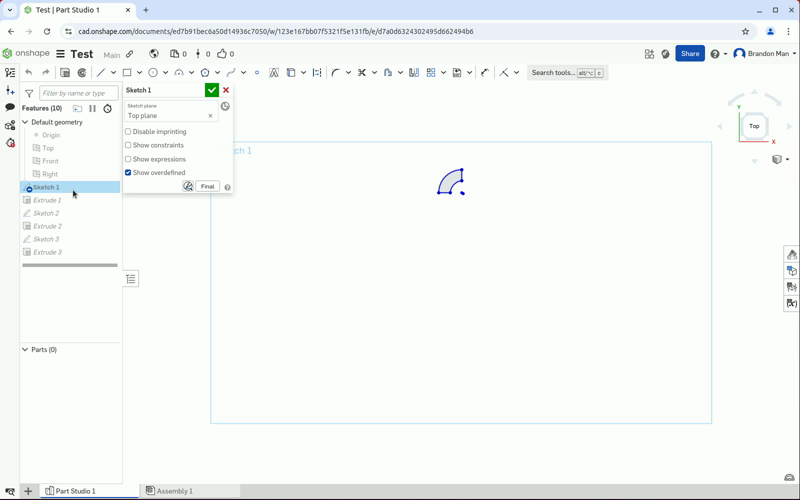
mouse_move(229, 92)
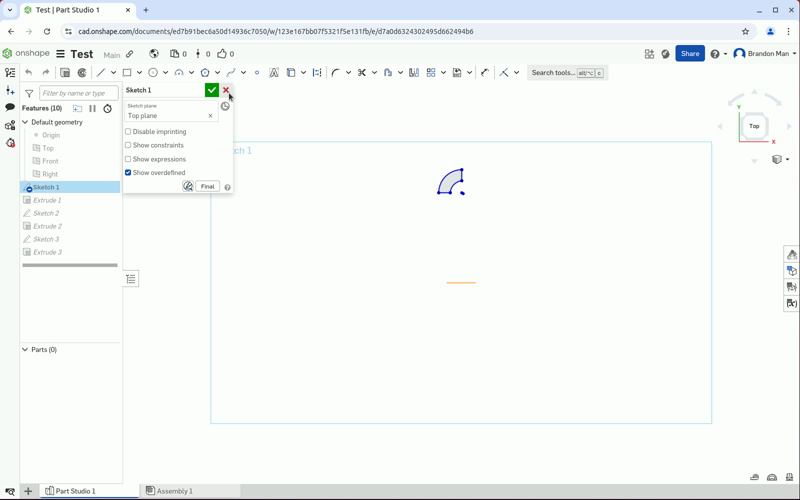
click(229, 92)
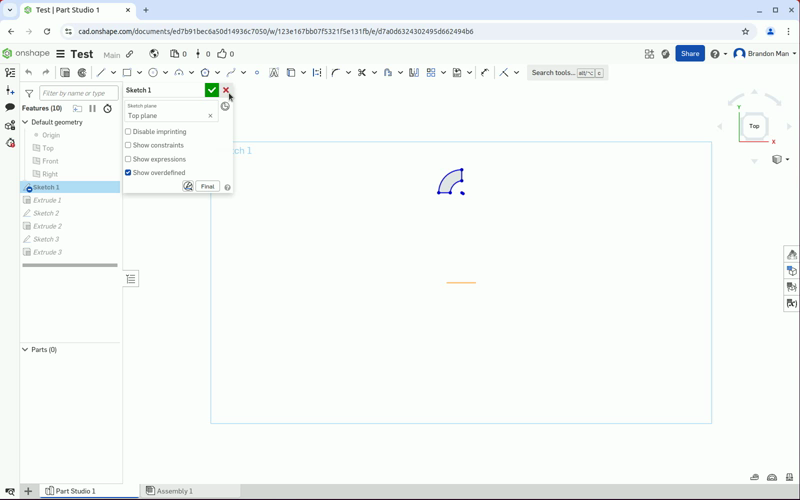
key(shift+s)
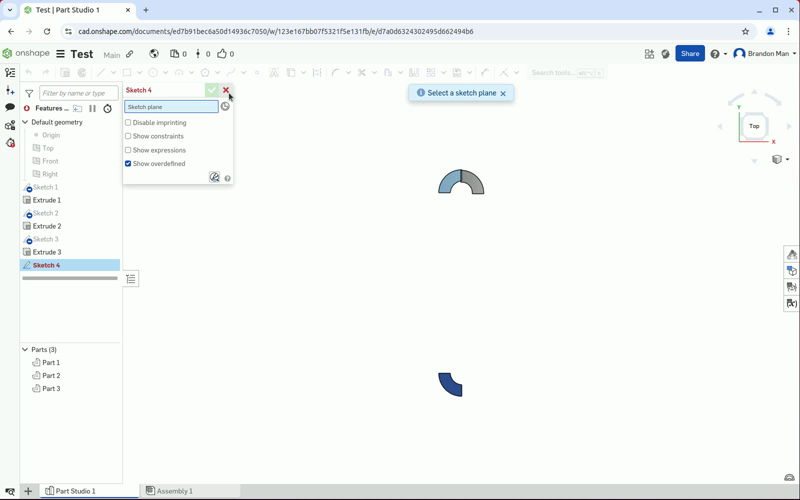
mouse_move(73, 150)
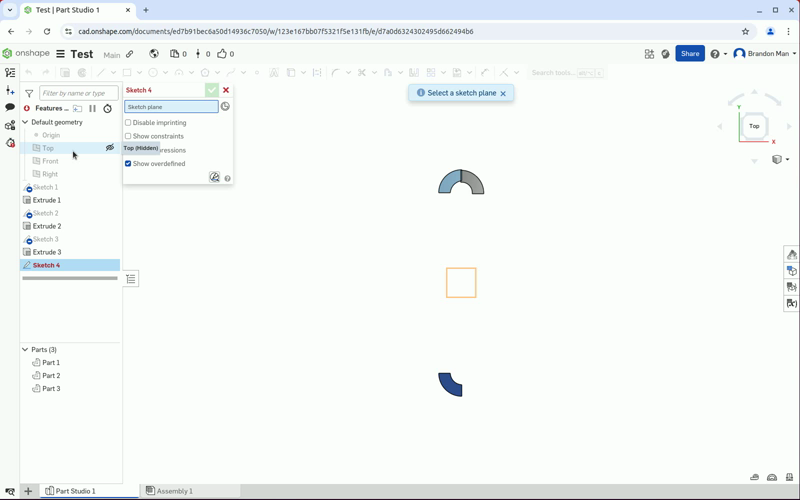
click(73, 150)
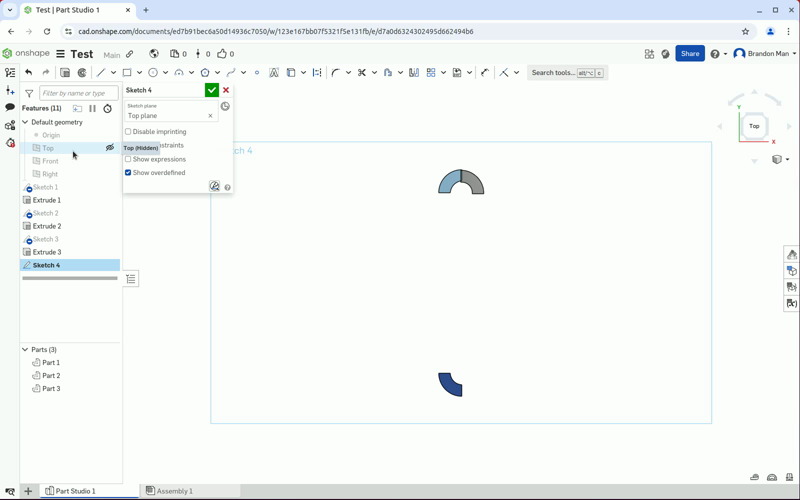
mouse_move(73, 352)
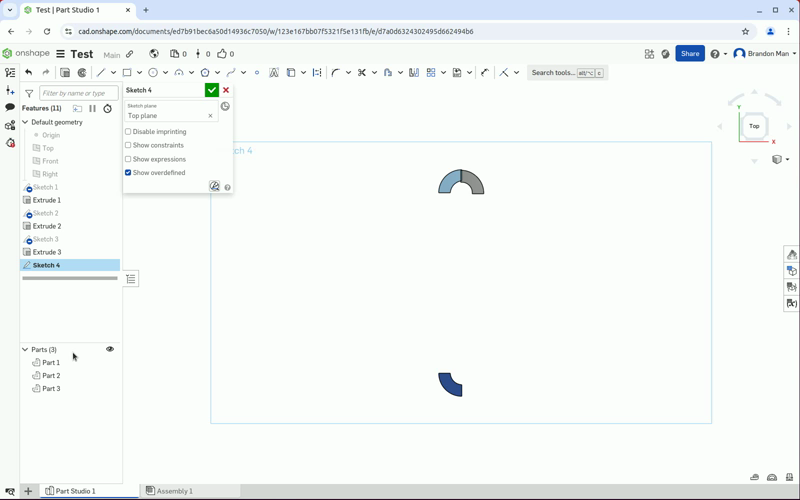
key(y)
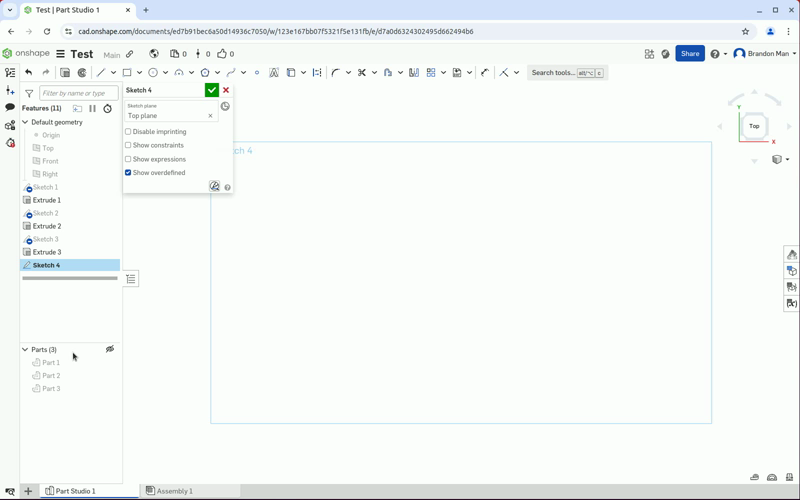
key(a)
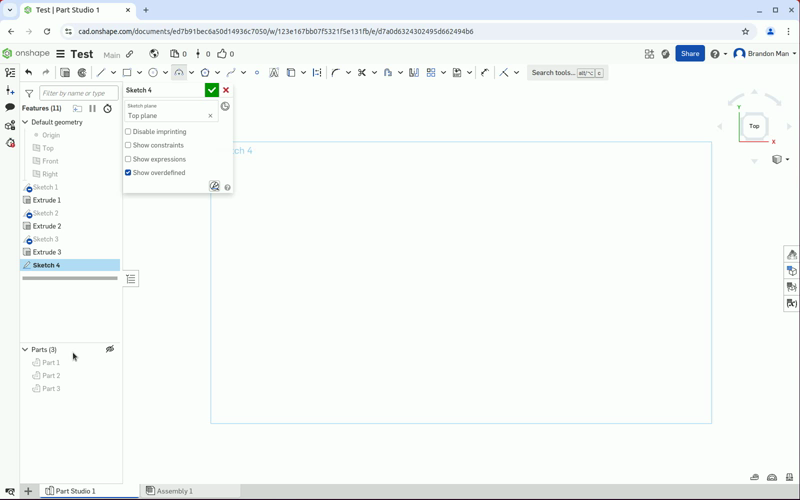
key_down(shift)
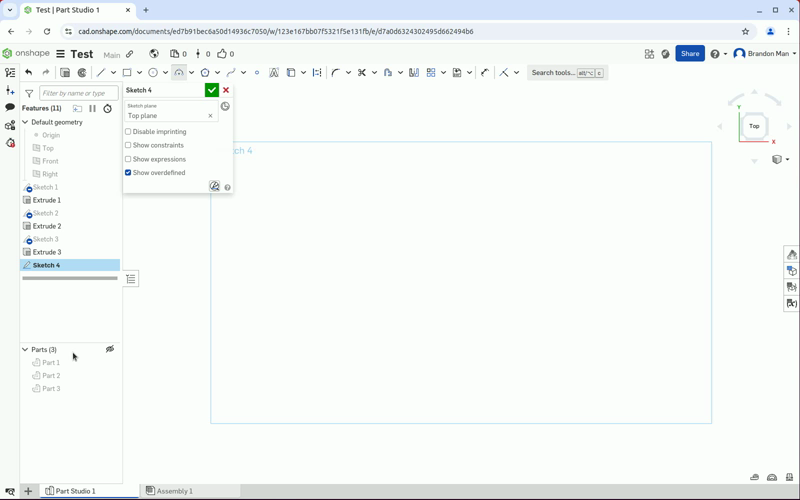
mouse_move(460, 395)
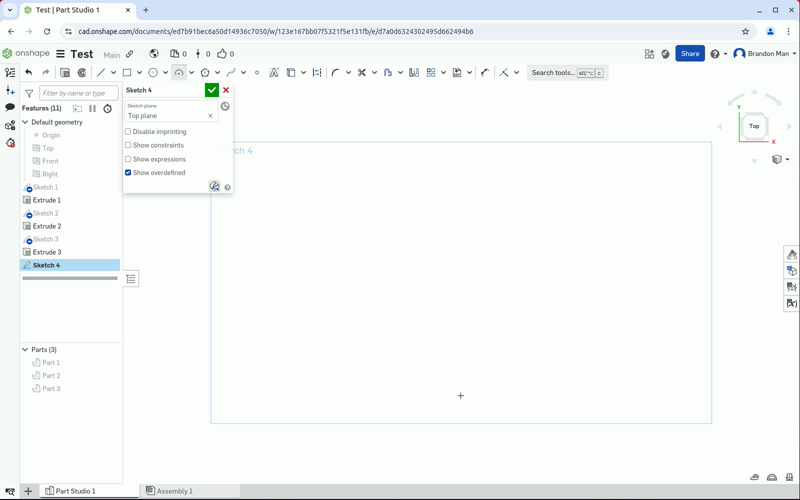
click(460, 395)
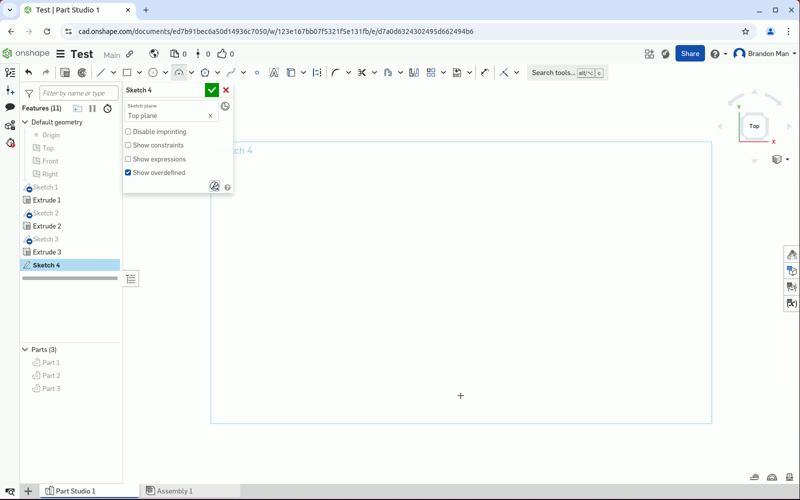
key_up(shift)
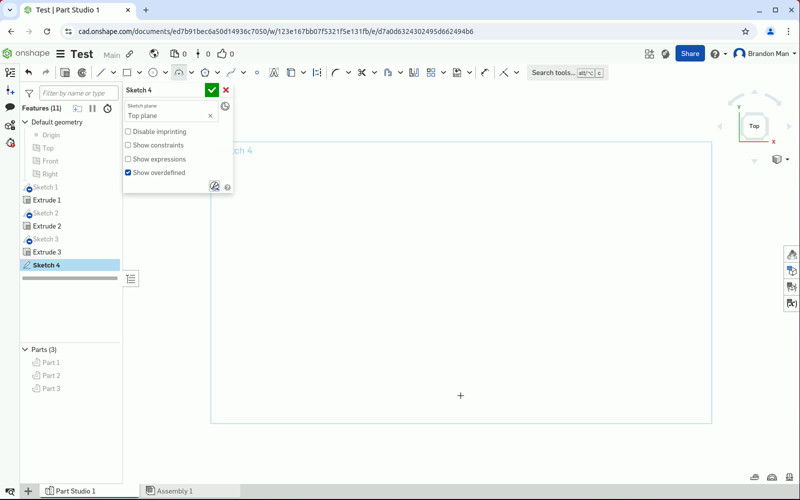
key_down(shift)
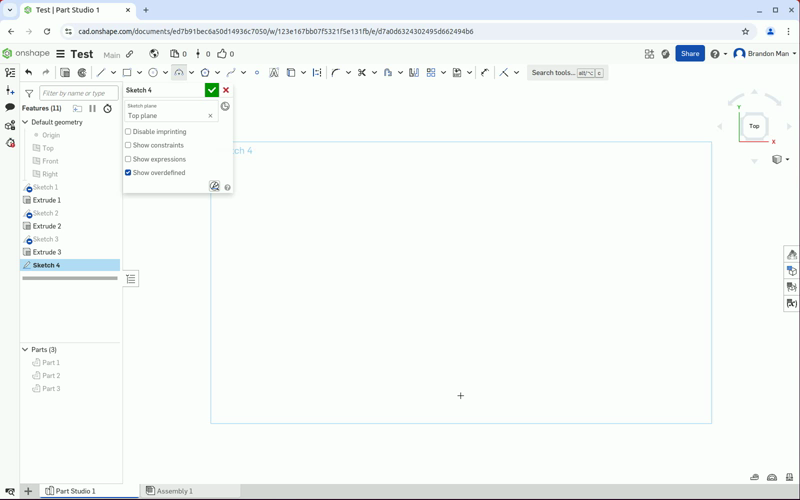
mouse_move(483, 372)
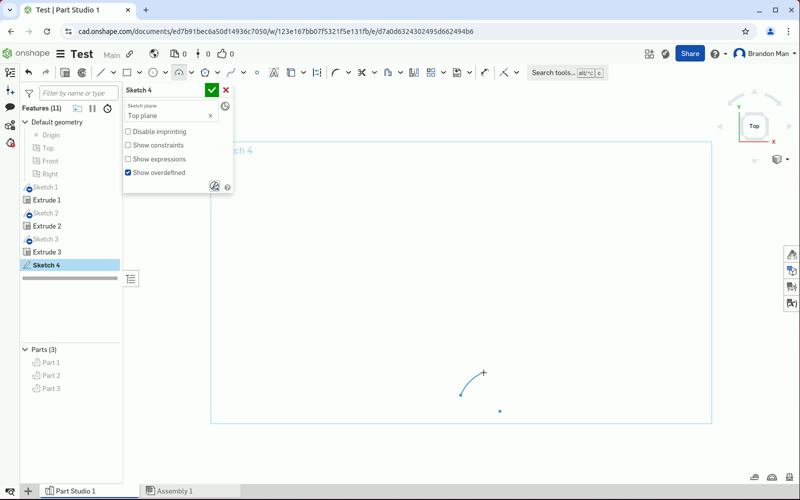
click(483, 372)
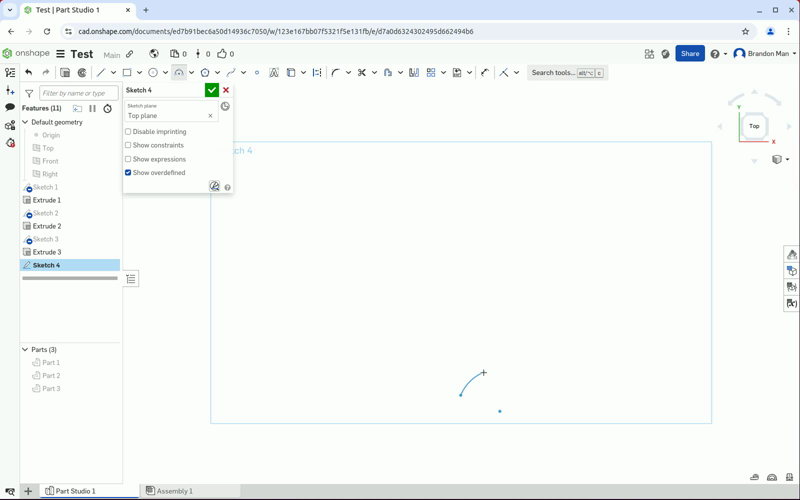
mouse_move(477, 388)
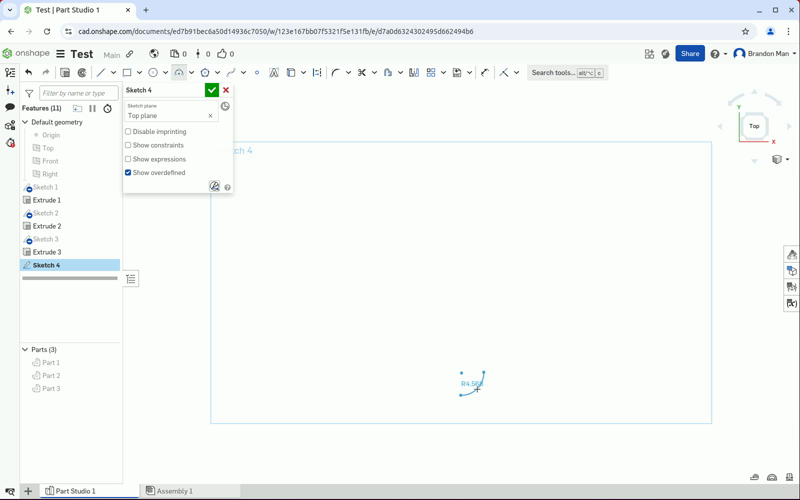
click(477, 388)
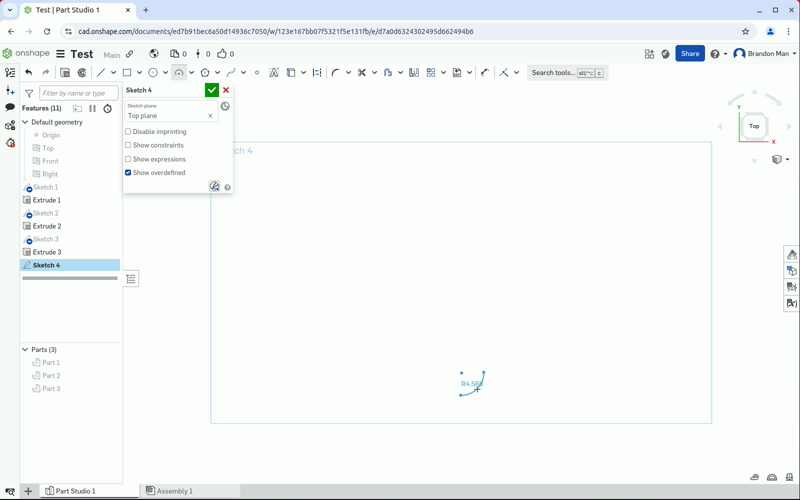
key_up(shift)
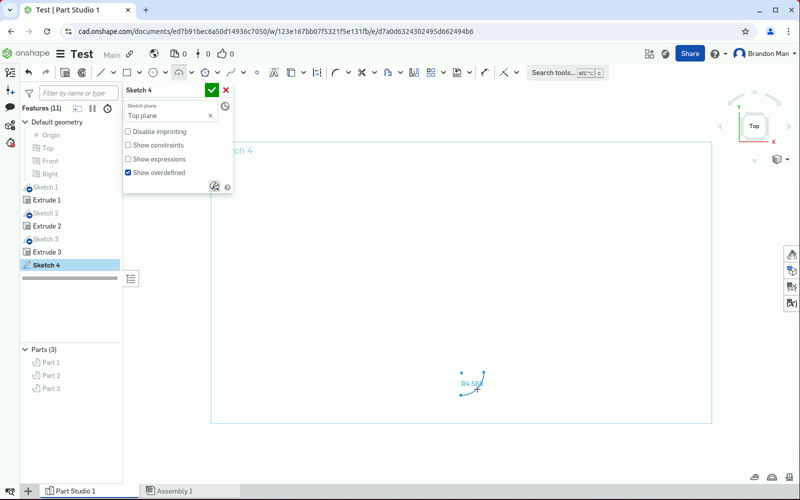
key(esc)
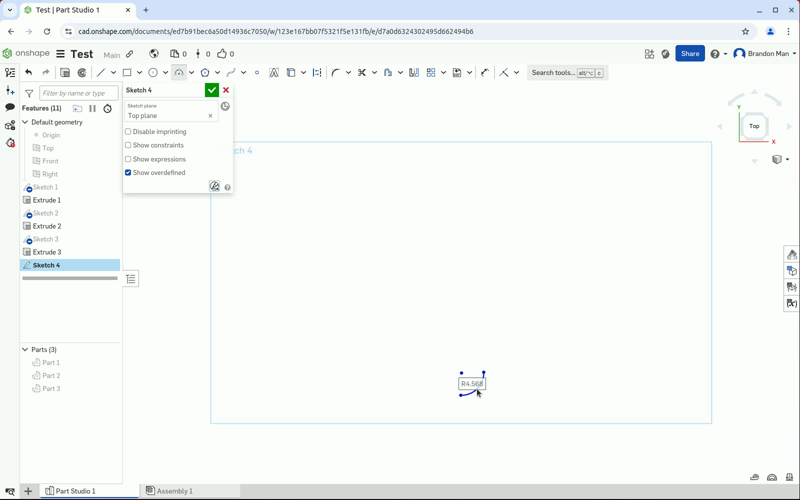
key(l)
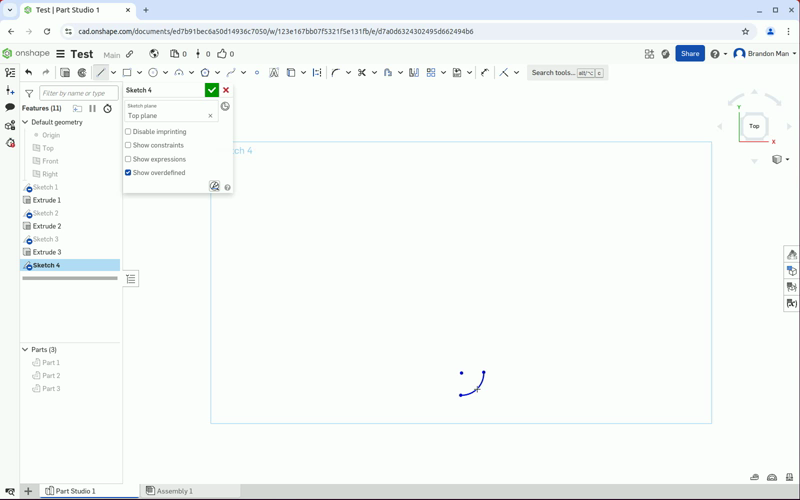
mouse_move(483, 372)
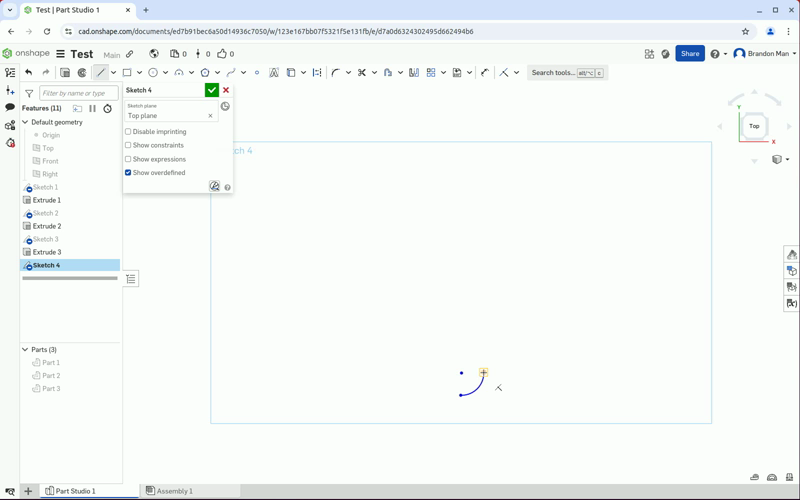
click(483, 372)
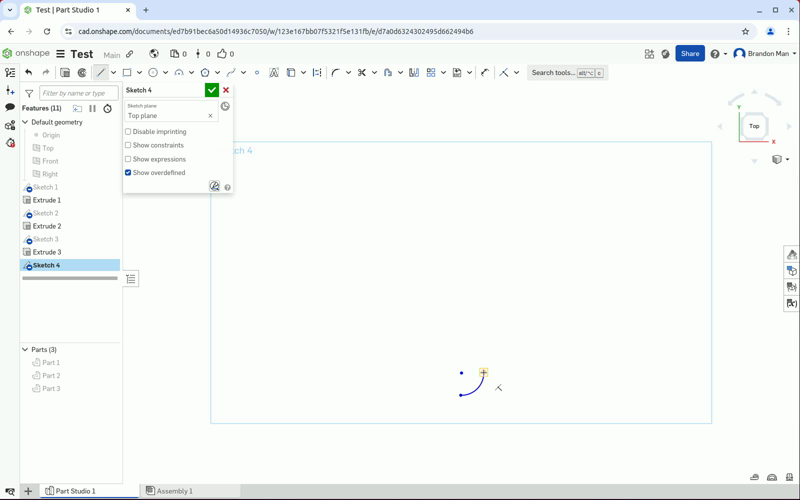
key_down(shift)
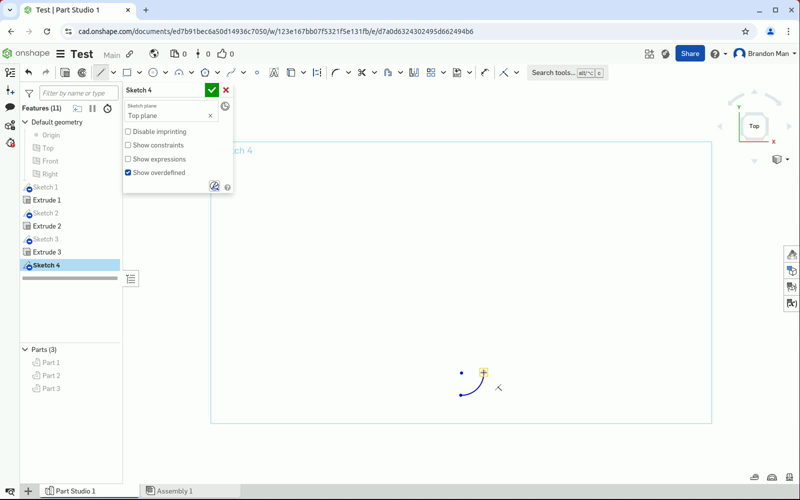
mouse_move(513, 372)
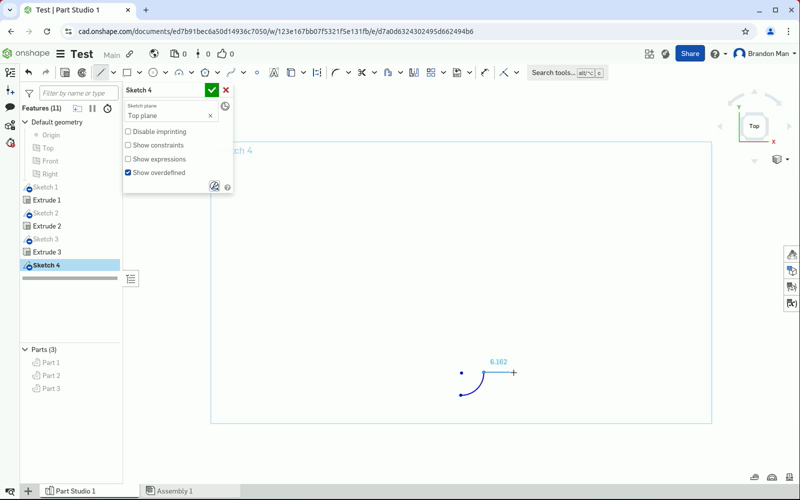
mouse_move(472, 372)
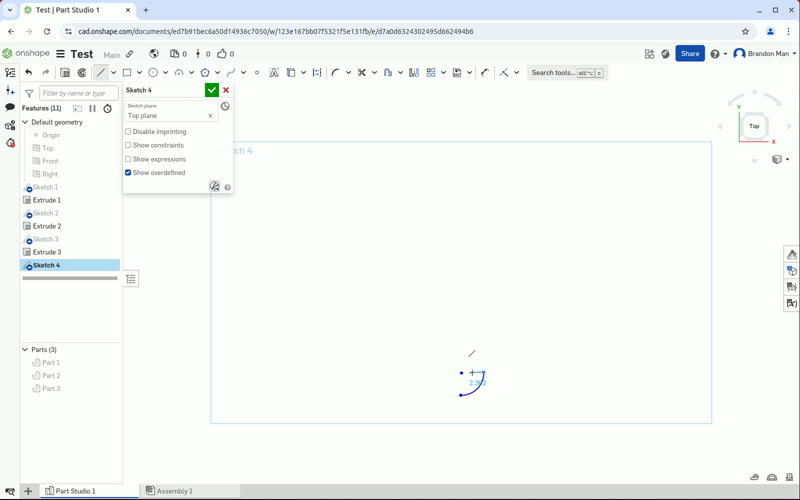
click(472, 372)
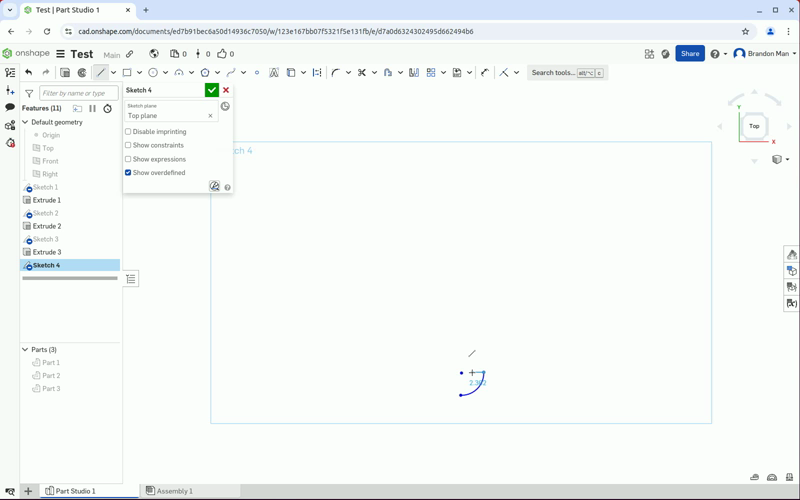
key_up(shift)
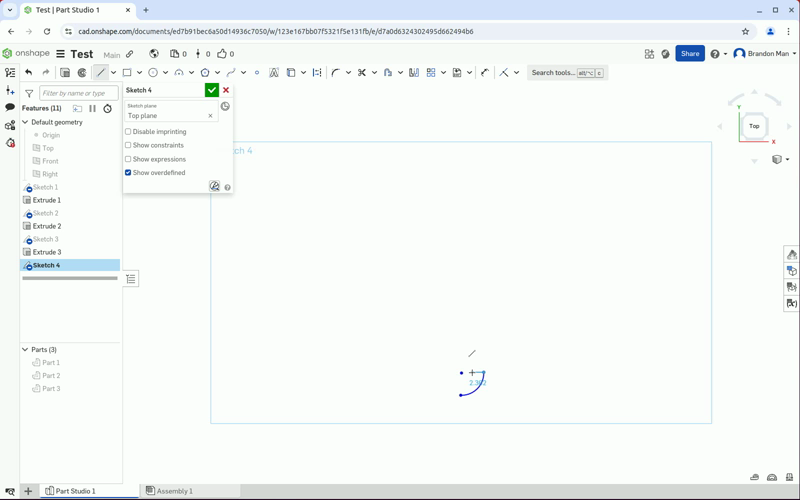
key(esc)
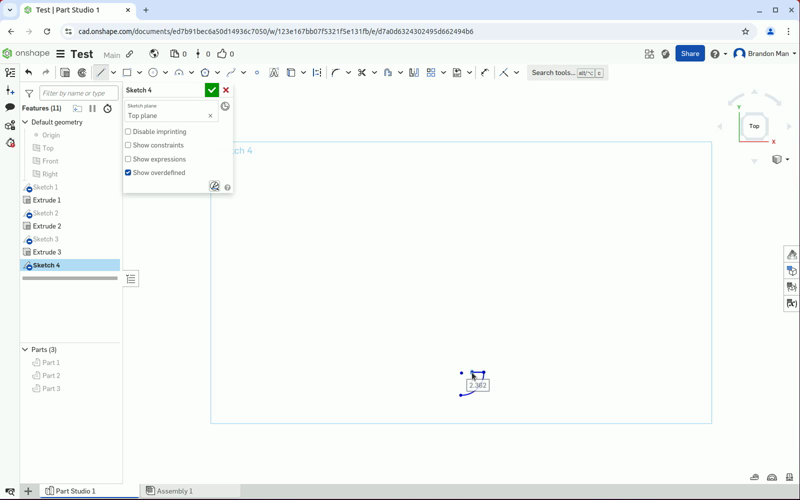
key(a)
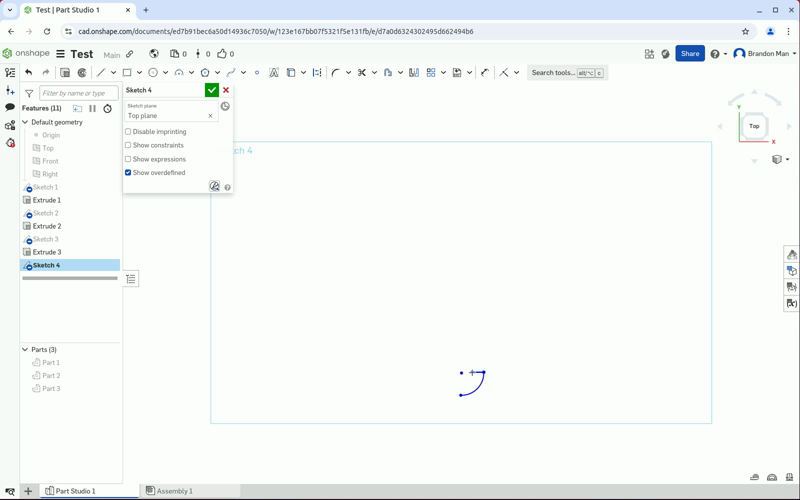
mouse_move(472, 372)
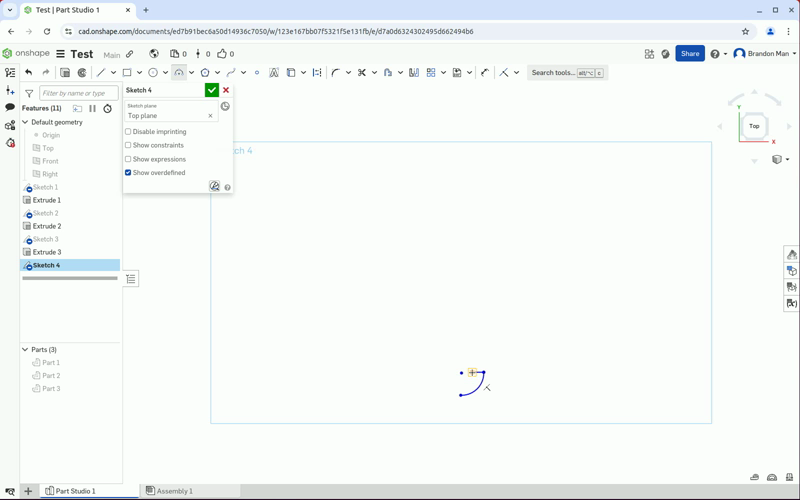
click(472, 372)
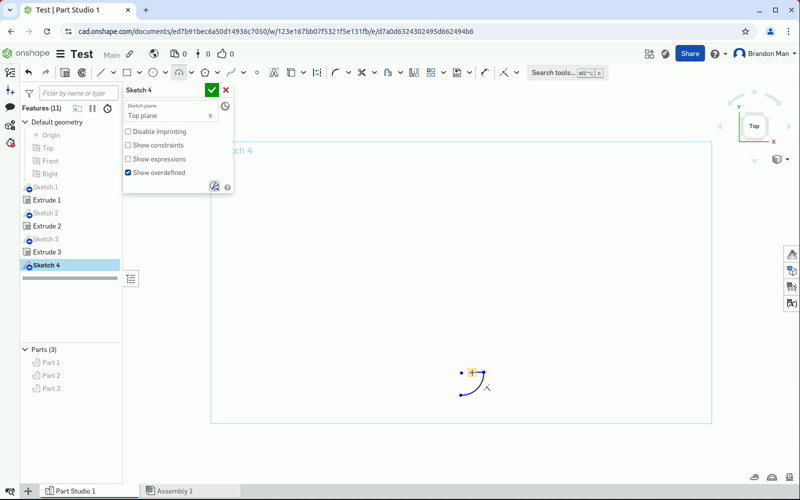
key_down(shift)
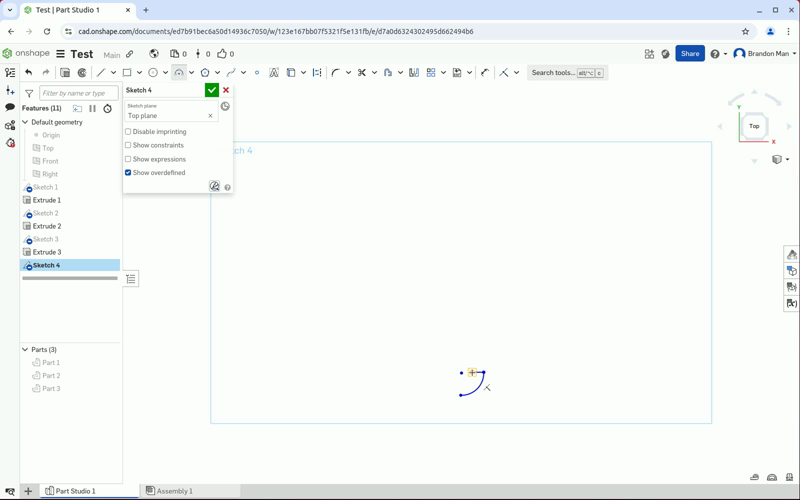
mouse_move(460, 383)
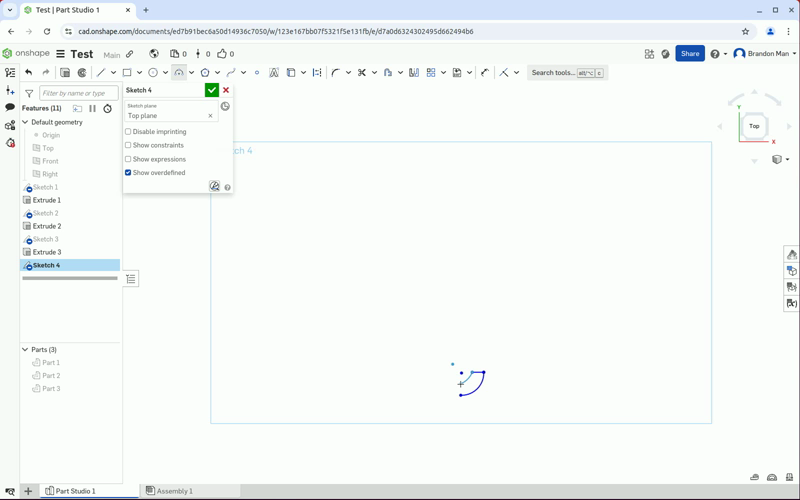
click(460, 383)
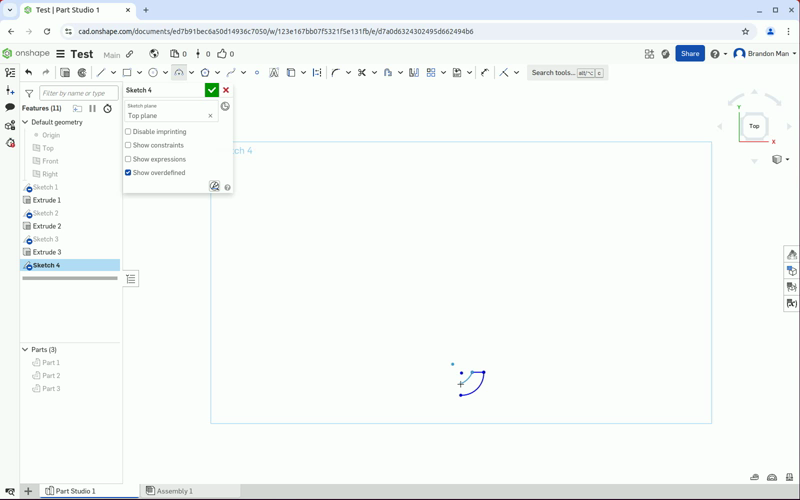
mouse_move(468, 380)
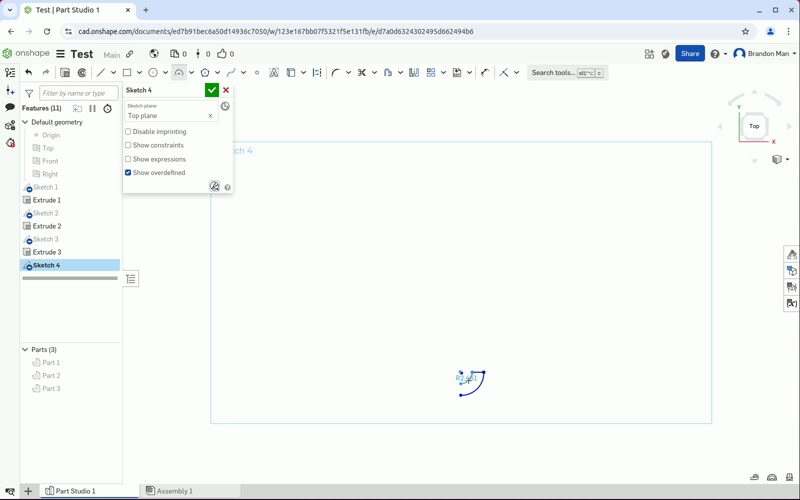
click(468, 380)
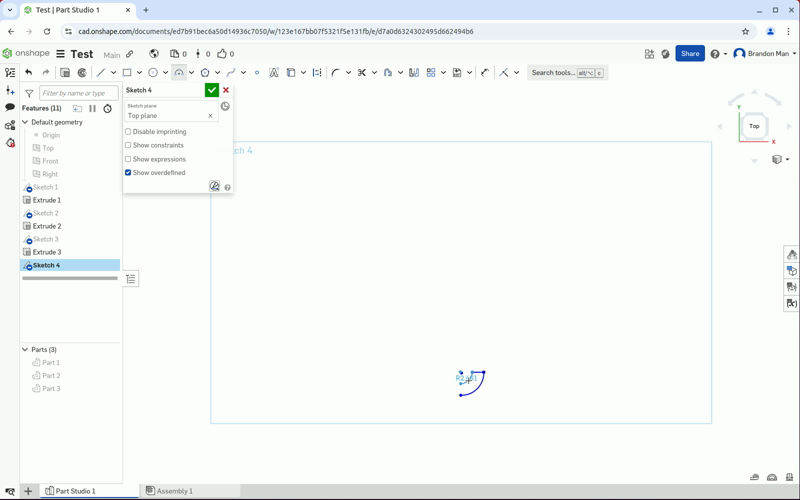
key_up(shift)
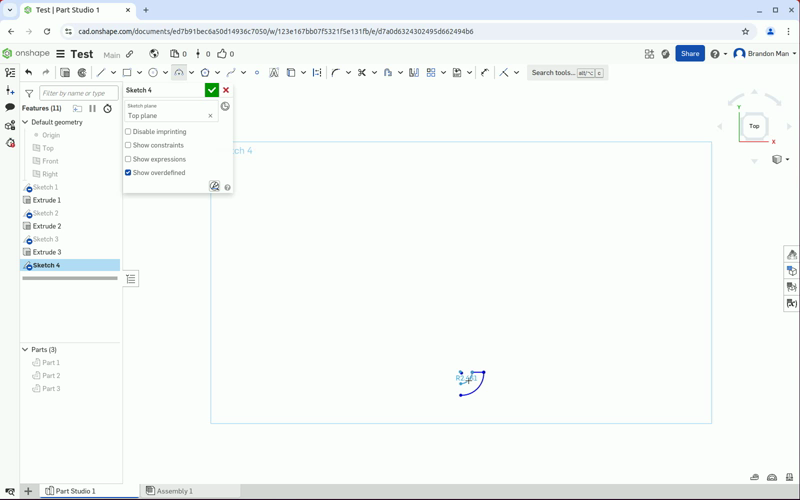
key(esc)
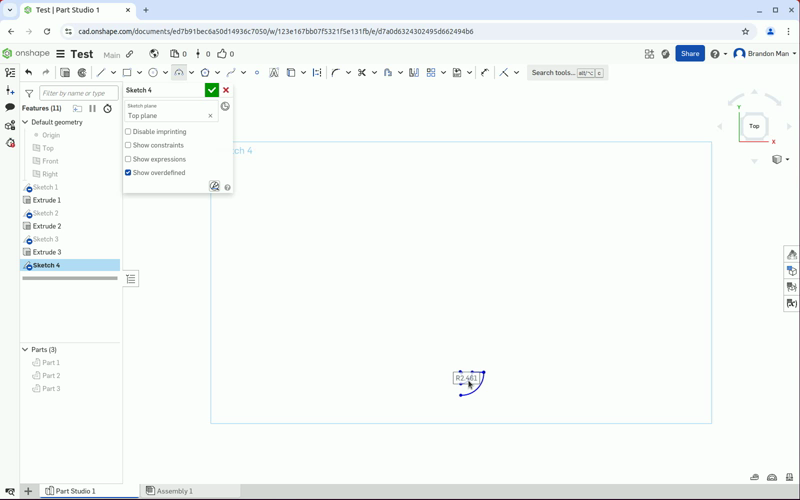
key(l)
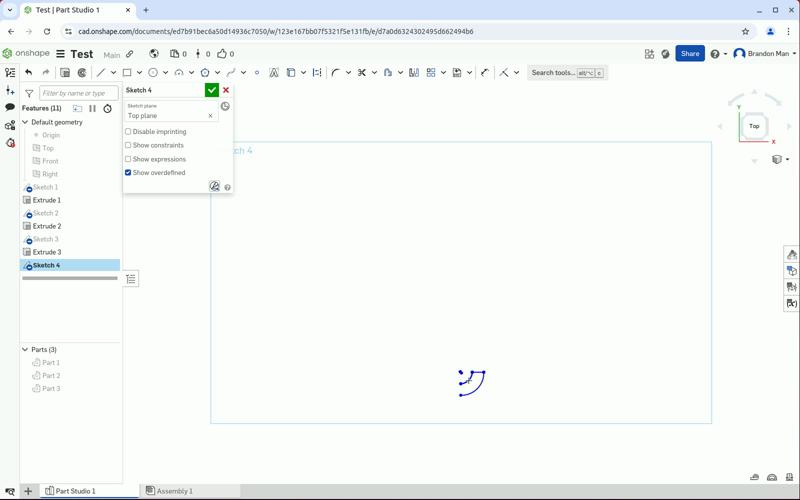
mouse_move(460, 383)
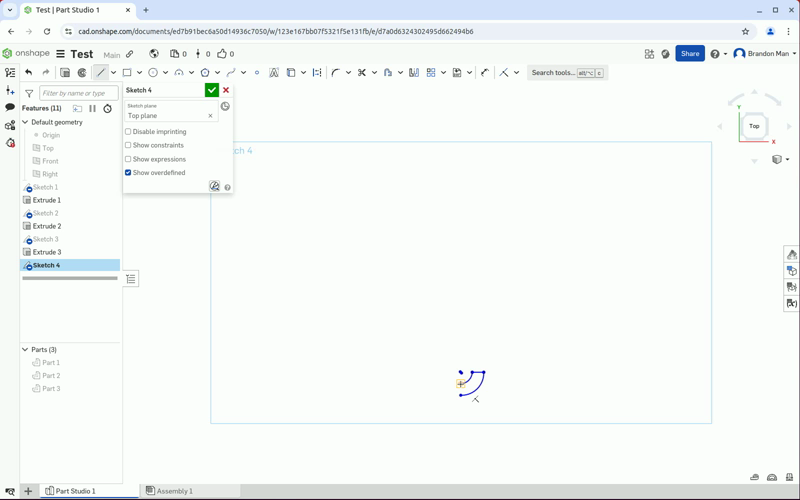
click(460, 383)
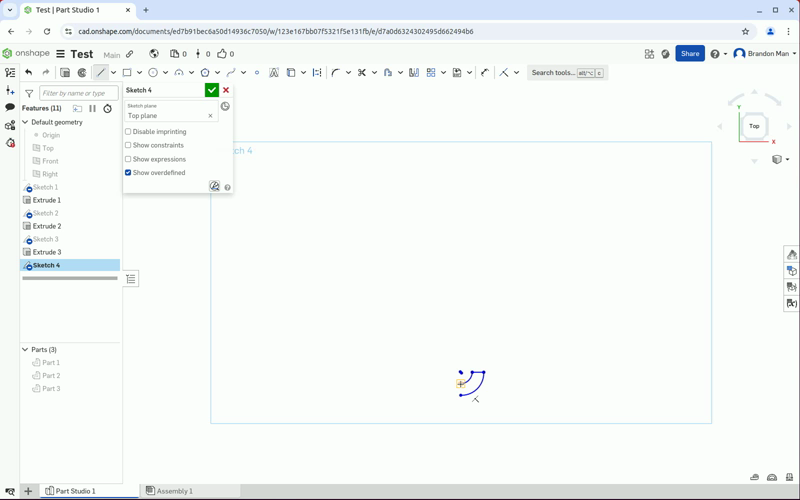
mouse_move(490, 383)
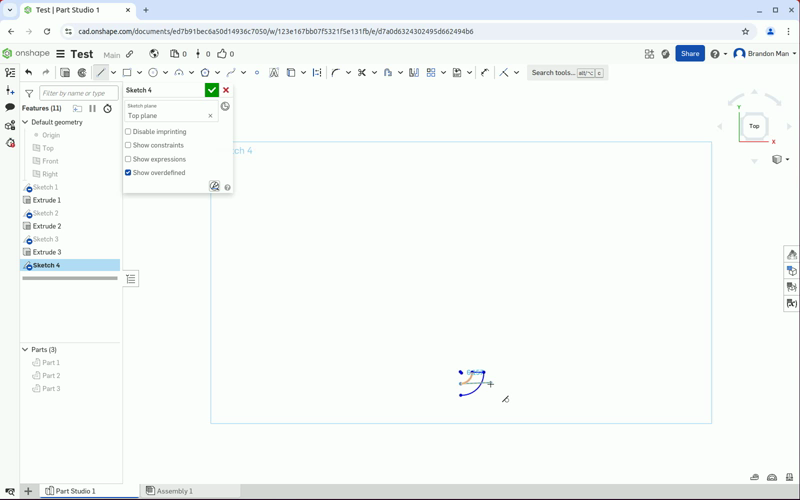
key_down(shift)
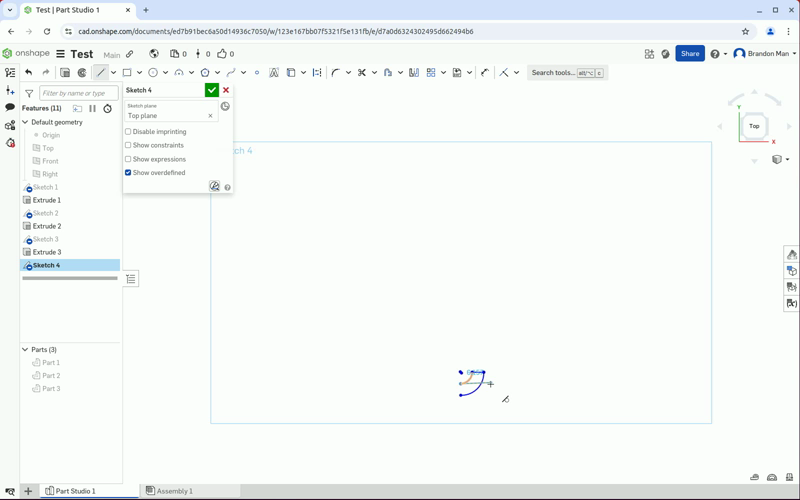
mouse_move(460, 395)
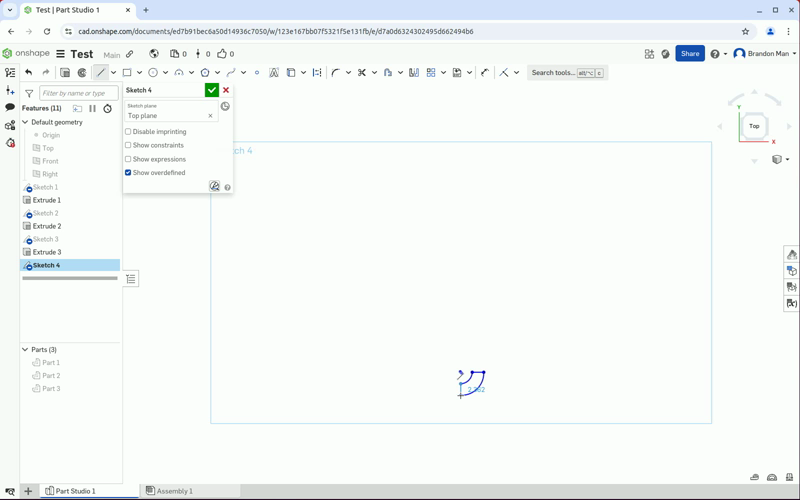
key_up(shift)
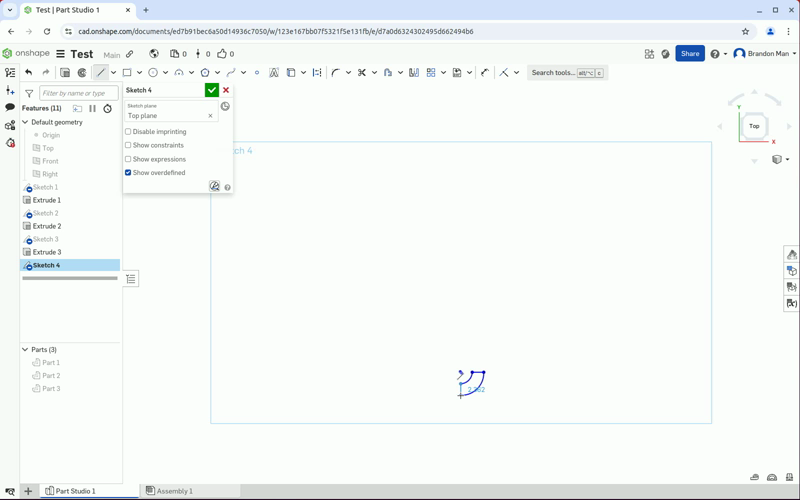
click(460, 395)
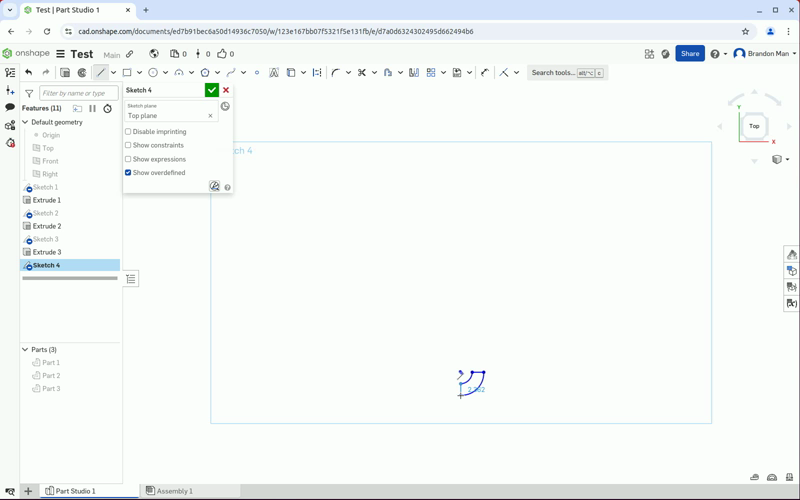
key(esc)
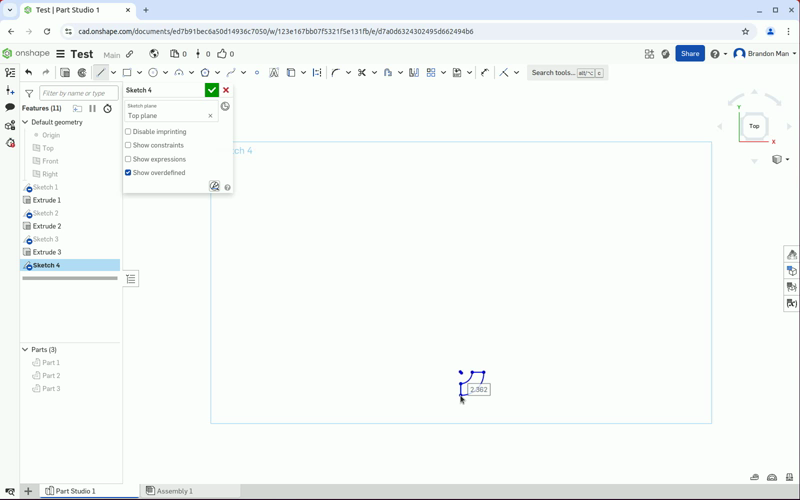
mouse_move(473, 372)
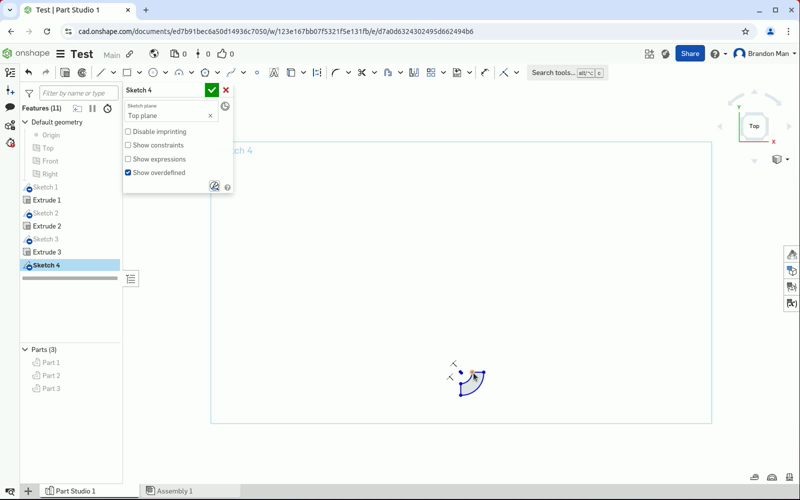
scroll(6)
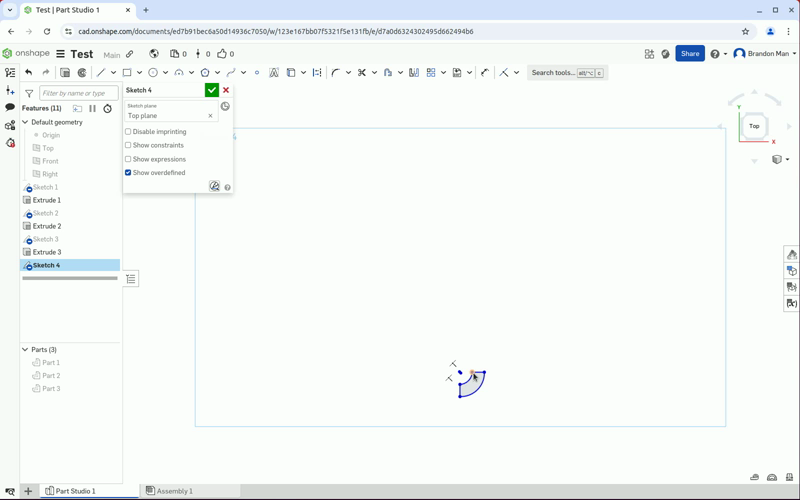
scroll(6)
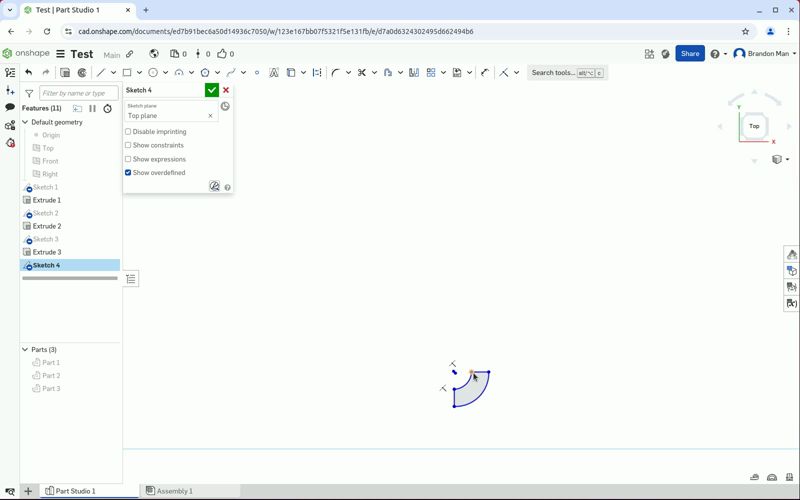
scroll(6)
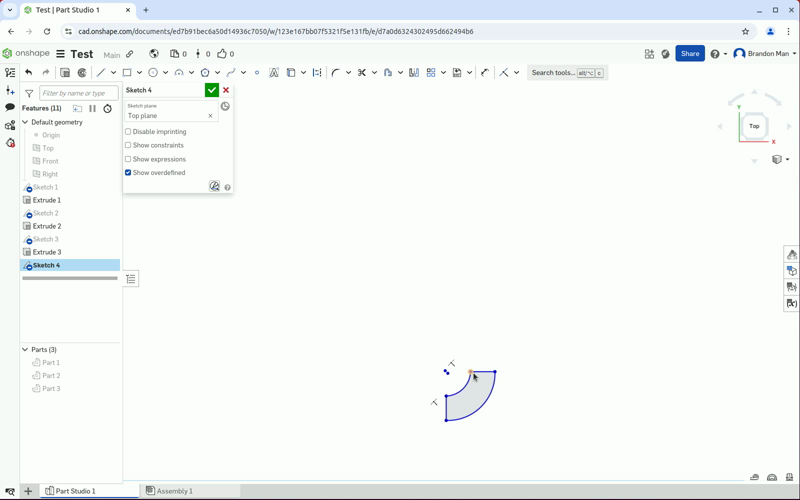
scroll(6)
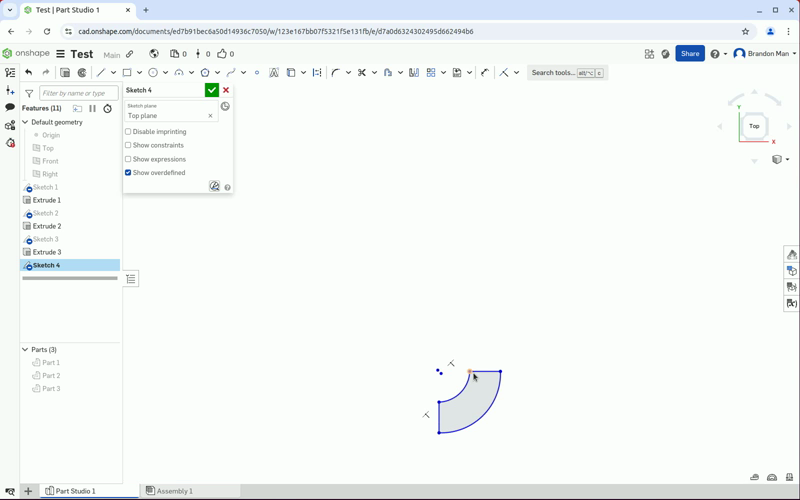
scroll(6)
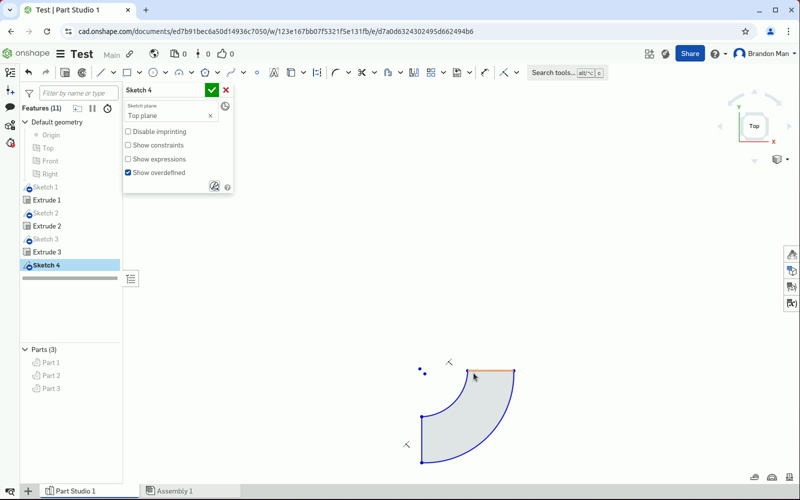
scroll(6)
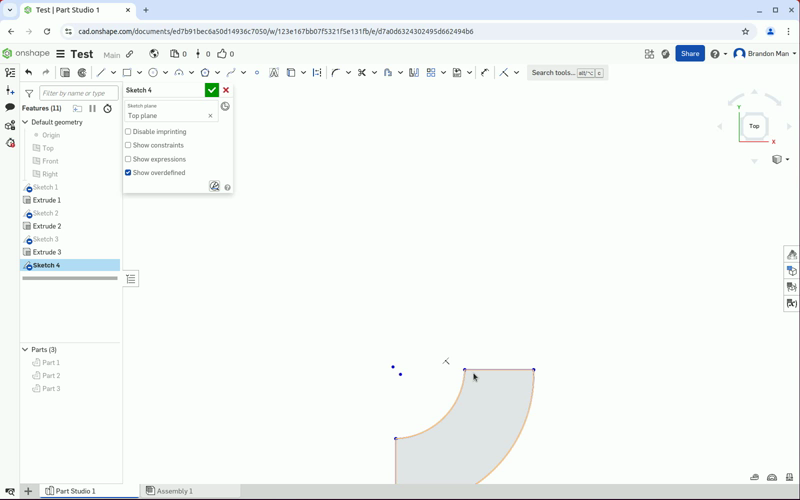
scroll(6)
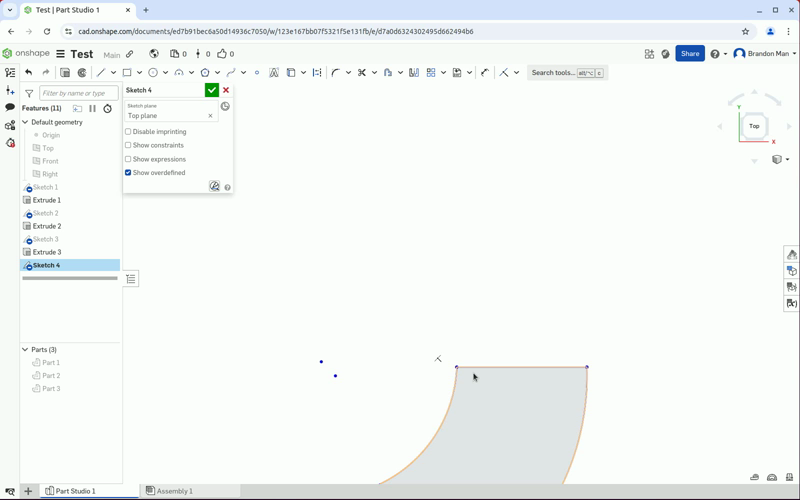
click(473, 372)
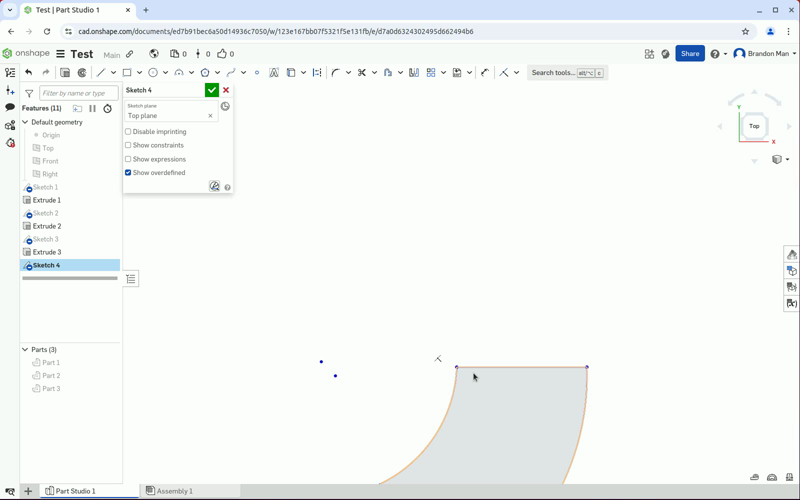
scroll(-6)
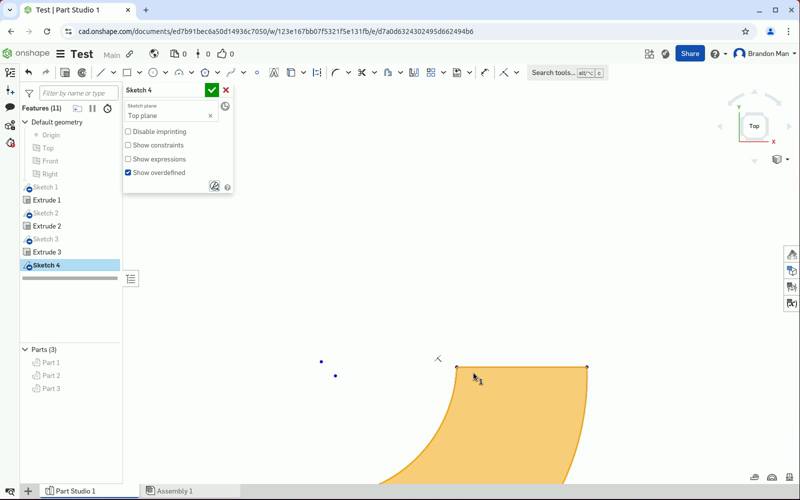
scroll(-6)
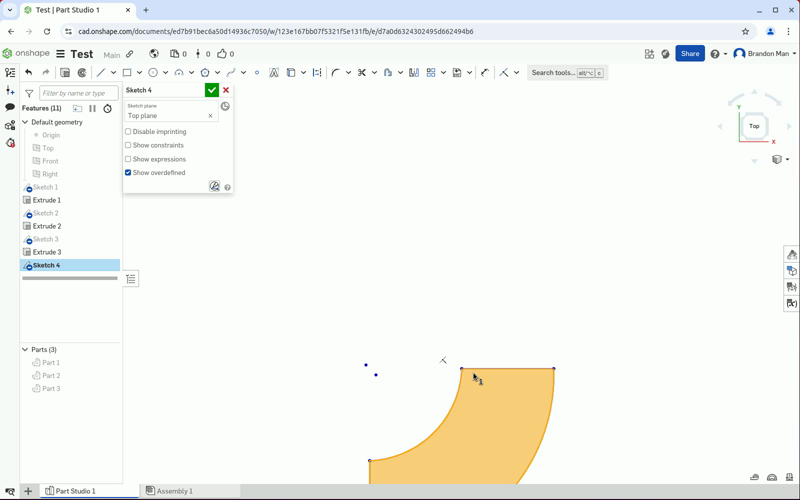
scroll(-6)
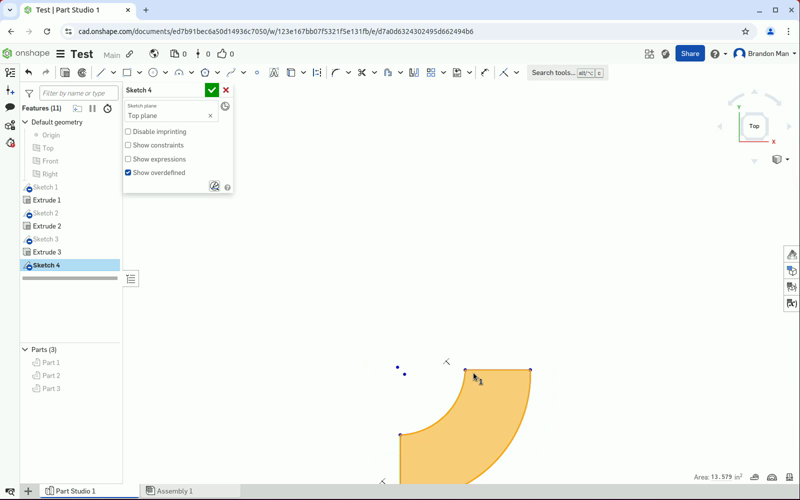
scroll(-6)
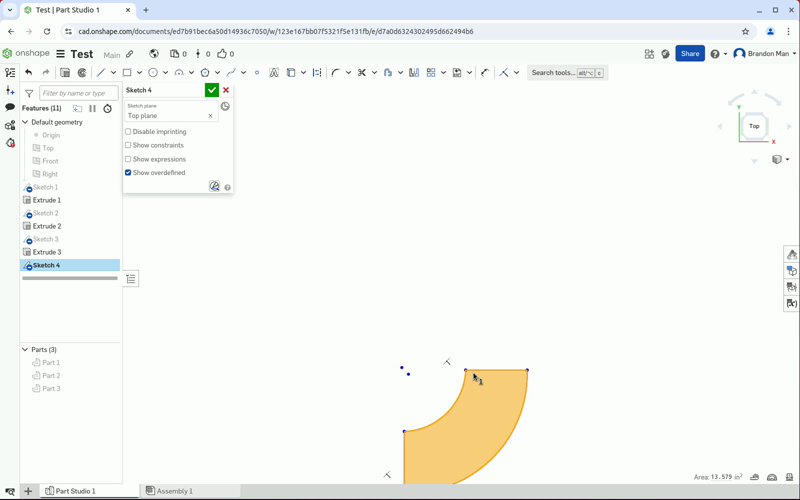
scroll(-6)
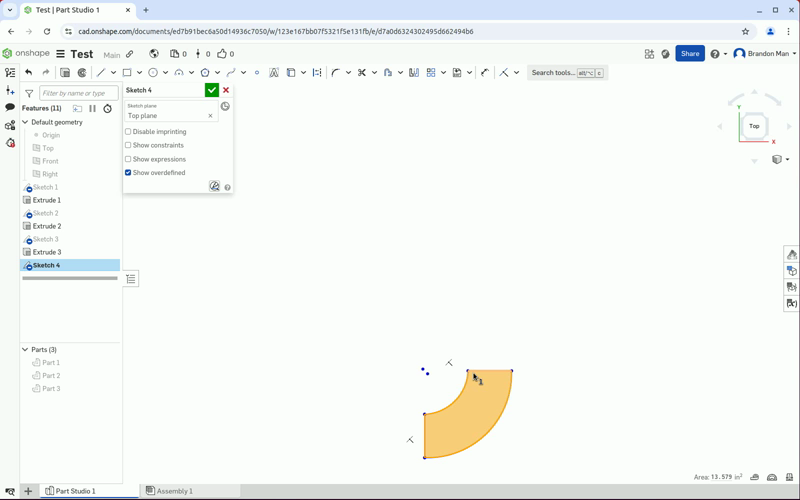
scroll(-6)
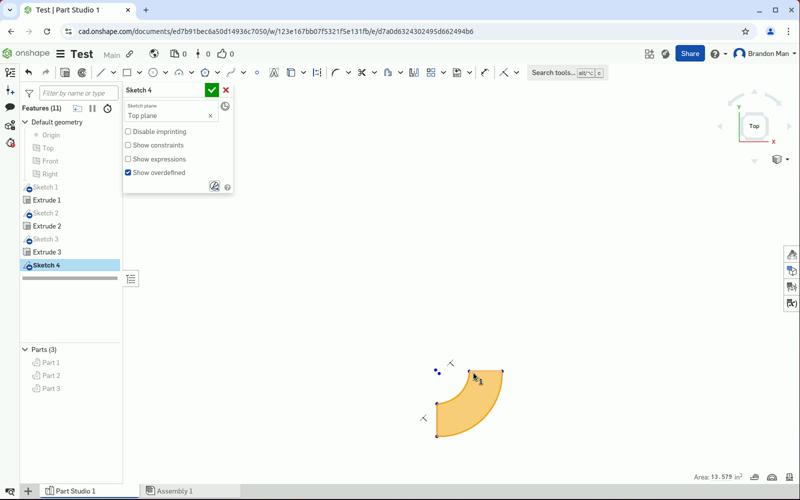
scroll(-6)
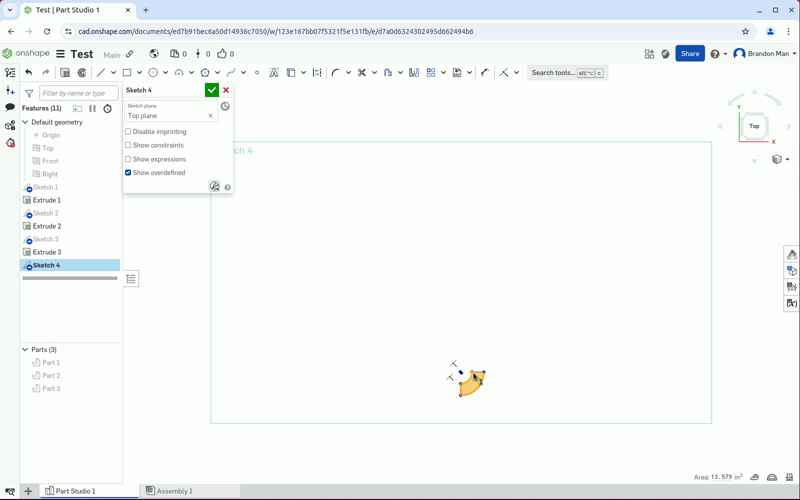
mouse_move(73, 352)
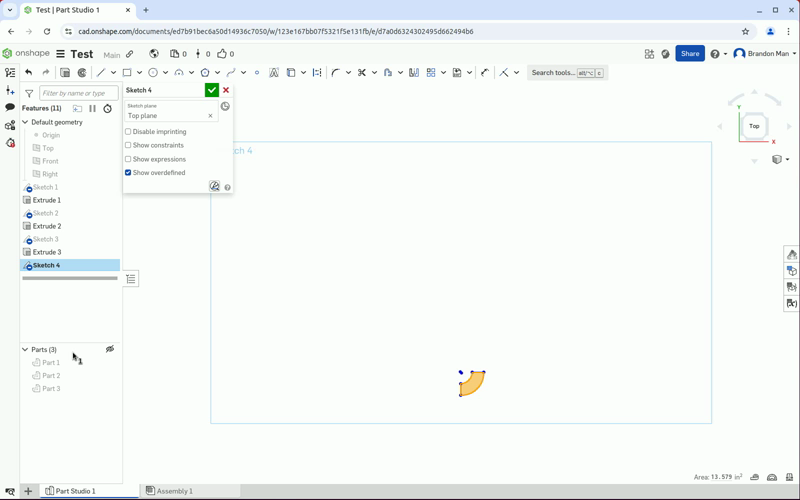
key(shift+y)
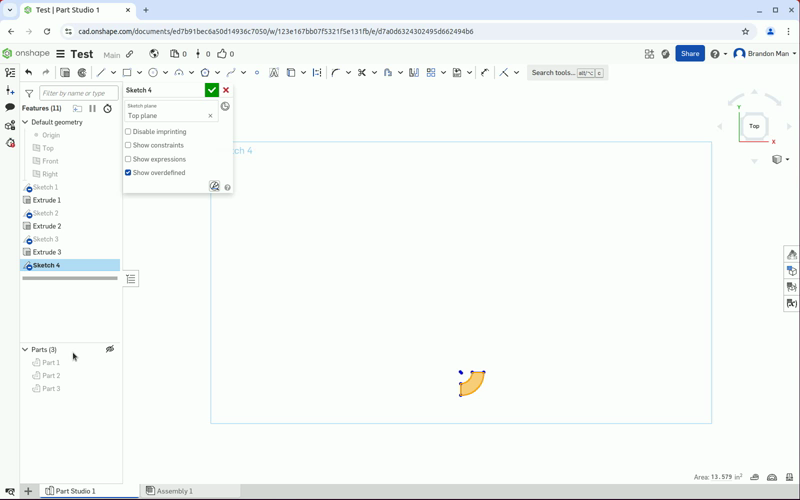
key(shift+e)
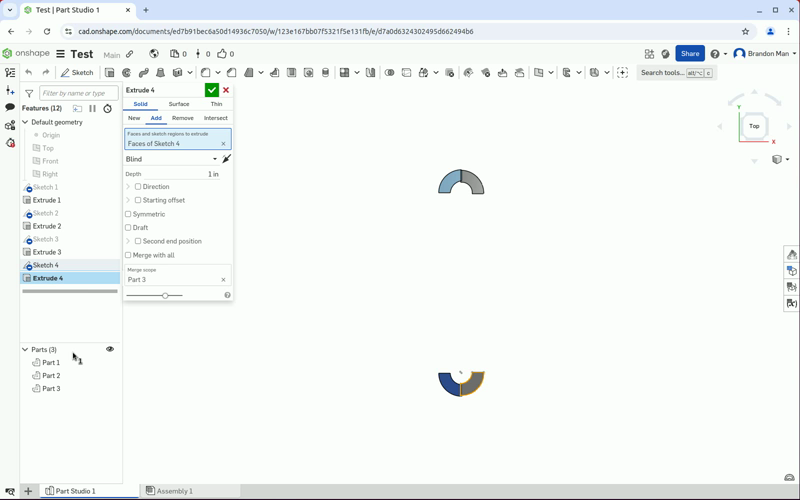
mouse_move(143, 106)
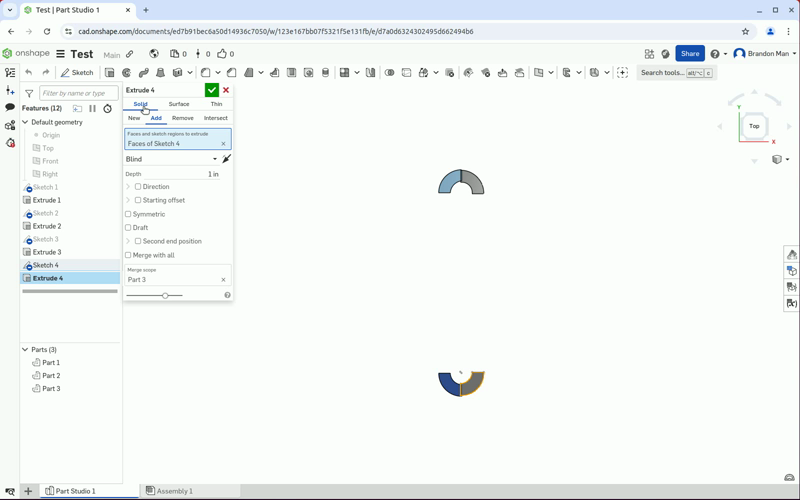
click(143, 106)
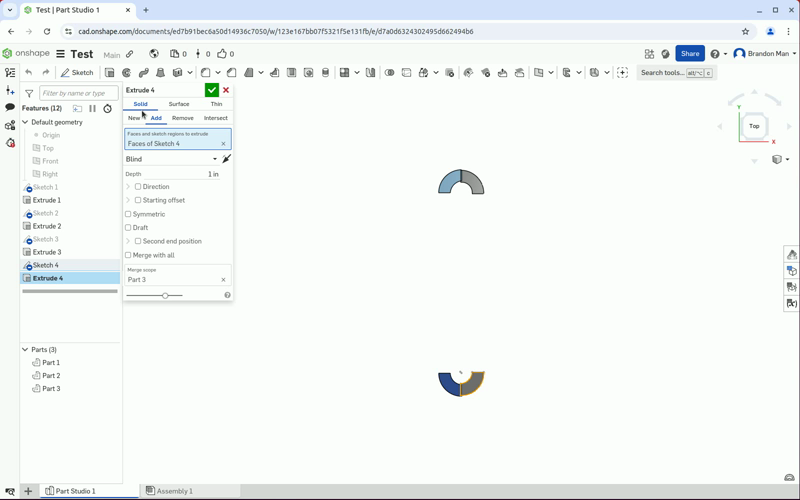
mouse_move(137, 120)
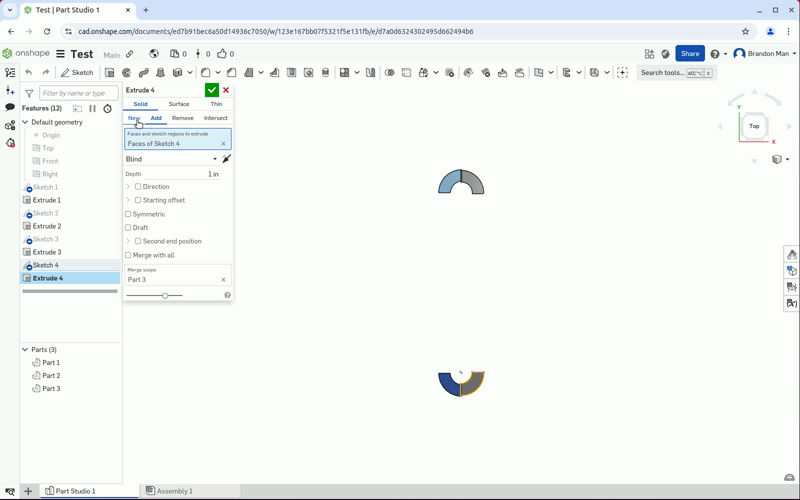
click(137, 120)
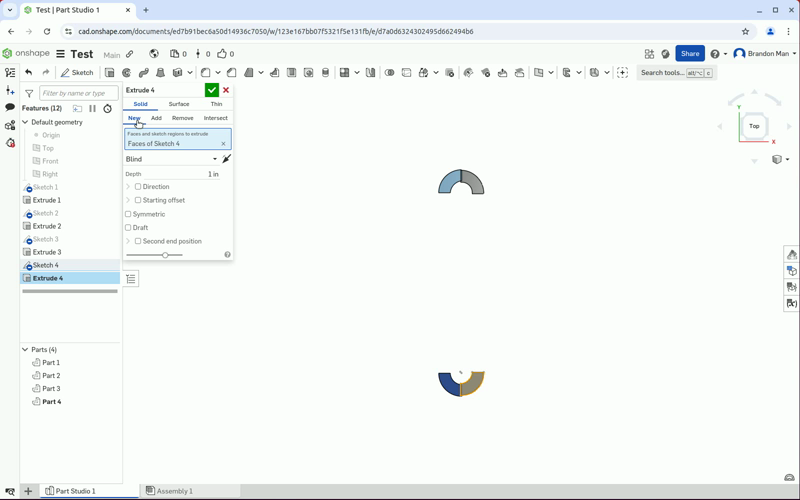
key(tab, 4)
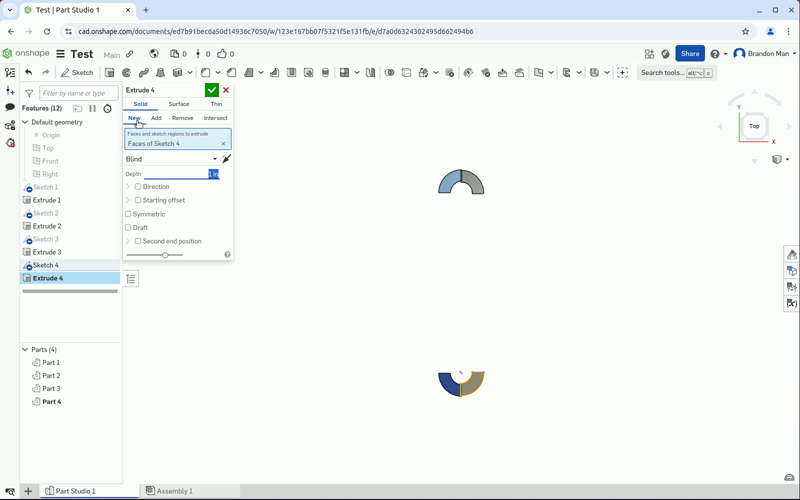
text(0.481)
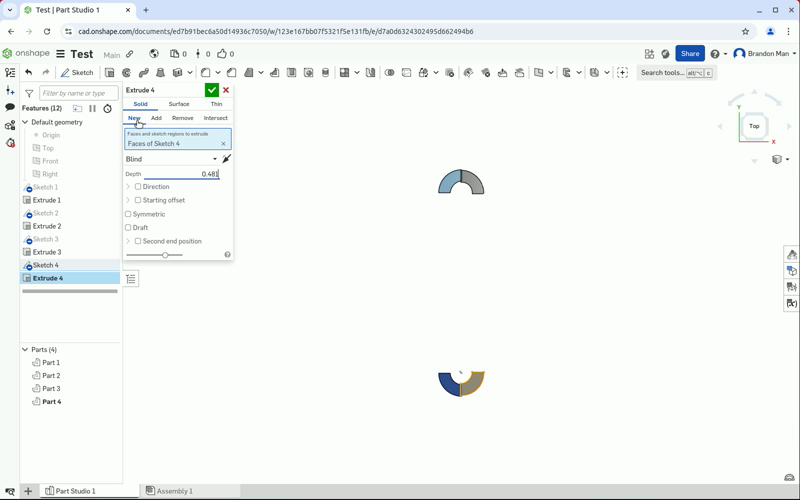
key(enter)
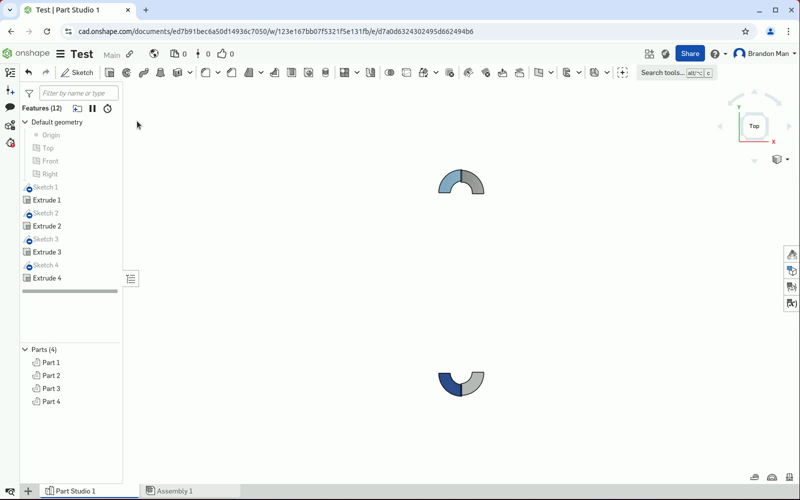
key(shift+h)
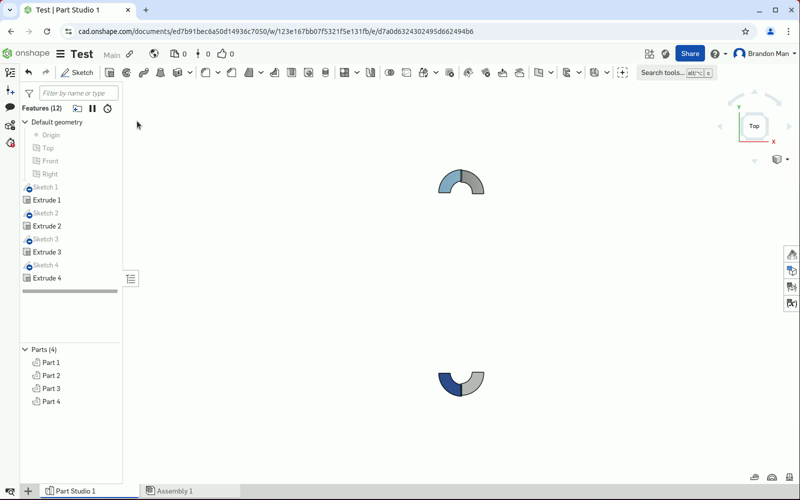
key(shift+h)
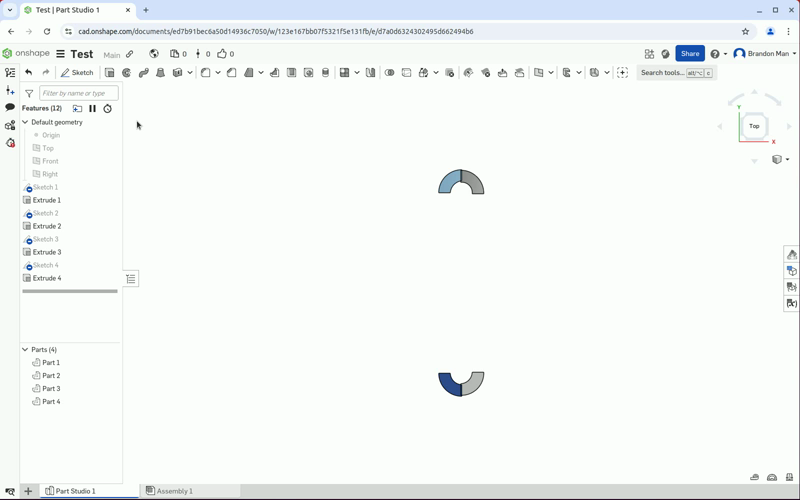
mouse_move(73, 189)
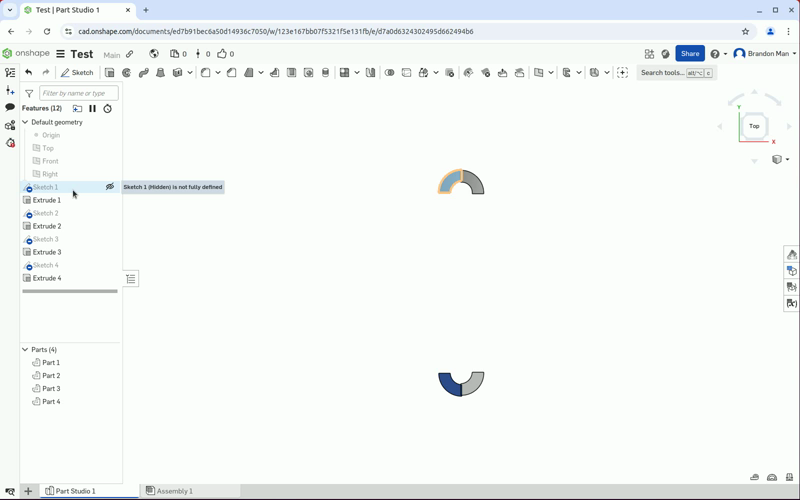
click(73, 189)
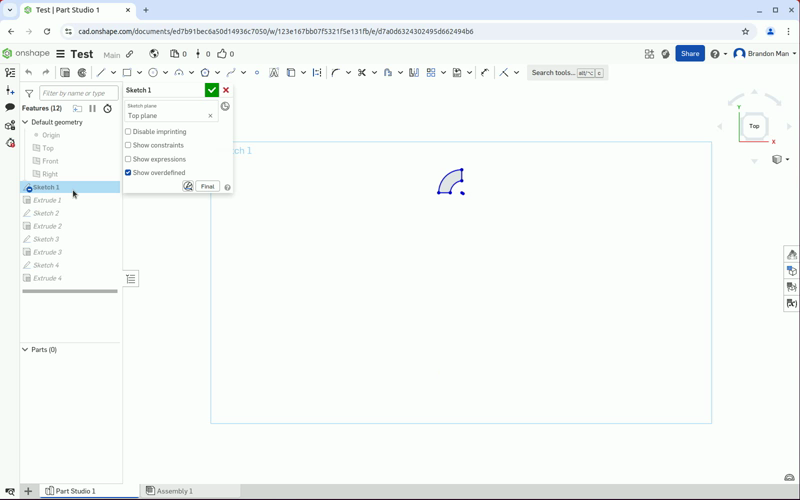
mouse_move(229, 92)
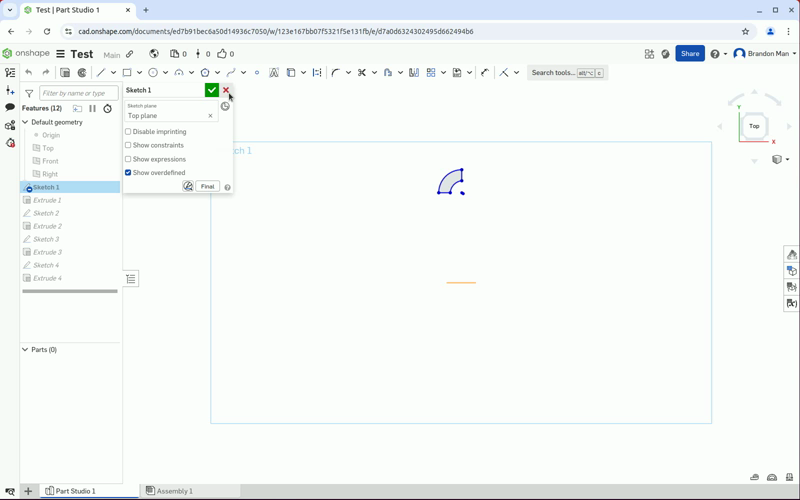
click(229, 92)
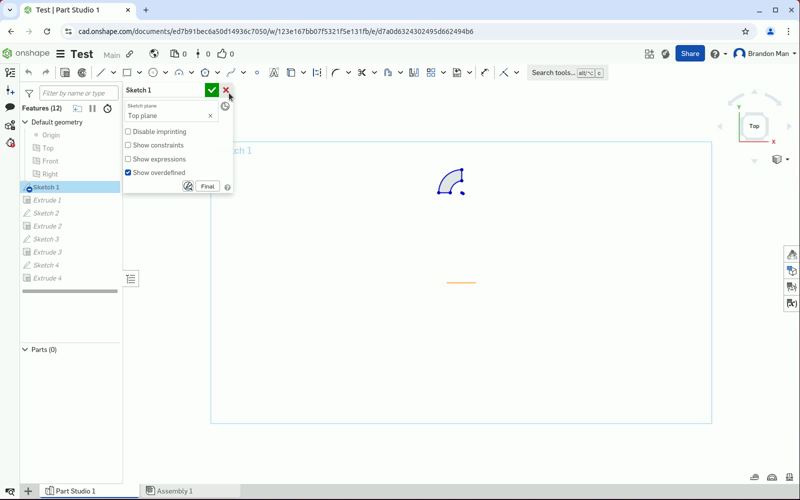
key(shift+s)
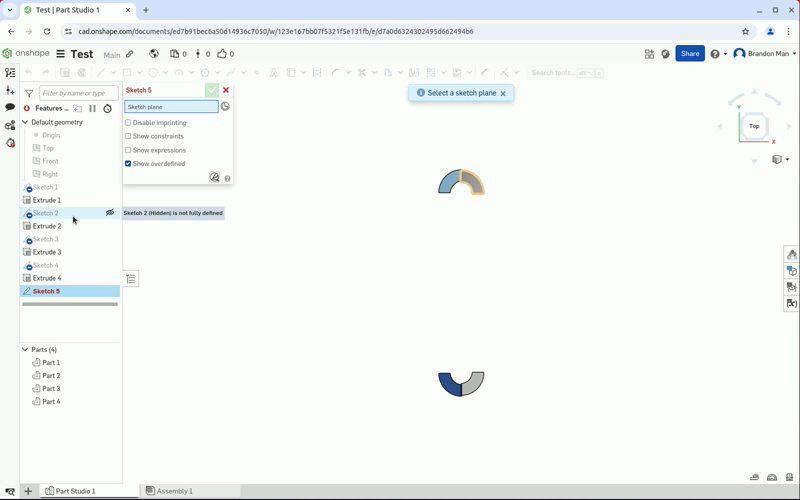
scroll(3)
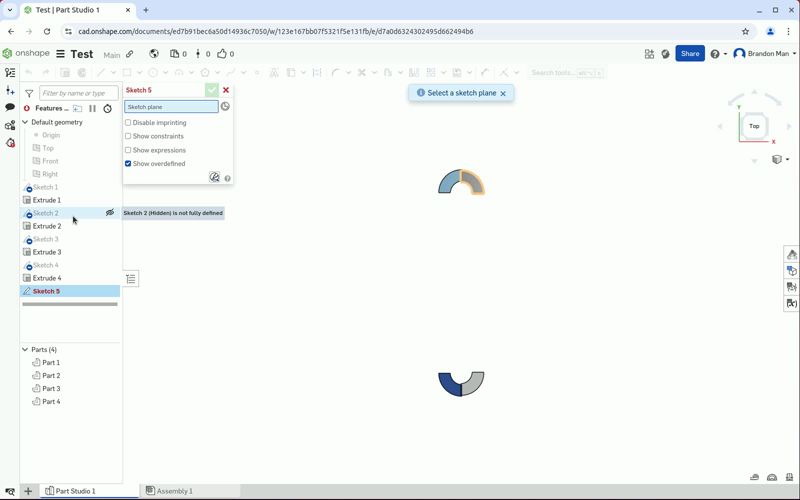
mouse_move(73, 150)
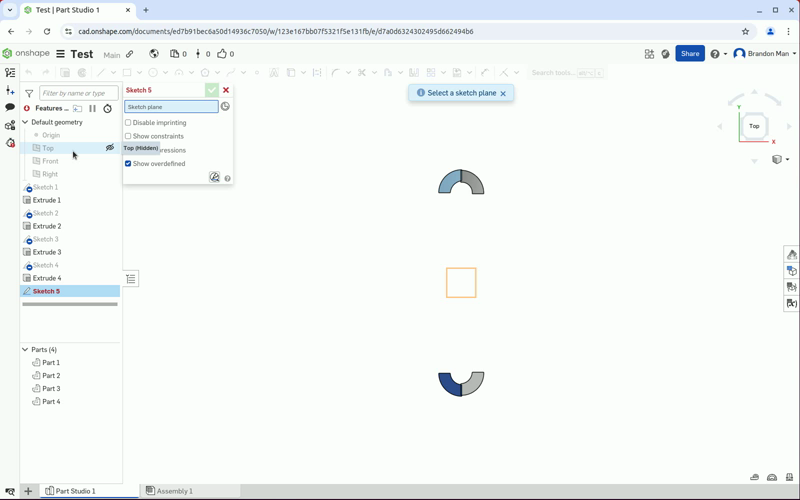
click(73, 150)
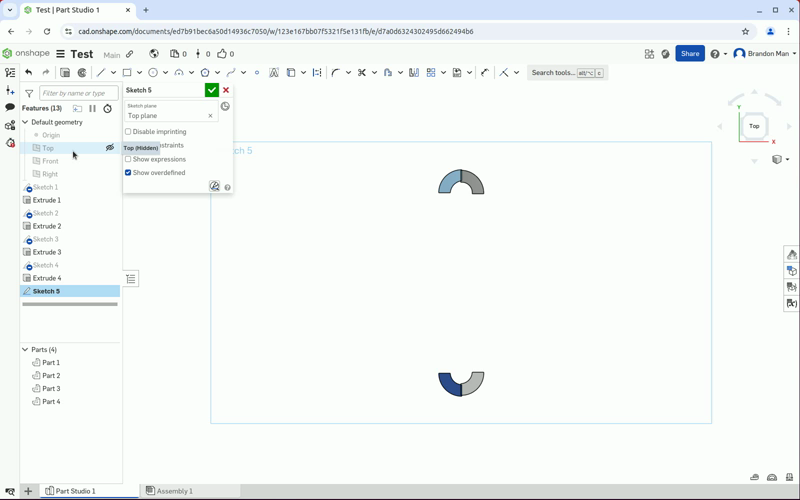
mouse_move(73, 352)
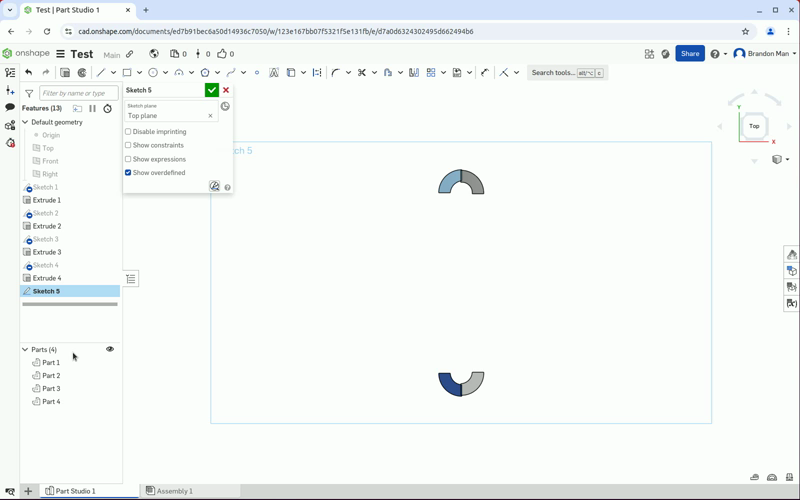
key(y)
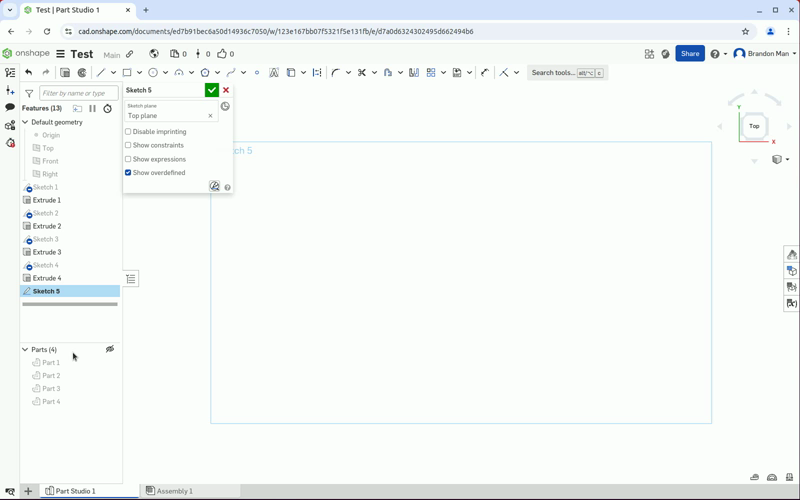
key(l)
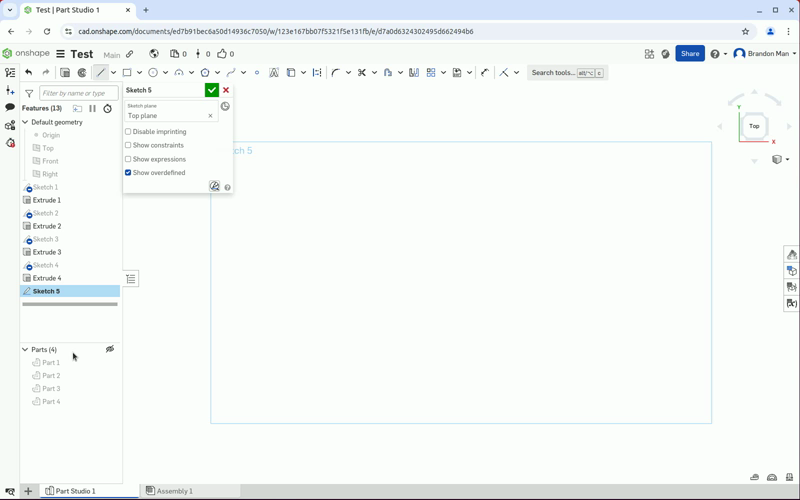
key_down(shift)
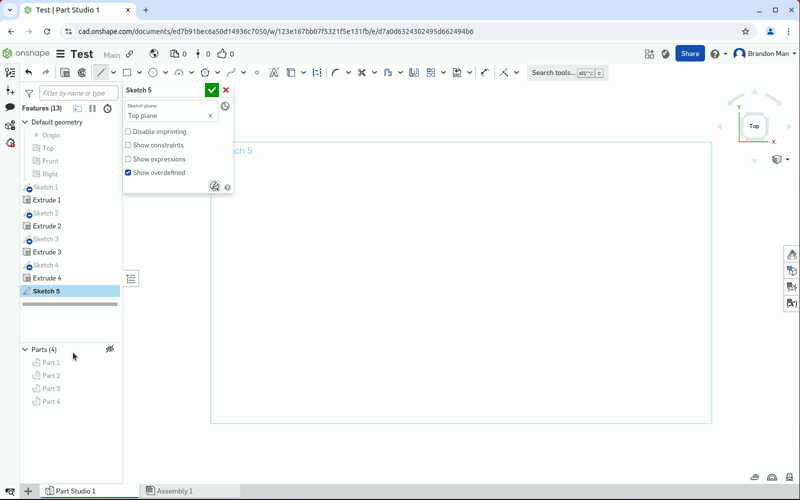
mouse_move(438, 373)
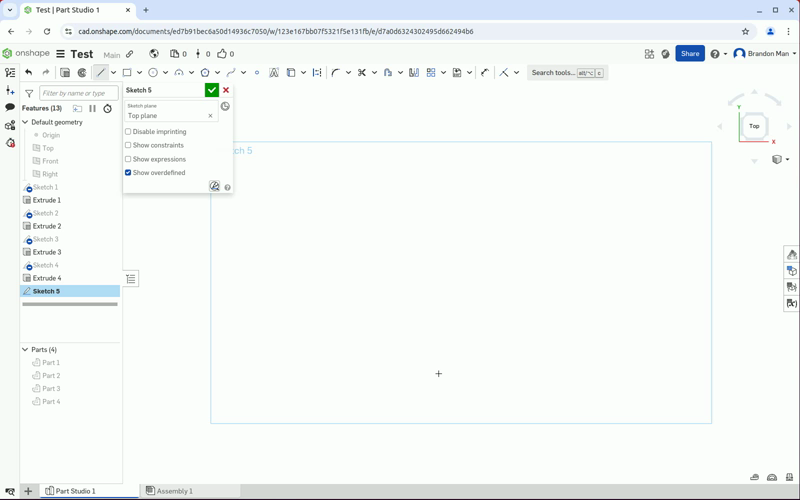
click(438, 373)
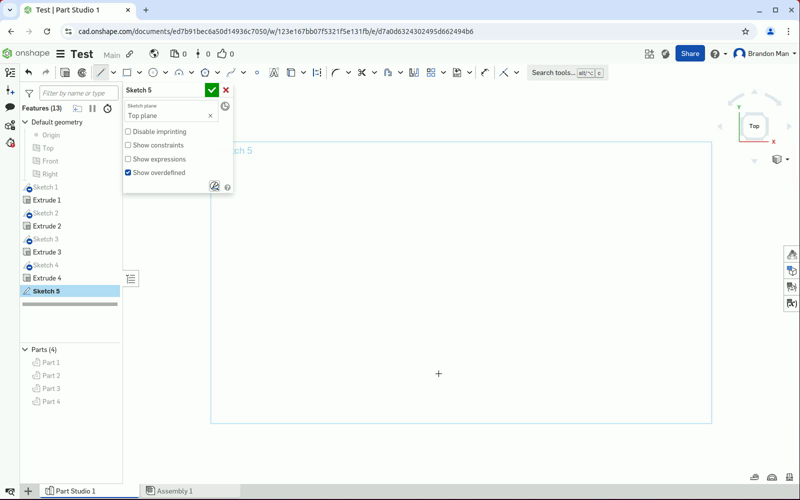
key_up(shift)
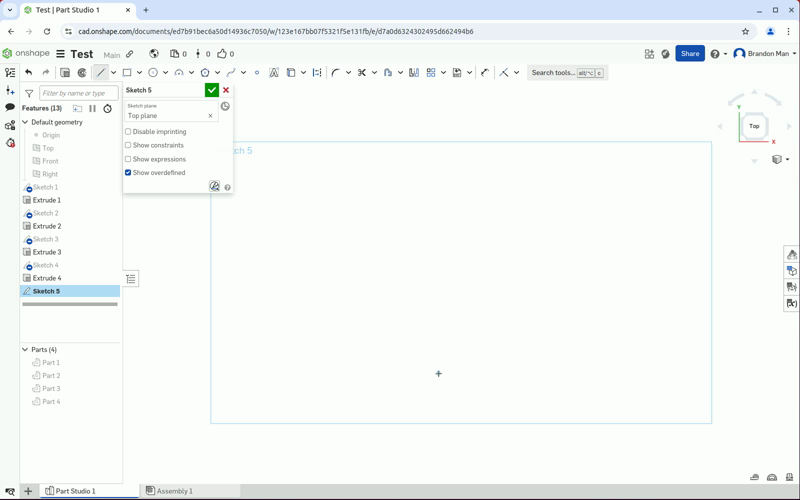
key_down(shift)
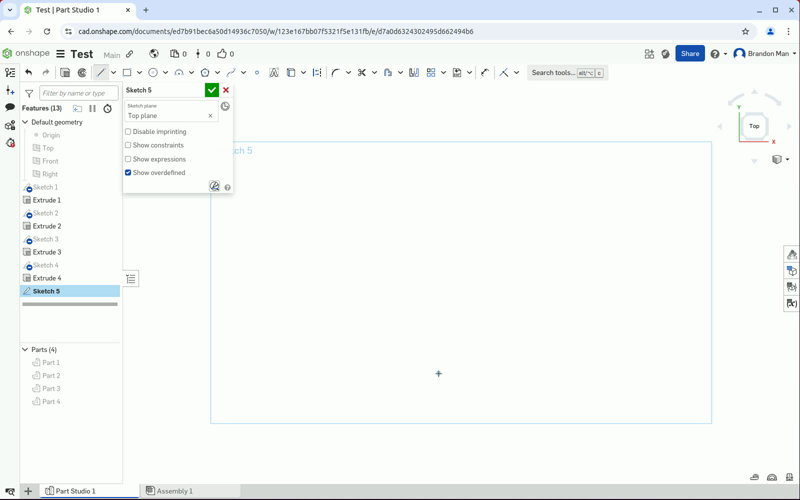
mouse_move(468, 373)
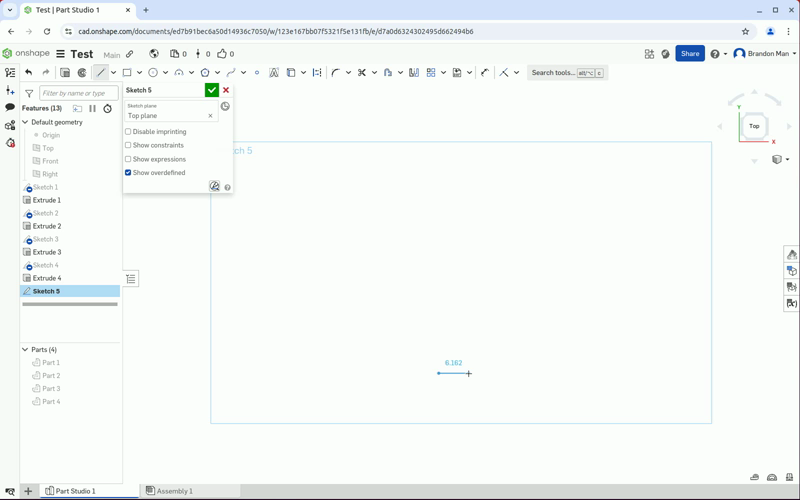
mouse_move(450, 373)
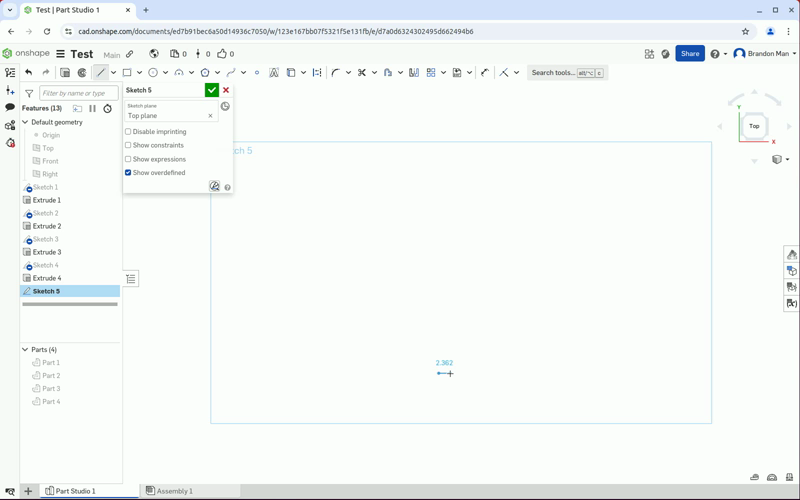
click(450, 373)
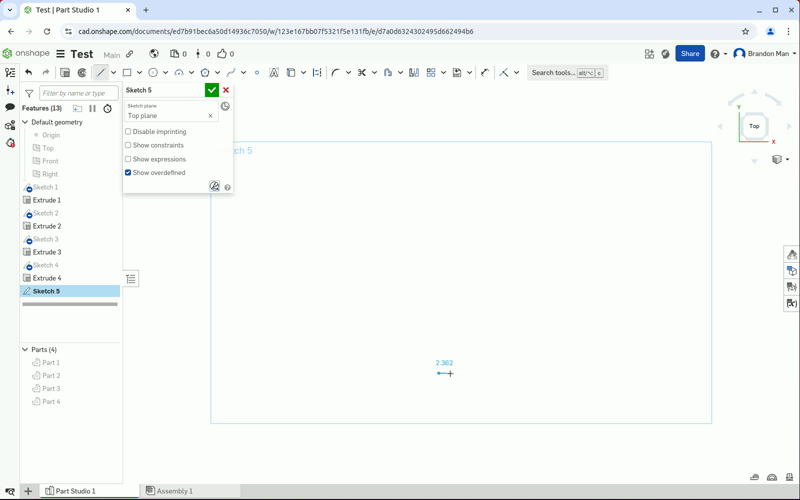
key_up(shift)
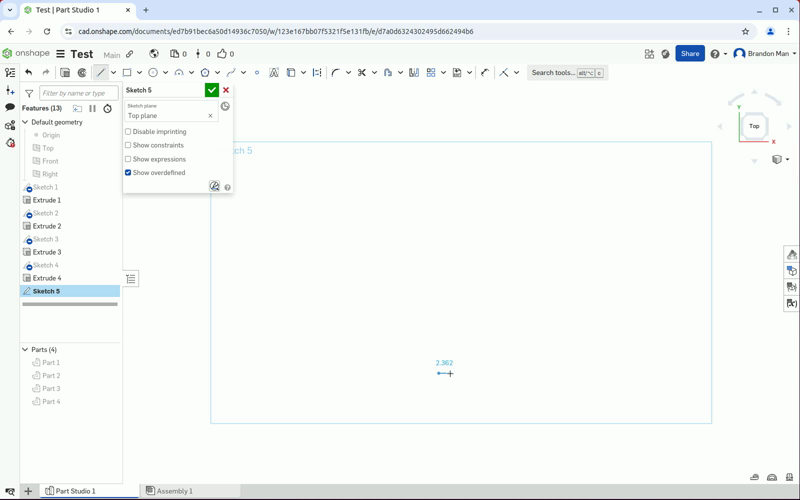
key(esc)
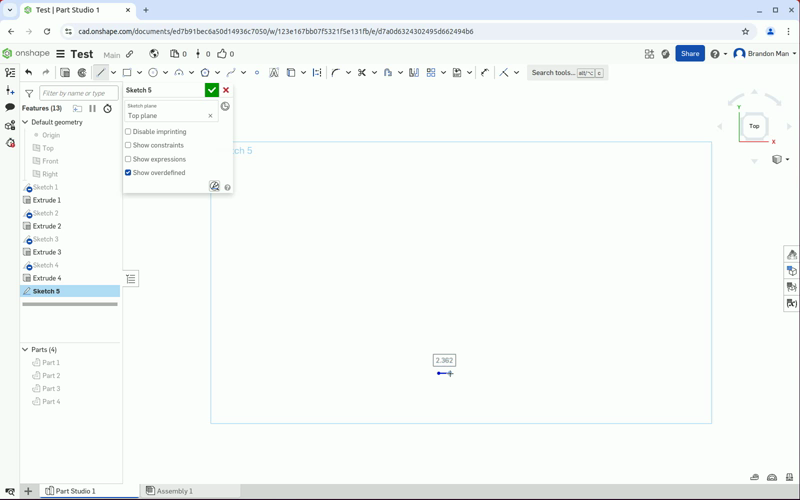
key(a)
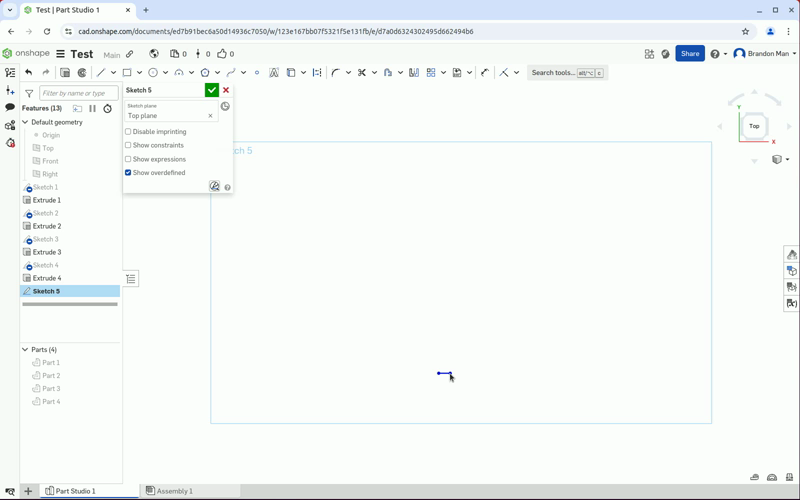
mouse_move(450, 373)
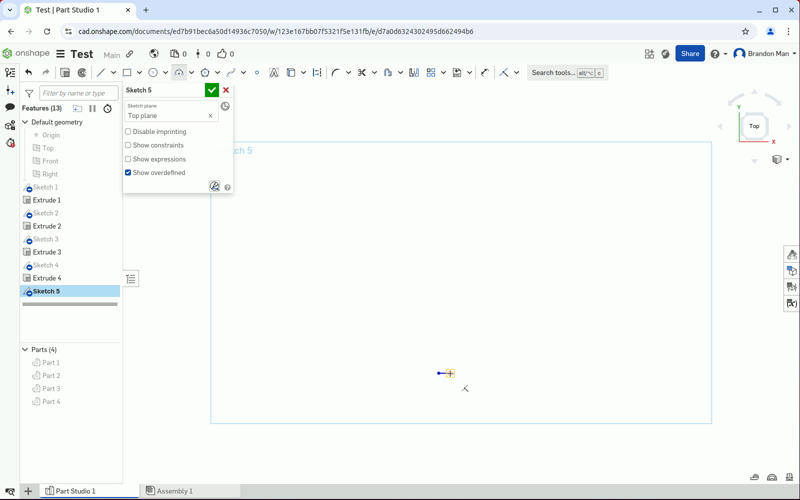
click(450, 373)
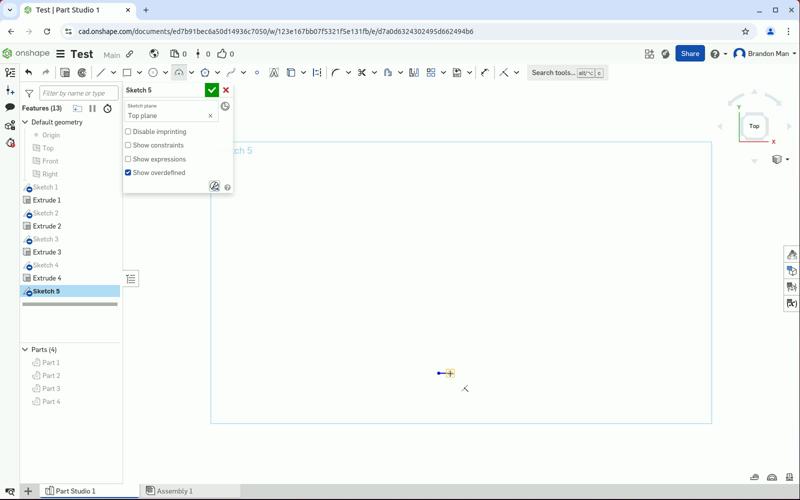
key_down(shift)
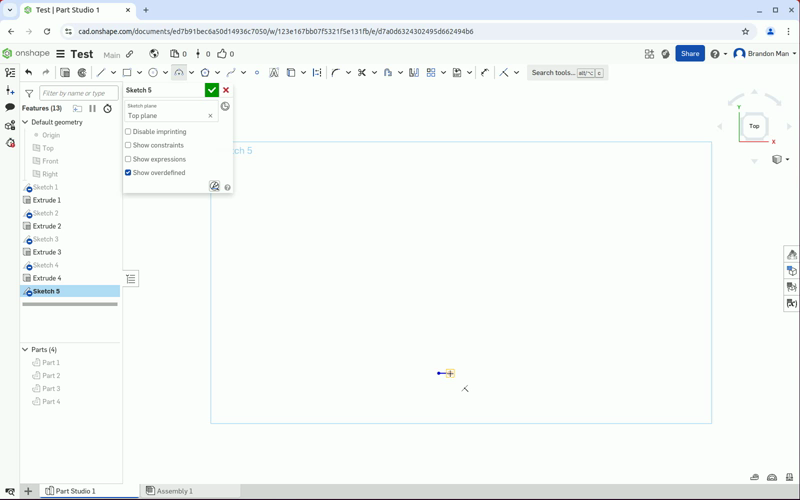
mouse_move(461, 361)
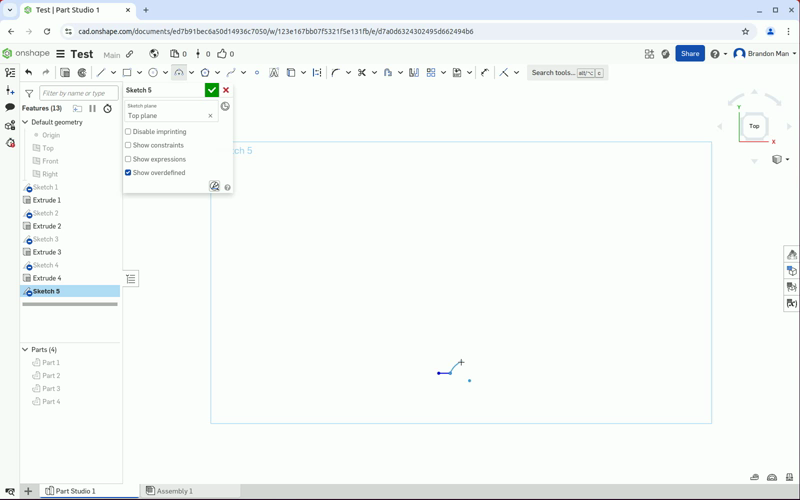
click(461, 361)
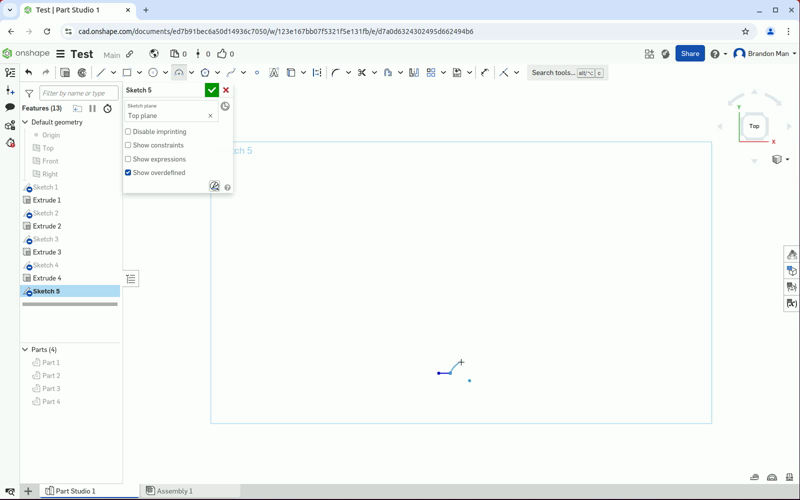
mouse_move(453, 365)
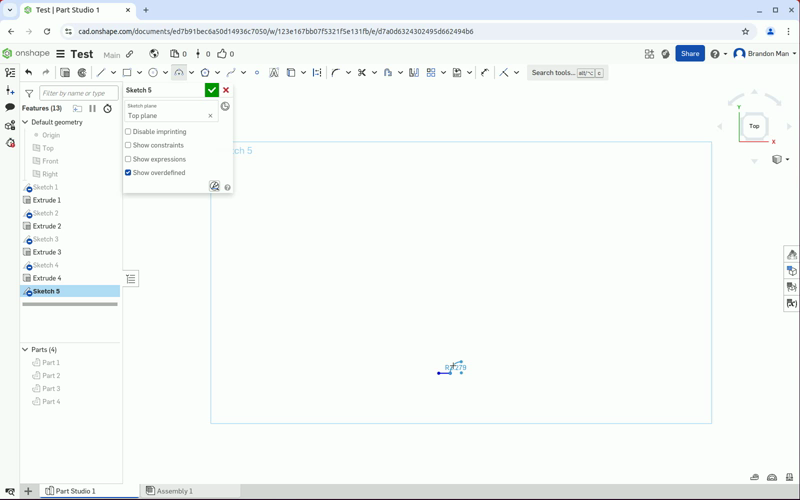
click(453, 365)
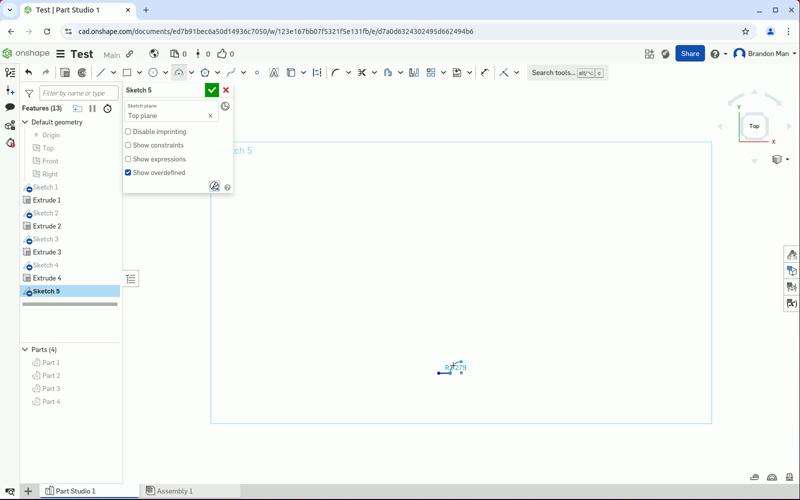
key_up(shift)
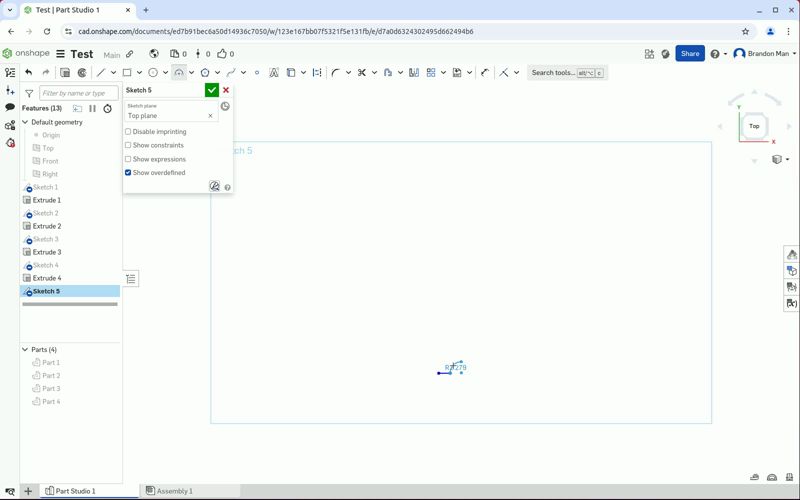
key(esc)
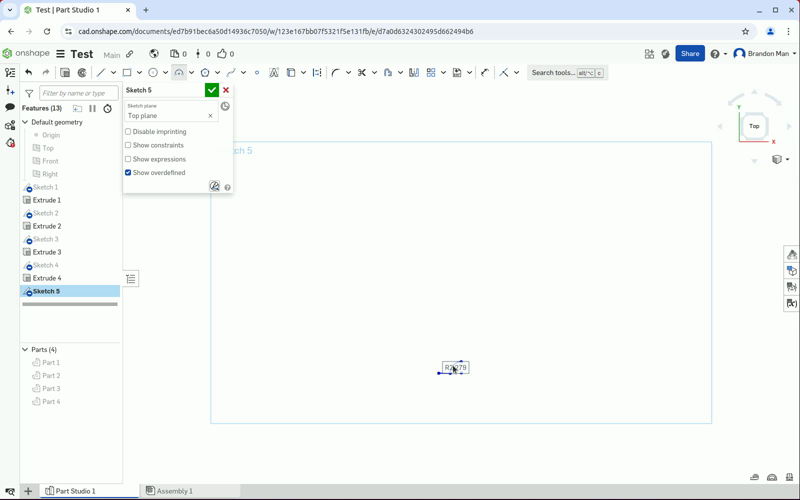
key(l)
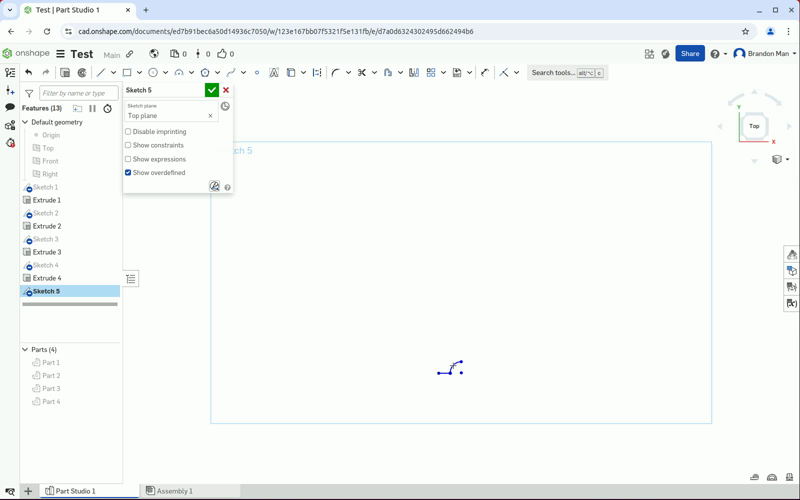
mouse_move(461, 361)
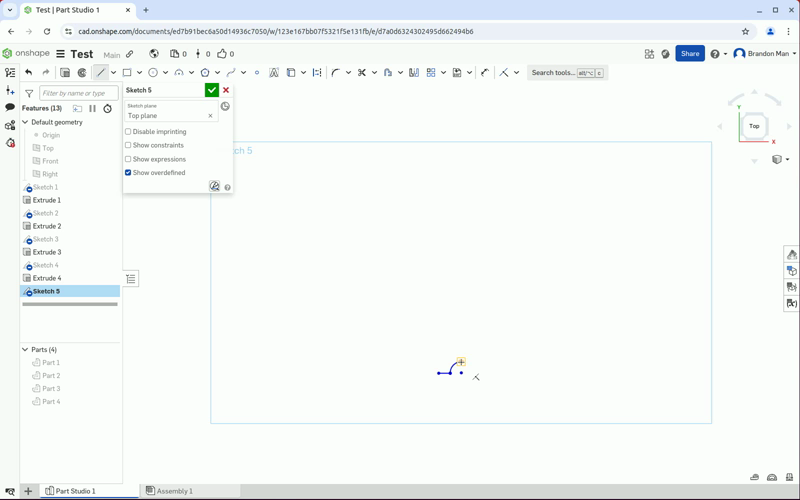
click(461, 361)
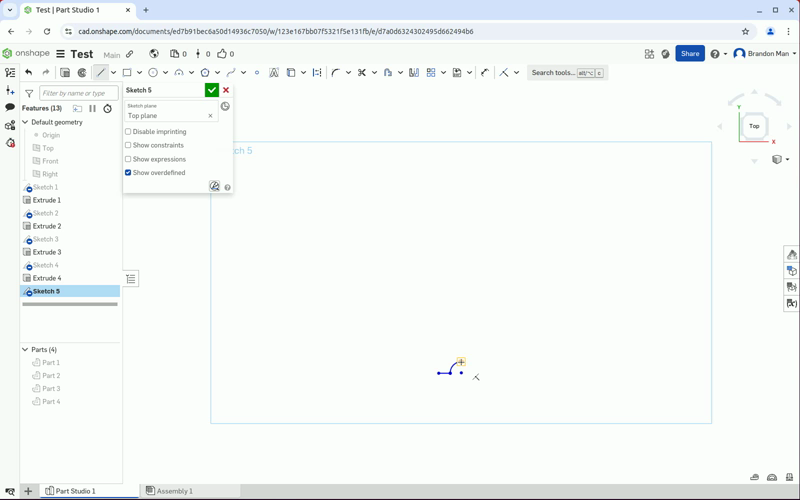
key_down(shift)
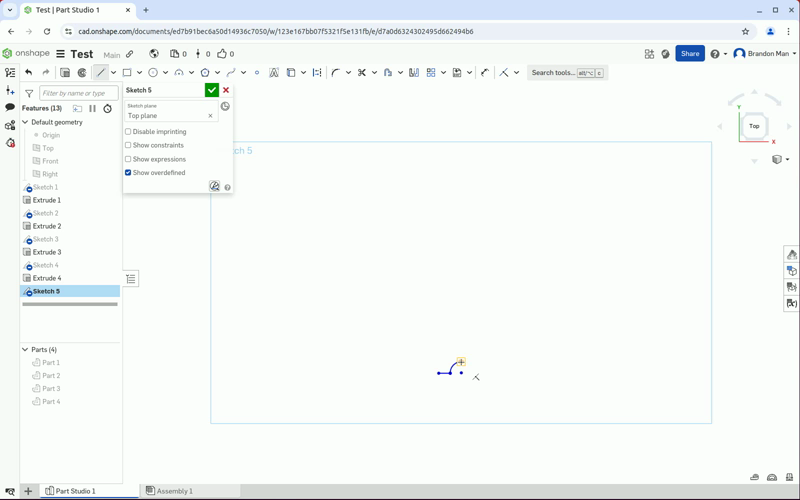
mouse_move(461, 204)
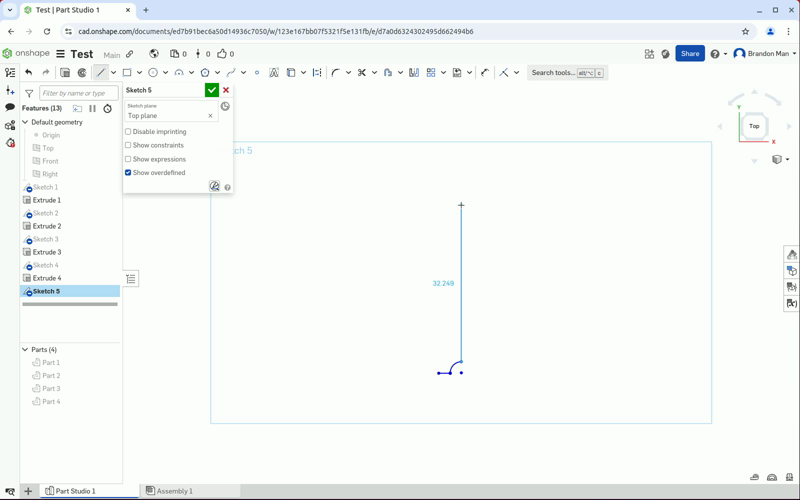
click(461, 204)
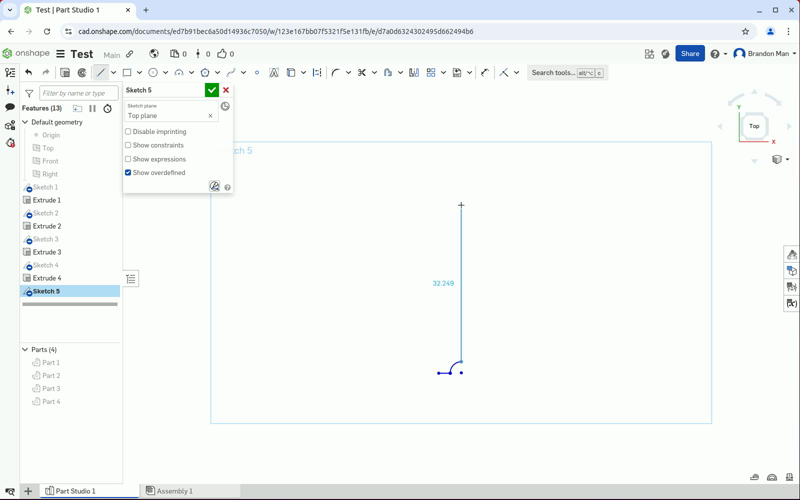
key_up(shift)
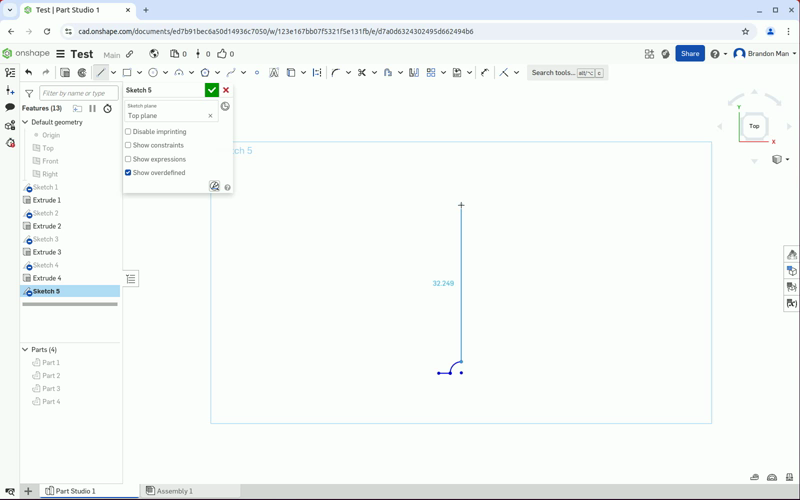
key(esc)
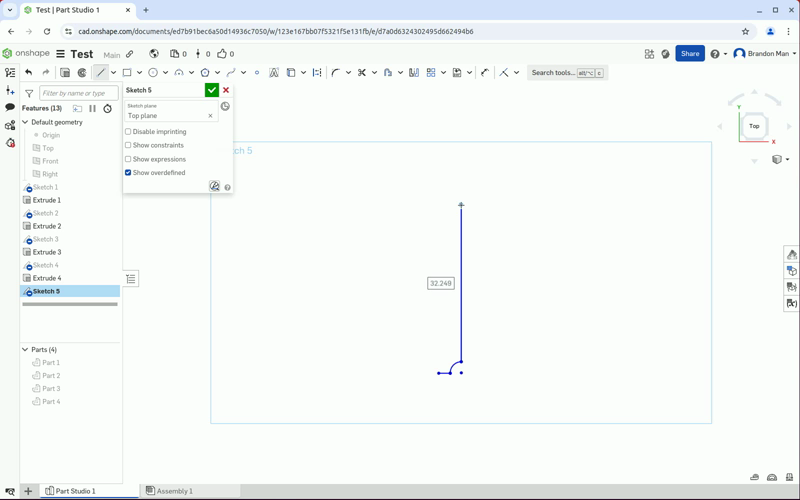
key(a)
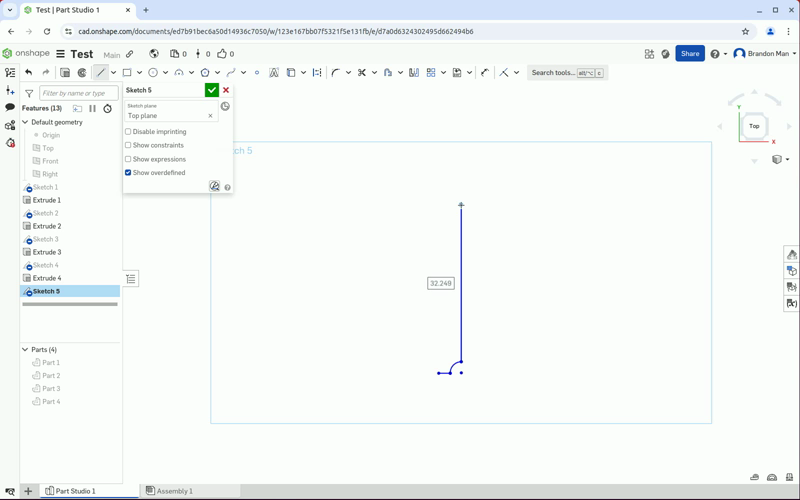
mouse_move(461, 204)
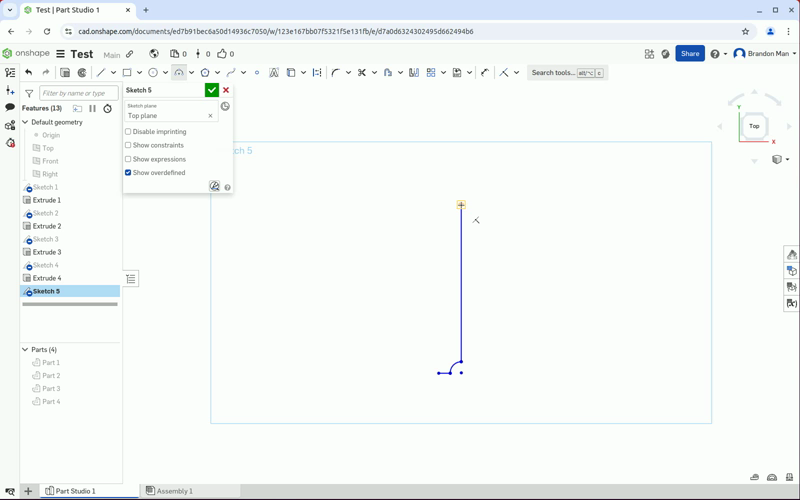
click(461, 204)
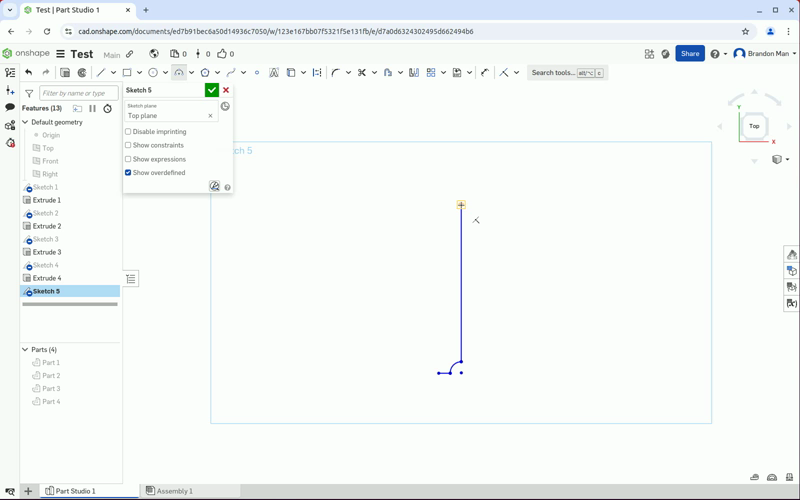
key_down(shift)
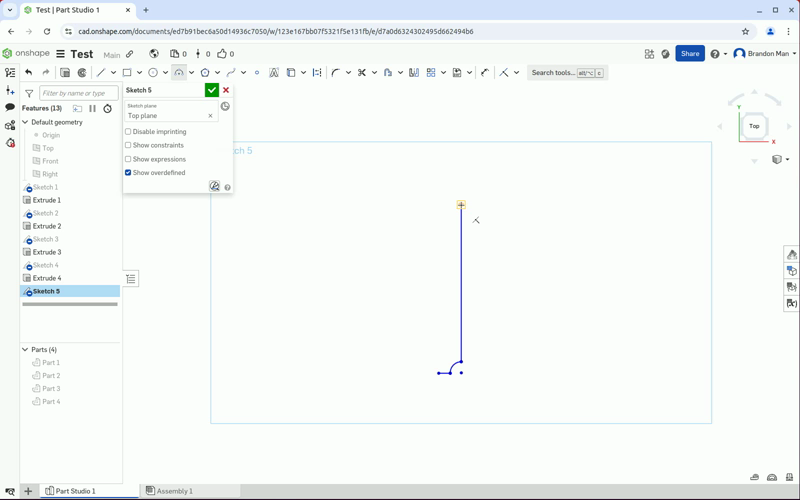
mouse_move(450, 193)
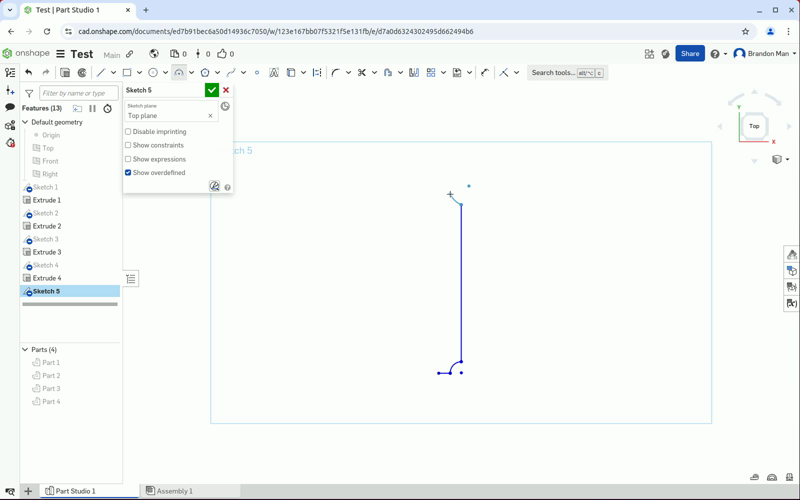
click(450, 193)
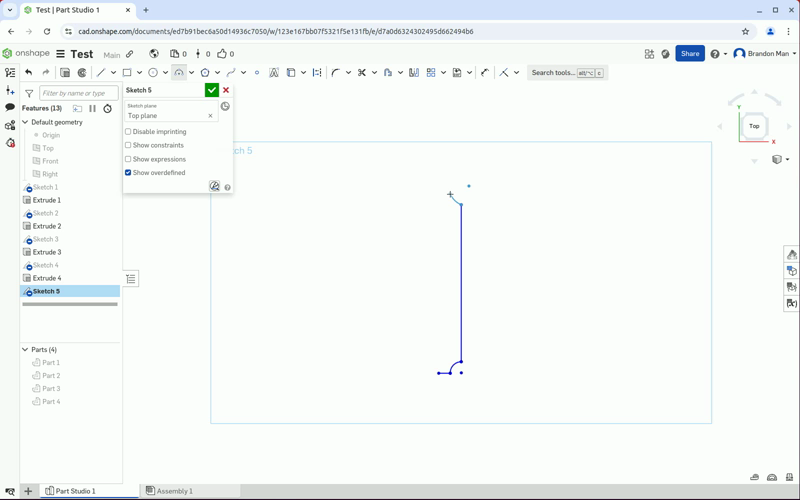
mouse_move(453, 201)
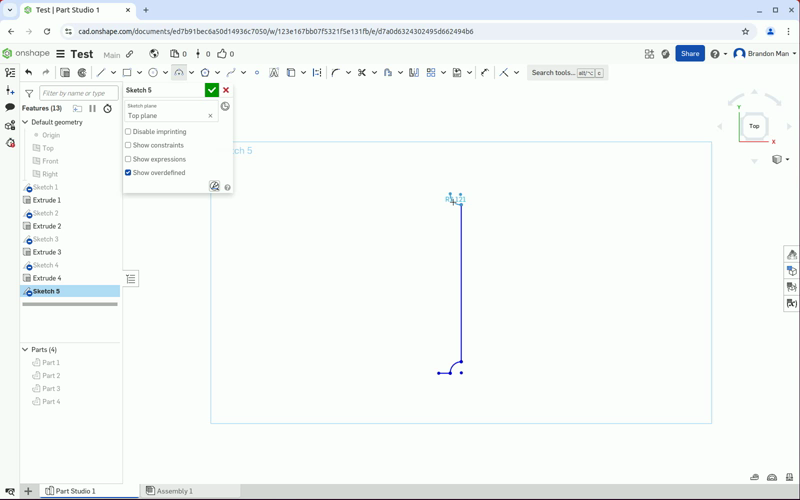
click(453, 201)
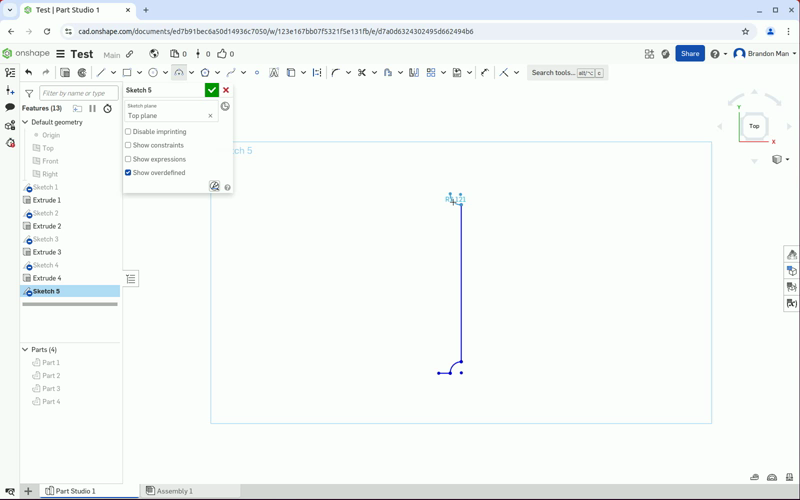
key_up(shift)
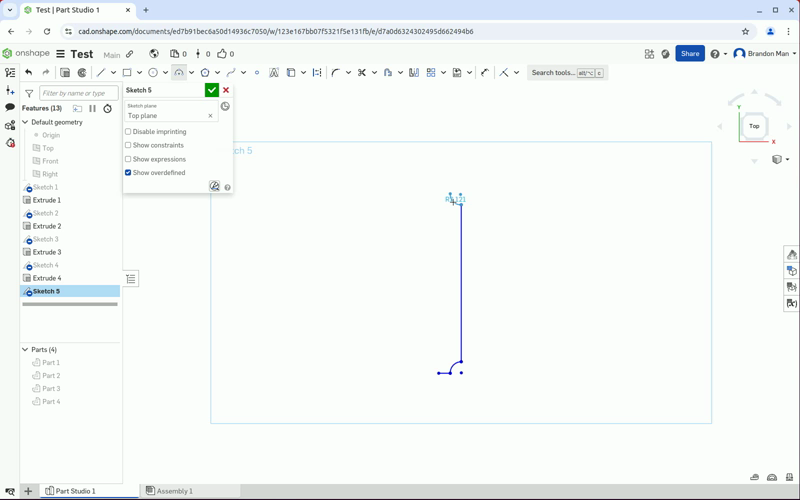
key(esc)
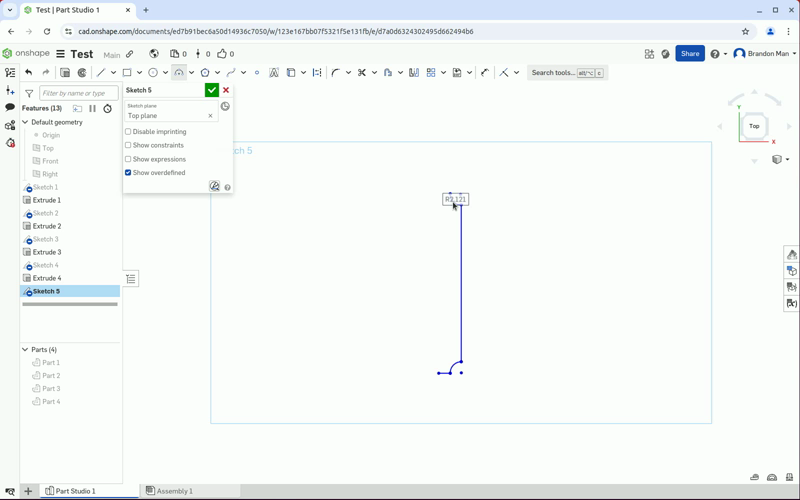
key(l)
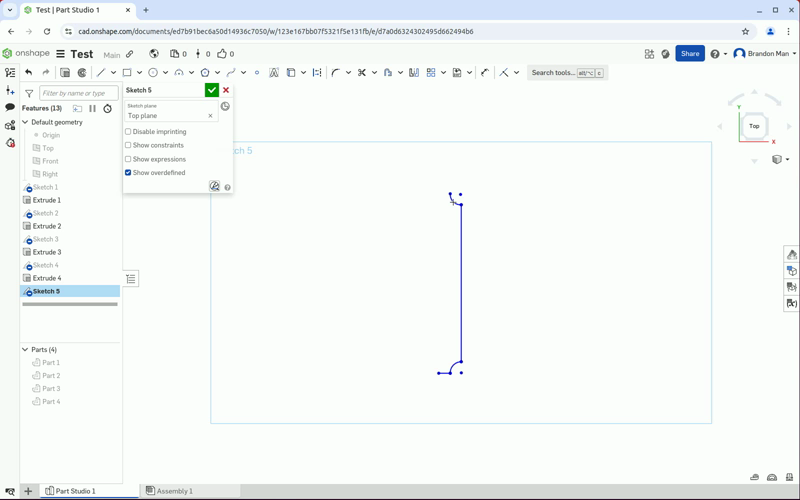
mouse_move(450, 193)
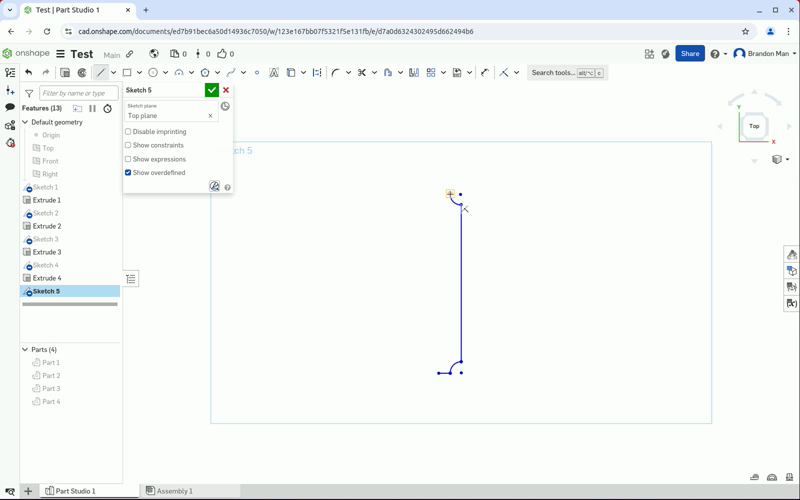
click(450, 193)
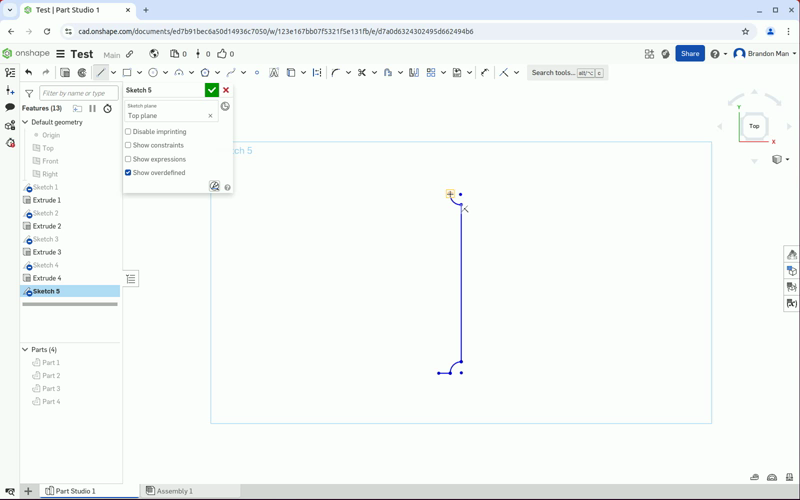
key_down(shift)
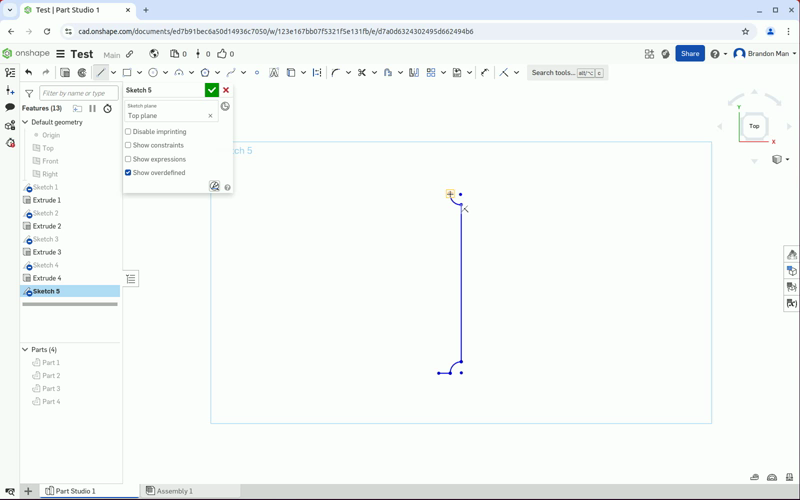
mouse_move(480, 193)
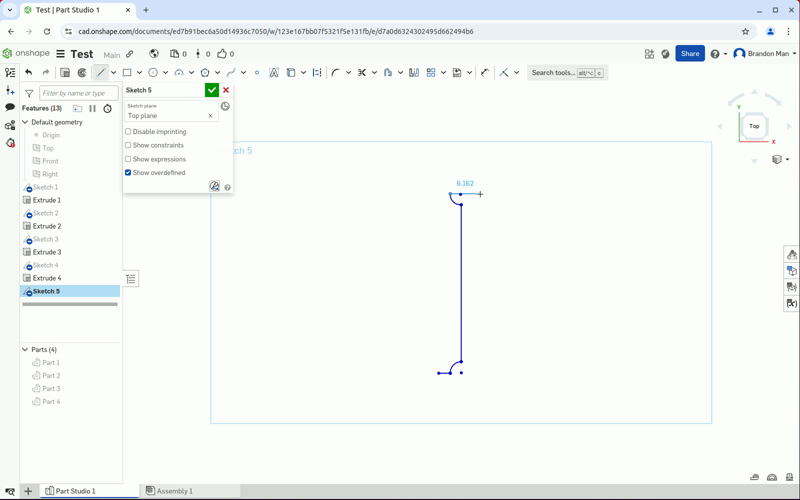
mouse_move(438, 193)
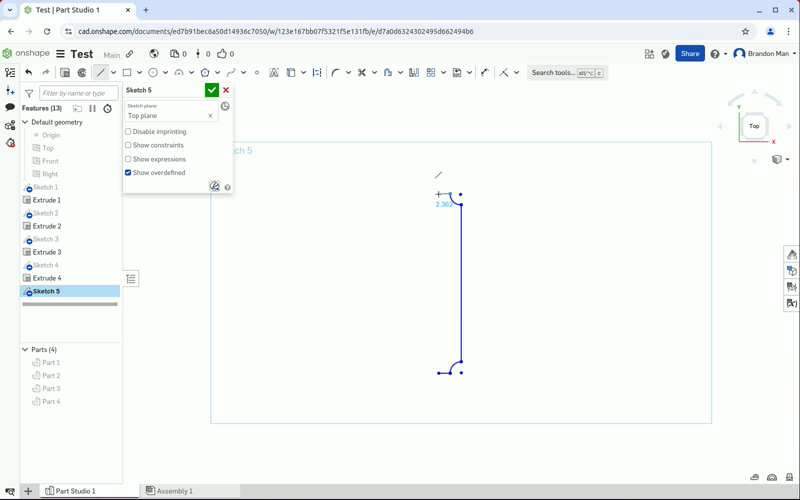
click(438, 193)
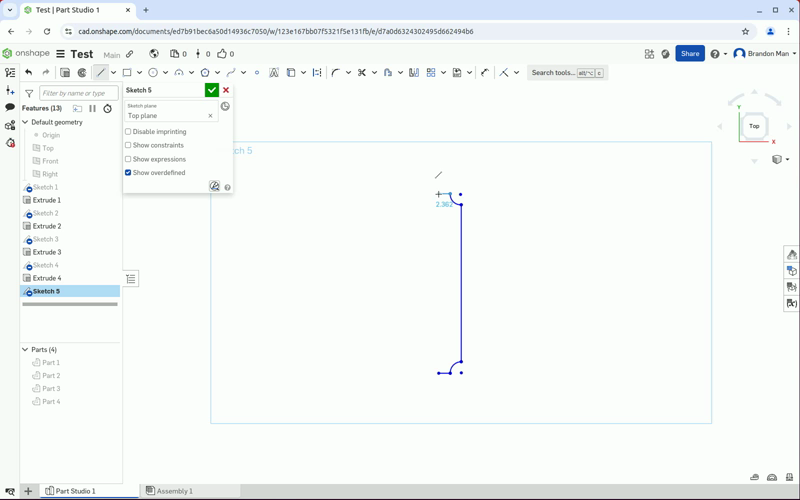
key_up(shift)
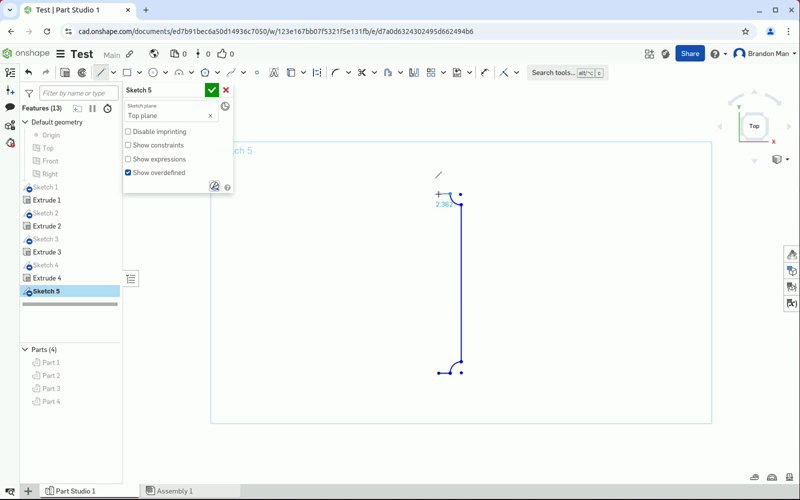
key_down(shift)
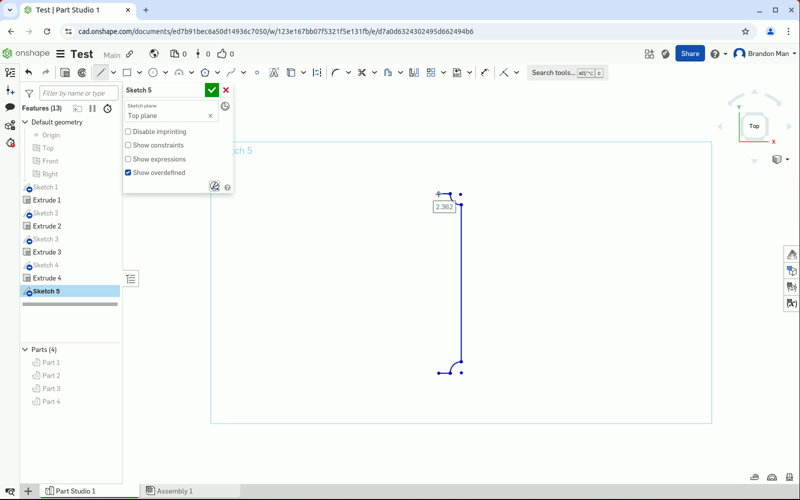
mouse_move(438, 373)
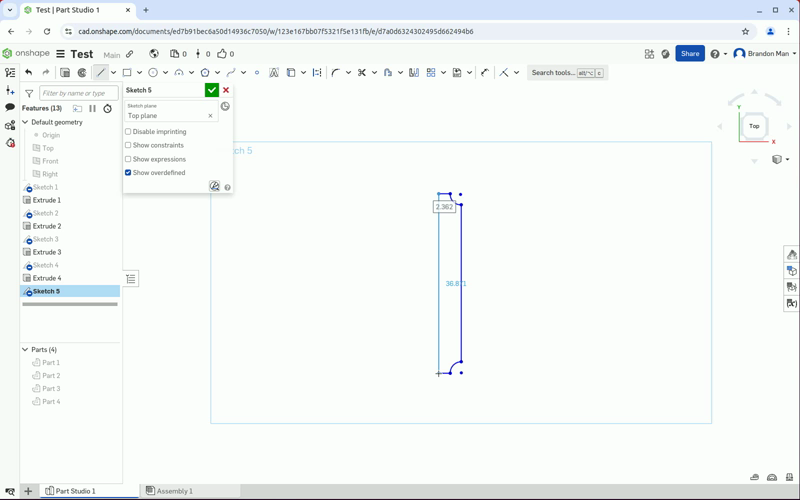
key_up(shift)
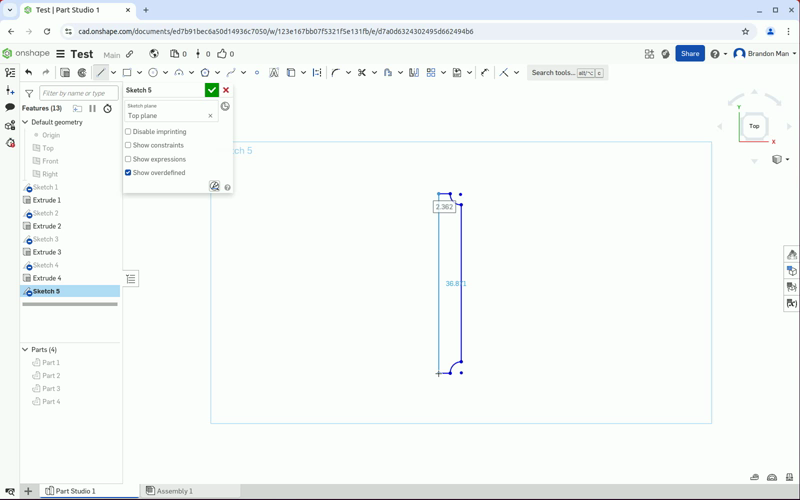
click(438, 373)
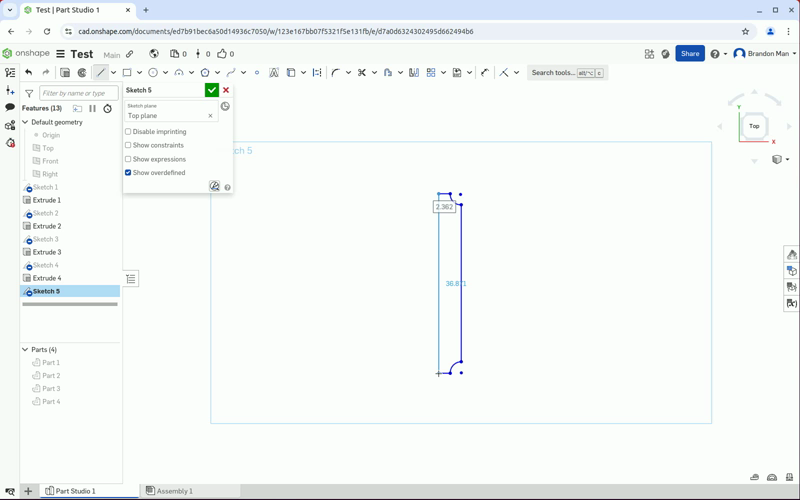
key(esc)
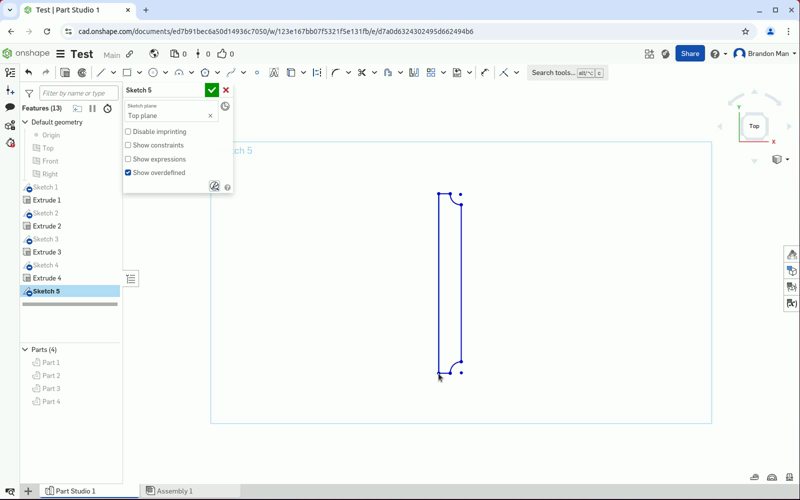
mouse_move(450, 292)
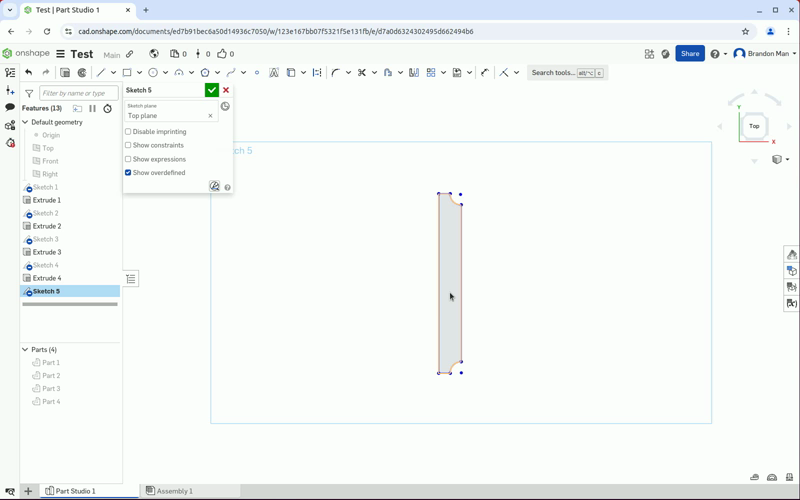
click(450, 292)
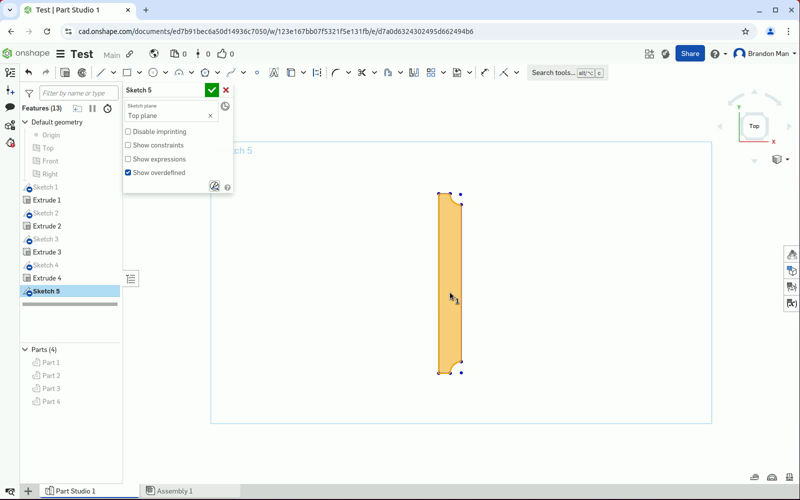
mouse_move(73, 352)
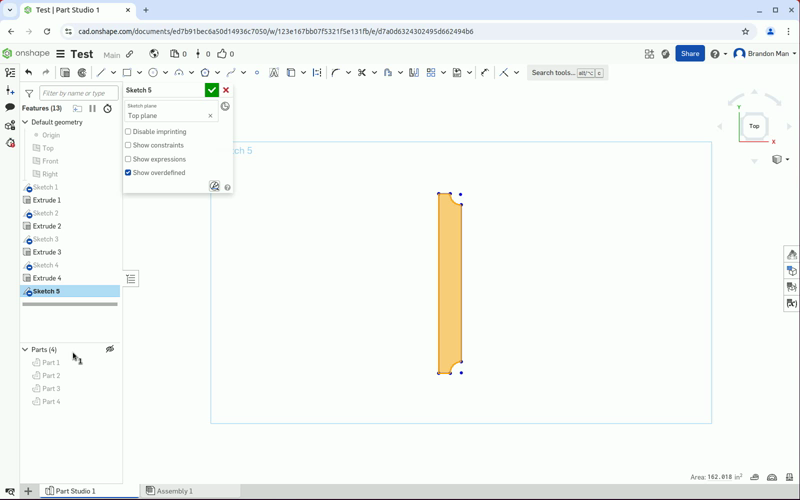
key(shift+y)
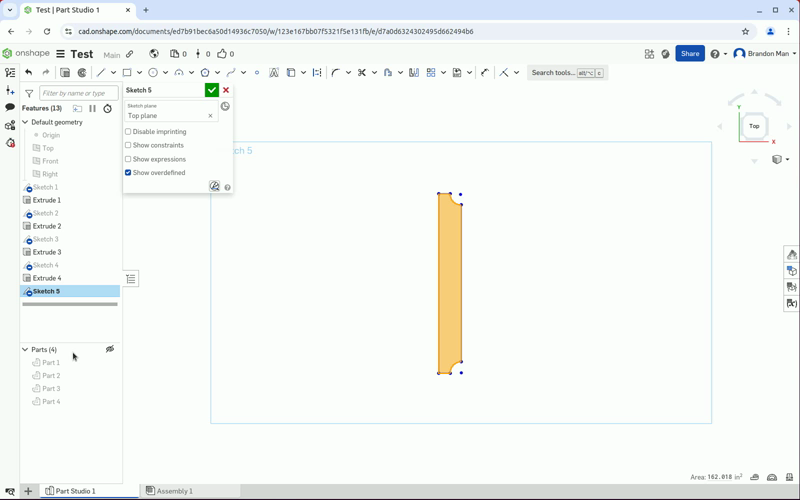
key(shift+e)
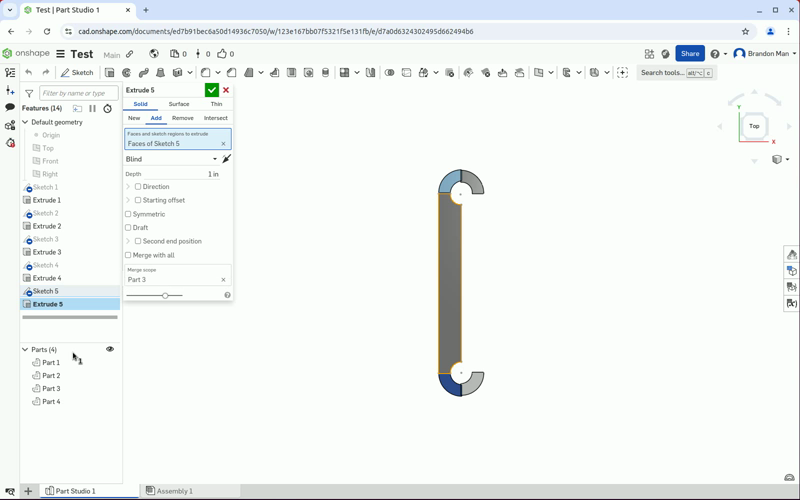
mouse_move(143, 106)
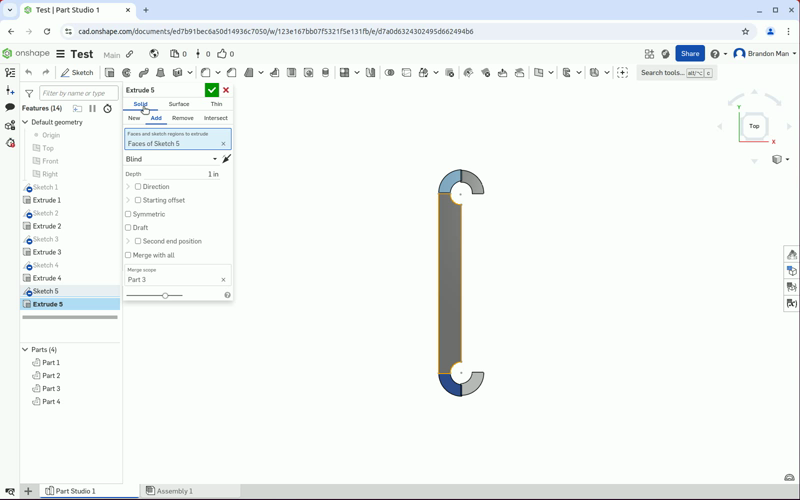
click(143, 106)
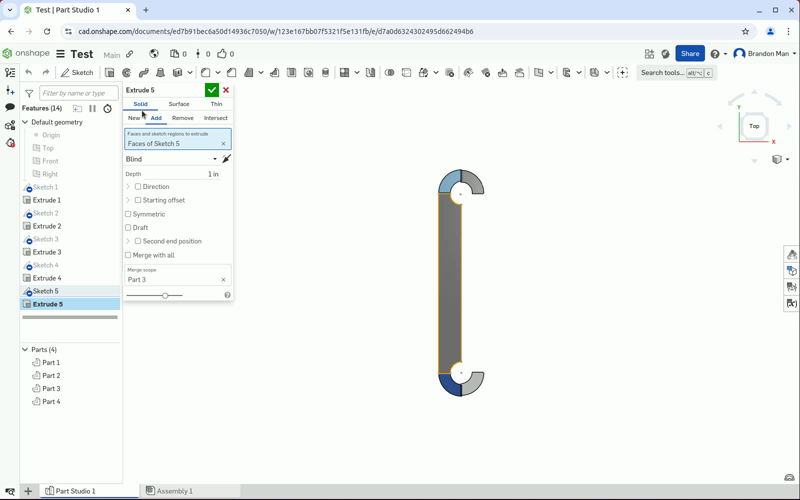
mouse_move(137, 120)
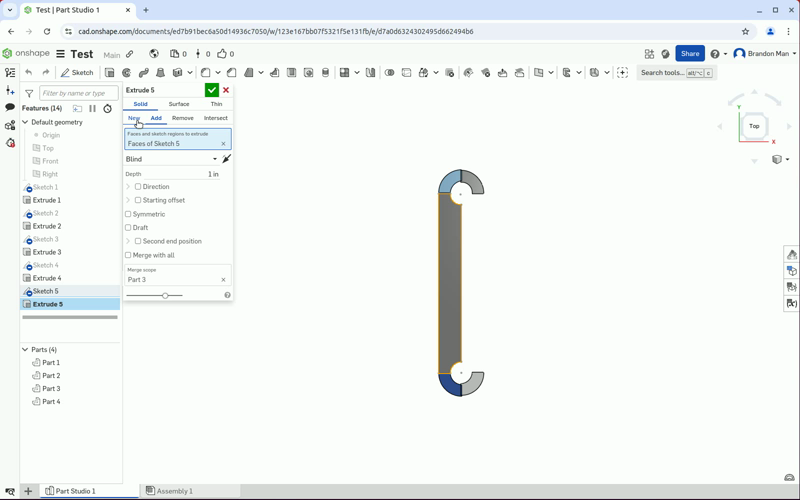
click(137, 120)
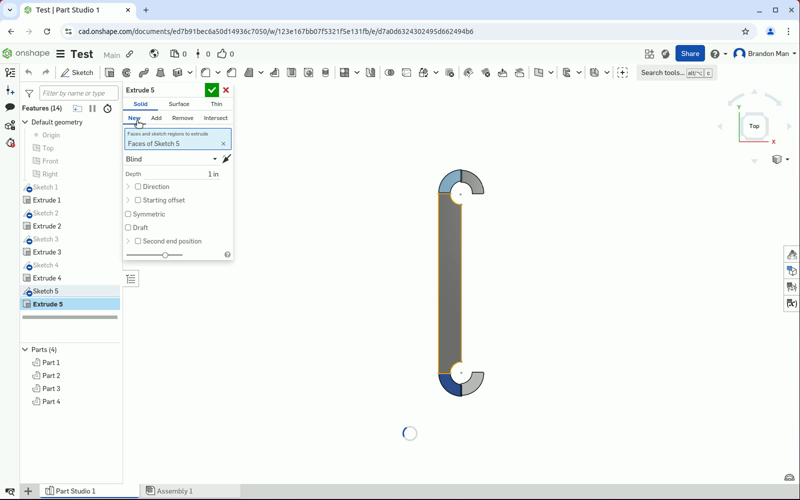
key(tab, 4)
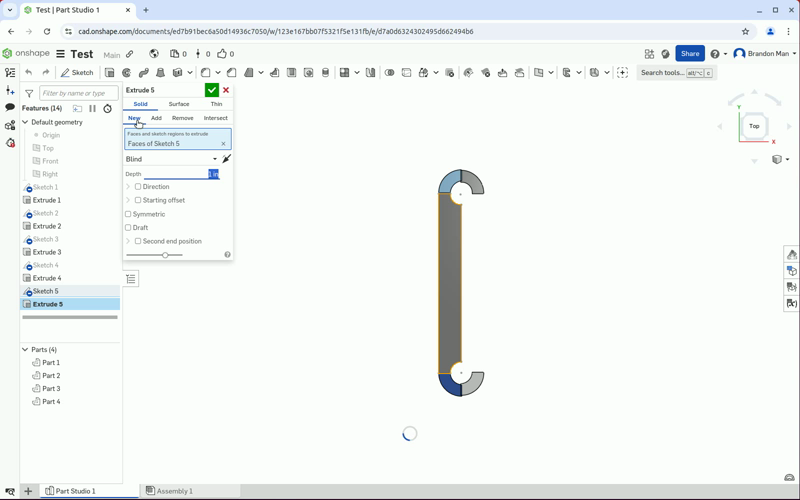
text(0.481)
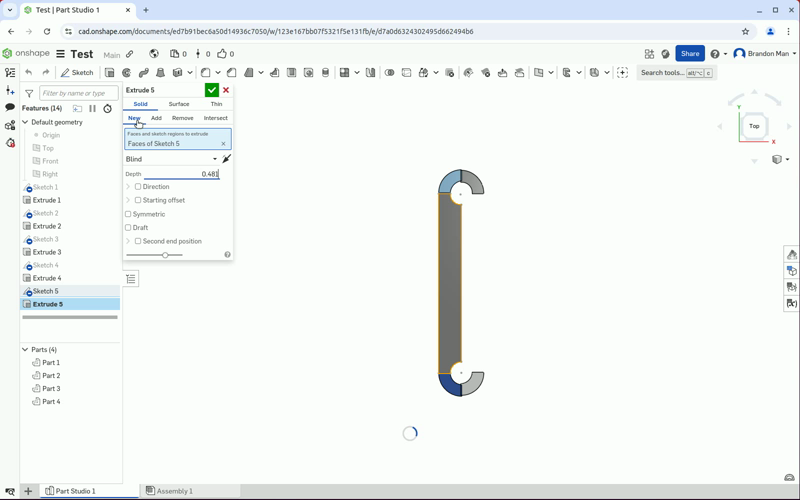
key(enter)
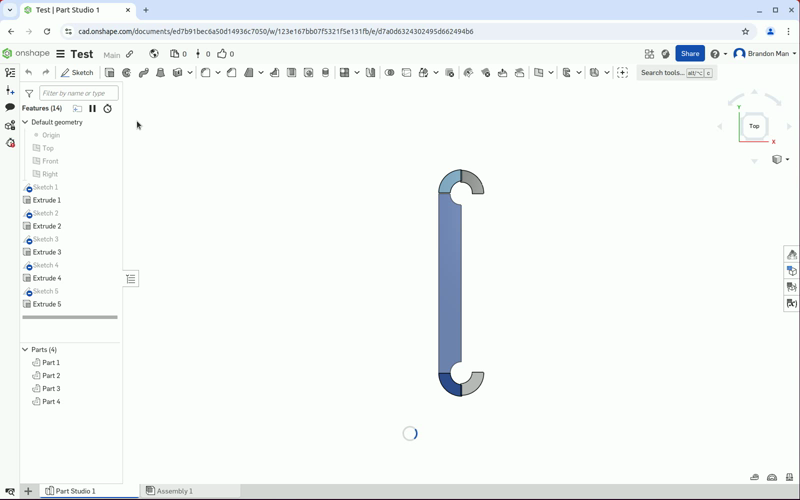
key(shift+h)
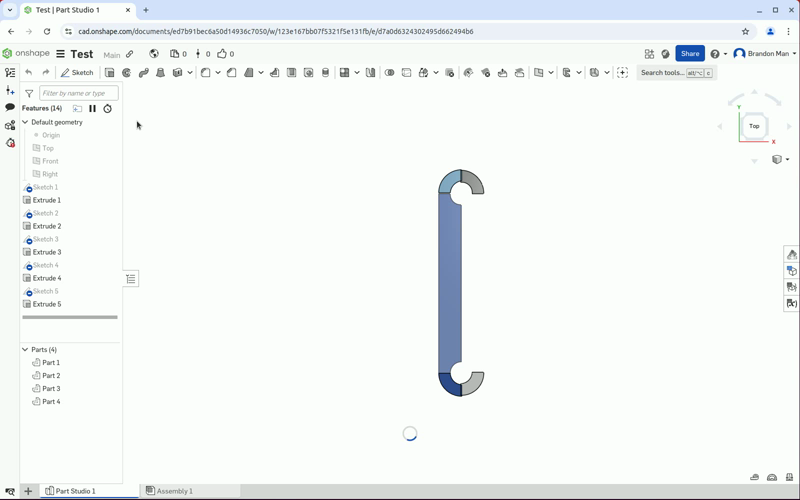
key(shift+h)
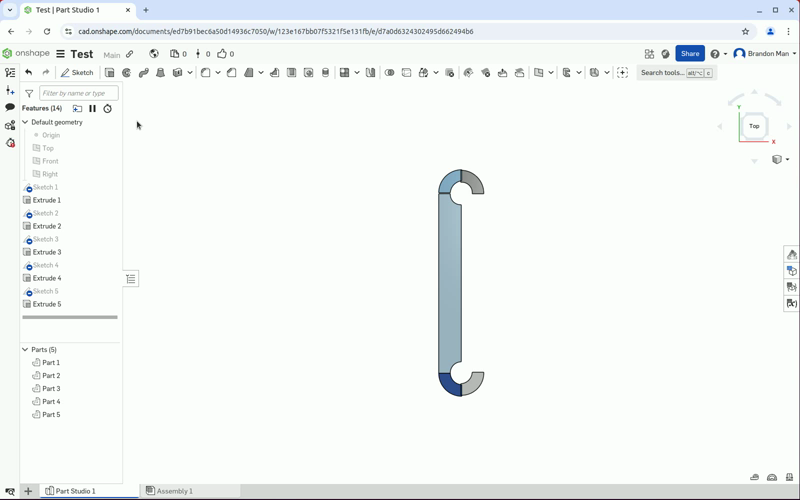
mouse_move(73, 189)
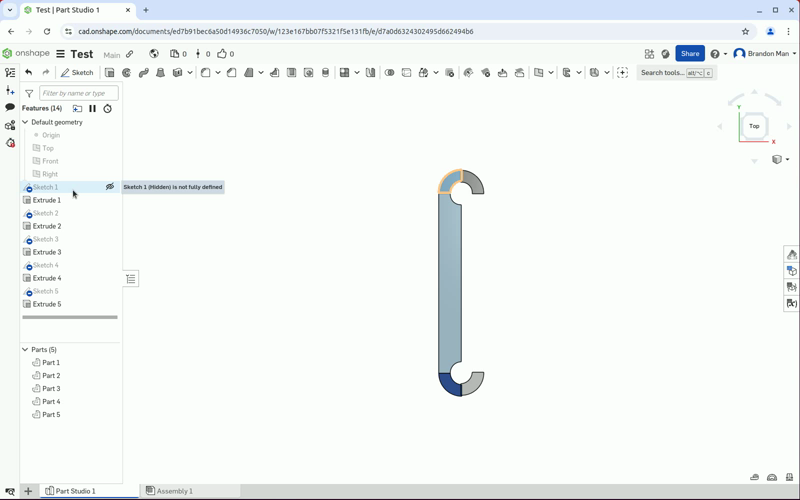
click(73, 189)
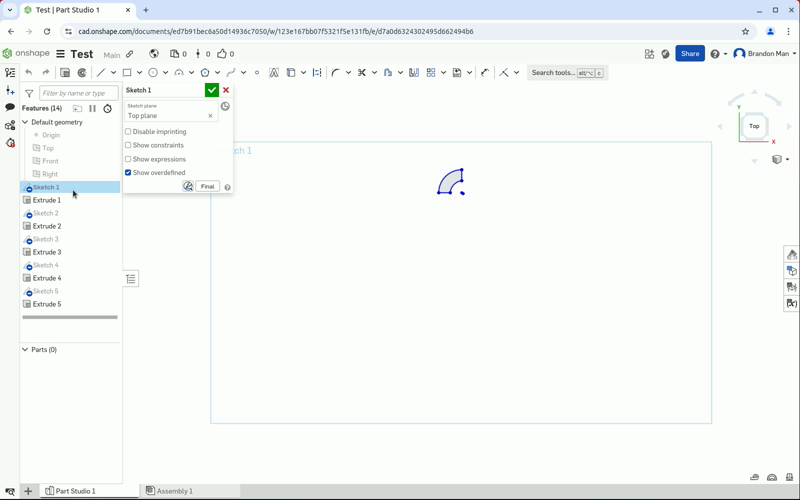
mouse_move(229, 92)
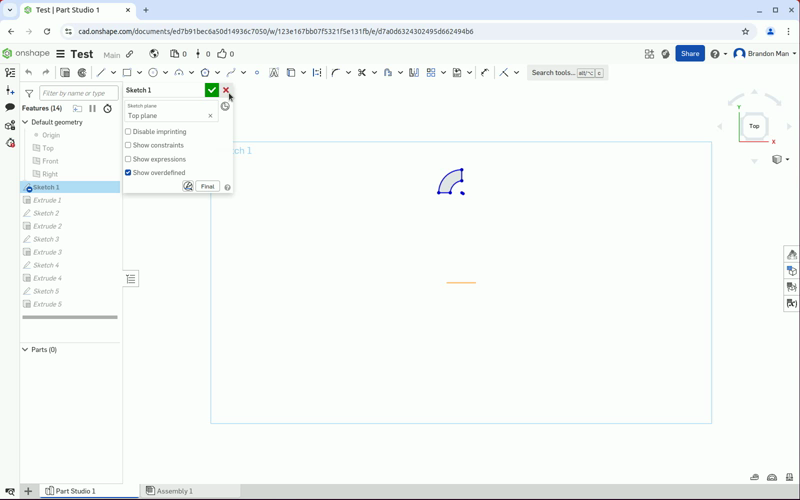
click(229, 92)
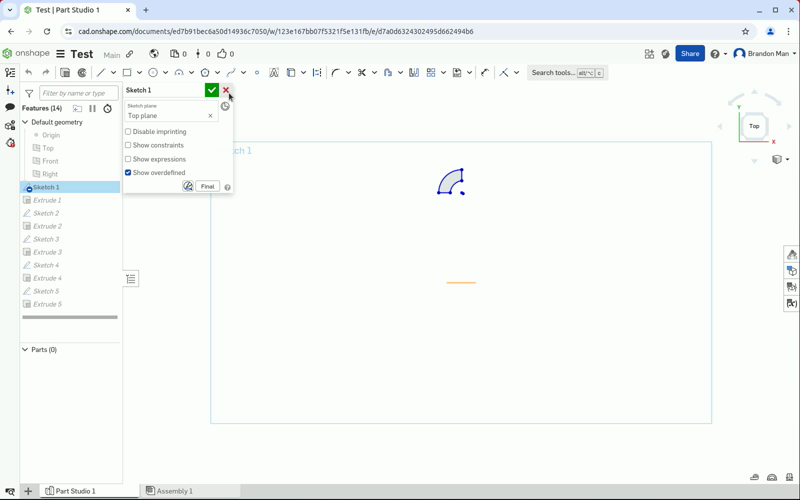
key(shift+s)
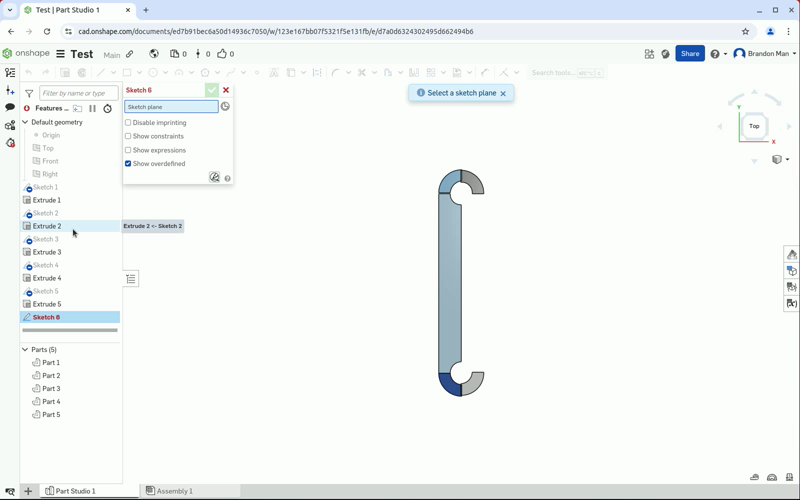
scroll(3)
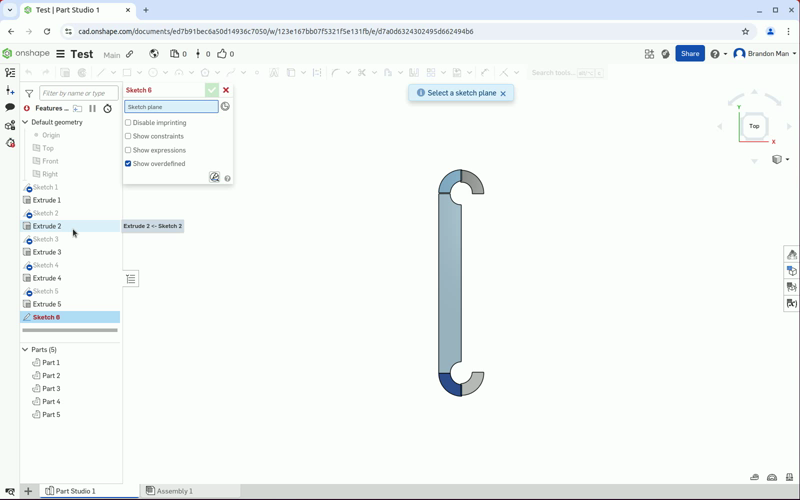
mouse_move(73, 150)
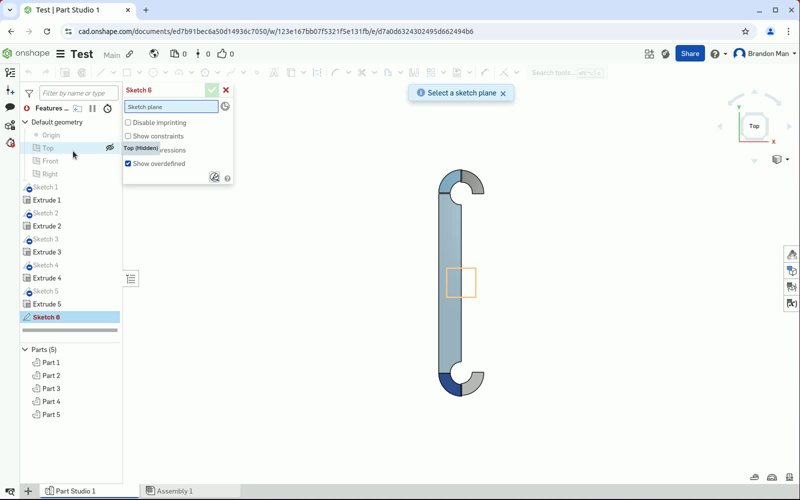
click(73, 150)
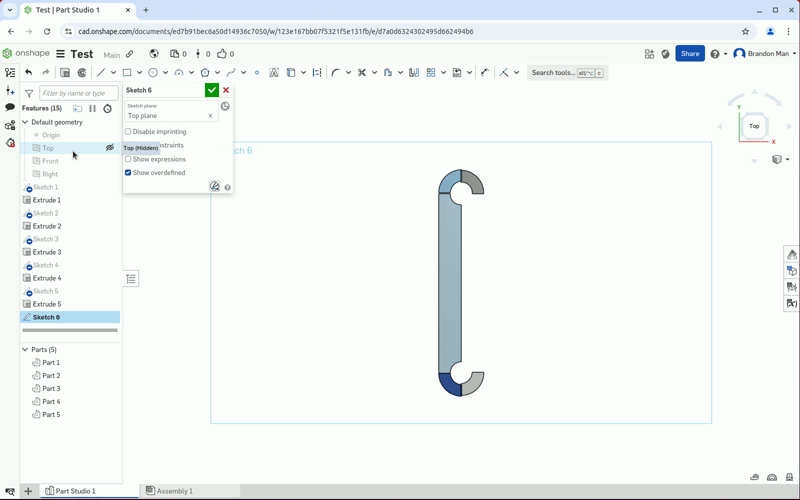
mouse_move(73, 352)
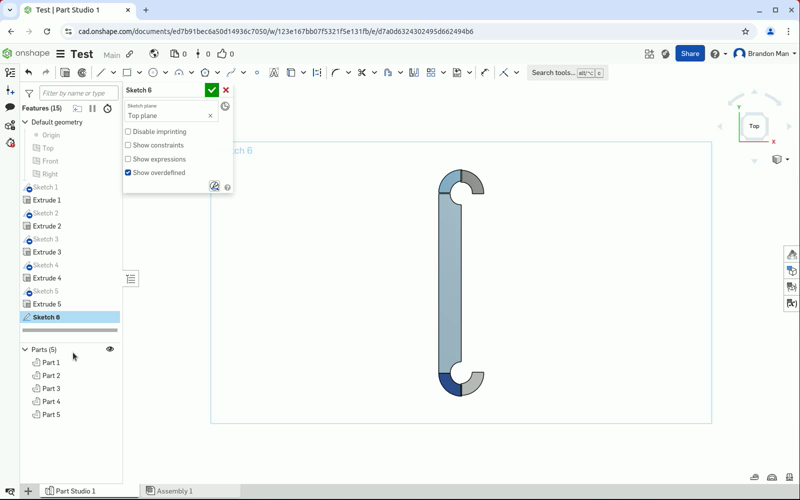
key(y)
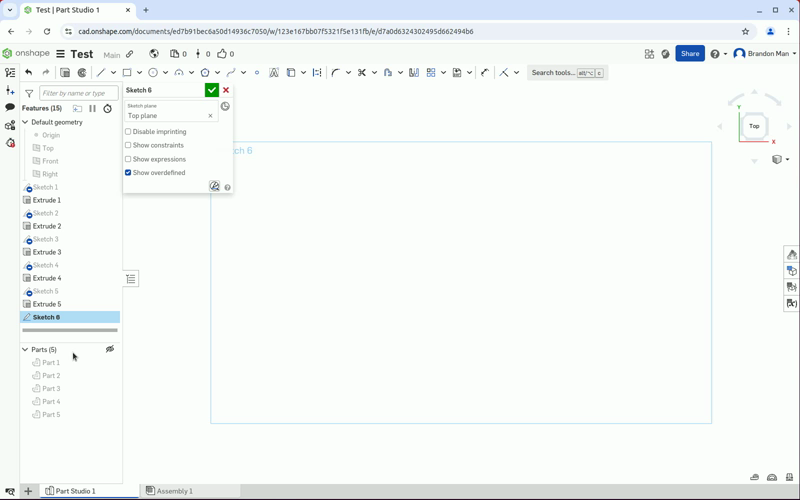
key(a)
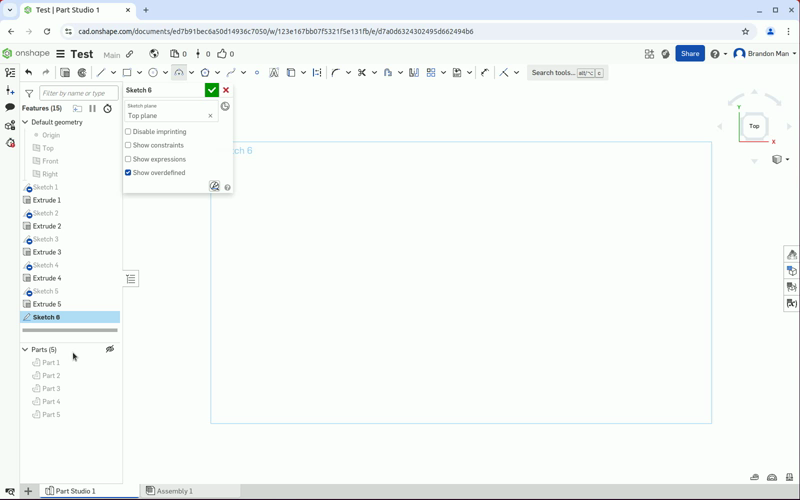
key_down(shift)
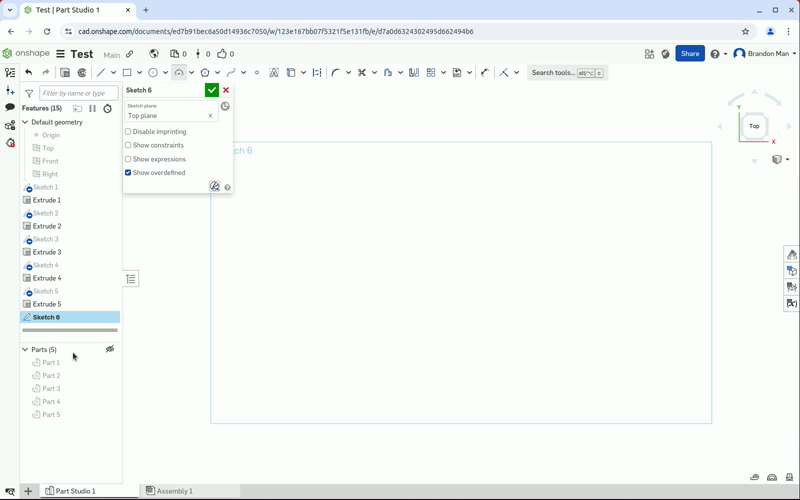
mouse_move(460, 361)
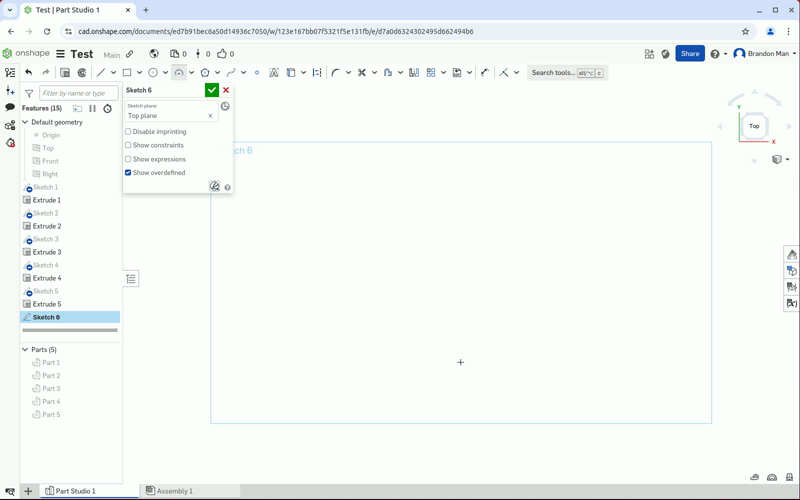
click(460, 361)
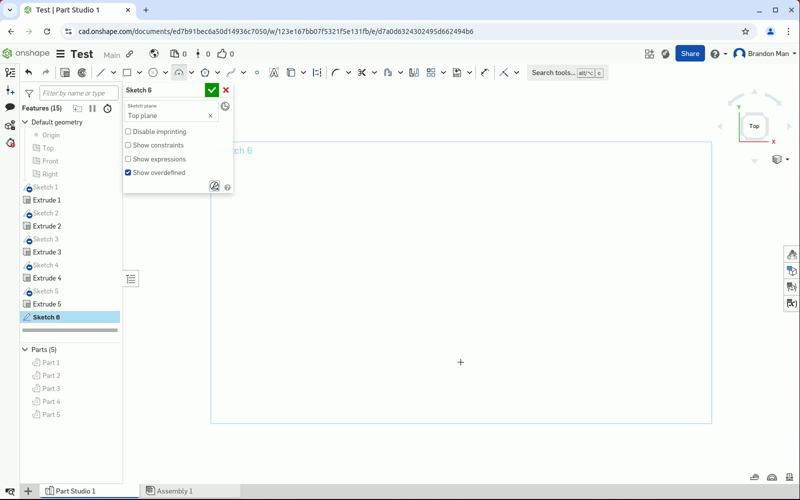
key_up(shift)
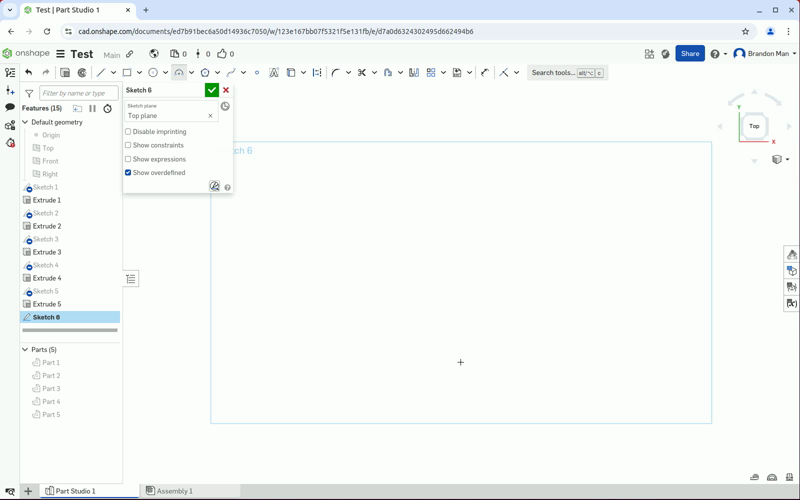
key_down(shift)
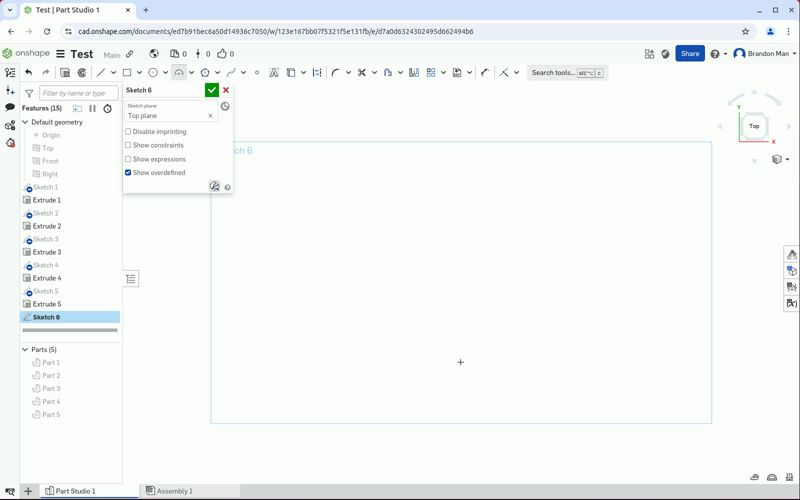
mouse_move(471, 372)
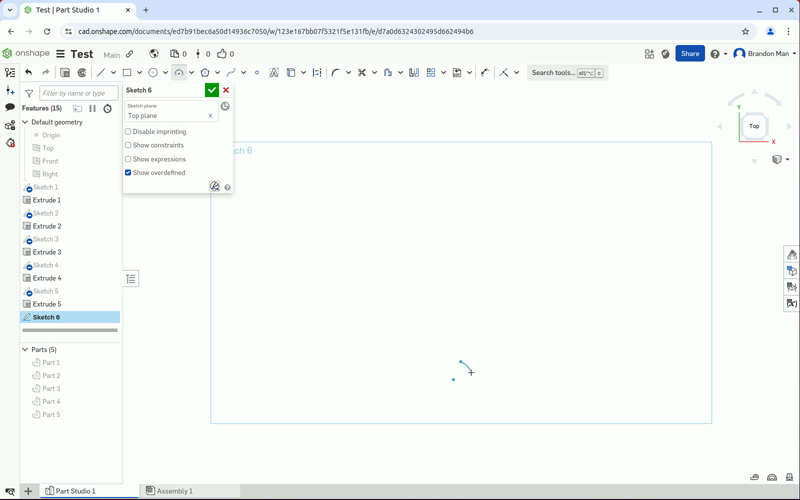
click(471, 372)
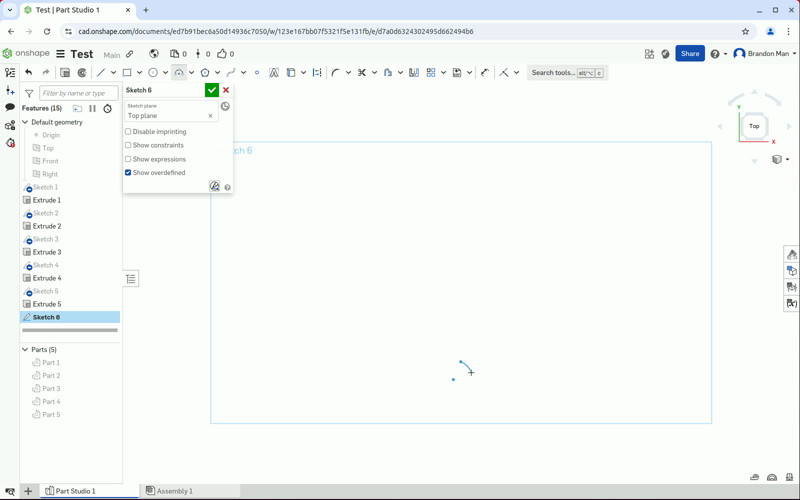
mouse_move(468, 364)
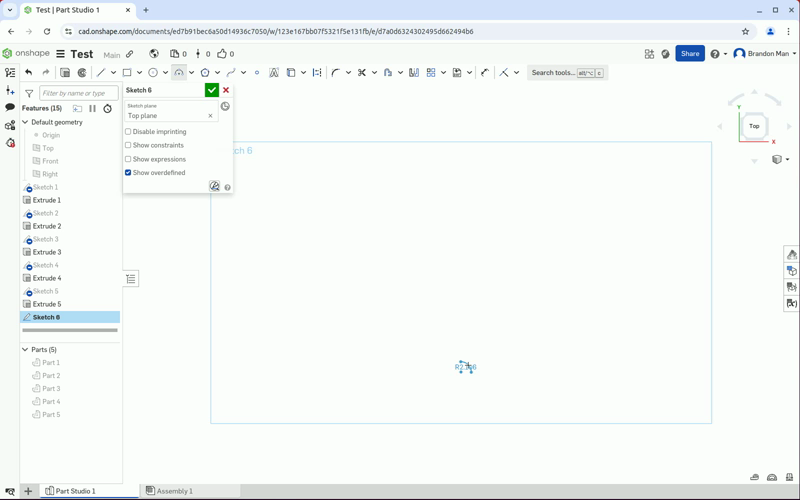
click(468, 364)
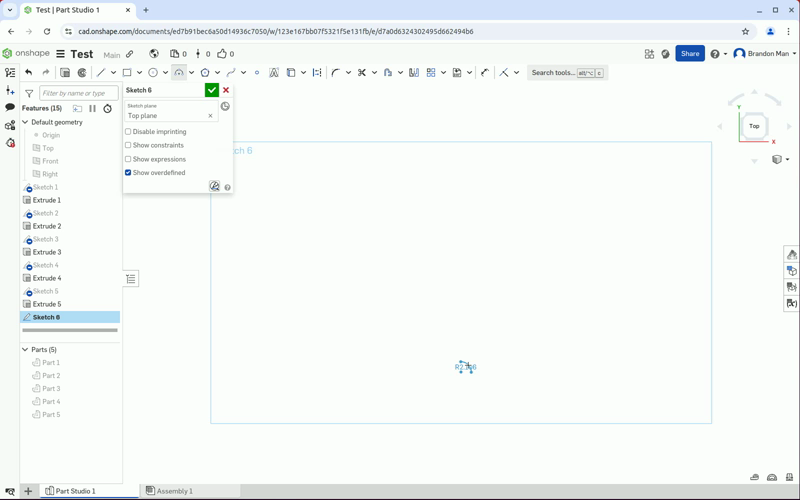
key_up(shift)
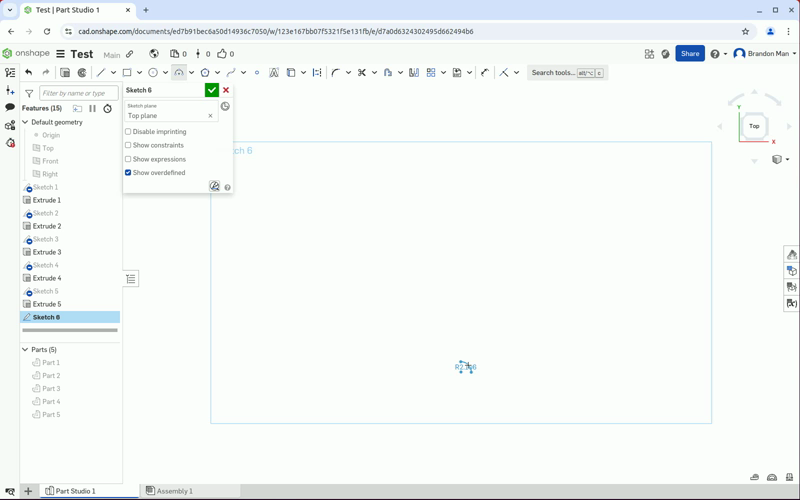
key(esc)
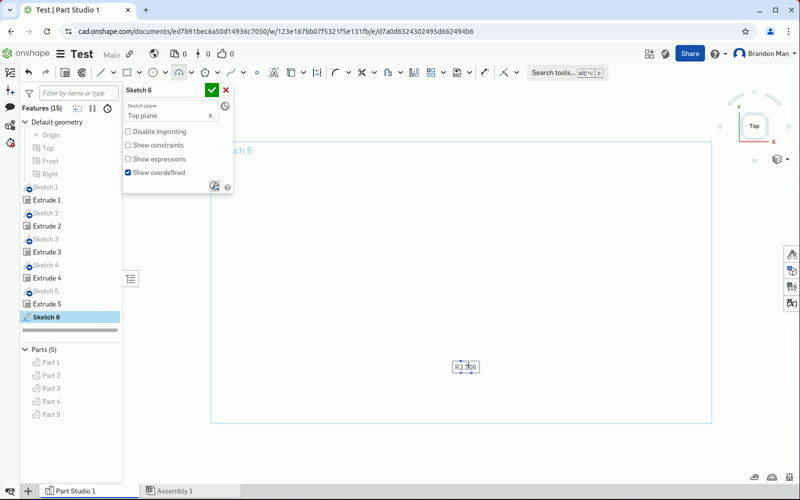
key(l)
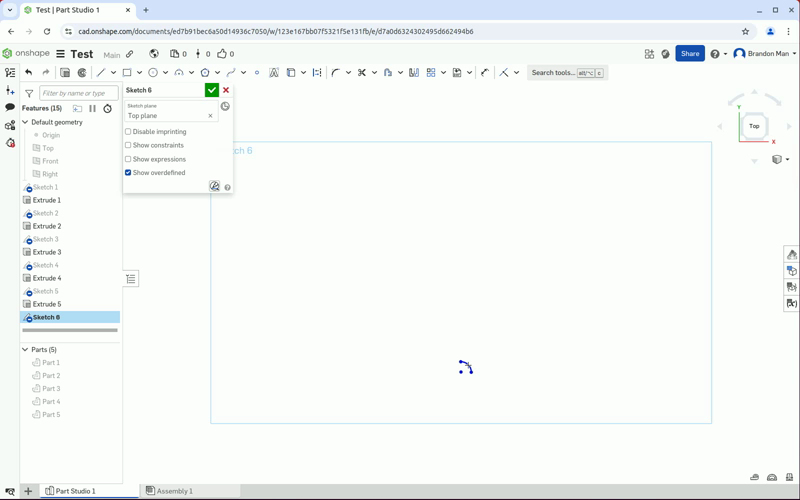
mouse_move(471, 372)
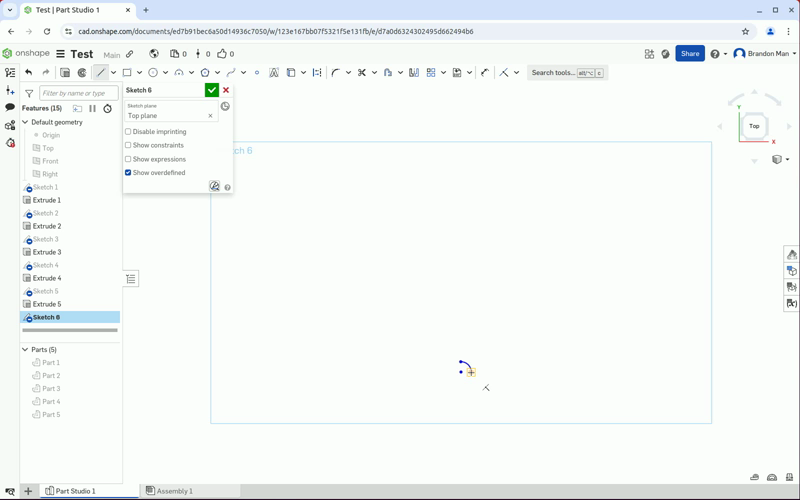
click(471, 372)
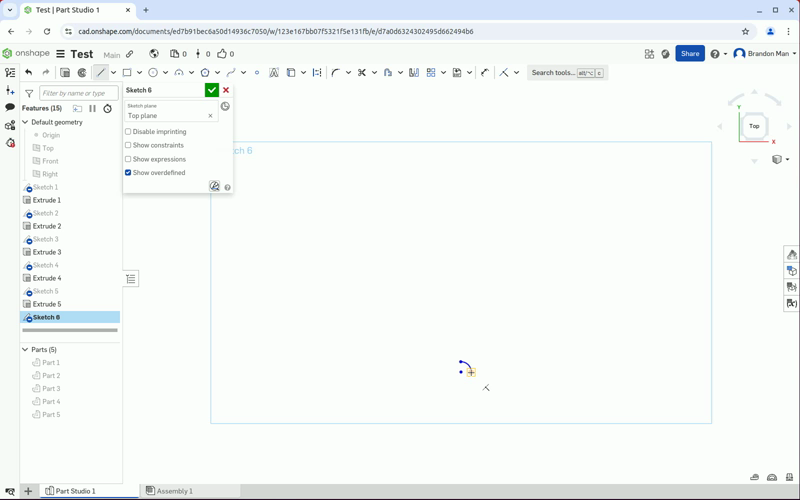
key_down(shift)
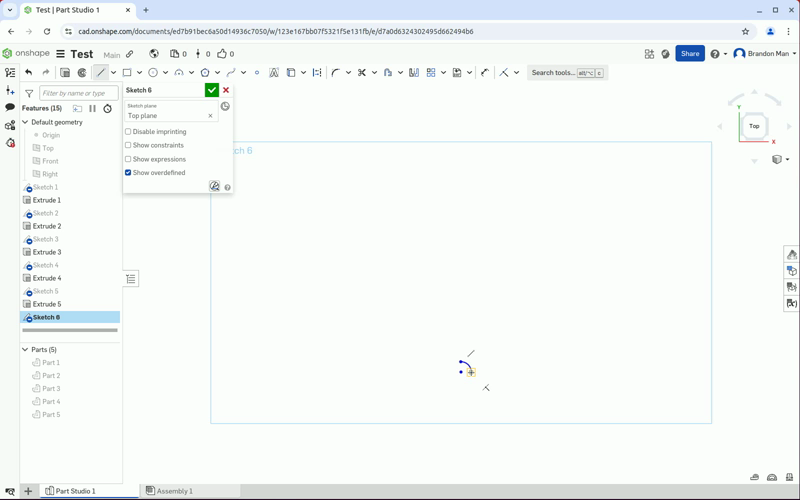
mouse_move(501, 372)
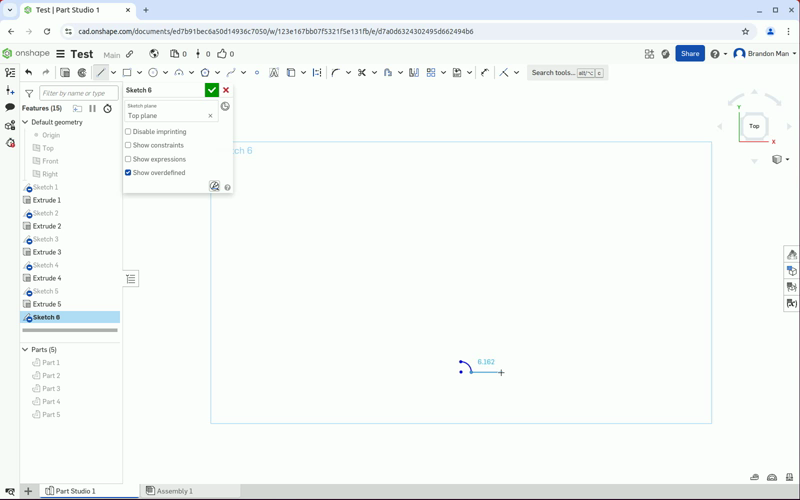
mouse_move(483, 372)
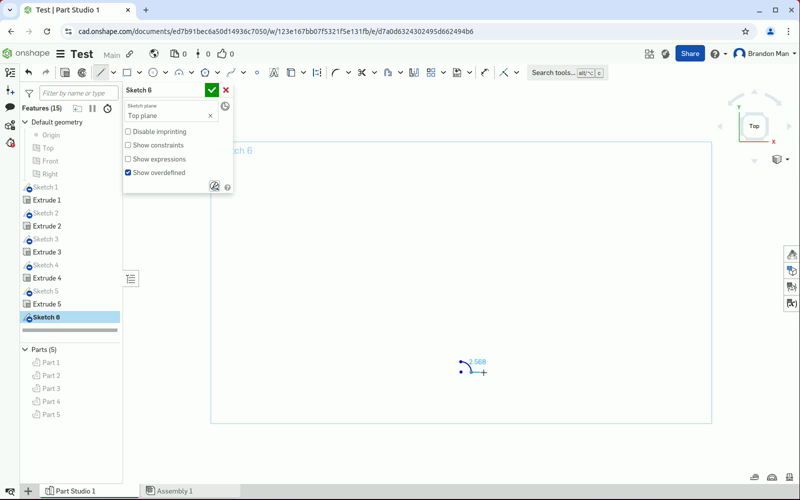
click(483, 372)
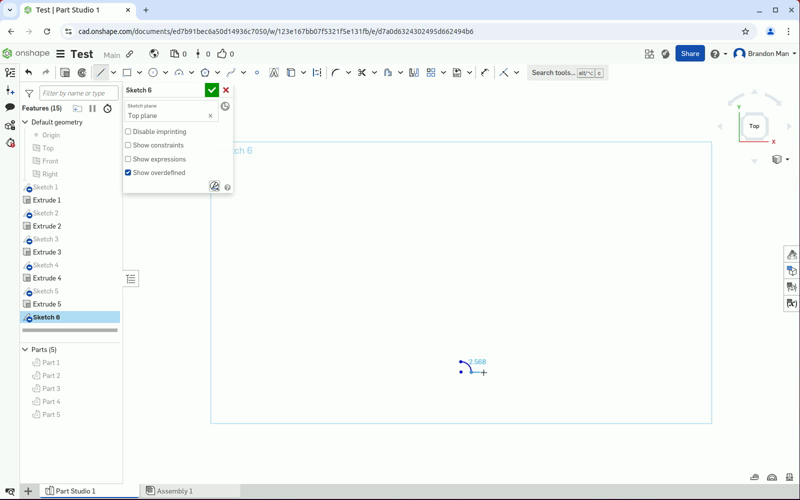
key_up(shift)
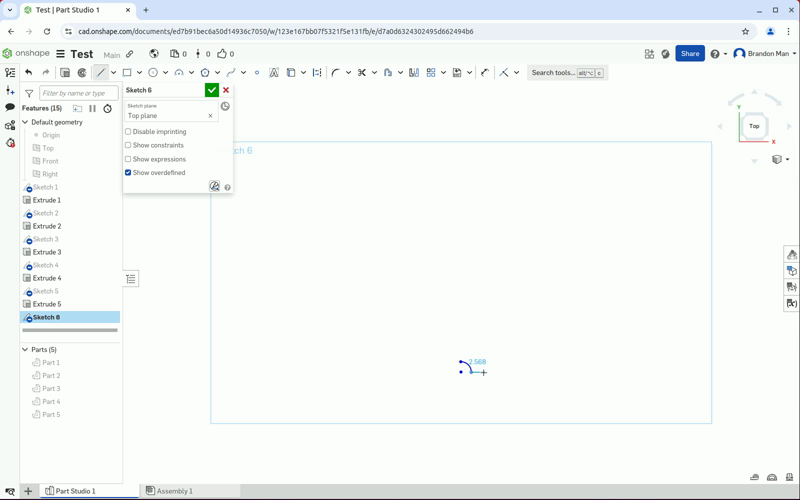
key_down(shift)
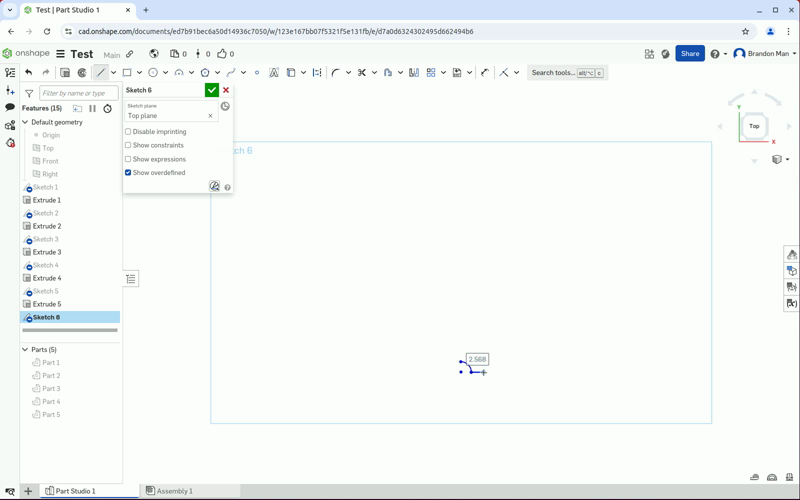
mouse_move(483, 193)
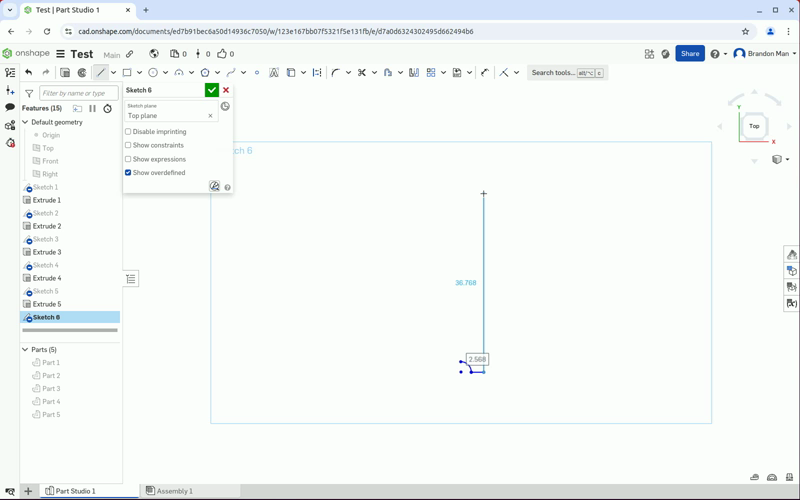
click(483, 193)
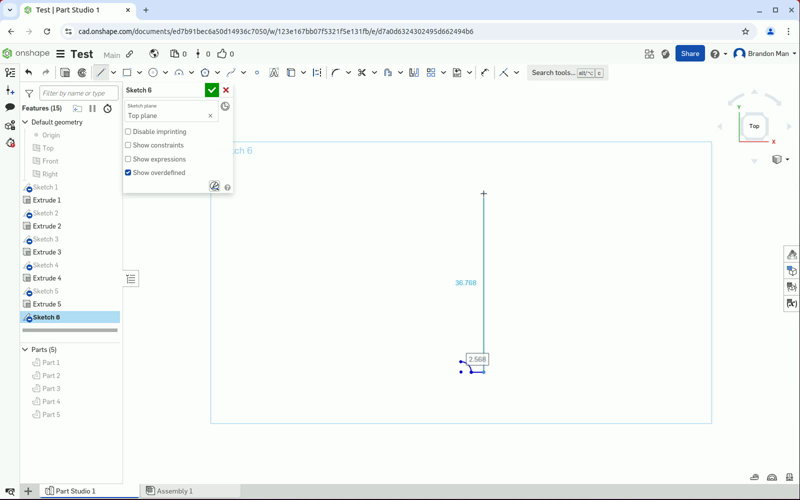
key_up(shift)
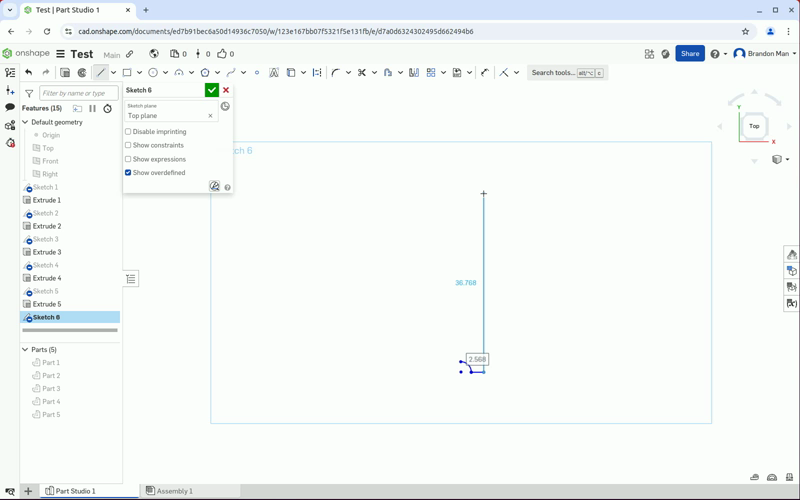
key_down(shift)
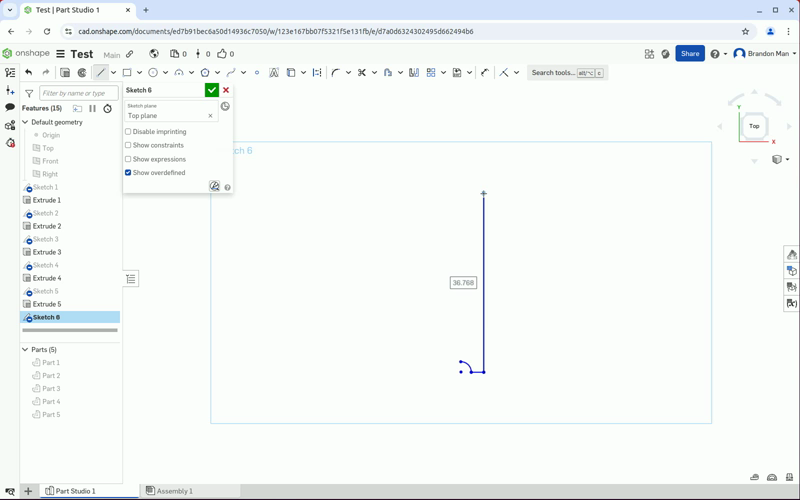
mouse_move(513, 193)
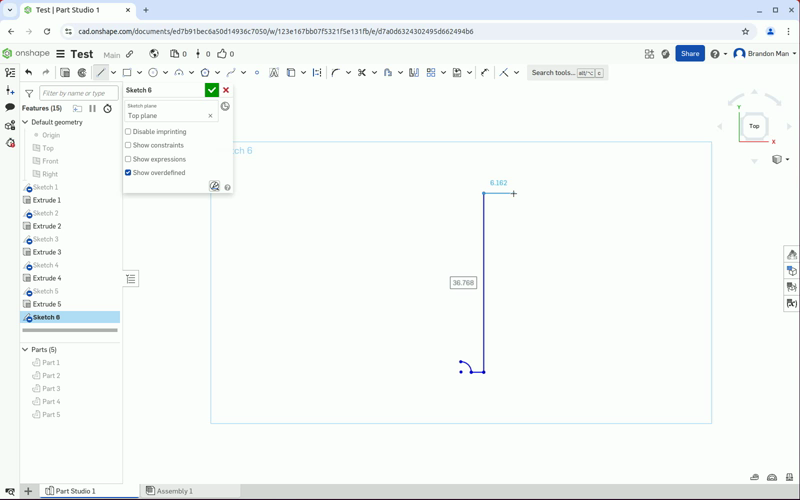
mouse_move(471, 193)
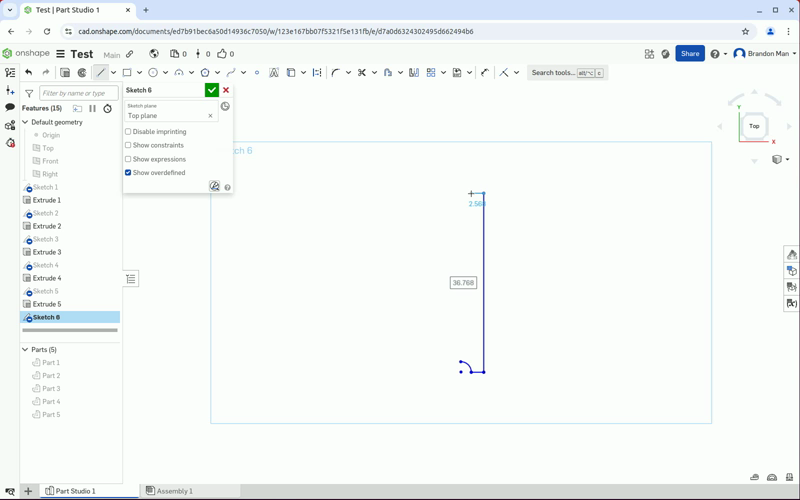
click(471, 193)
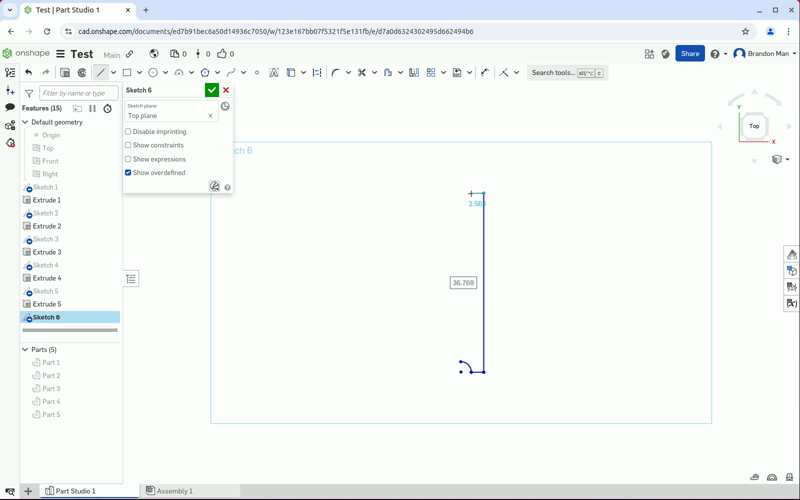
key_up(shift)
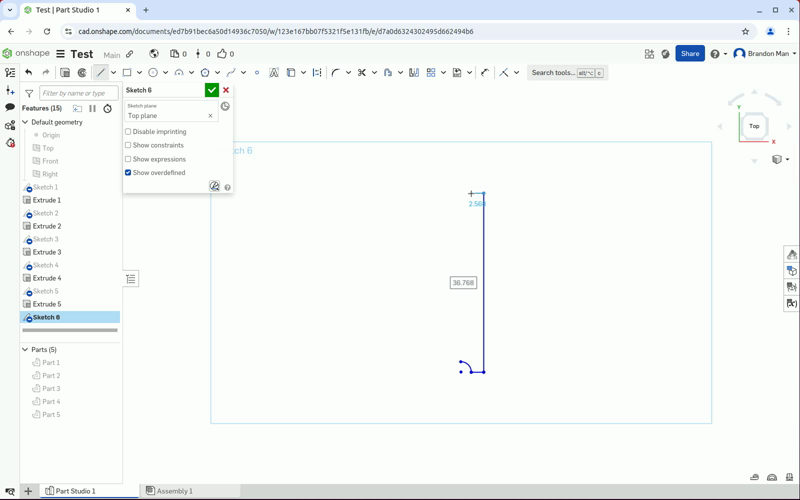
key(esc)
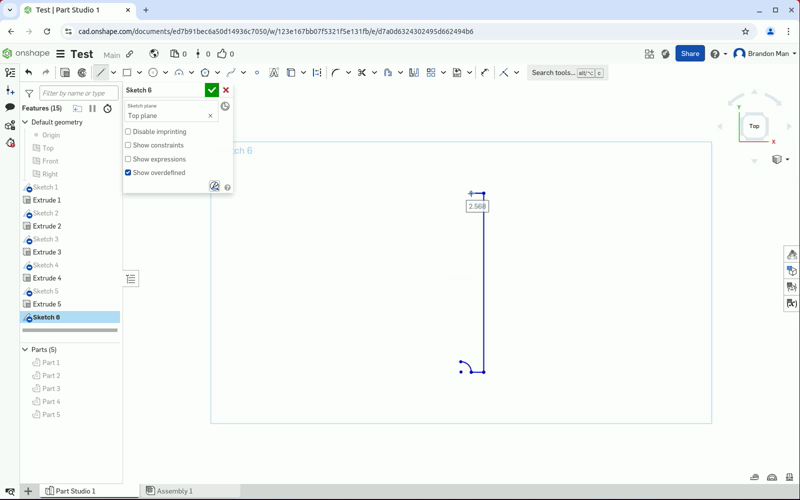
key(a)
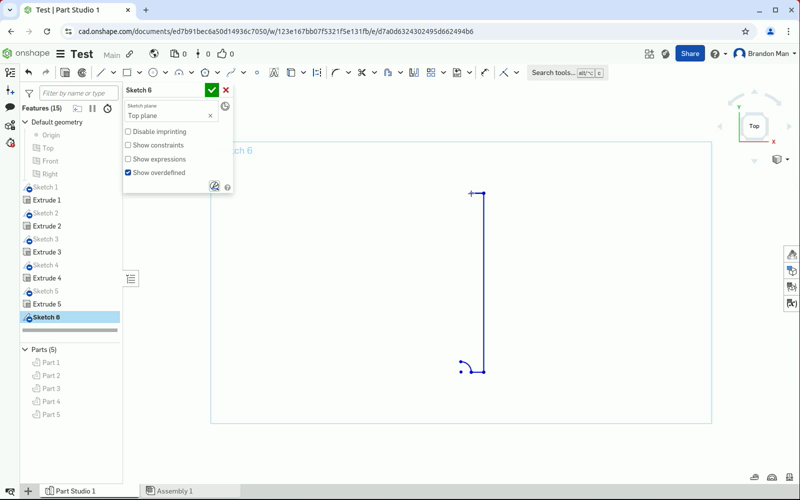
mouse_move(471, 193)
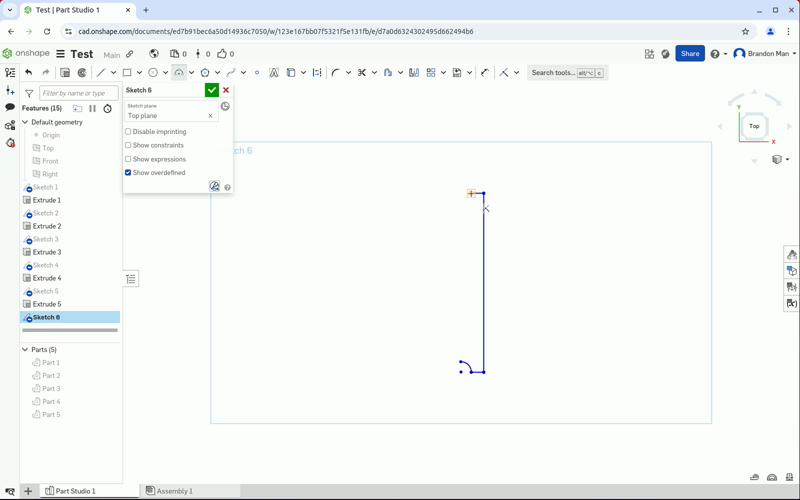
click(471, 193)
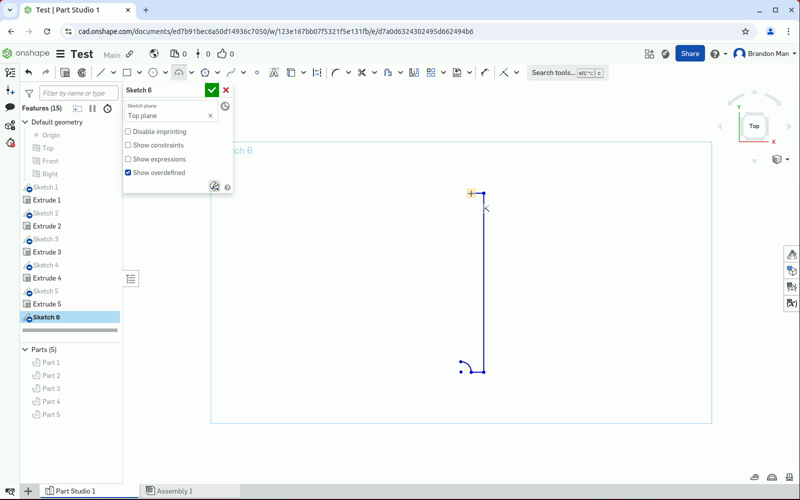
key_down(shift)
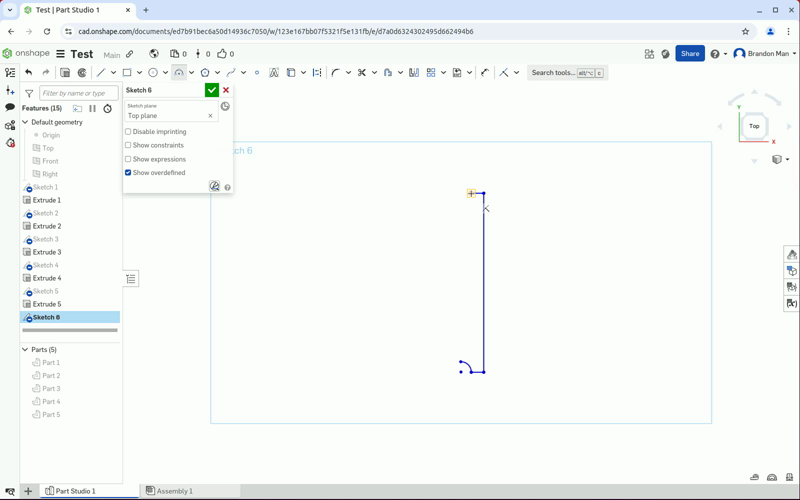
mouse_move(460, 203)
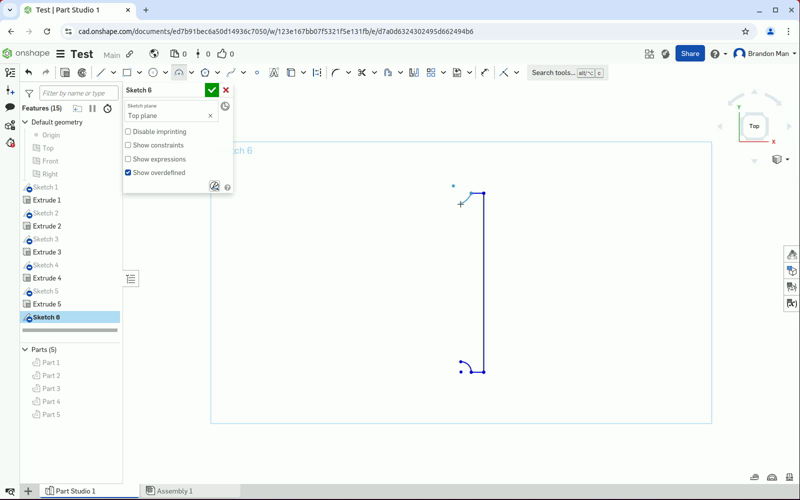
click(460, 203)
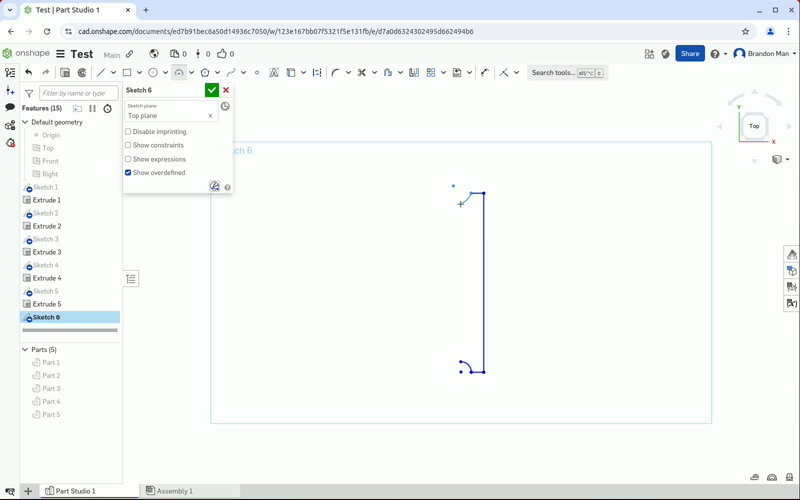
mouse_move(468, 200)
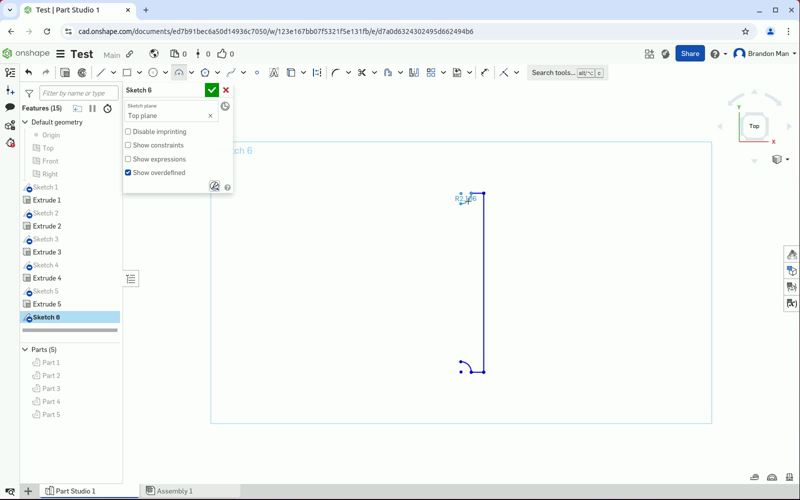
click(468, 200)
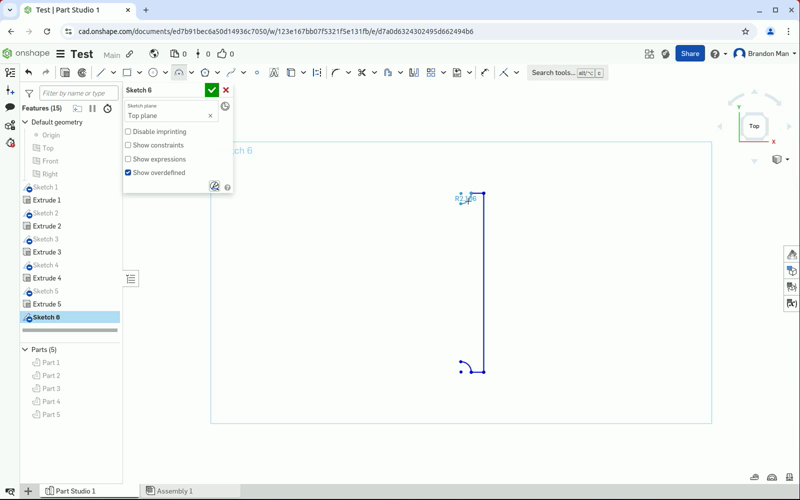
key_up(shift)
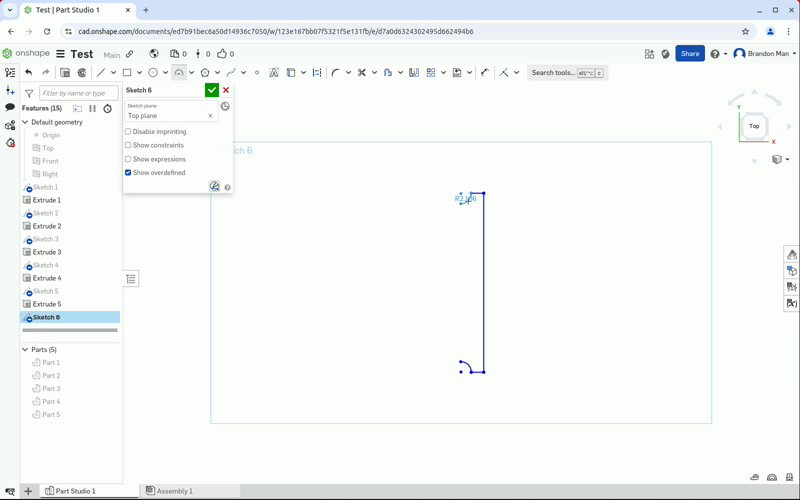
key(esc)
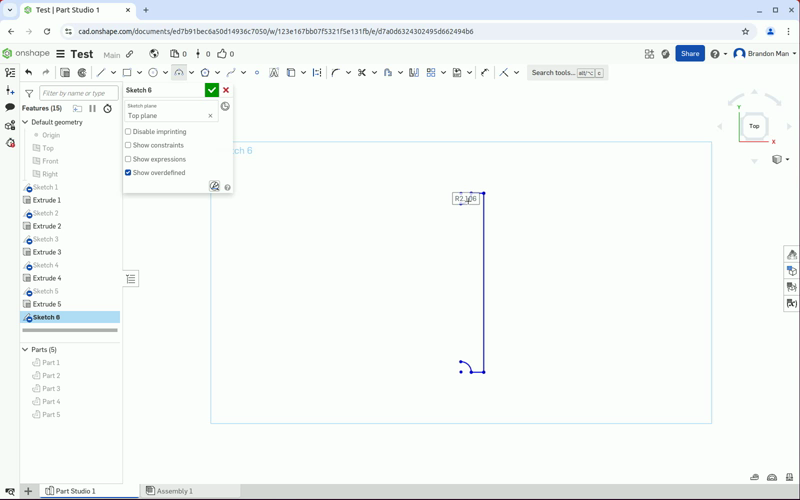
key(l)
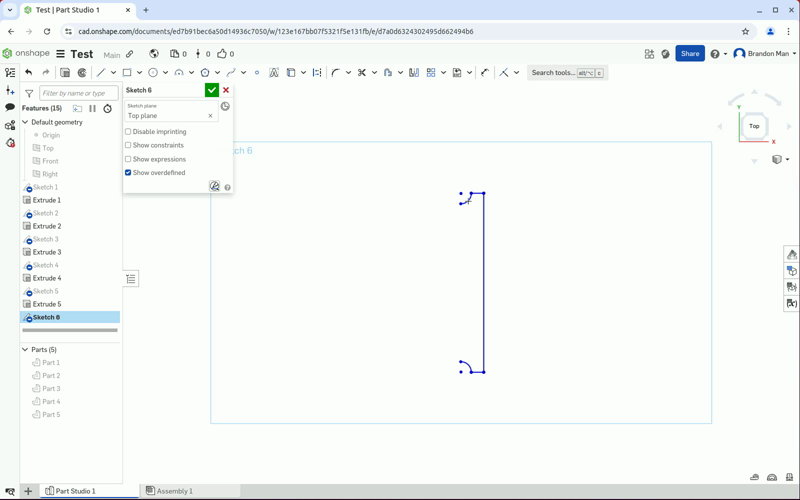
mouse_move(460, 203)
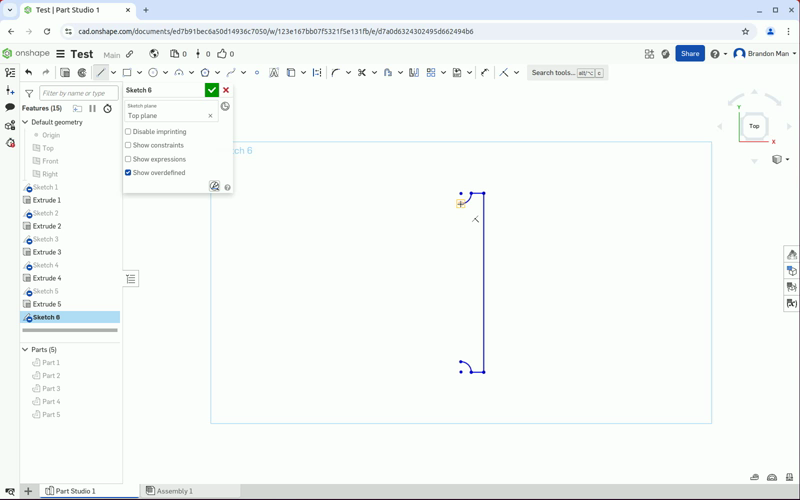
click(460, 203)
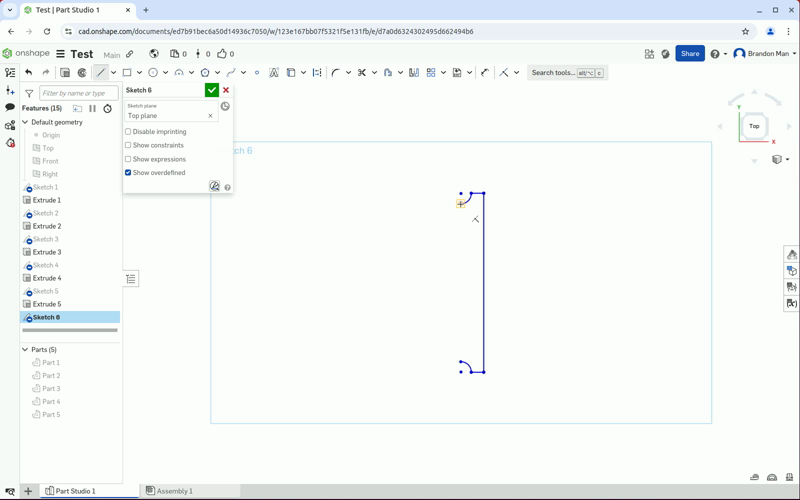
key_down(shift)
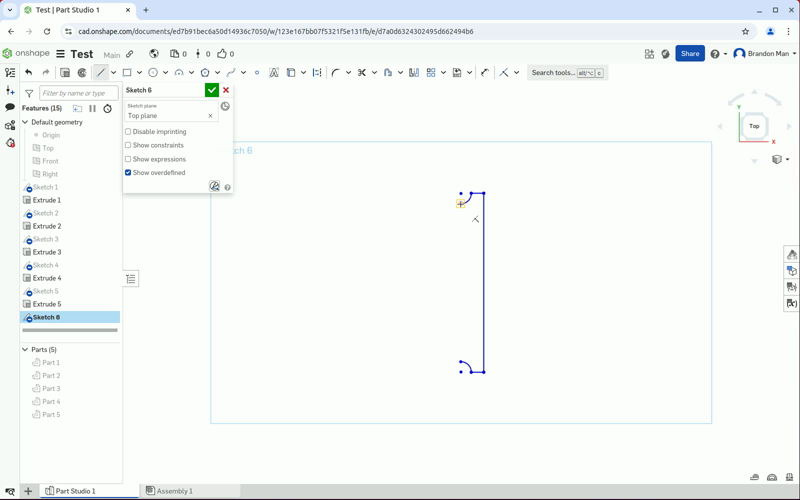
mouse_move(460, 361)
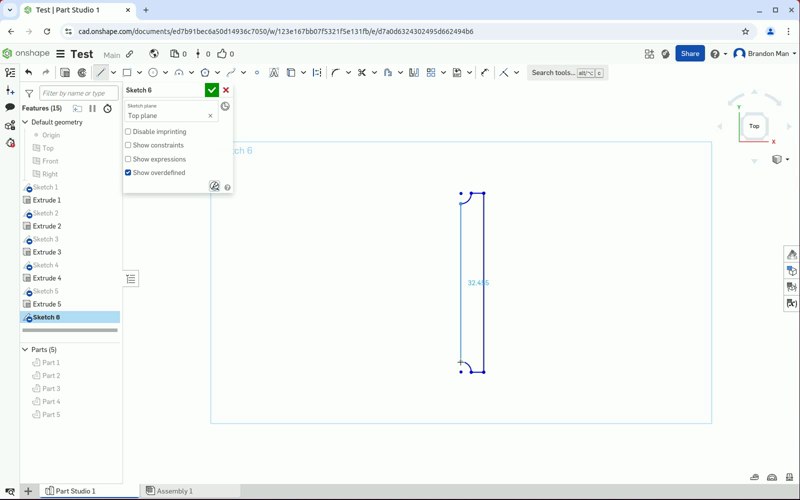
key_up(shift)
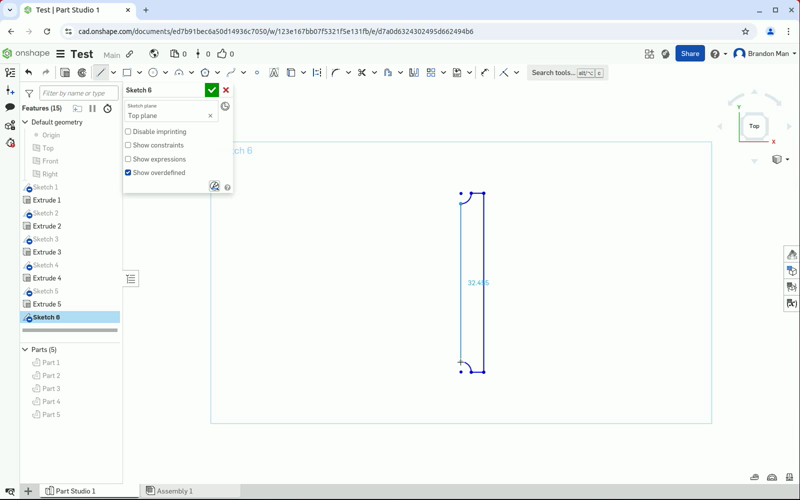
click(460, 361)
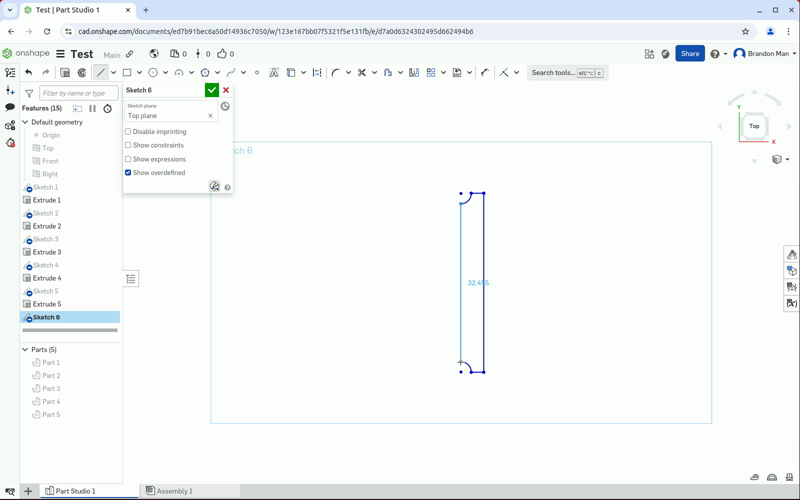
key(esc)
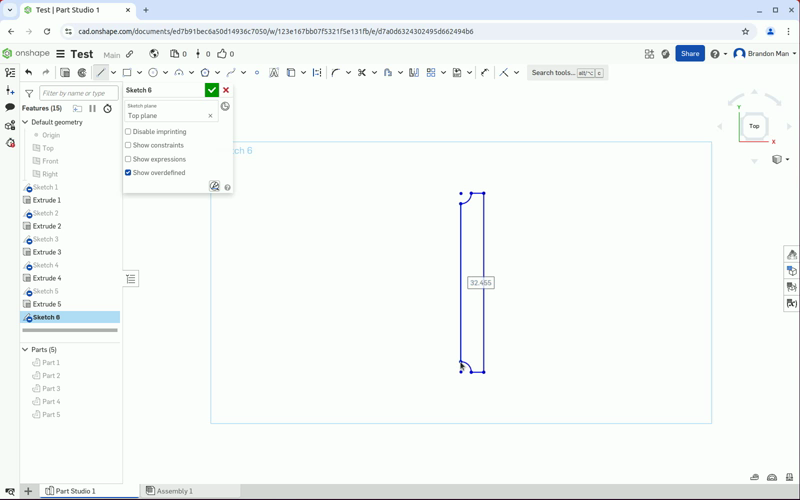
mouse_move(466, 311)
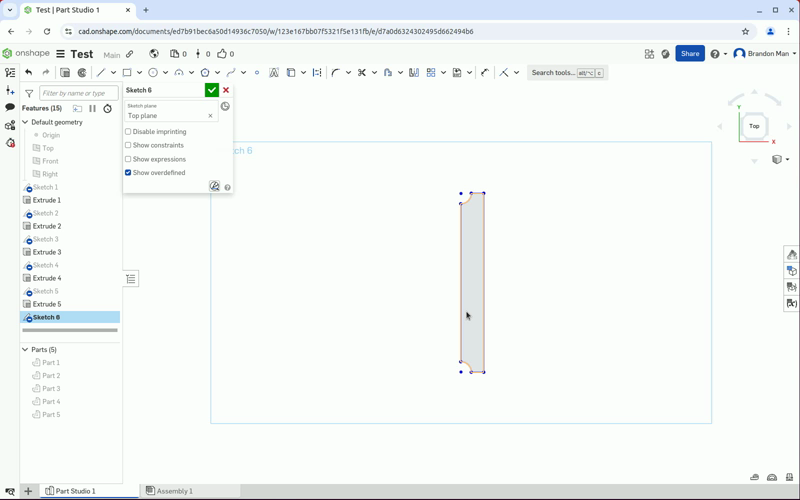
click(466, 311)
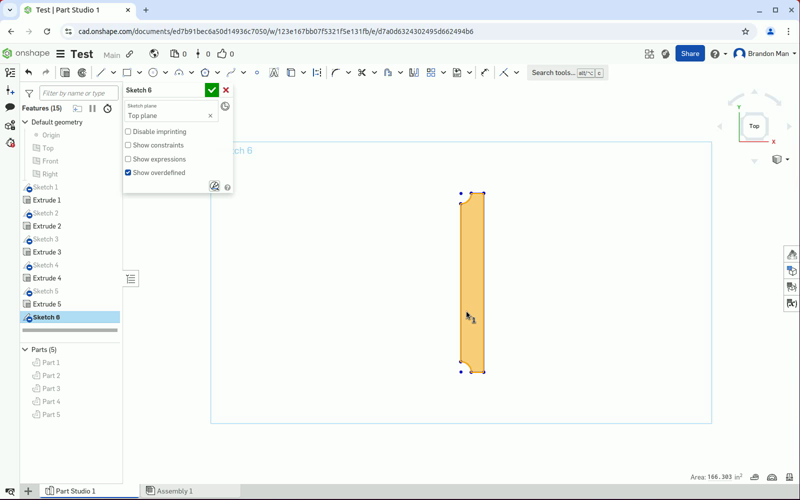
mouse_move(73, 352)
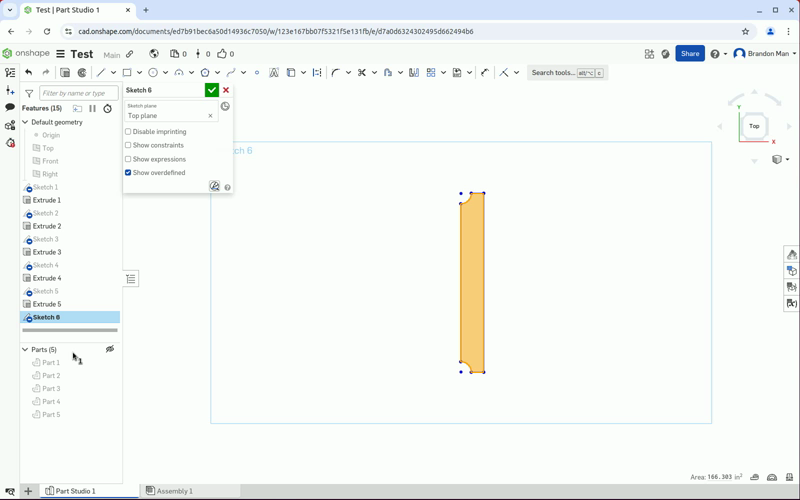
key(shift+y)
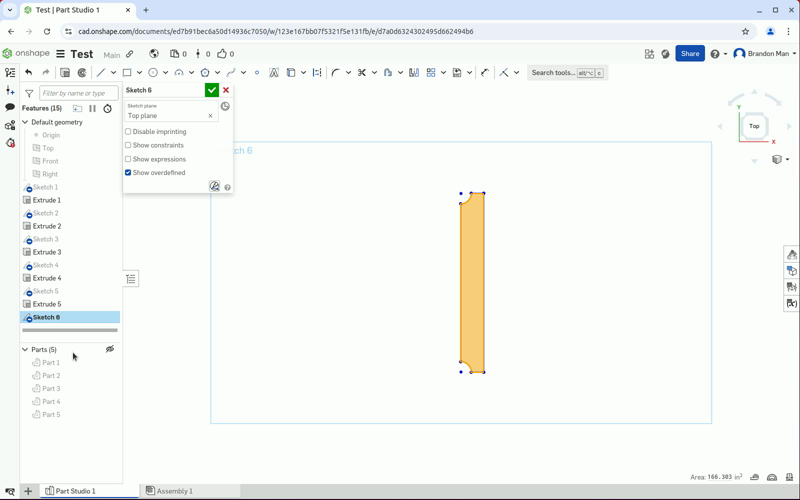
key(shift+e)
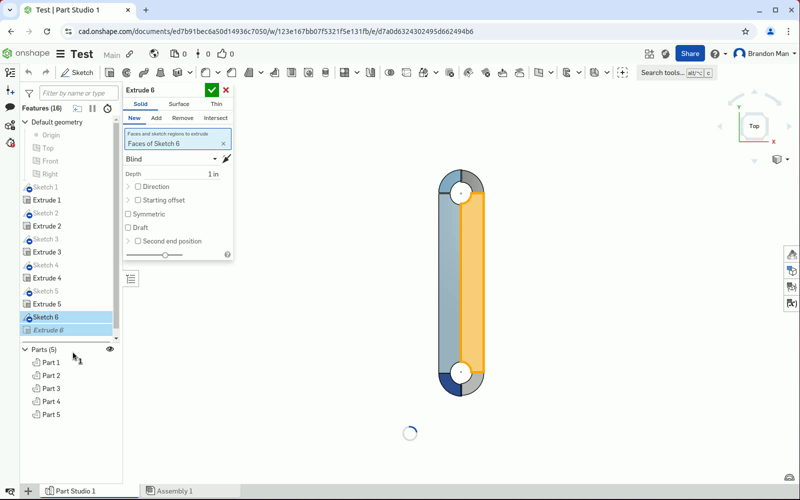
mouse_move(143, 106)
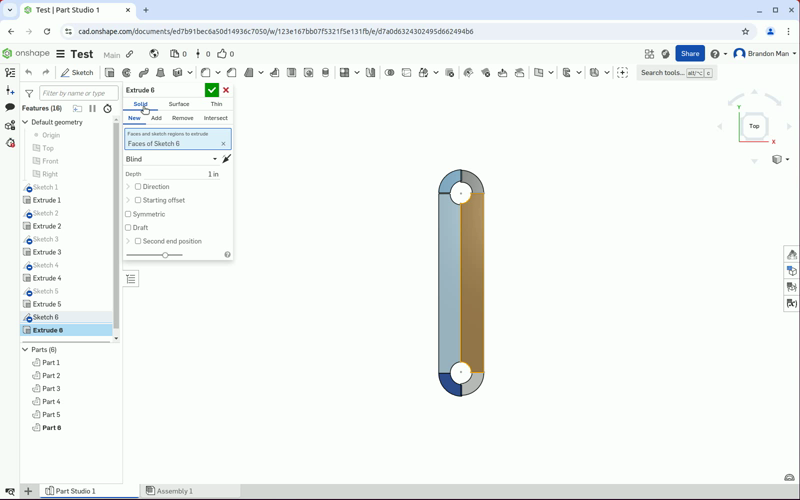
click(143, 106)
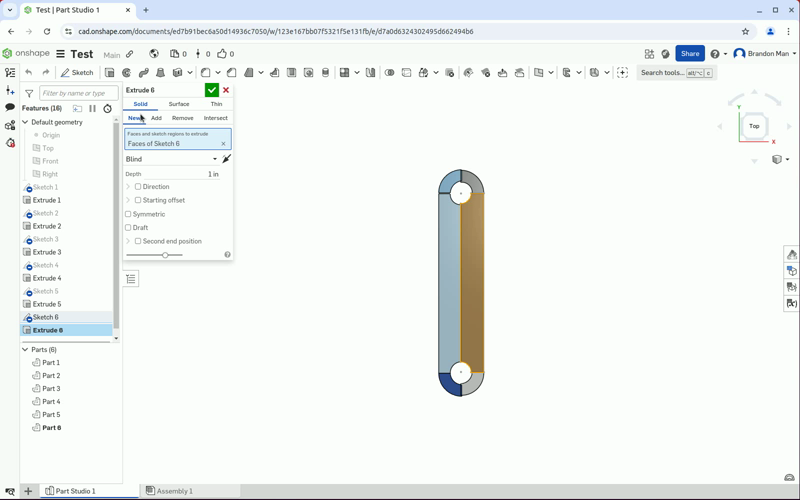
mouse_move(137, 120)
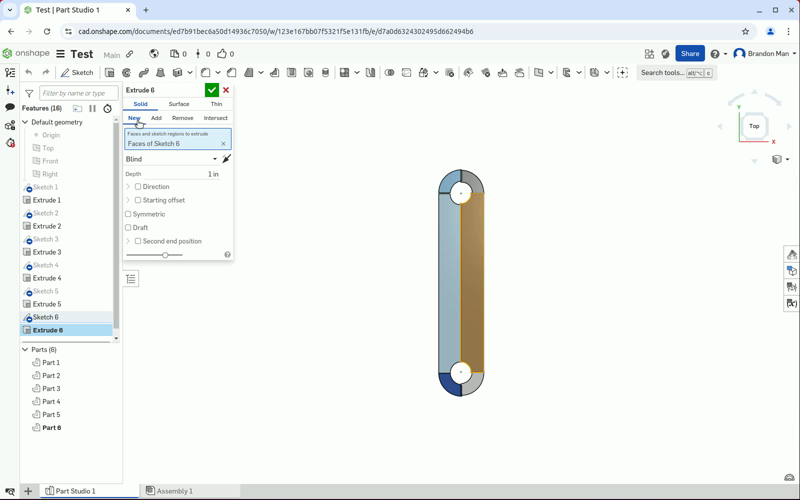
click(137, 120)
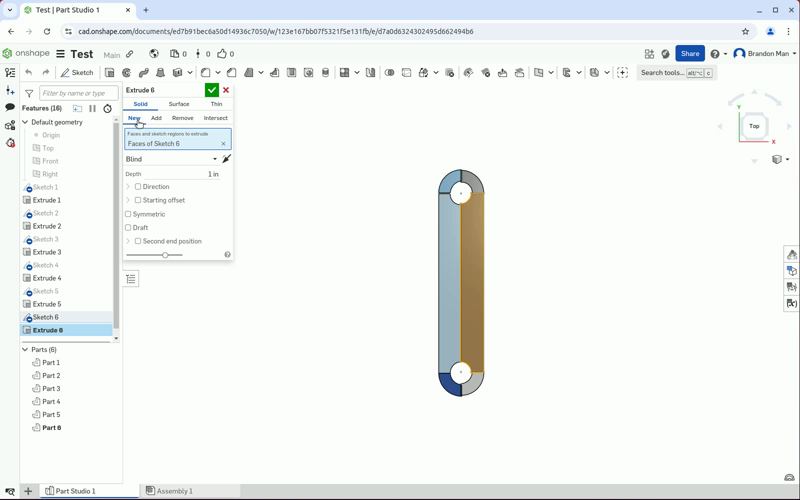
key(tab, 4)
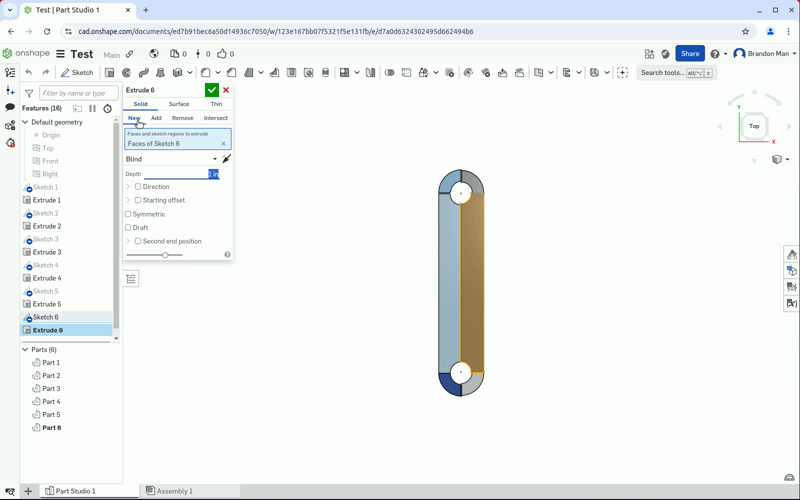
text(0.481)
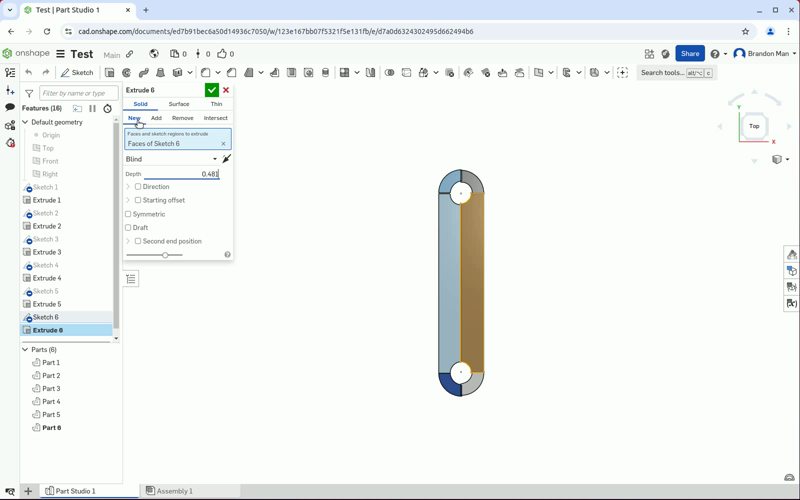
key(enter)
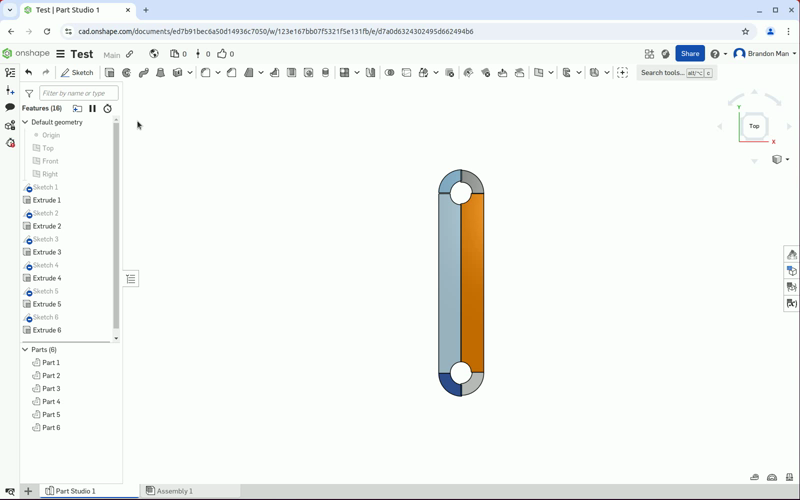
key(shift+h)
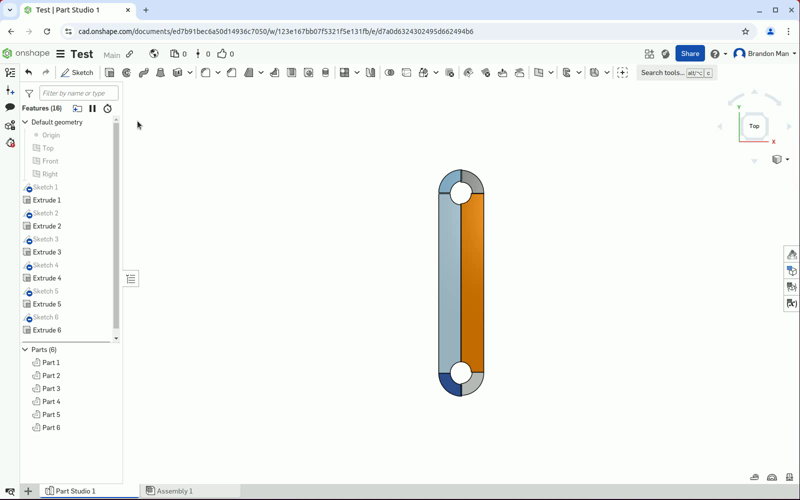
key(shift+h)
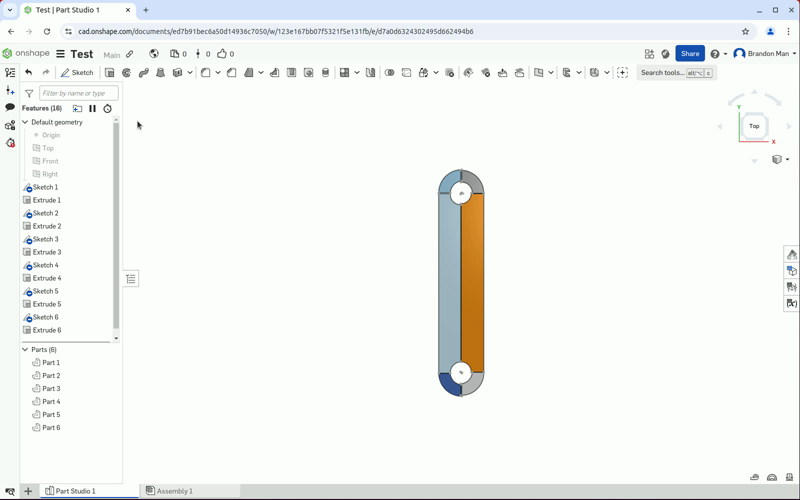
key(shift+7)
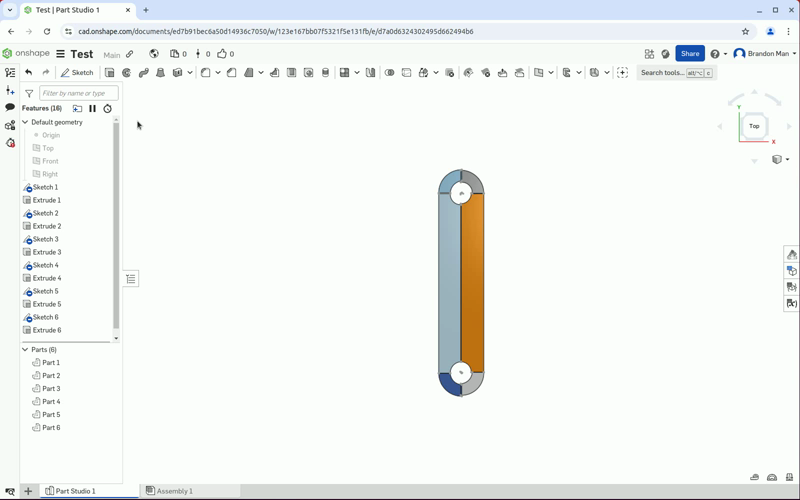
key(up, 3)
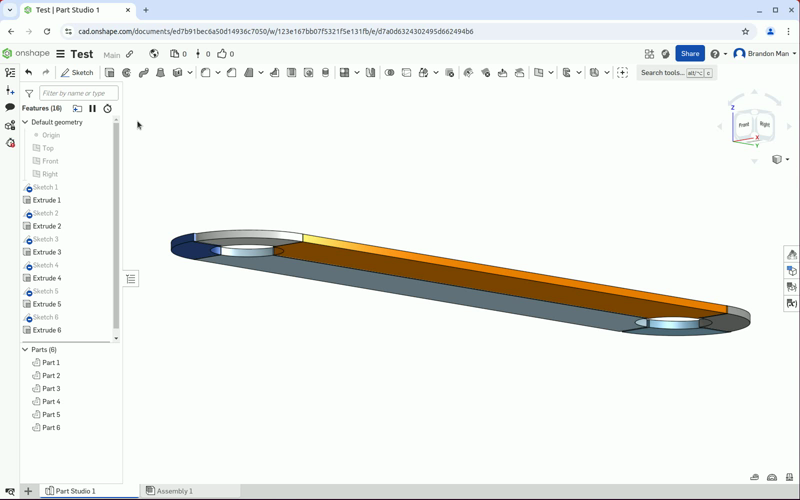
key(left, 3)
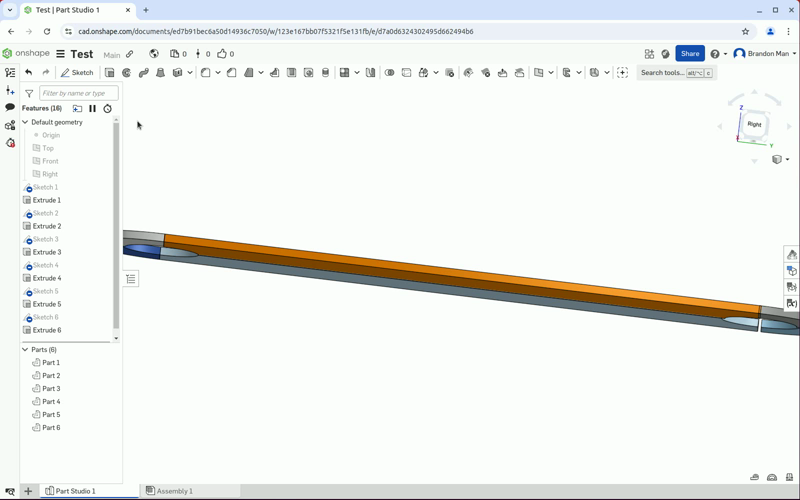
key(right, 3)
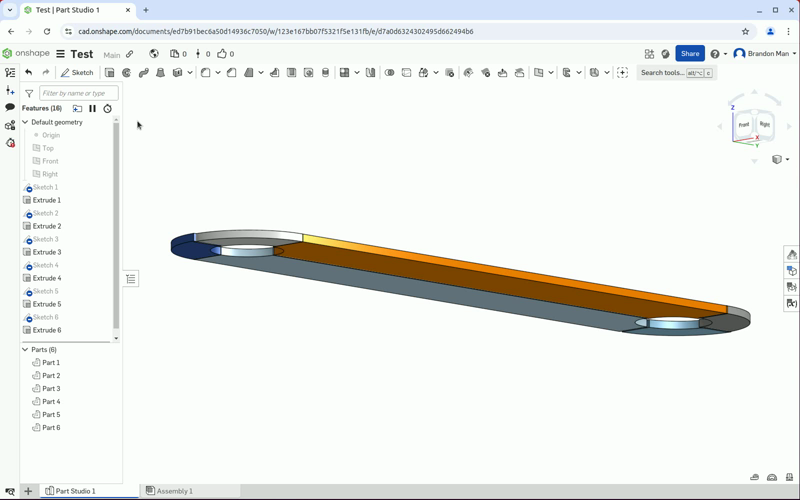
key(down, 3)
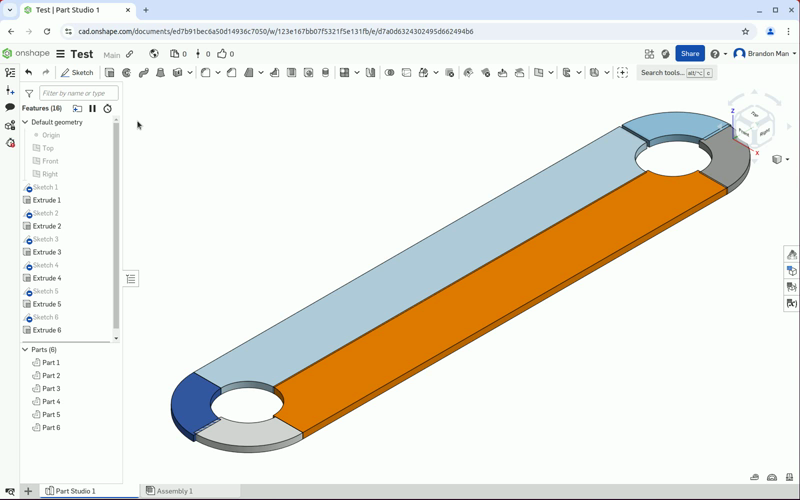
mouse_move(69, 189)
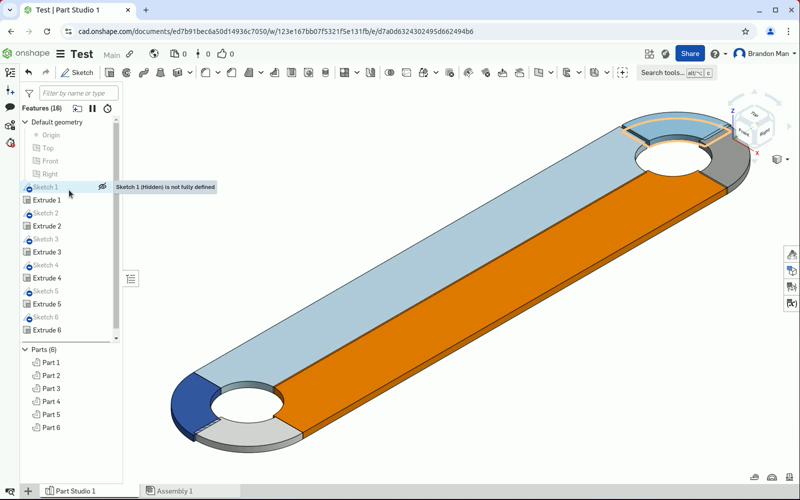
click(69, 189)